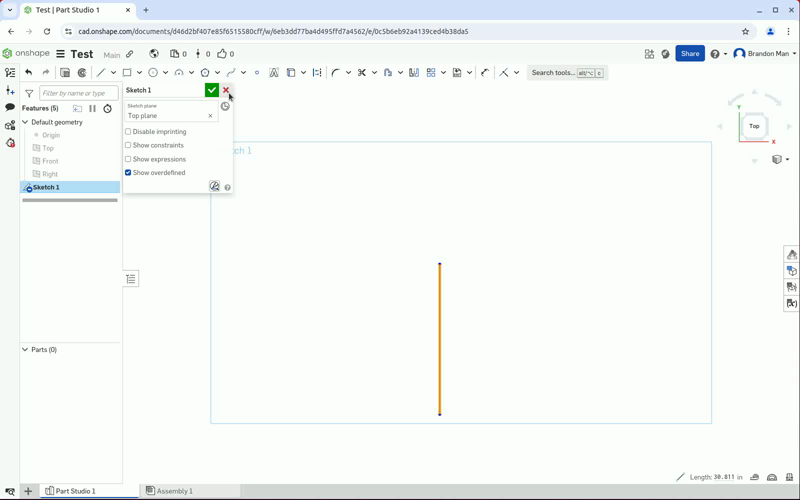
key(shift+h)
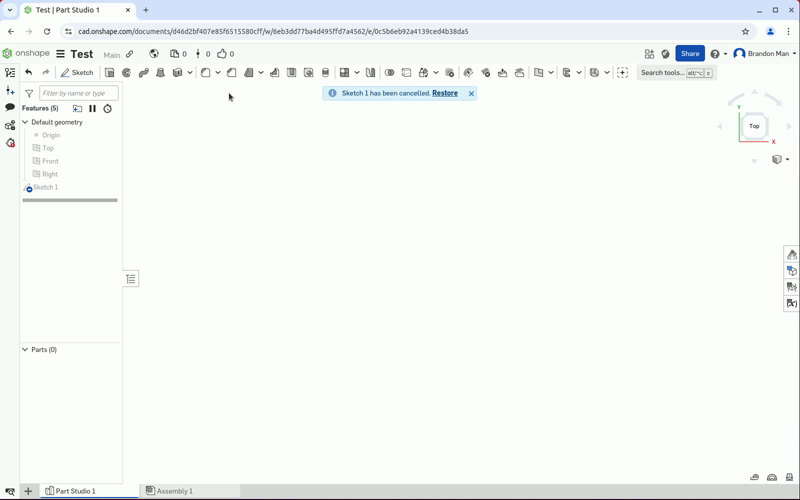
mouse_move(73, 352)
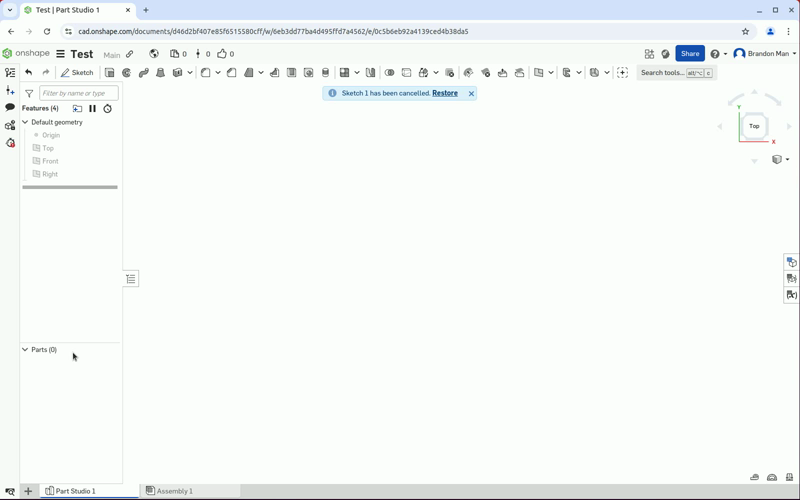
key(y)
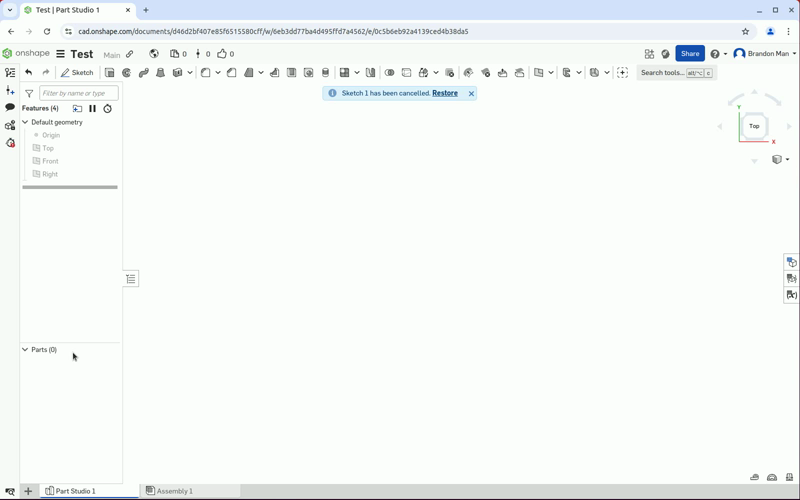
key(shift+p)
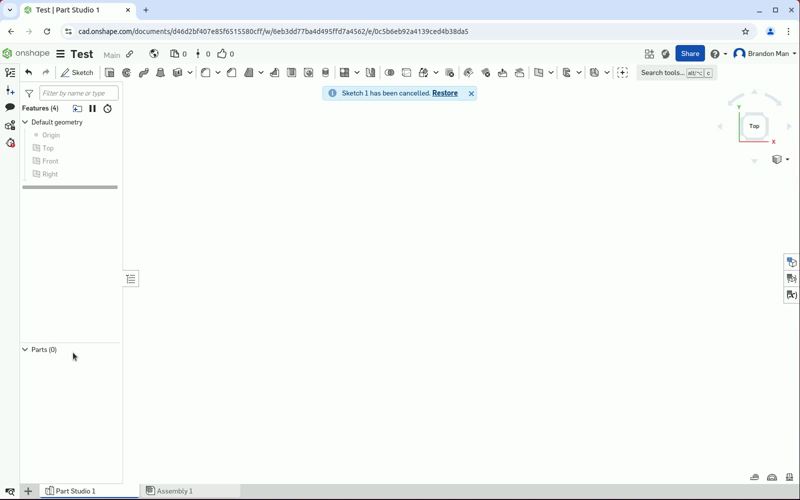
key(space)
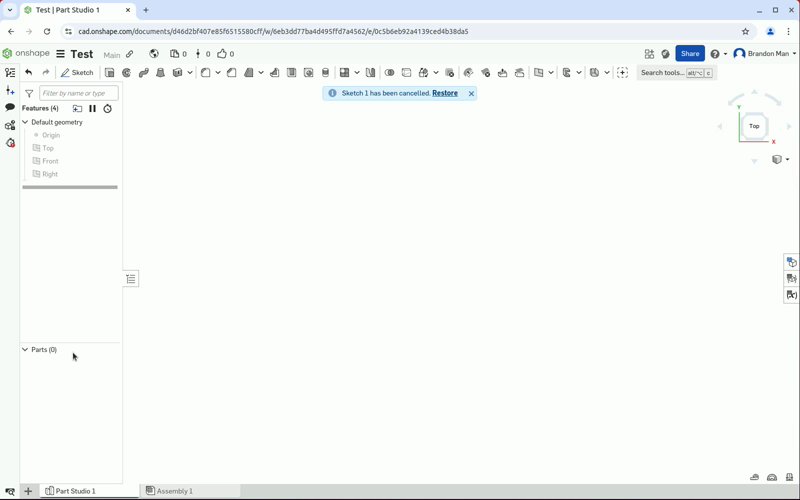
key_down(shift)
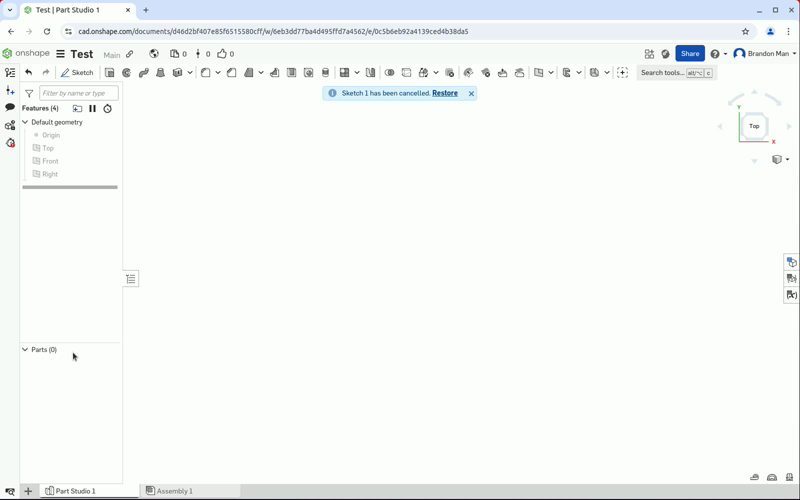
key(up)
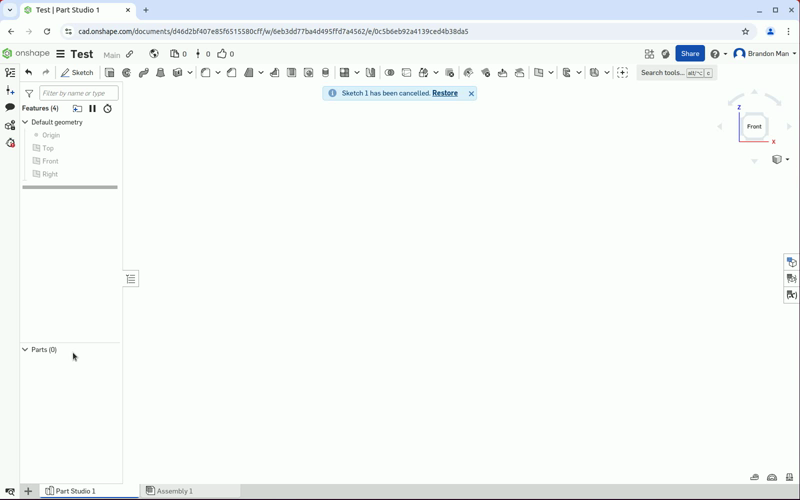
key_up(shift)
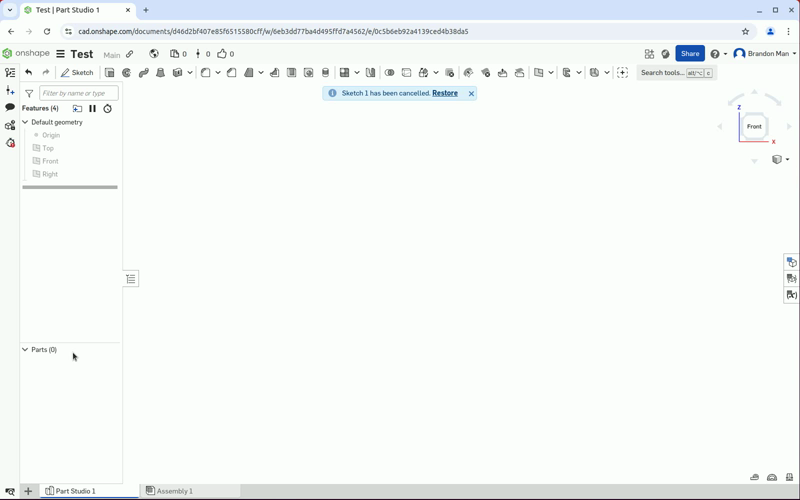
key(space)
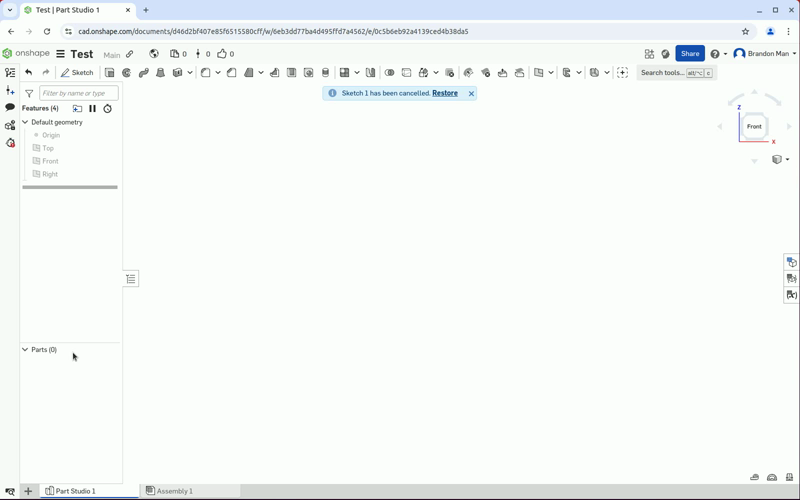
key_down(shift)
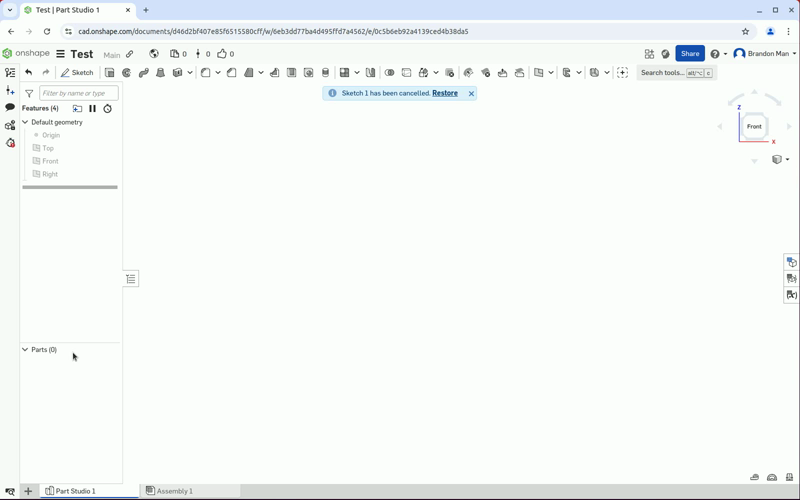
key(left)
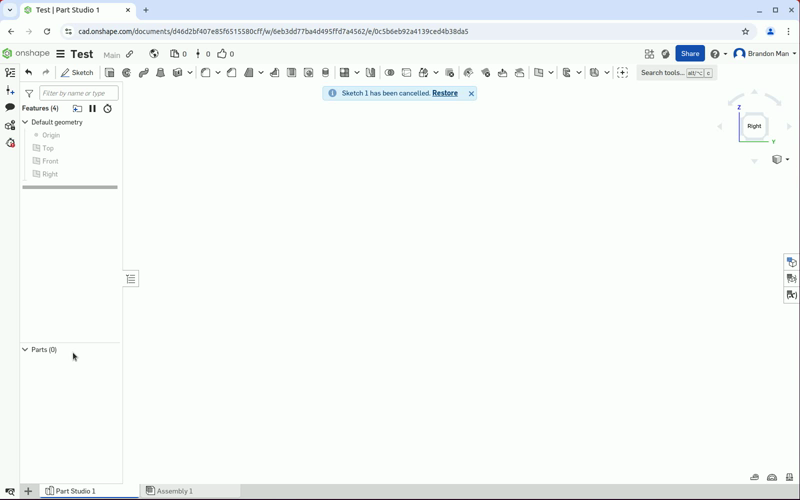
key_up(shift)
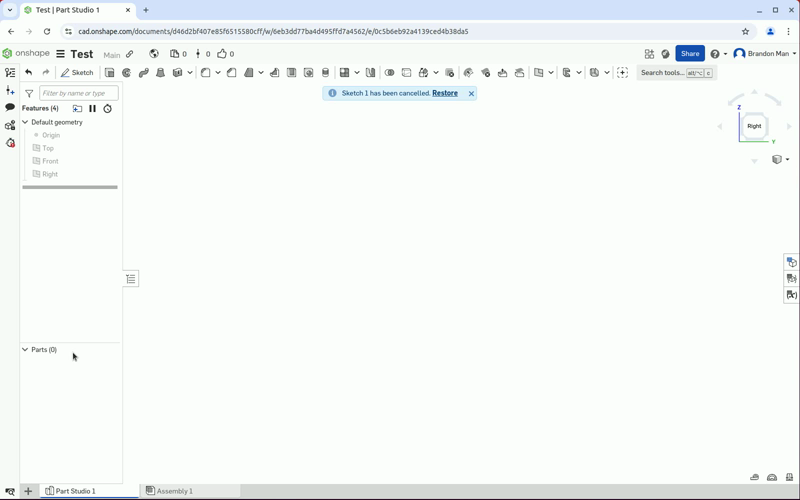
mouse_move(73, 352)
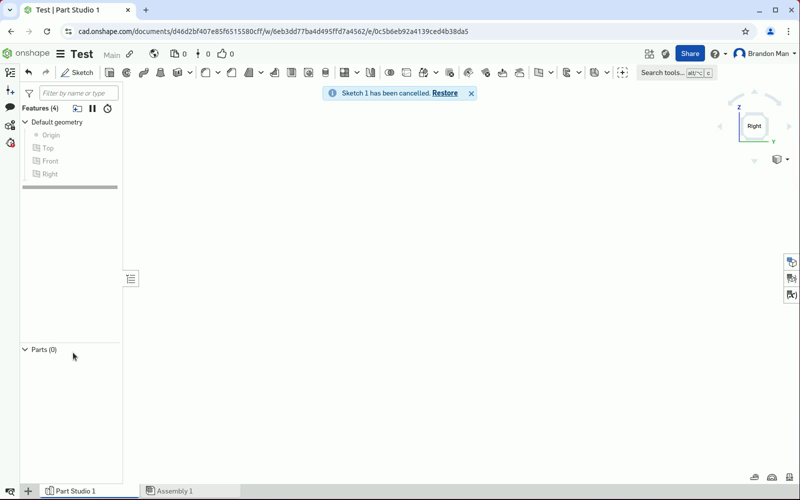
key(shift+y)
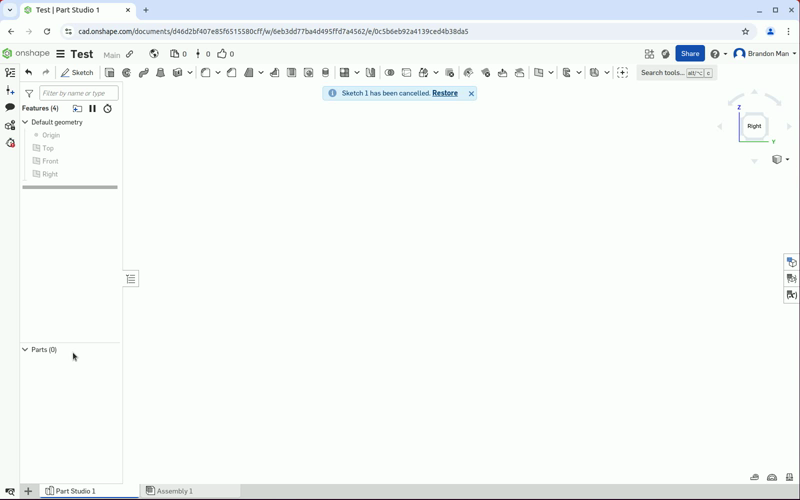
key(shift+s)
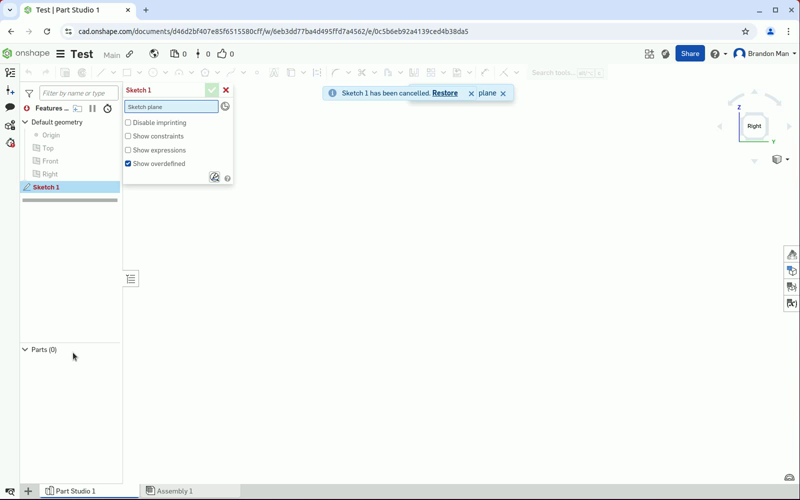
mouse_move(73, 176)
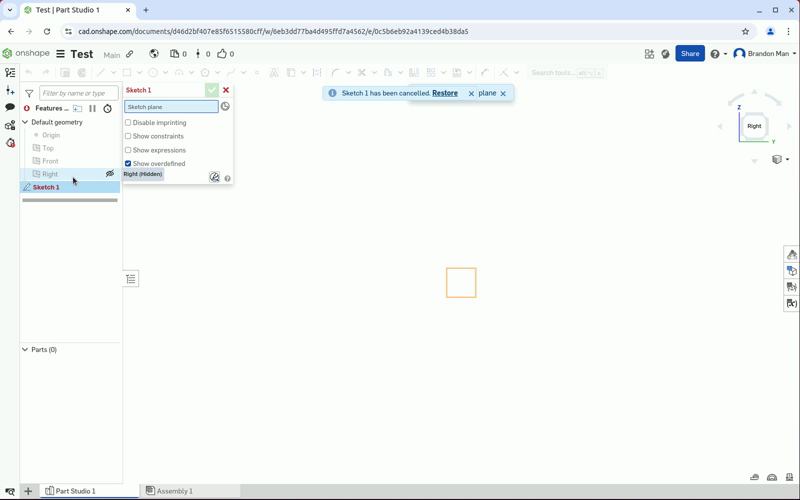
click(73, 176)
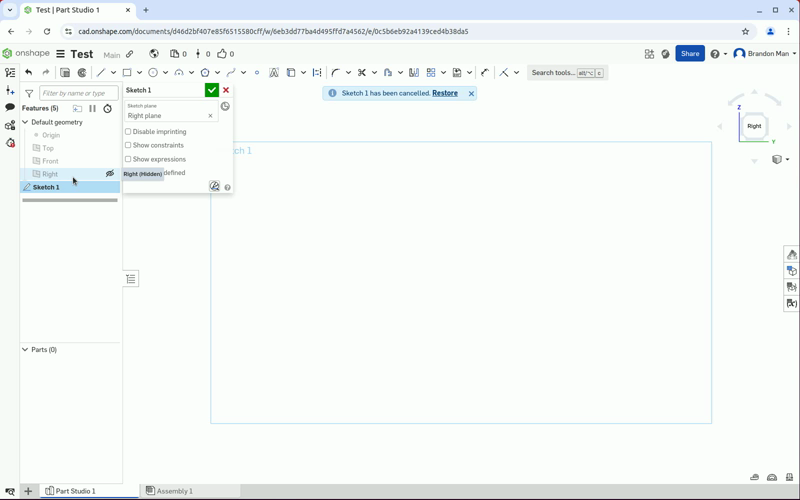
mouse_move(73, 352)
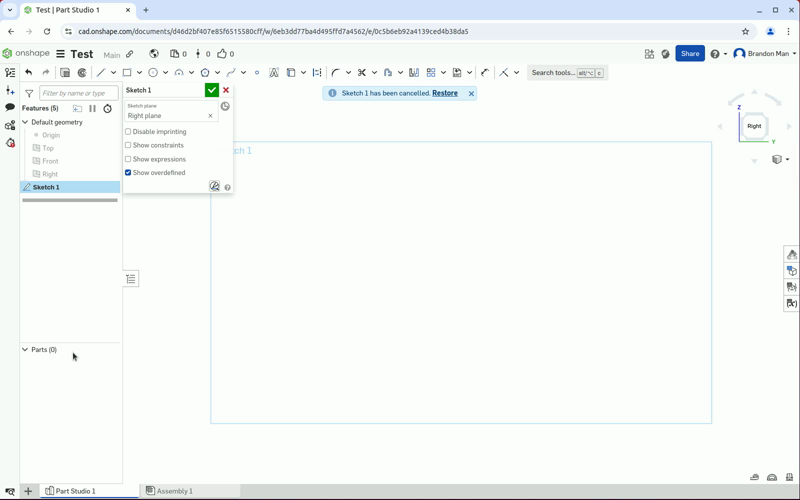
key(y)
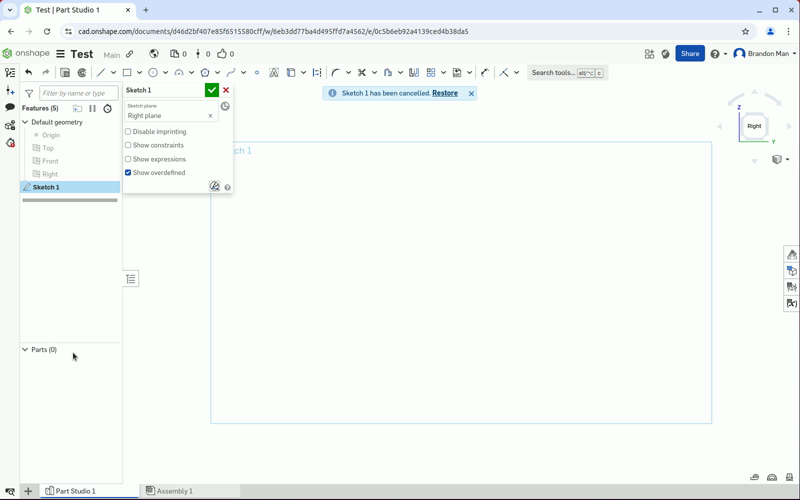
key(l)
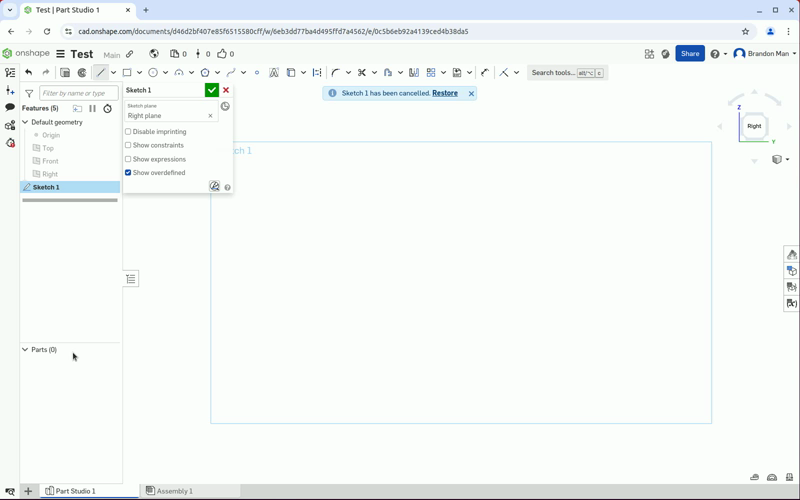
key_down(shift)
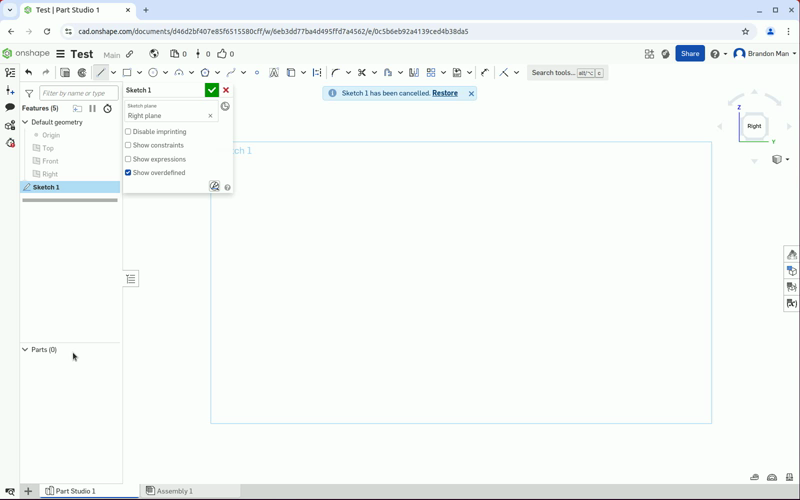
mouse_move(418, 315)
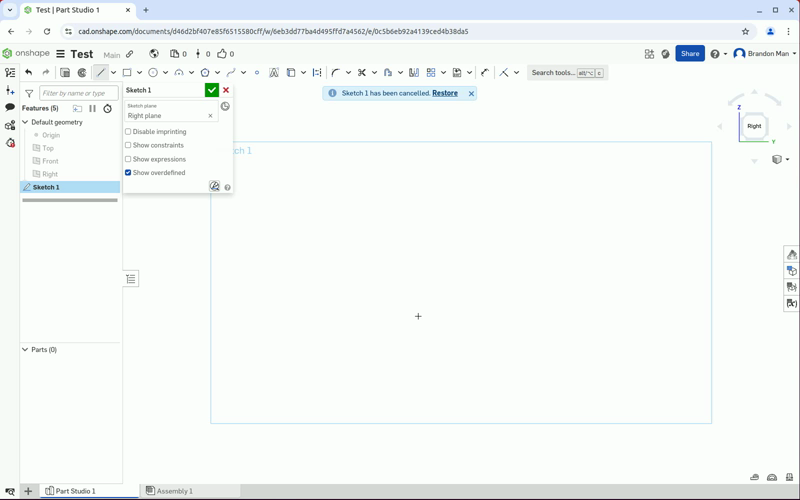
click(418, 315)
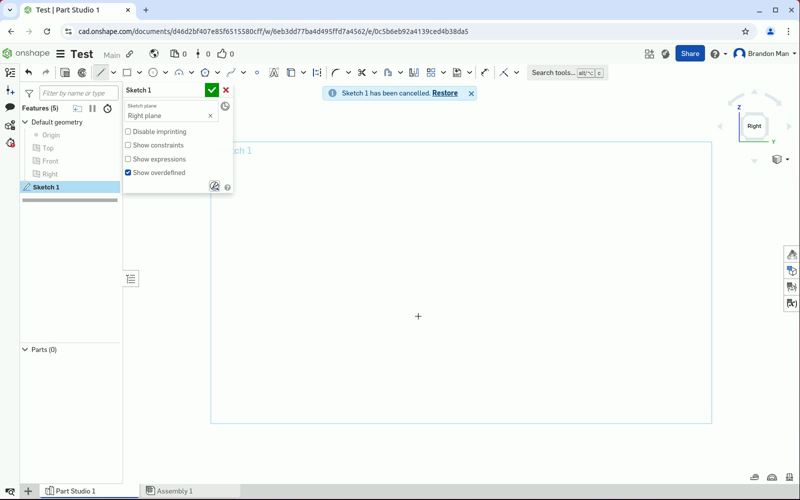
key_up(shift)
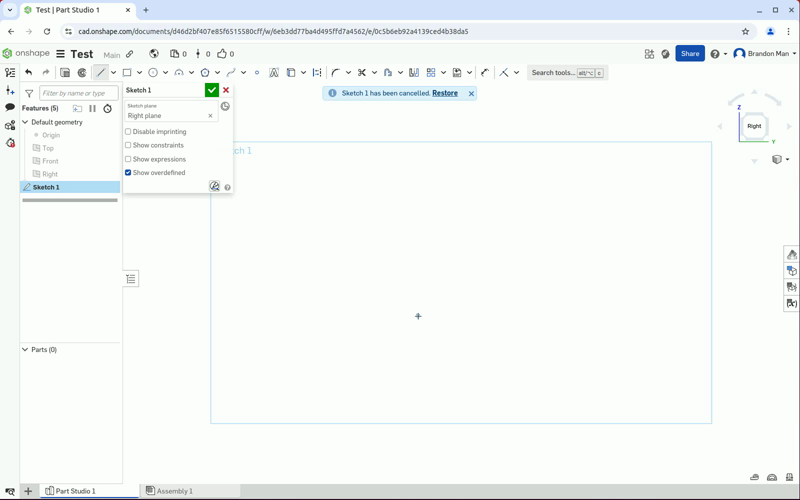
key_down(shift)
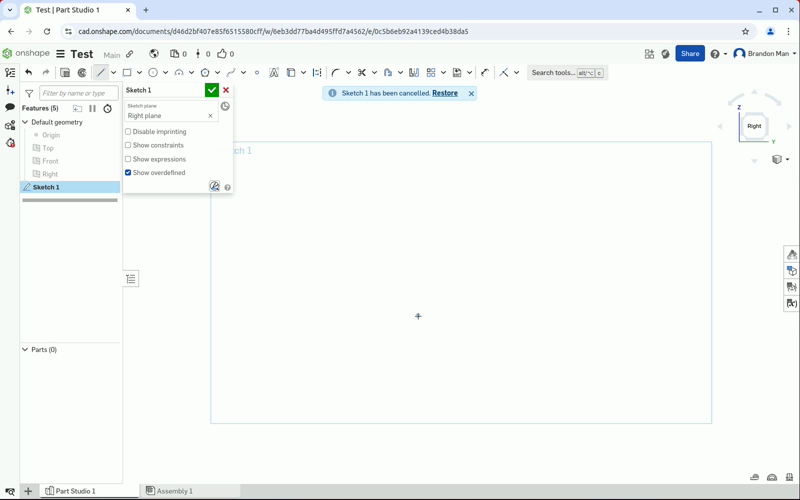
mouse_move(571, 315)
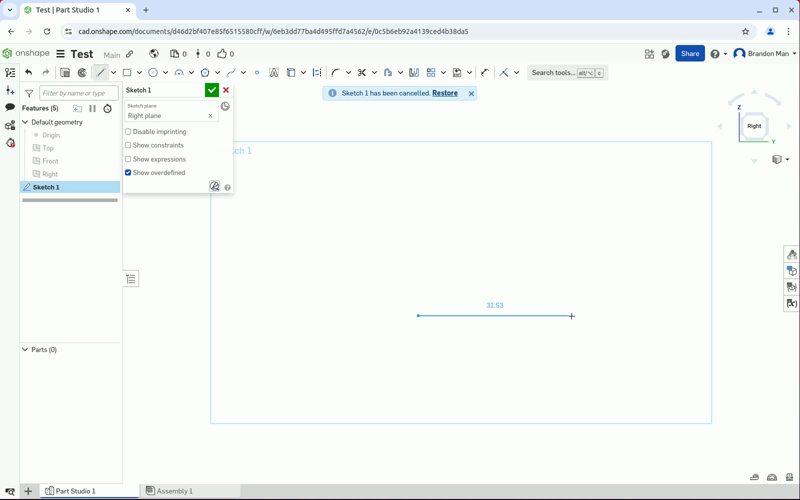
click(571, 315)
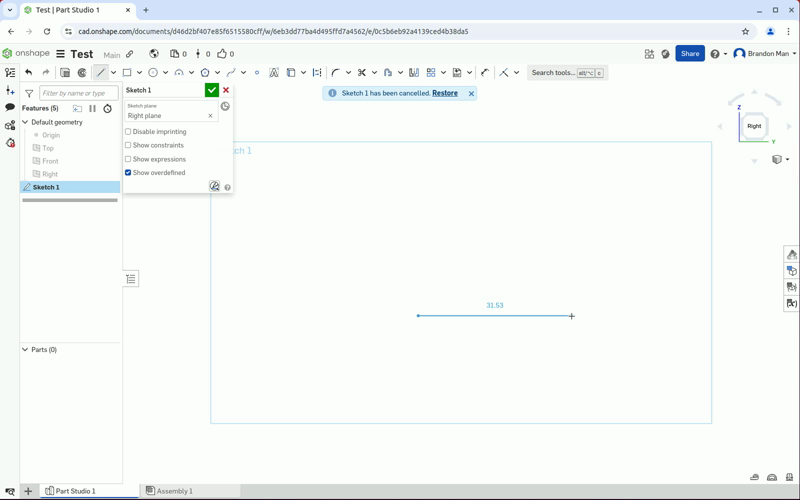
key_up(shift)
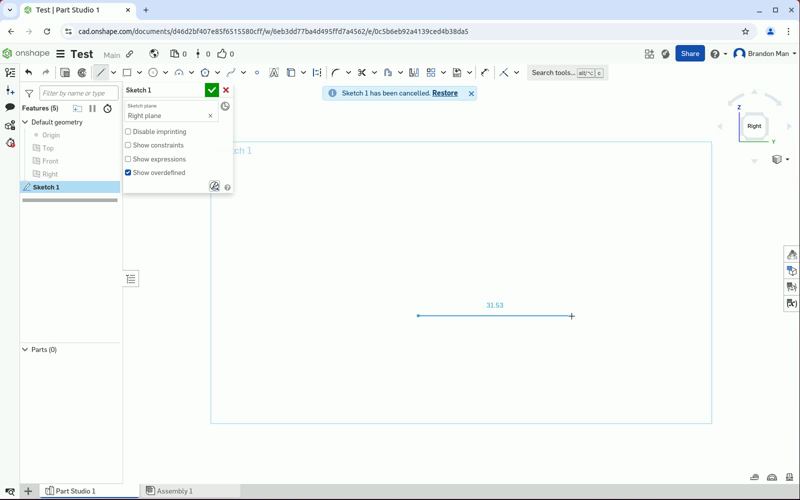
key_down(shift)
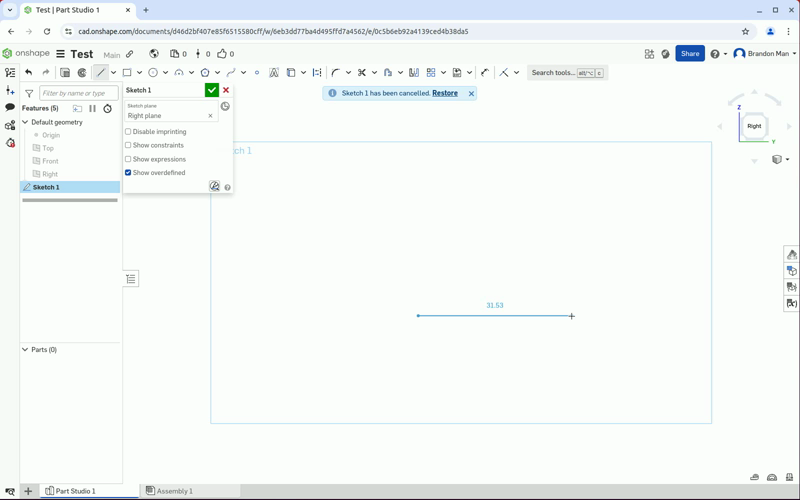
mouse_move(589, 315)
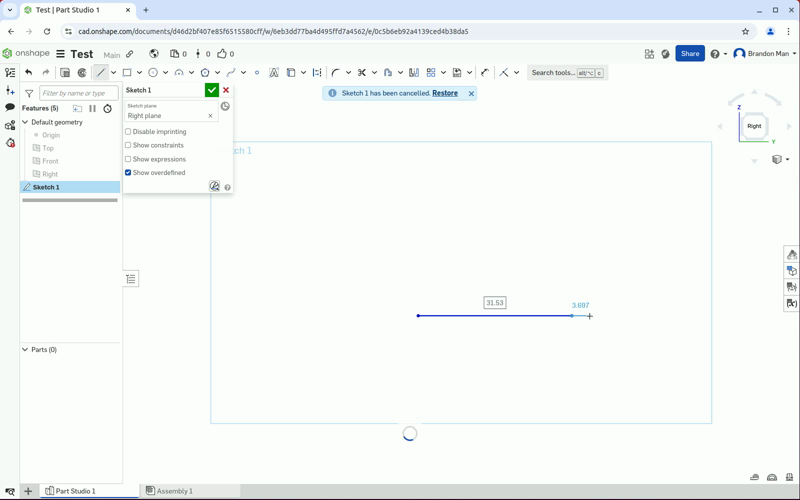
mouse_move(571, 312)
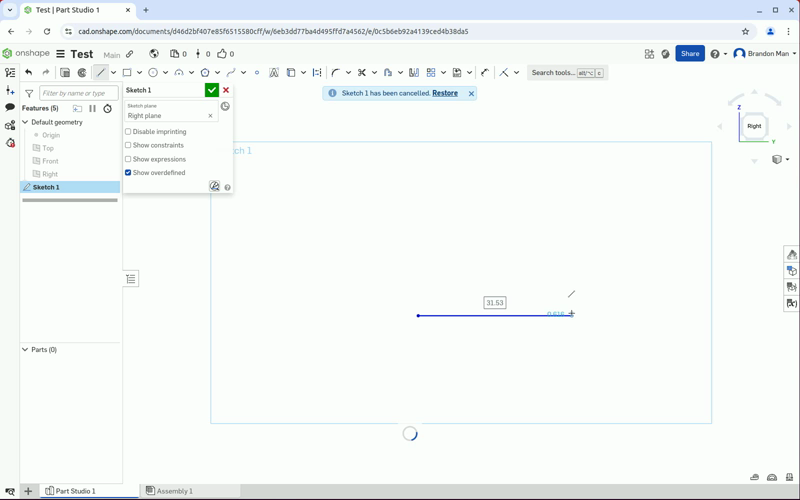
scroll(6)
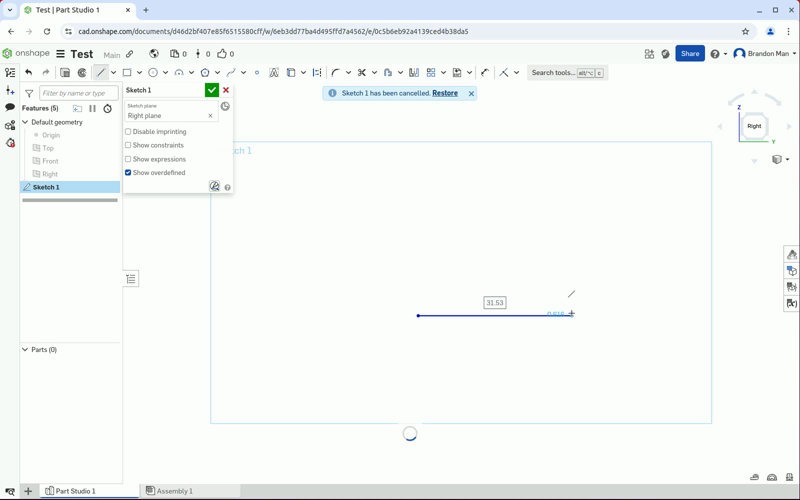
scroll(6)
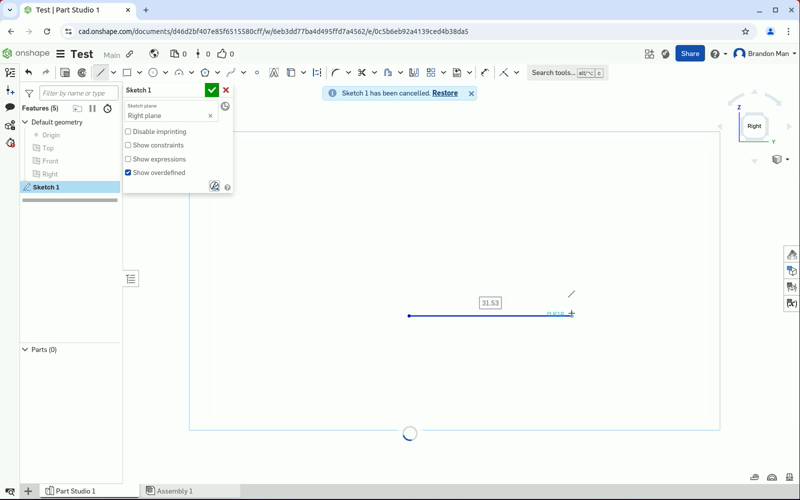
scroll(6)
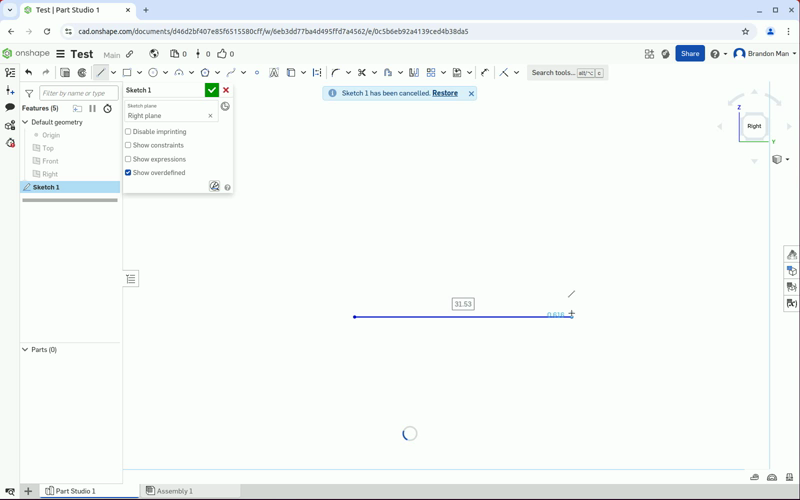
scroll(6)
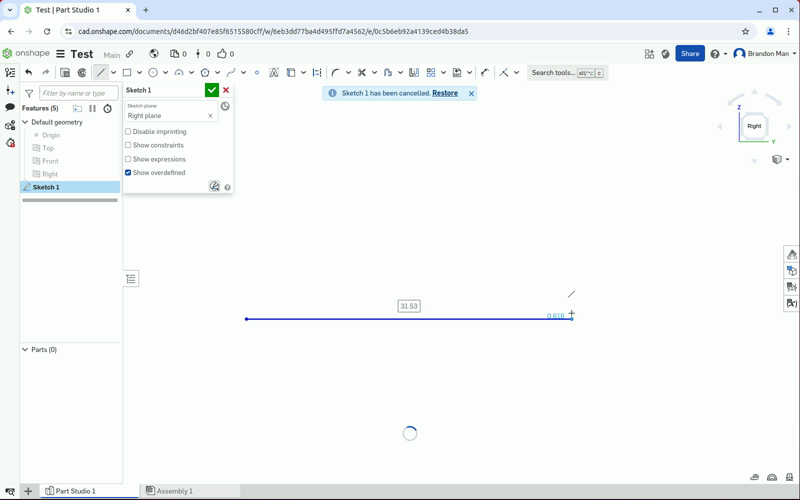
scroll(6)
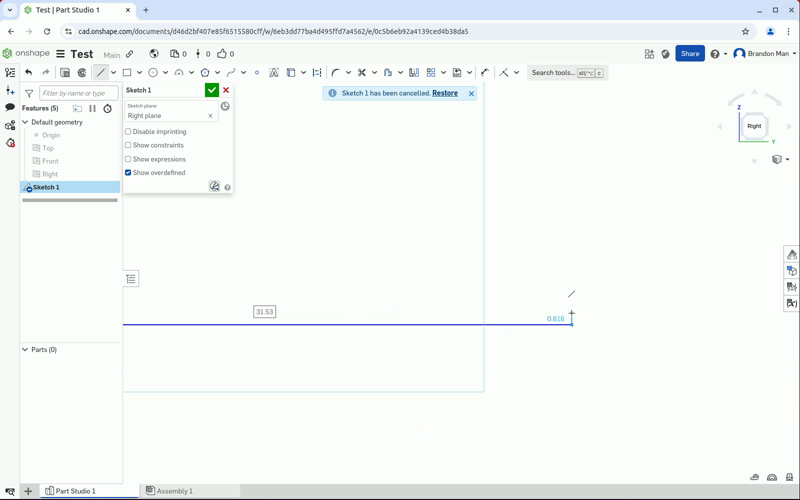
scroll(6)
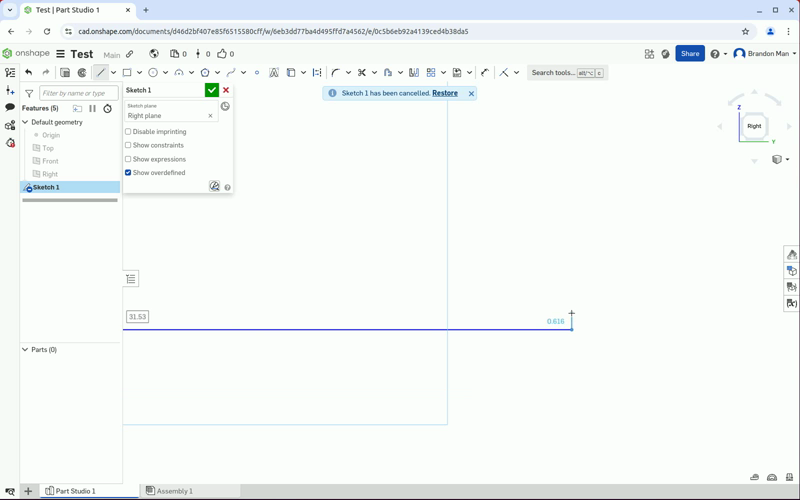
scroll(6)
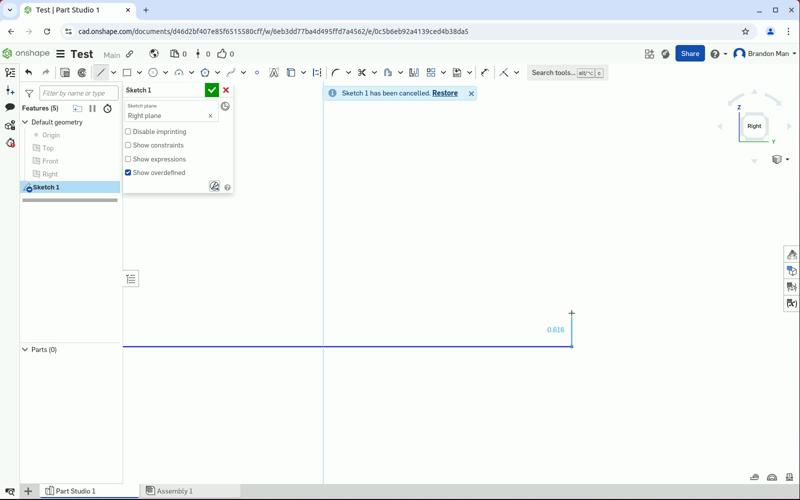
click(571, 312)
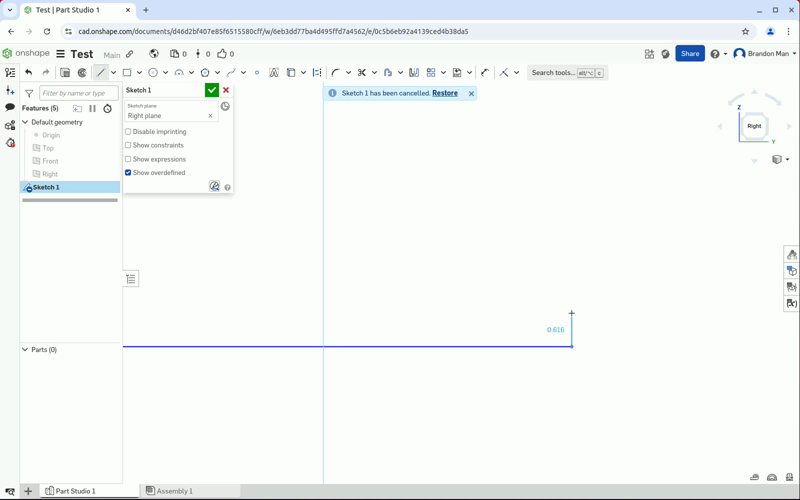
scroll(-6)
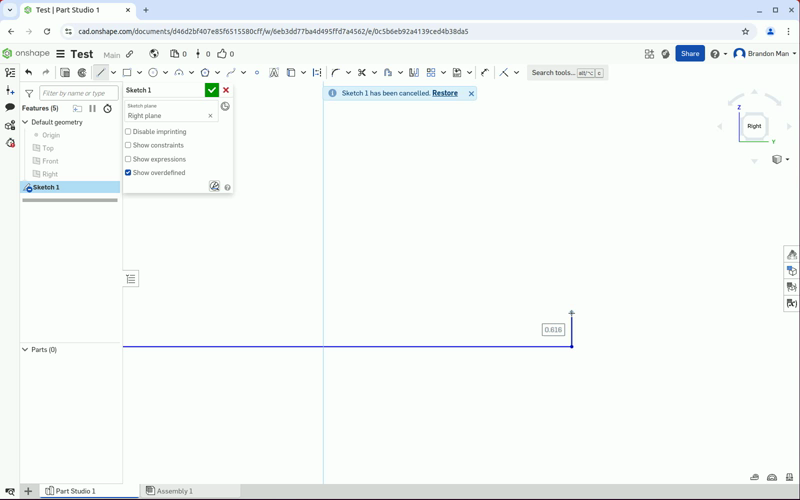
scroll(-6)
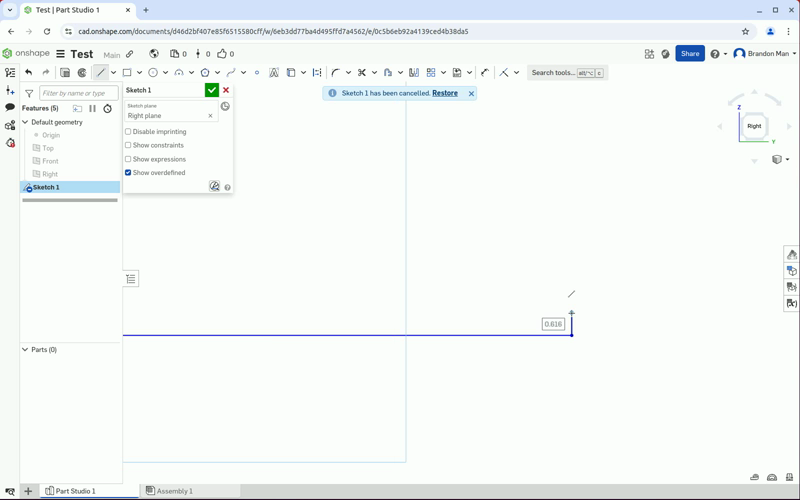
scroll(-6)
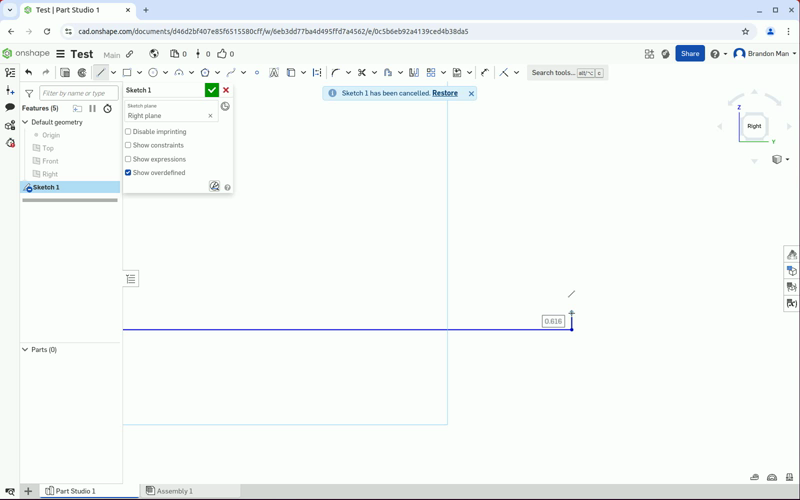
scroll(-6)
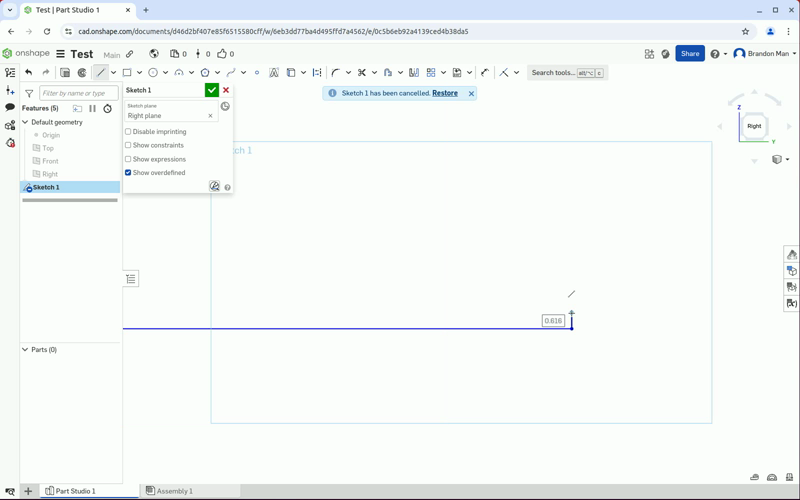
scroll(-6)
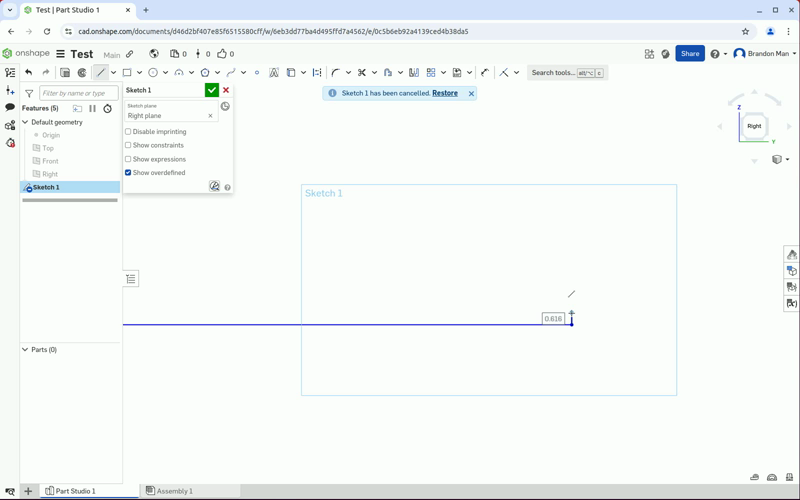
scroll(-6)
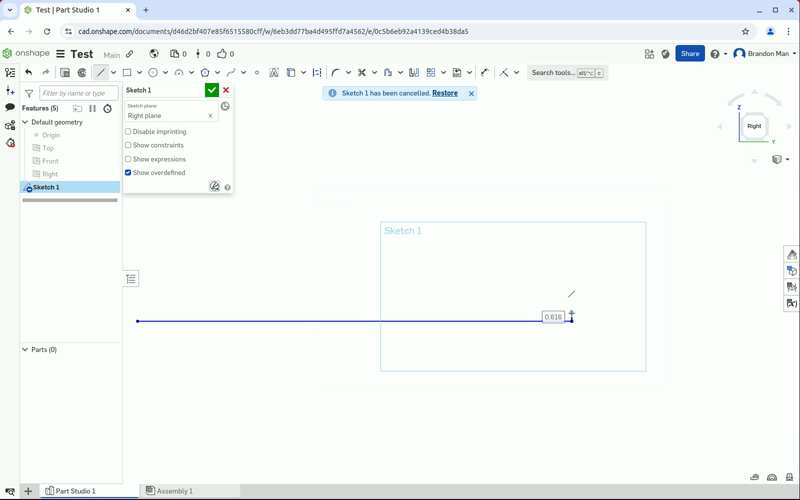
scroll(-6)
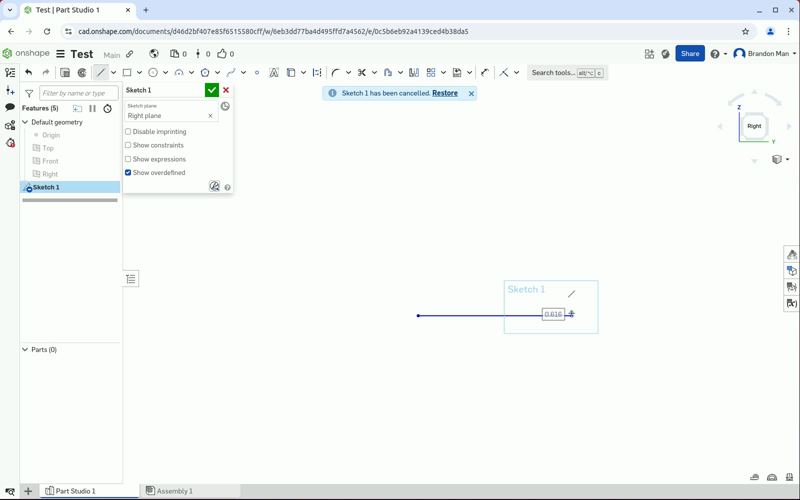
key_up(shift)
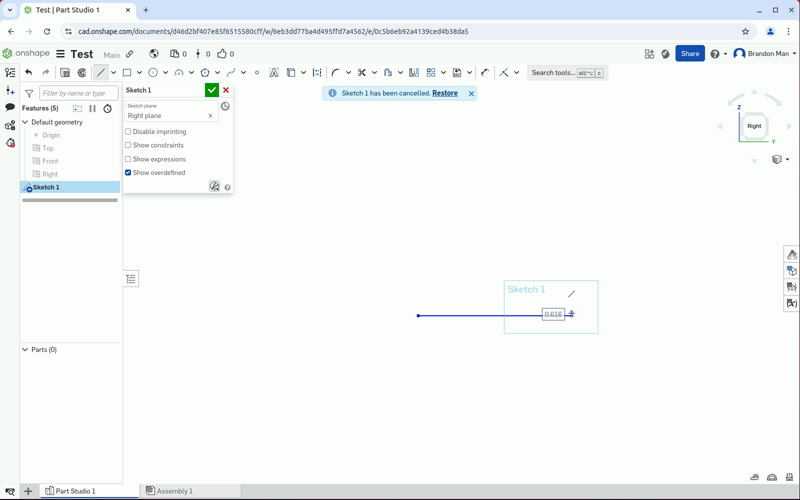
key_down(shift)
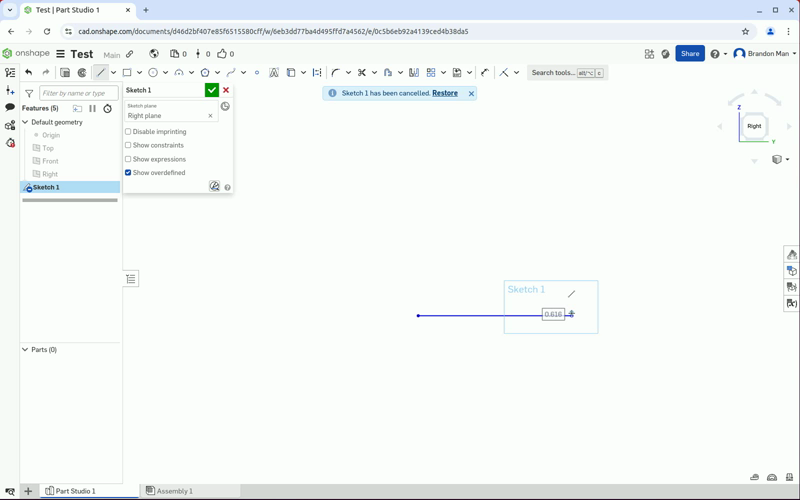
mouse_move(589, 312)
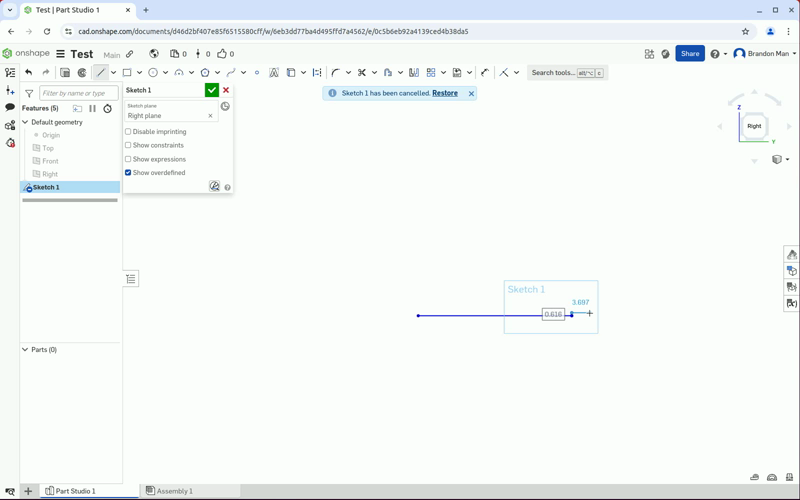
mouse_move(549, 314)
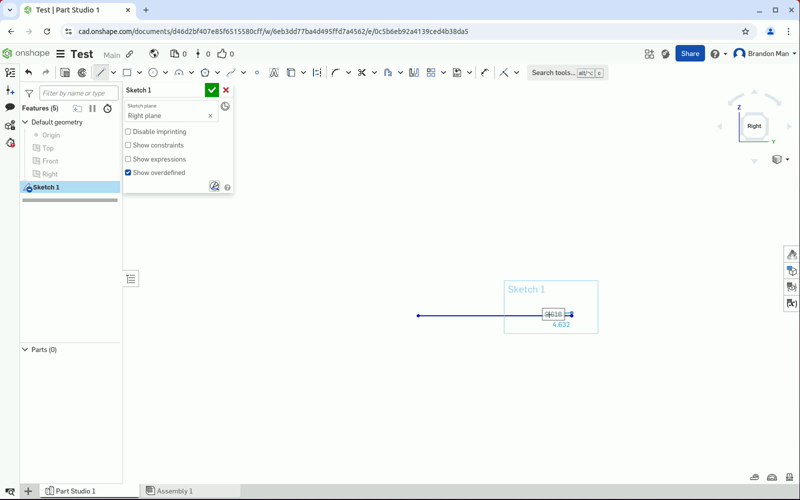
click(549, 314)
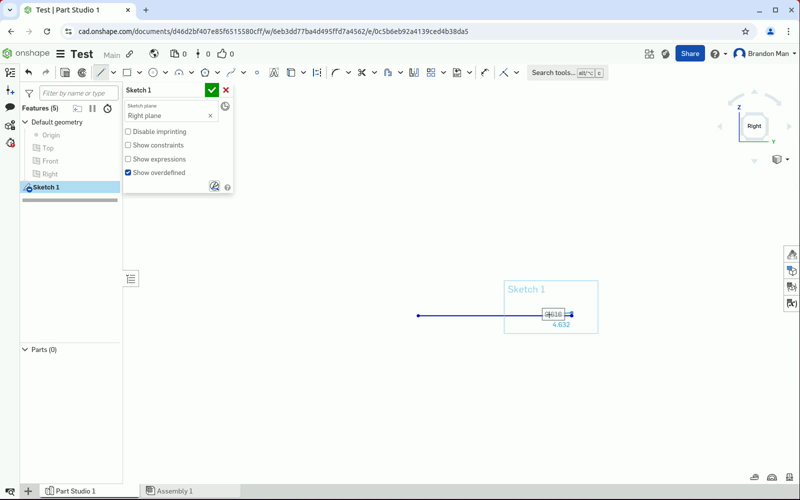
key_up(shift)
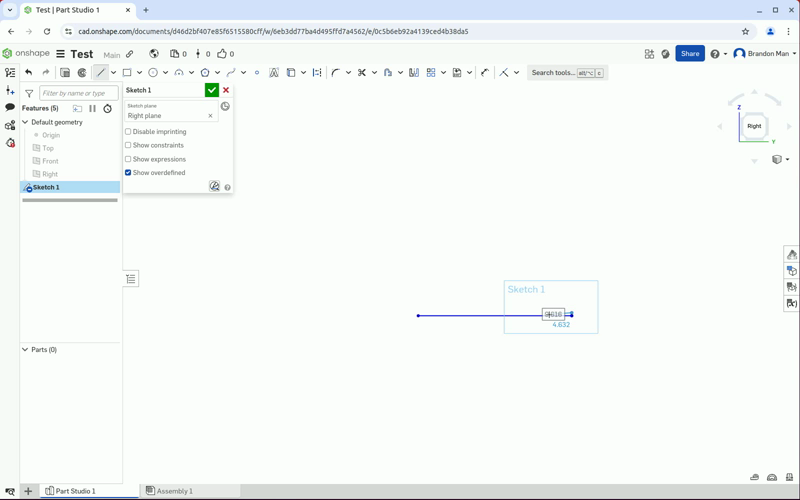
key_down(shift)
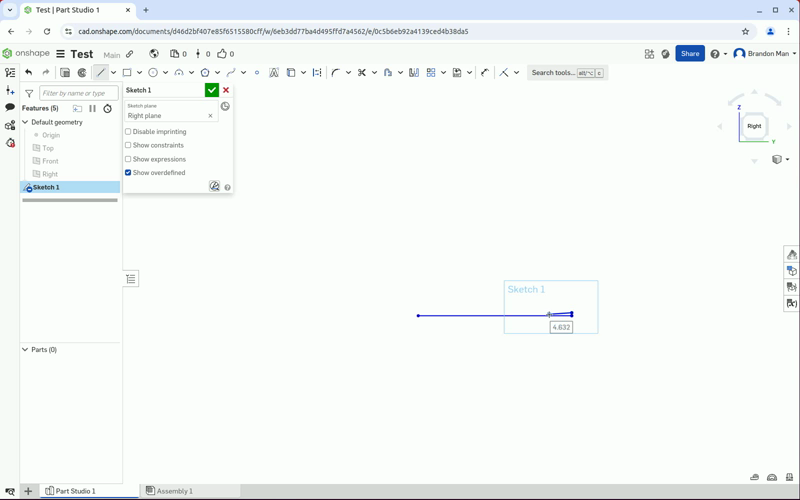
mouse_move(579, 314)
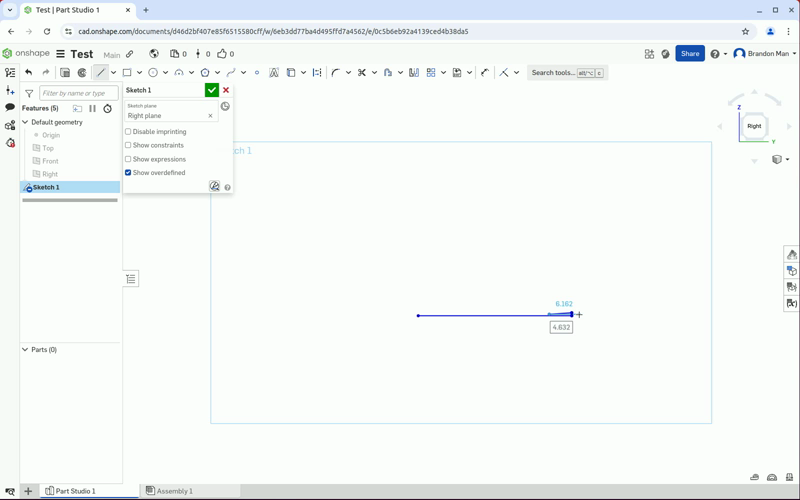
mouse_move(571, 312)
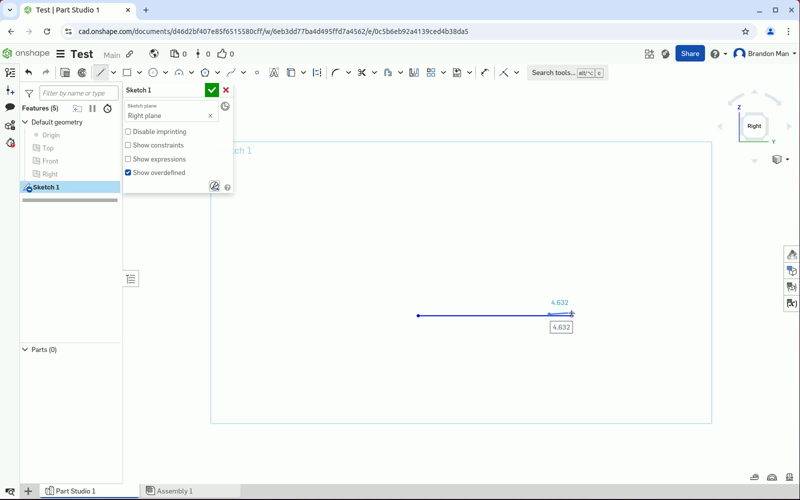
scroll(6)
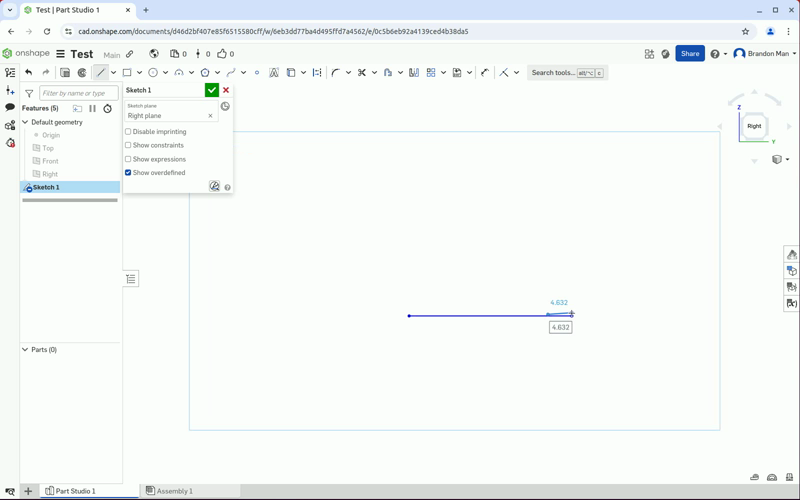
scroll(6)
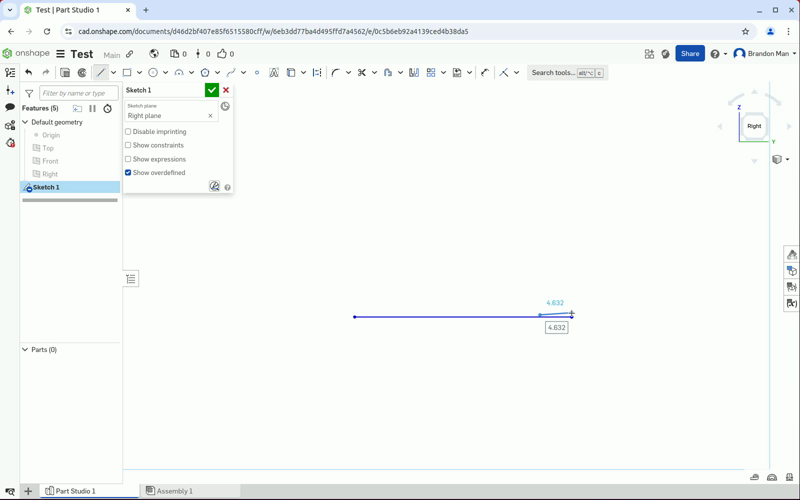
scroll(6)
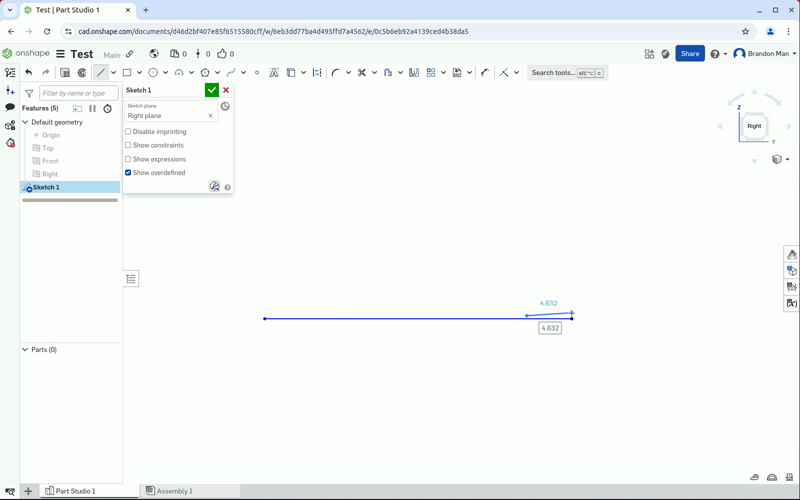
scroll(6)
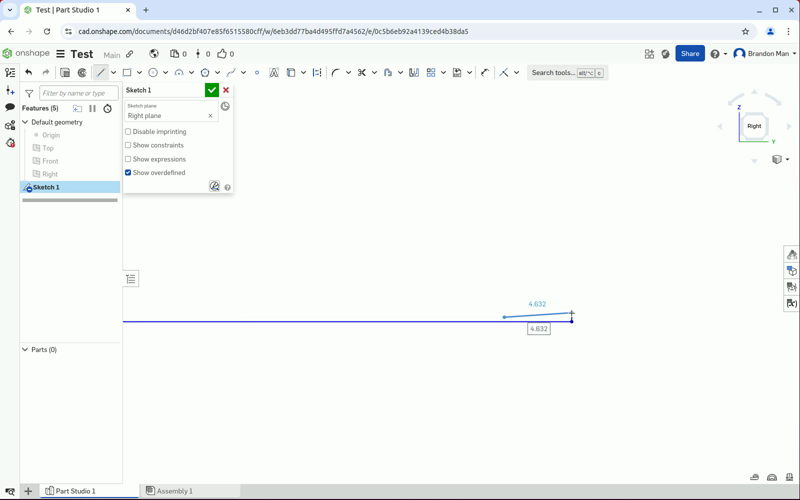
scroll(6)
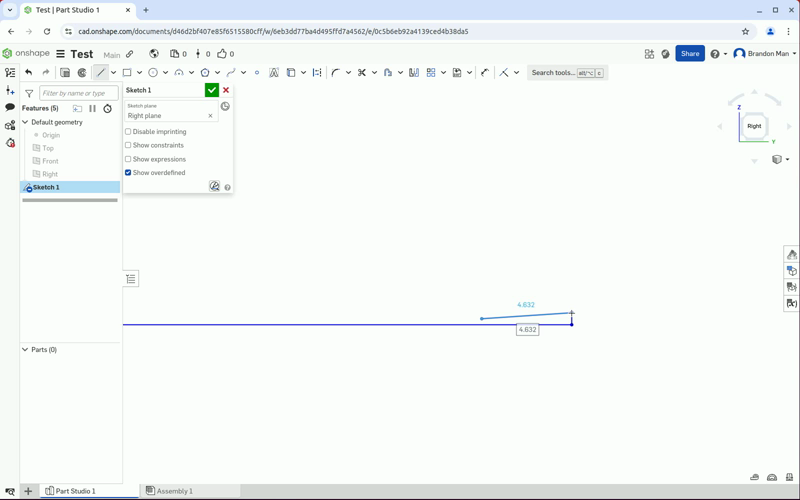
scroll(6)
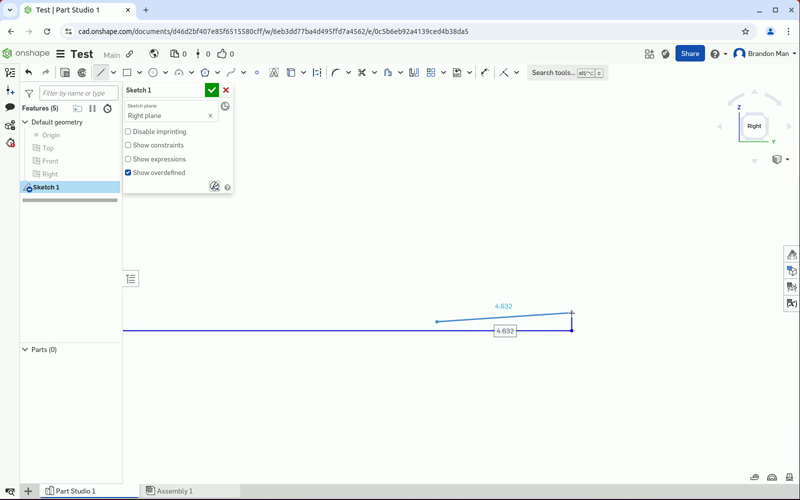
scroll(6)
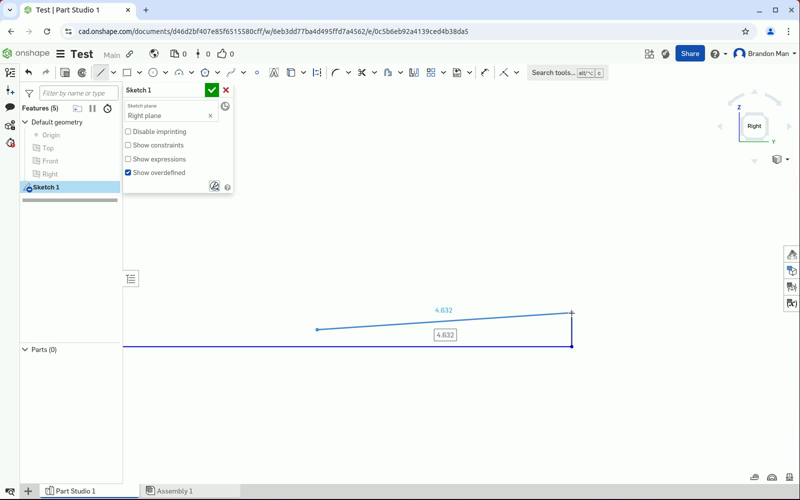
click(571, 312)
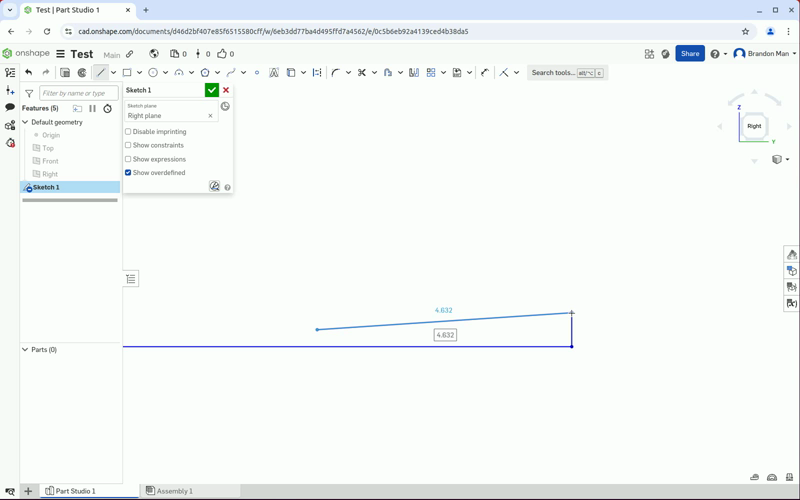
scroll(-6)
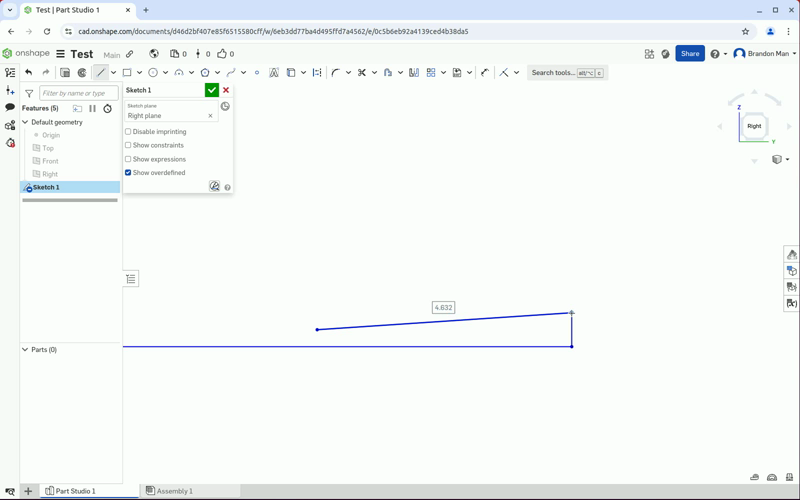
scroll(-6)
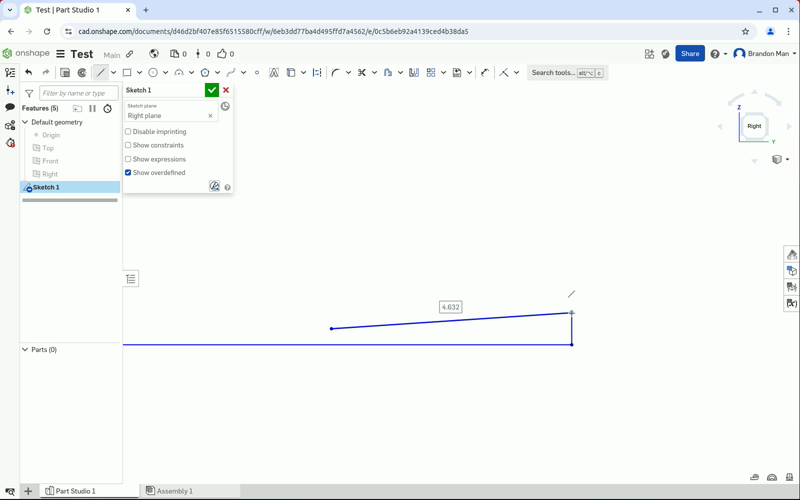
scroll(-6)
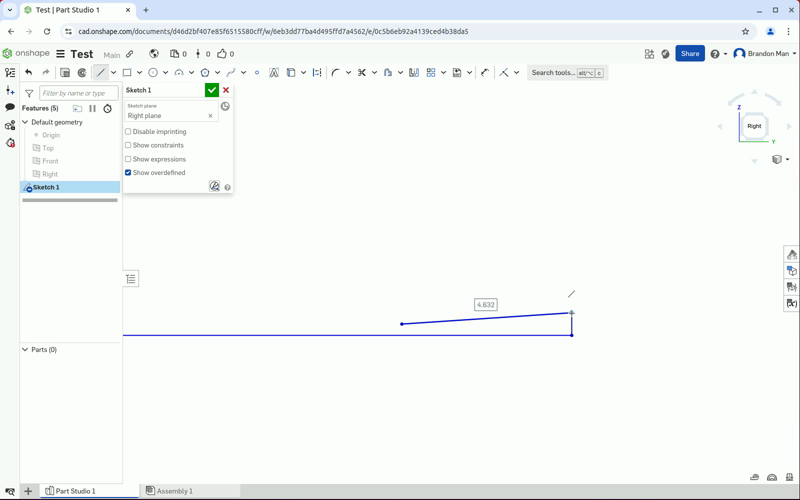
scroll(-6)
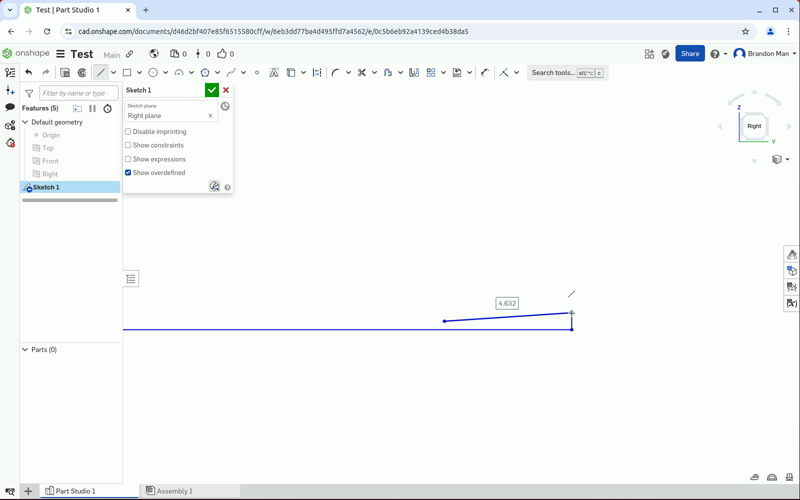
scroll(-6)
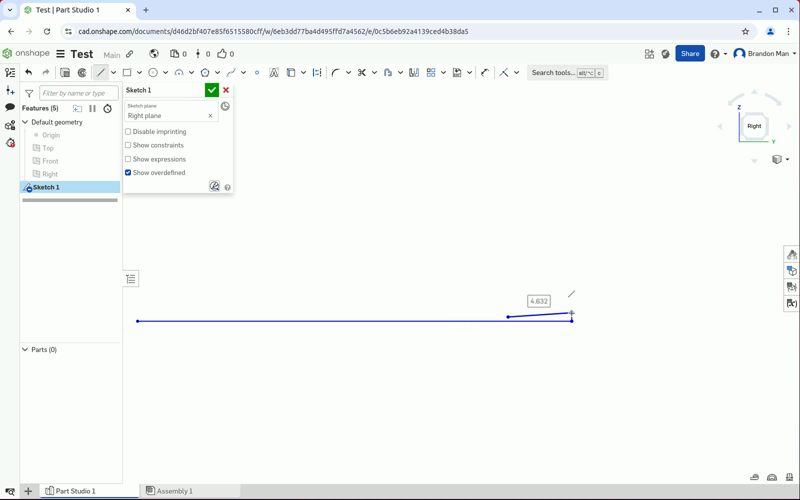
scroll(-6)
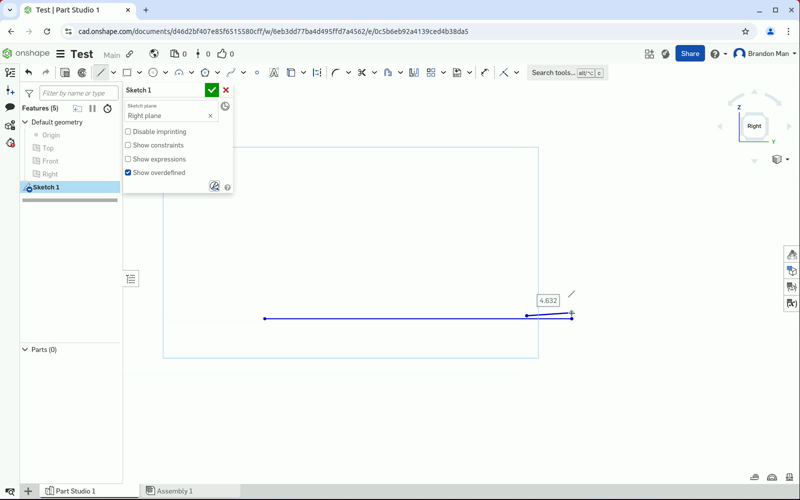
scroll(-6)
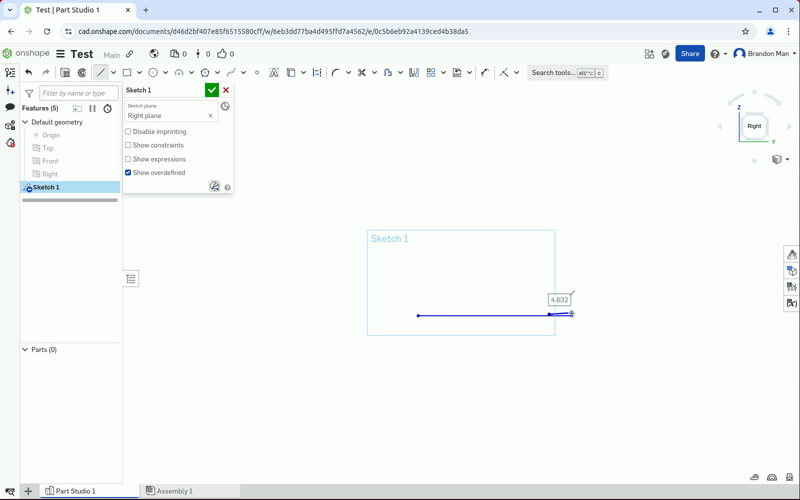
key_up(shift)
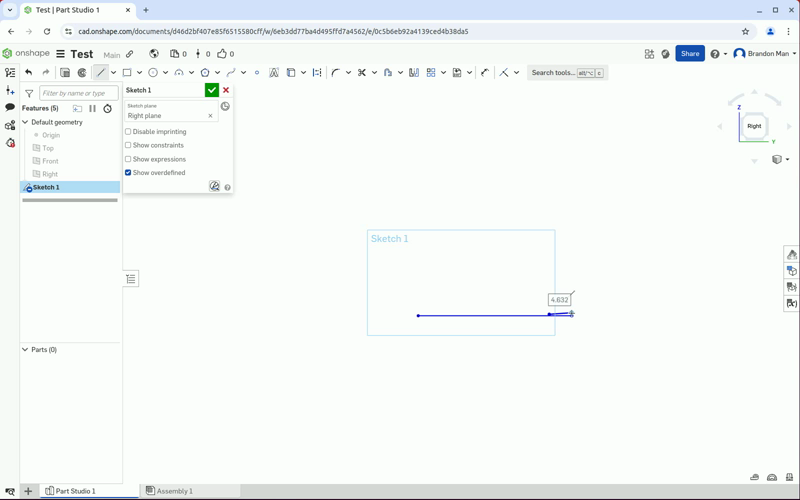
key_down(shift)
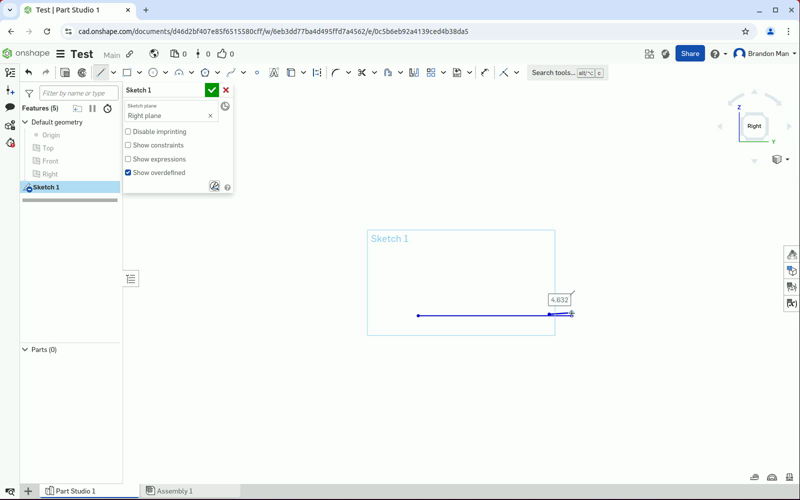
mouse_move(589, 312)
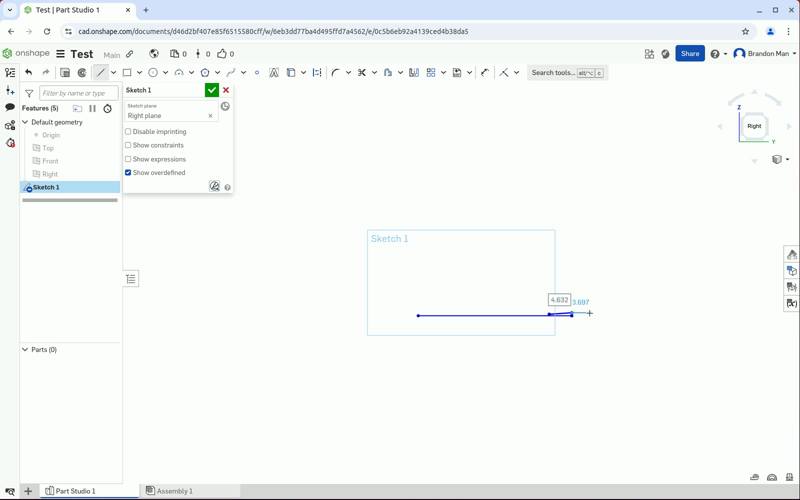
mouse_move(571, 310)
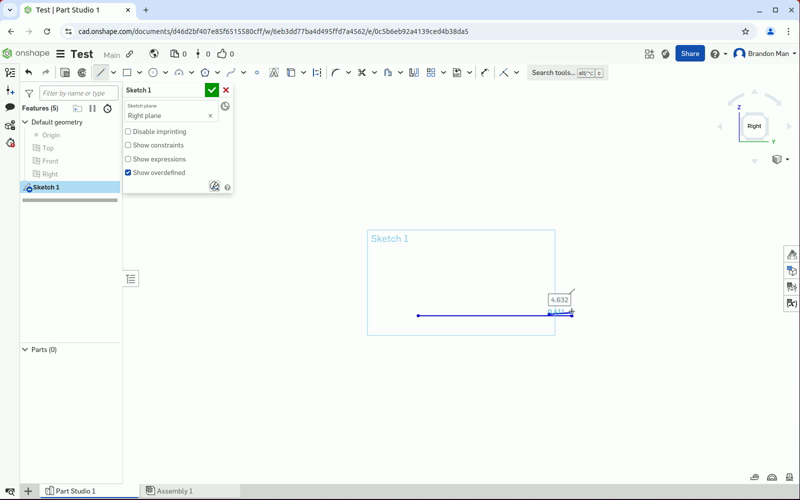
scroll(6)
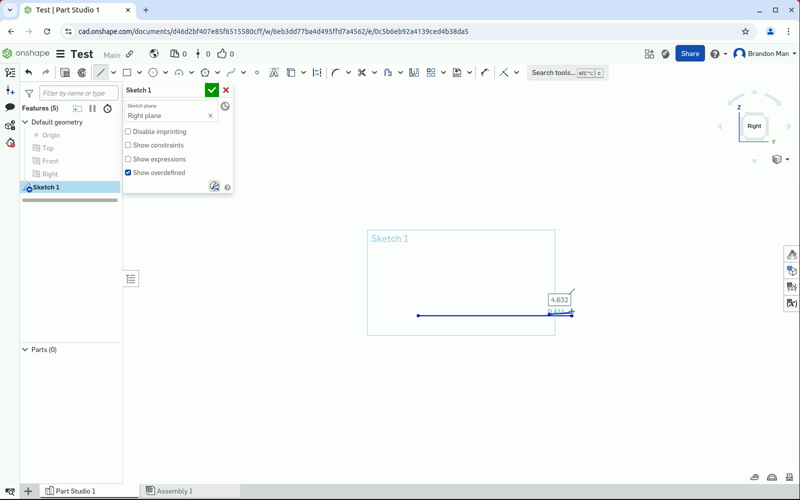
scroll(6)
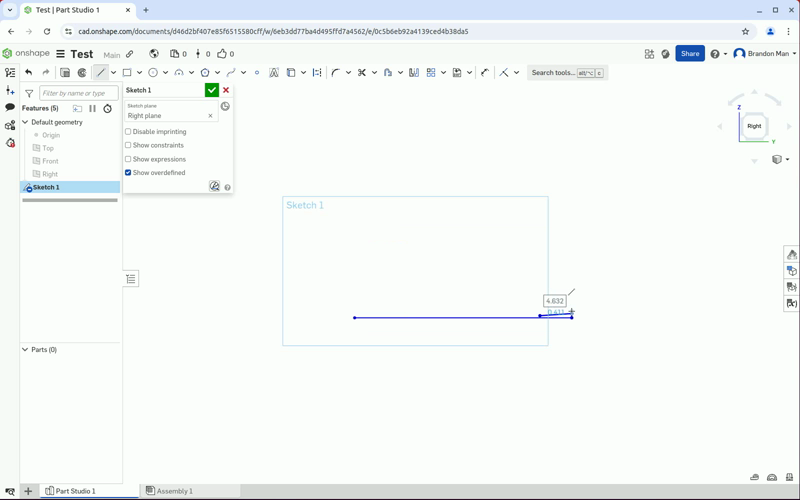
scroll(6)
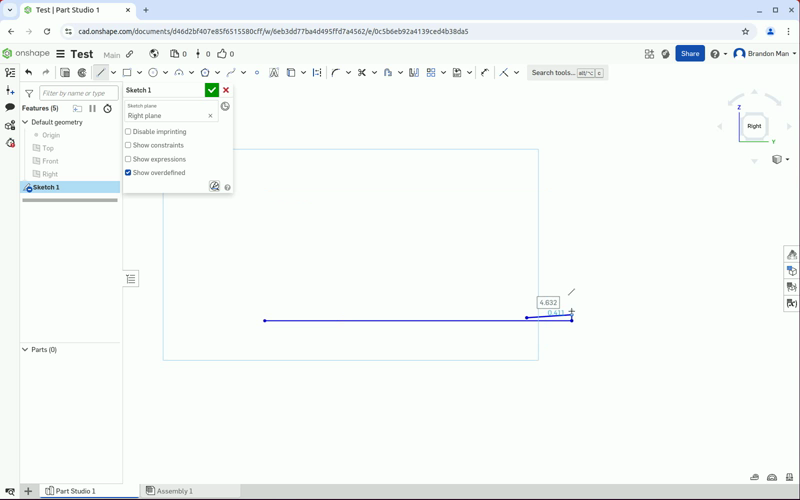
scroll(6)
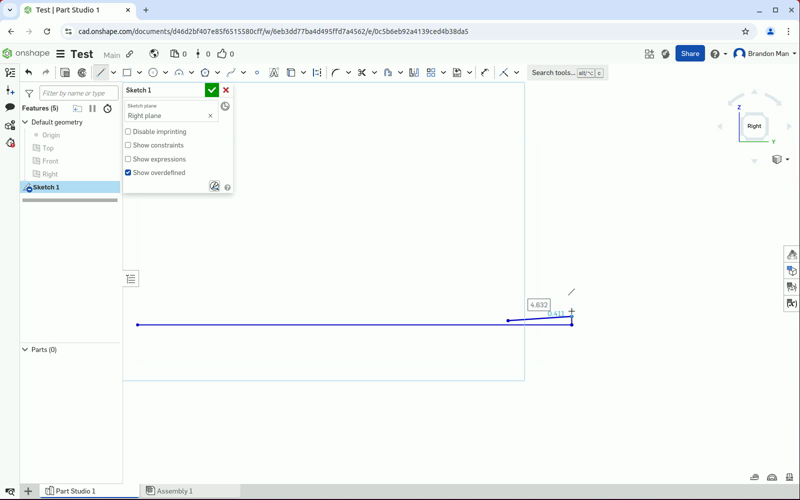
scroll(6)
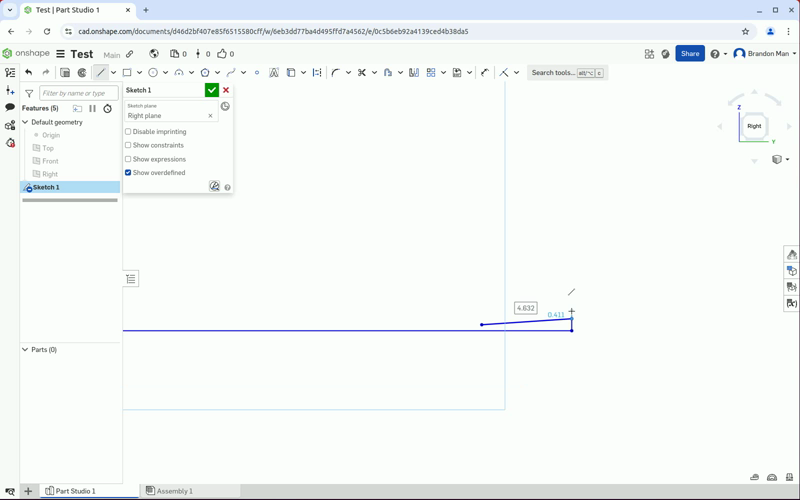
scroll(6)
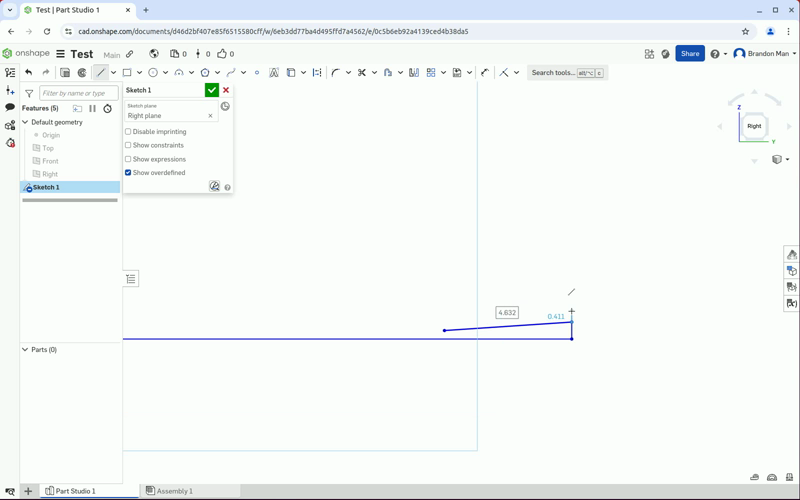
scroll(6)
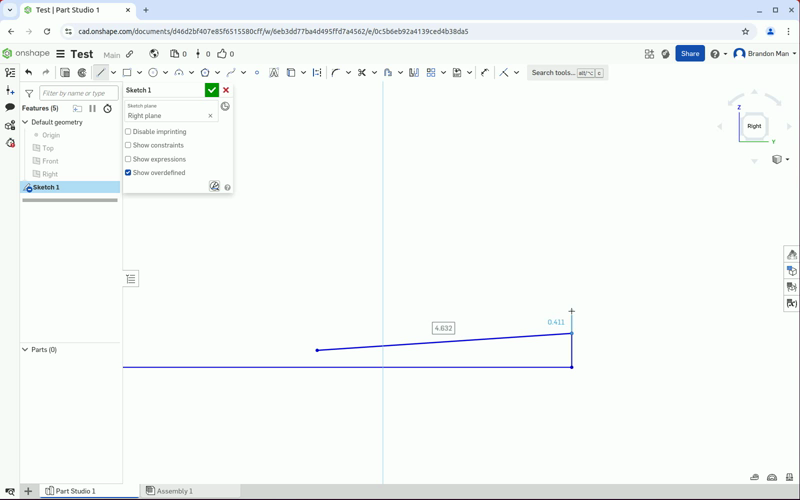
click(571, 310)
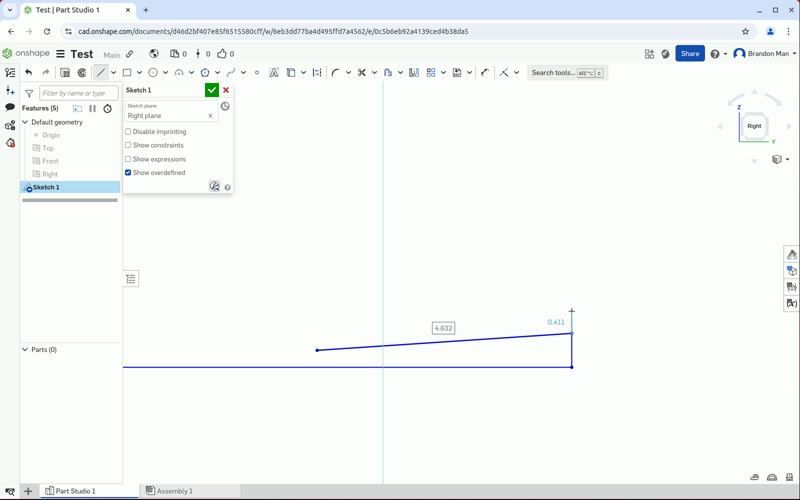
scroll(-6)
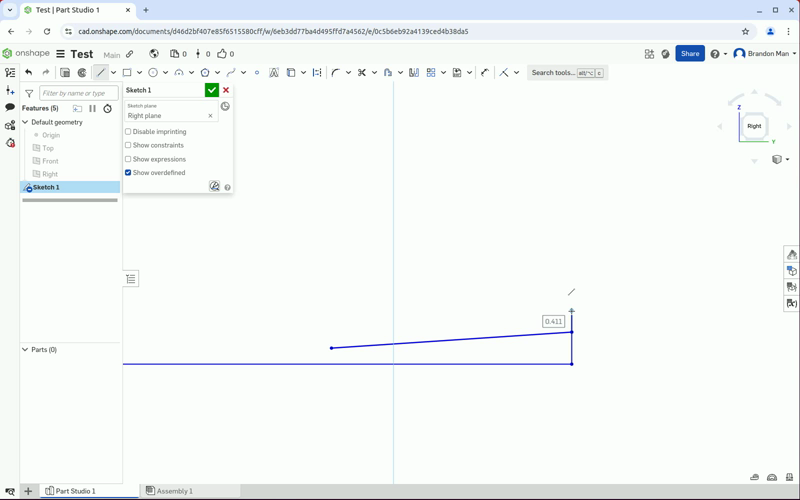
scroll(-6)
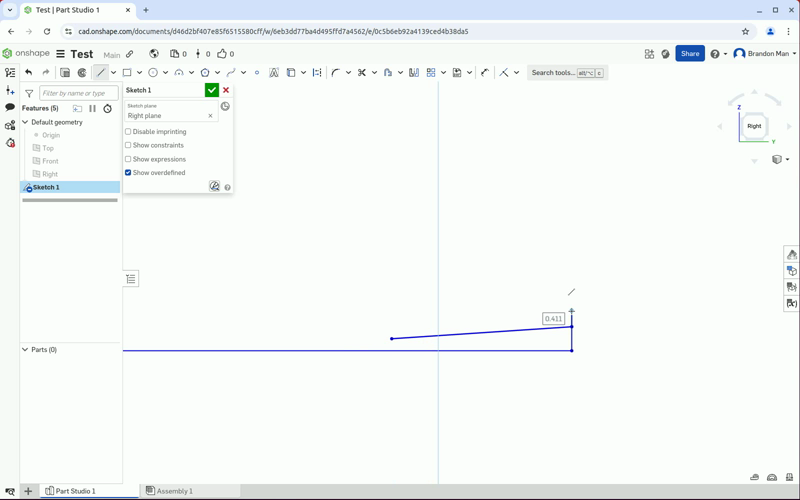
scroll(-6)
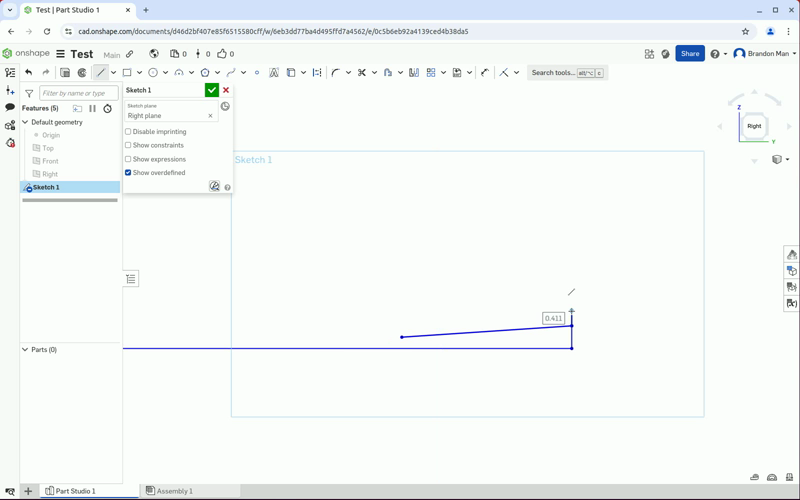
scroll(-6)
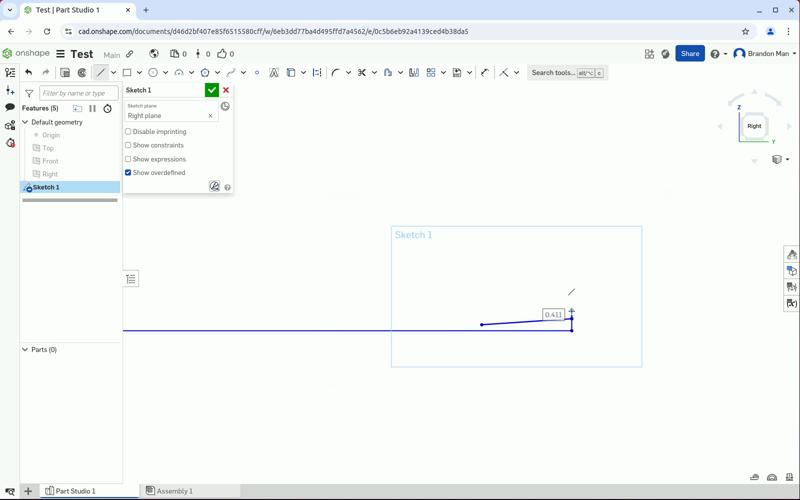
scroll(-6)
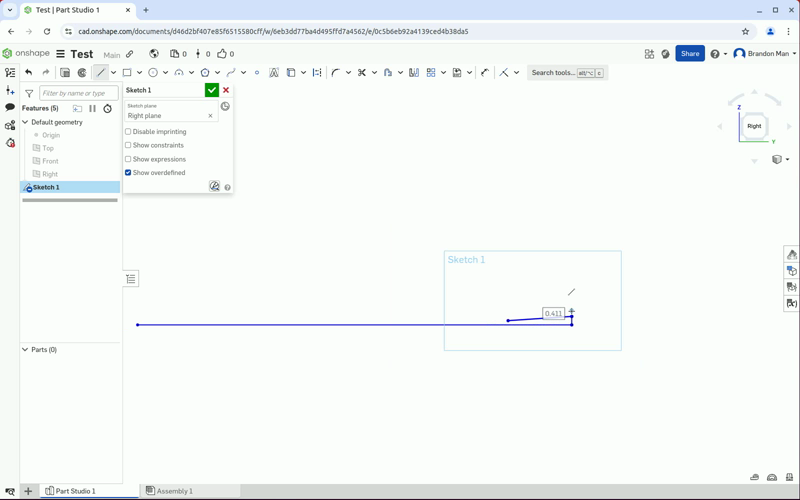
scroll(-6)
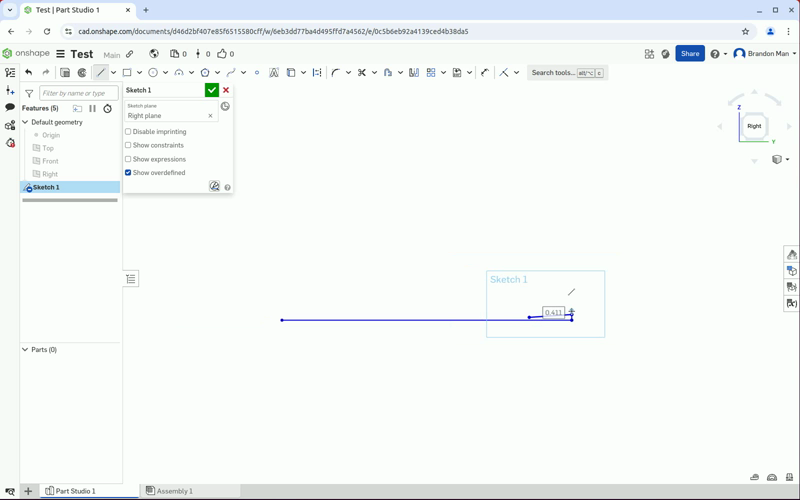
scroll(-6)
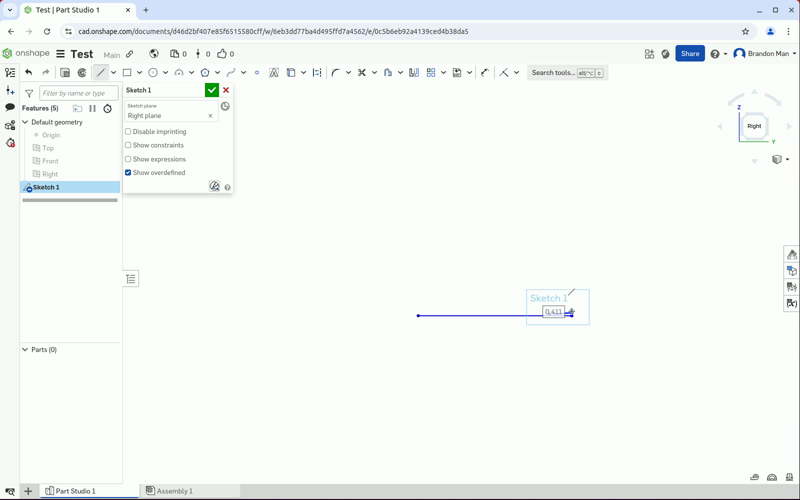
key_up(shift)
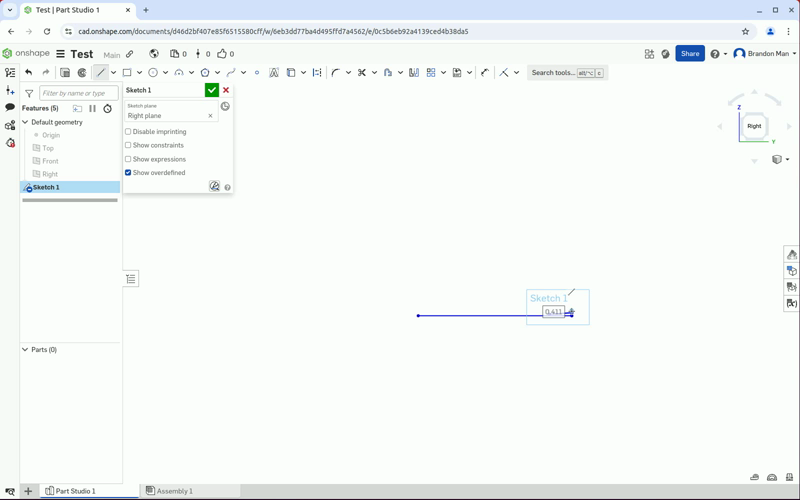
key_down(shift)
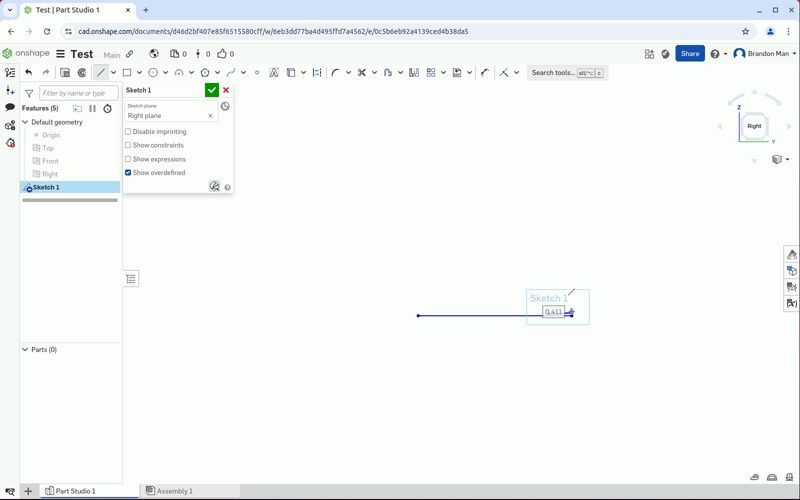
mouse_move(589, 310)
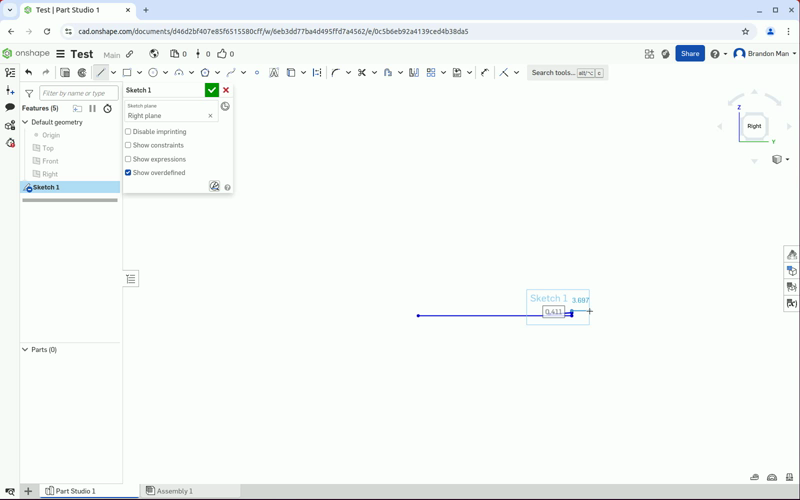
mouse_move(550, 310)
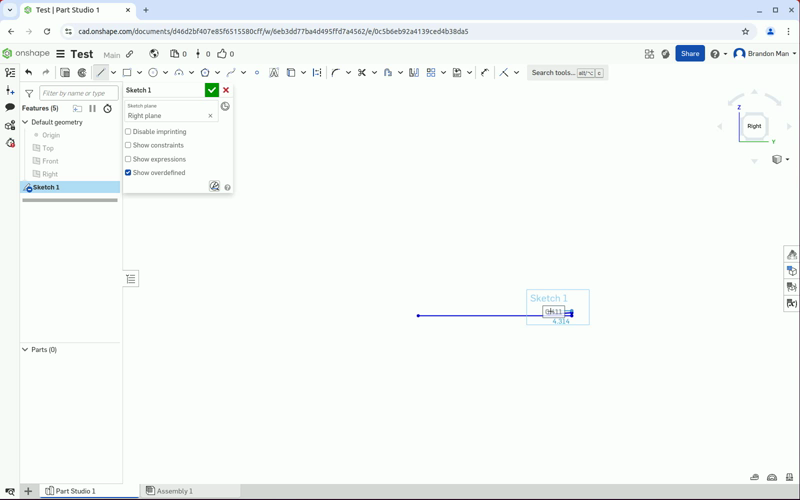
scroll(6)
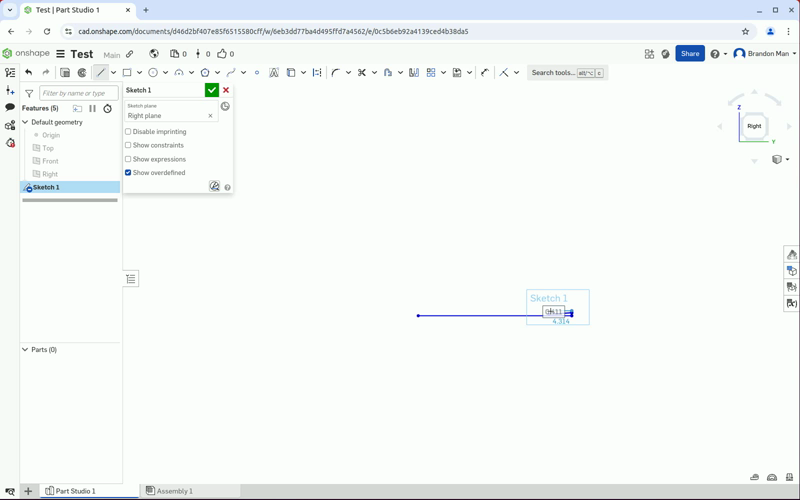
scroll(6)
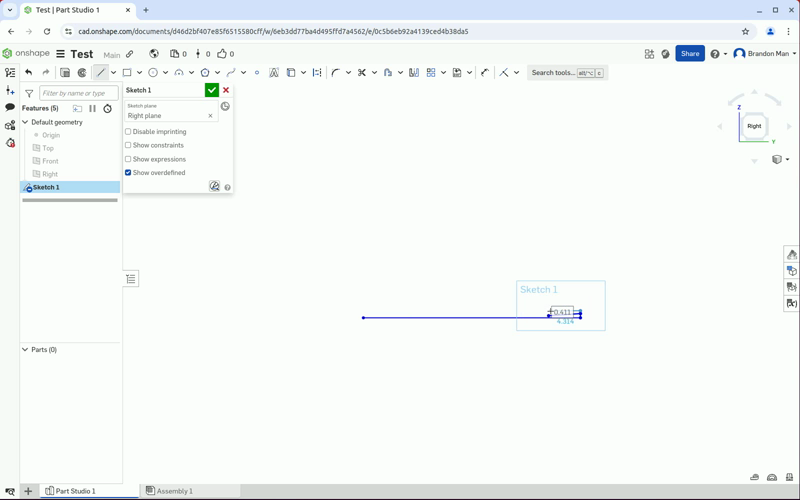
scroll(6)
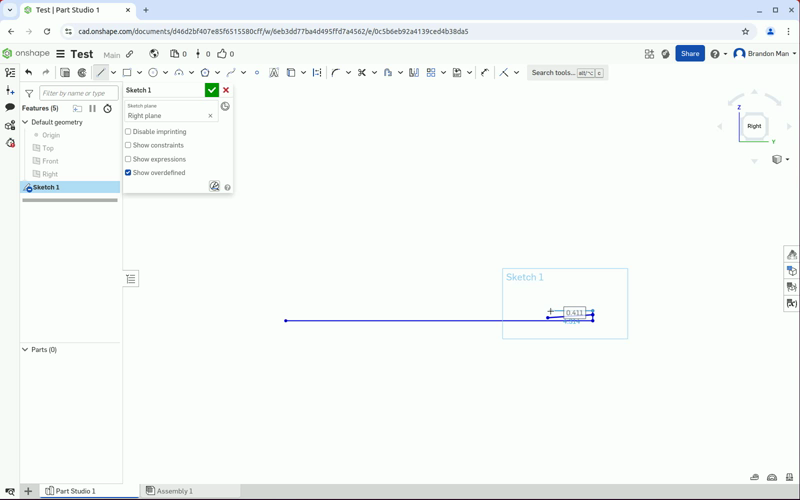
scroll(6)
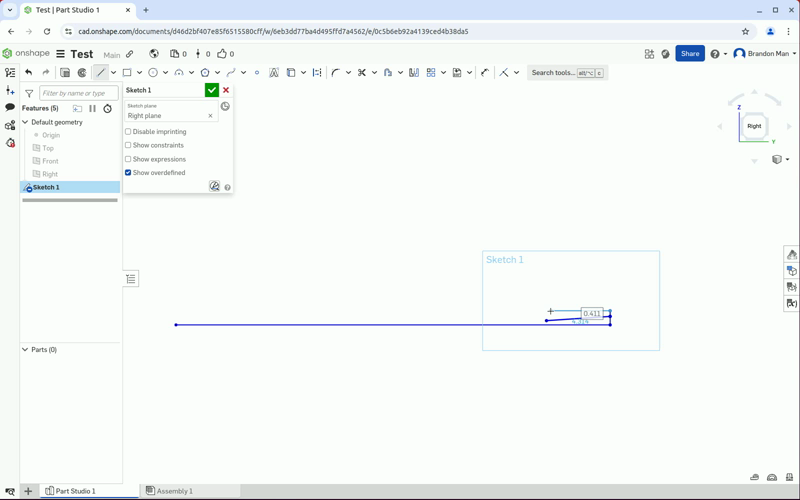
scroll(6)
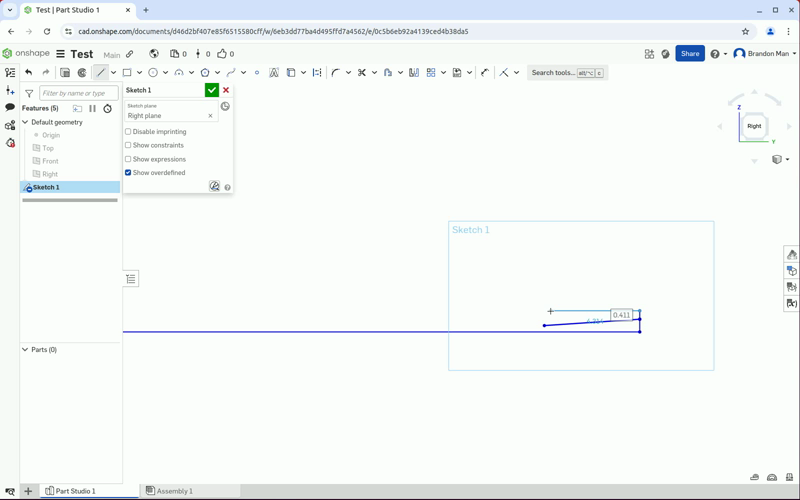
scroll(6)
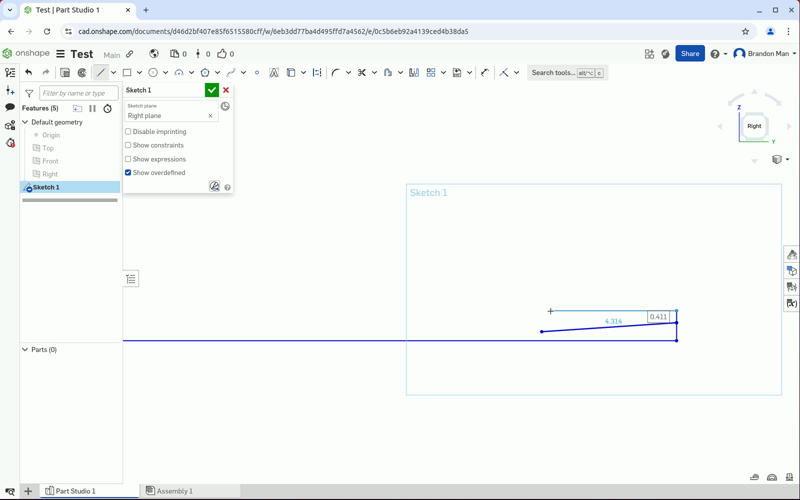
scroll(6)
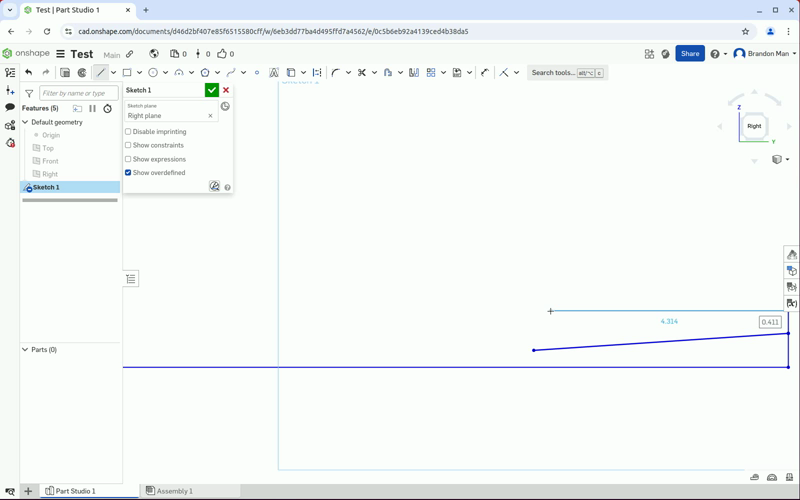
click(550, 310)
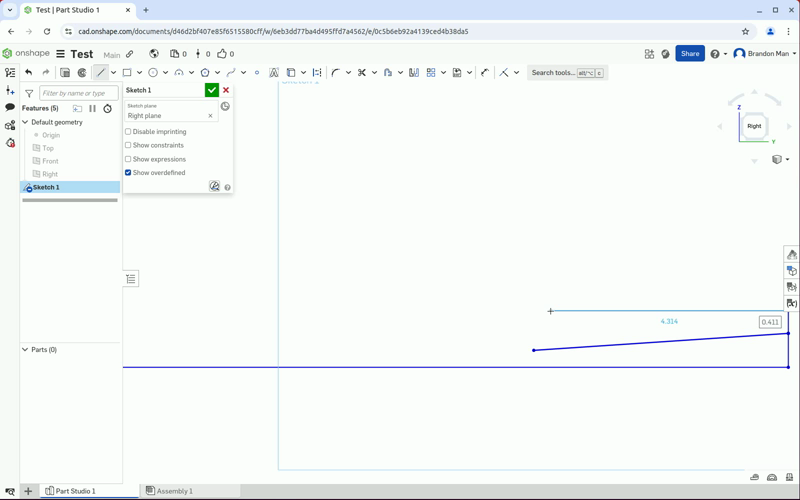
scroll(-6)
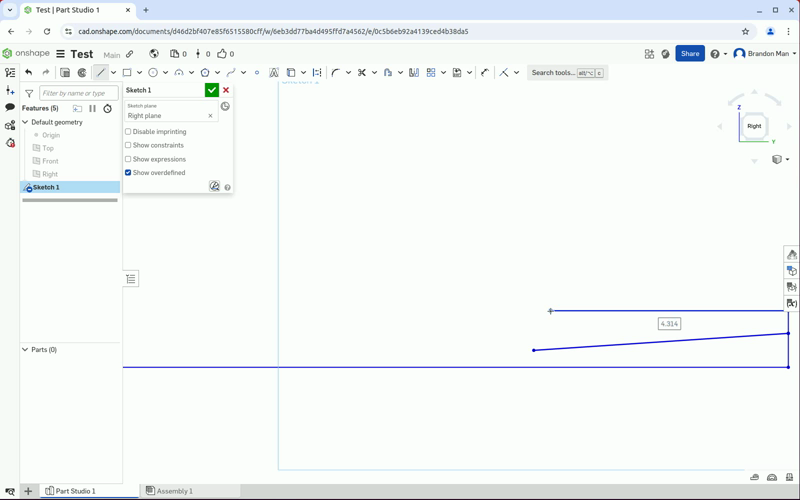
scroll(-6)
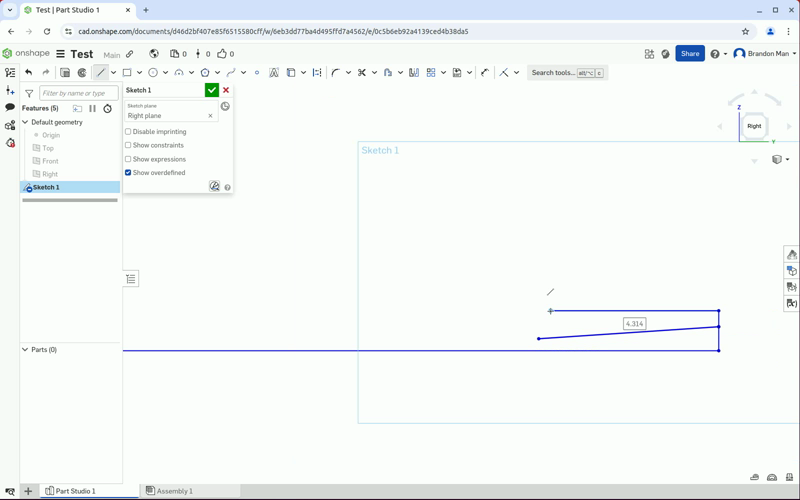
scroll(-6)
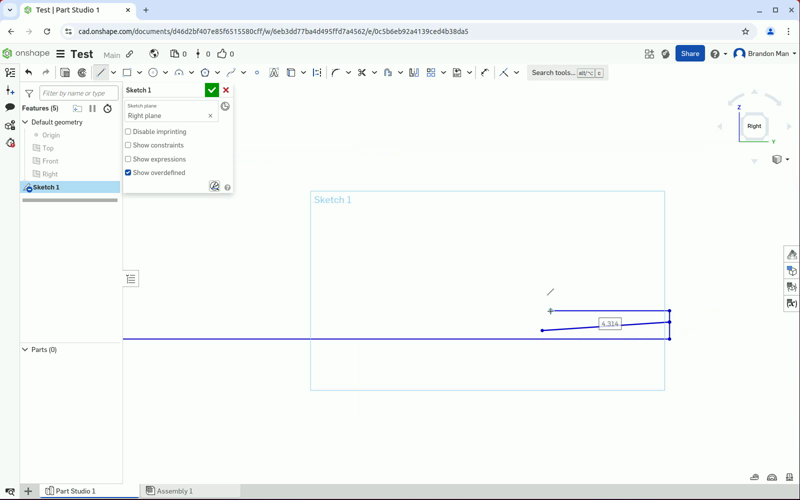
scroll(-6)
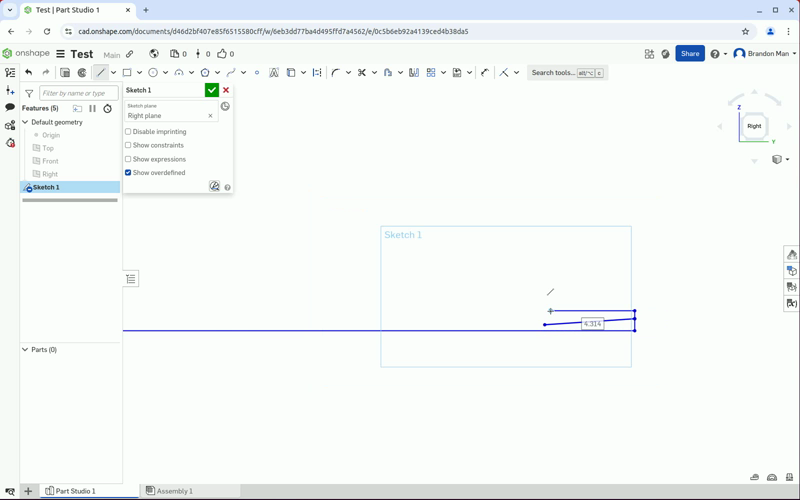
scroll(-6)
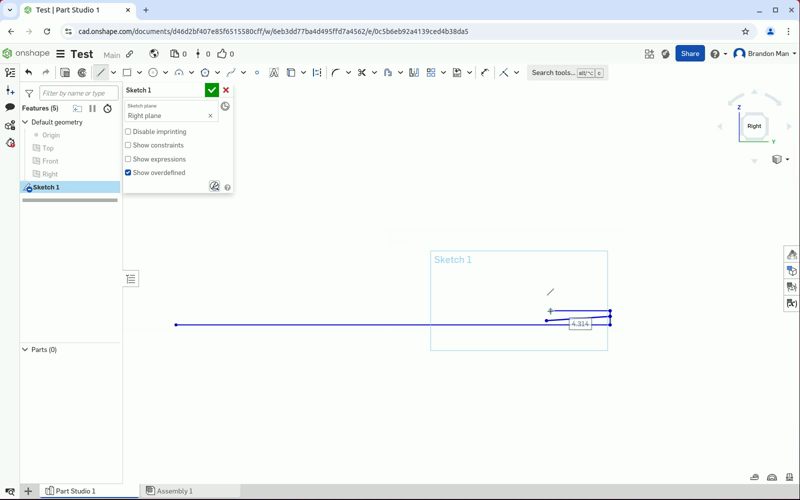
scroll(-6)
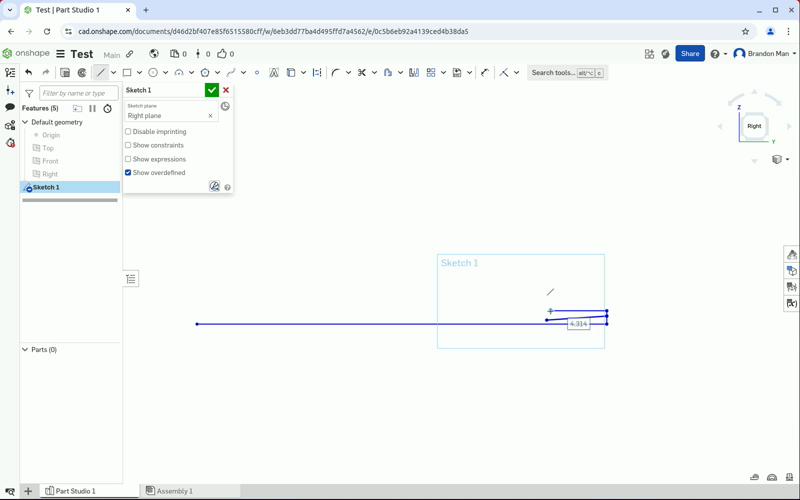
scroll(-6)
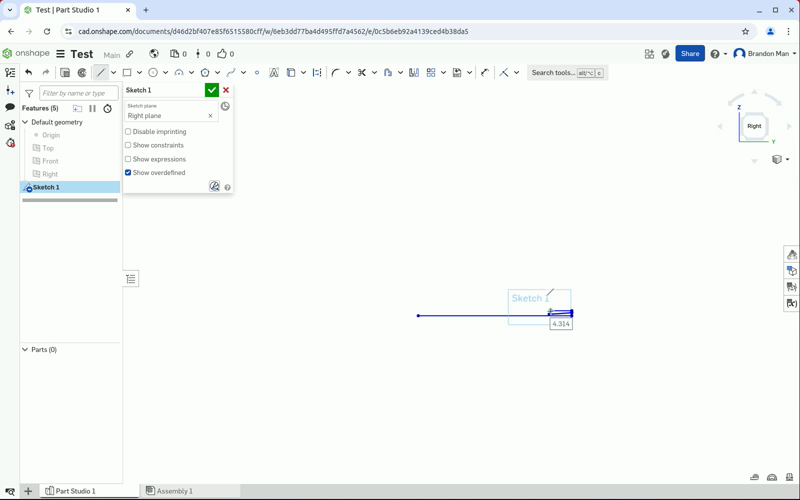
key_up(shift)
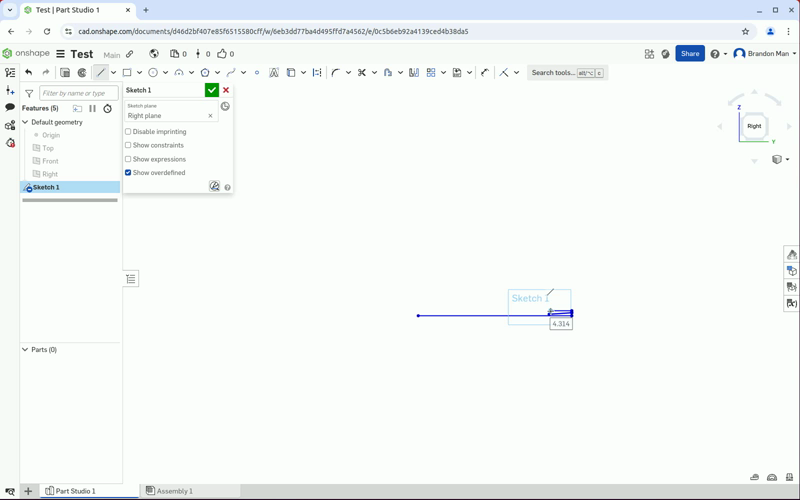
key_down(shift)
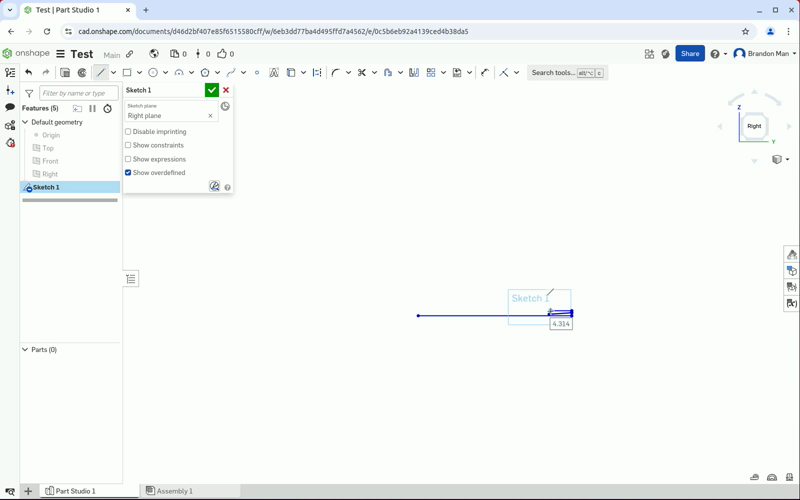
mouse_move(580, 310)
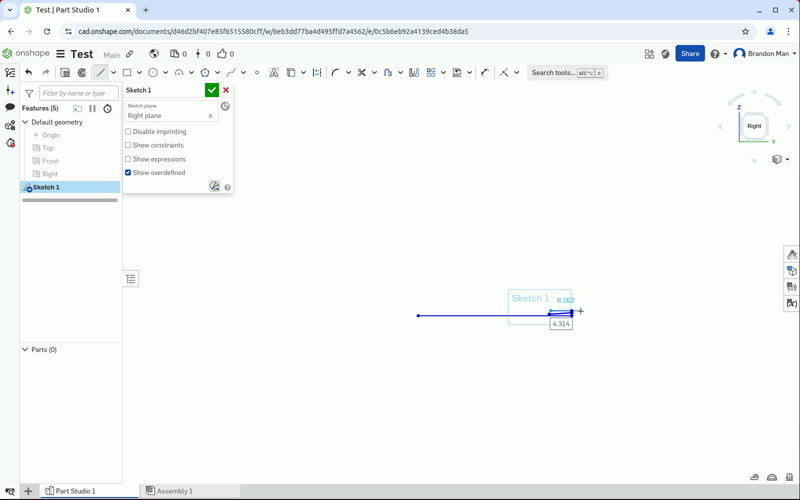
mouse_move(546, 312)
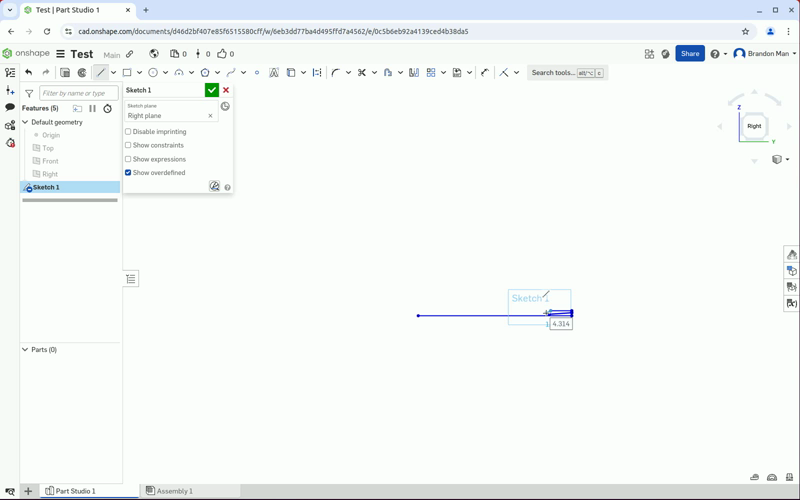
scroll(6)
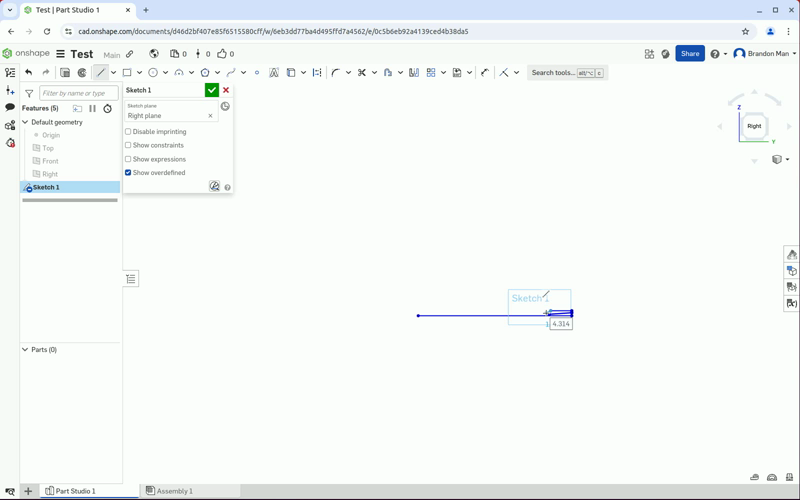
scroll(6)
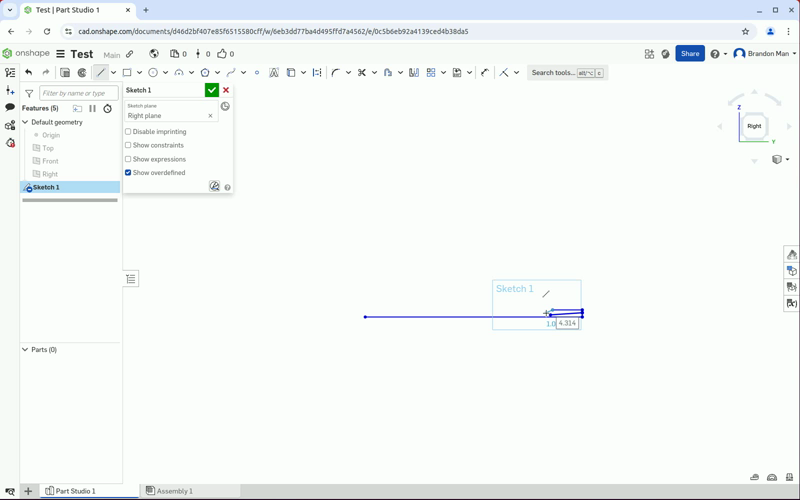
scroll(6)
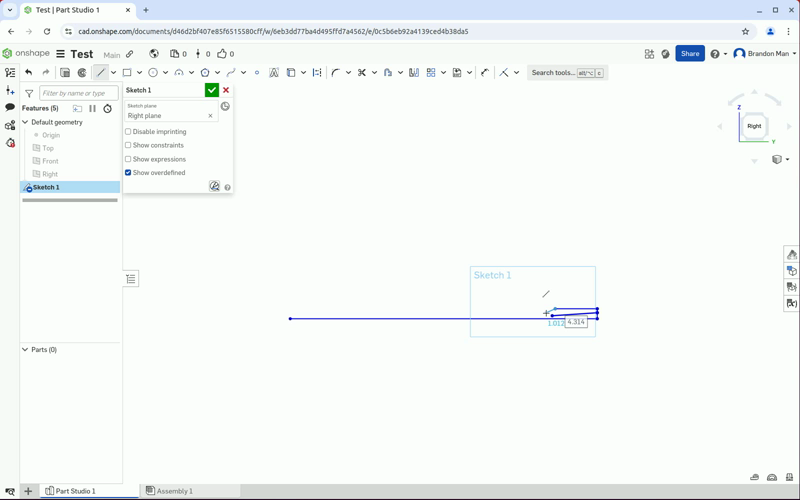
scroll(6)
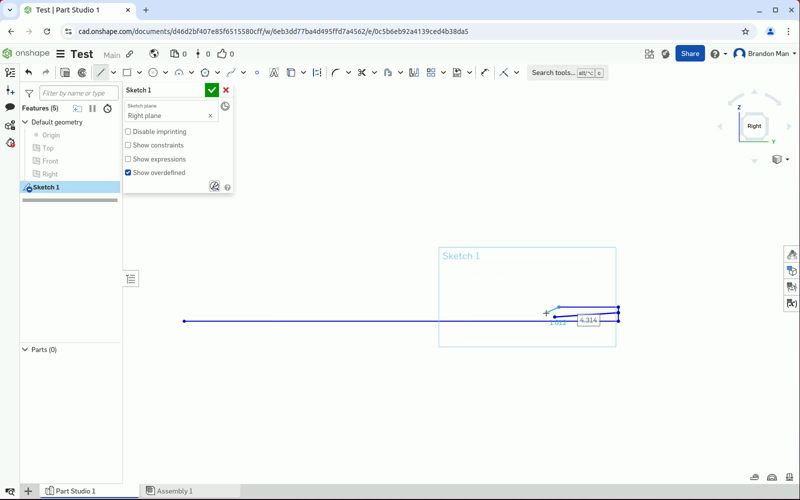
scroll(6)
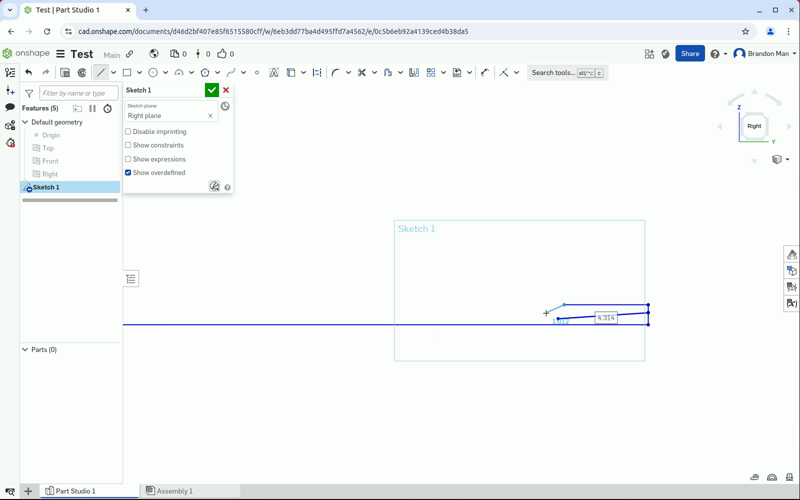
scroll(6)
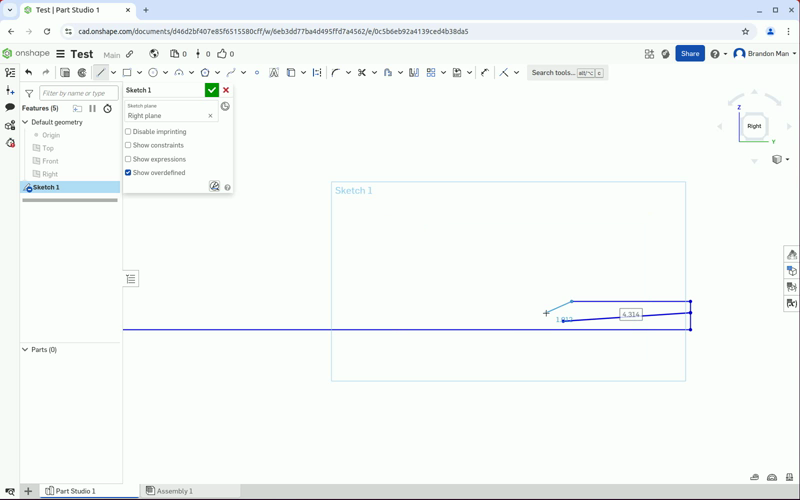
scroll(6)
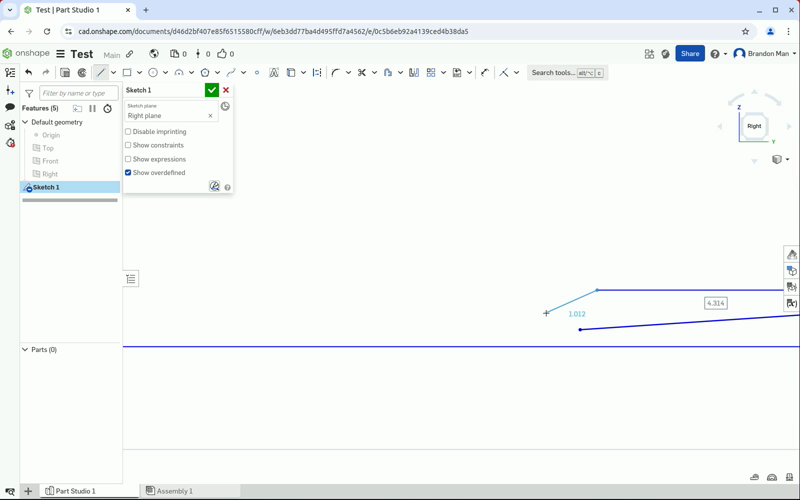
click(546, 312)
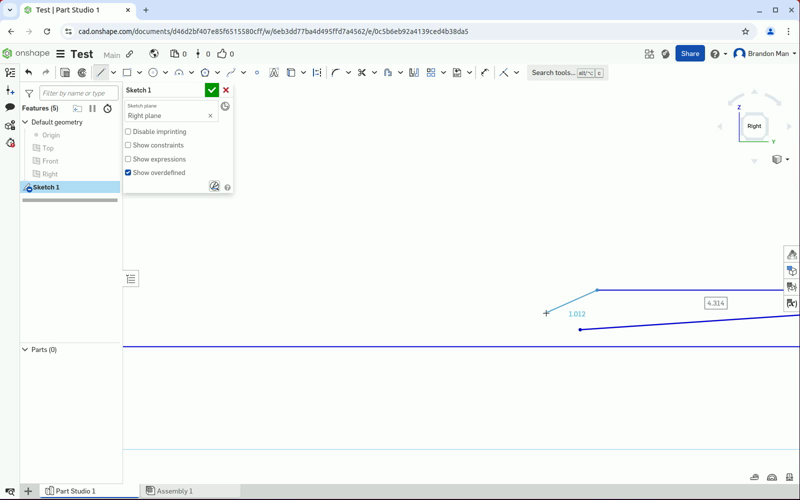
scroll(-6)
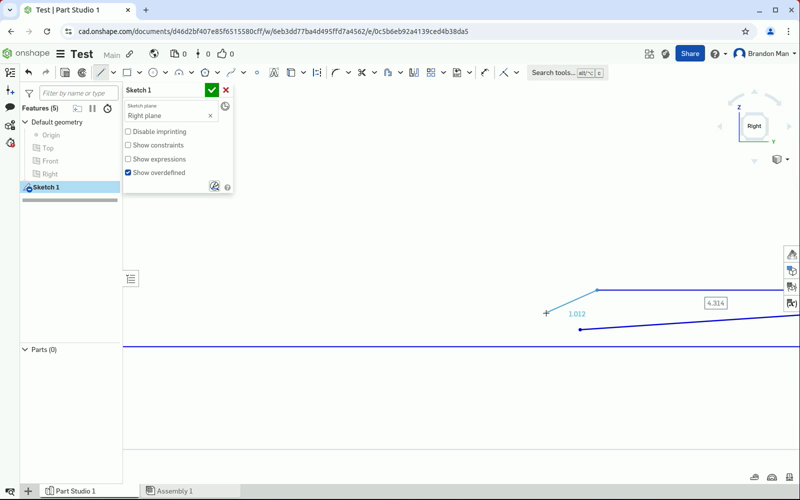
scroll(-6)
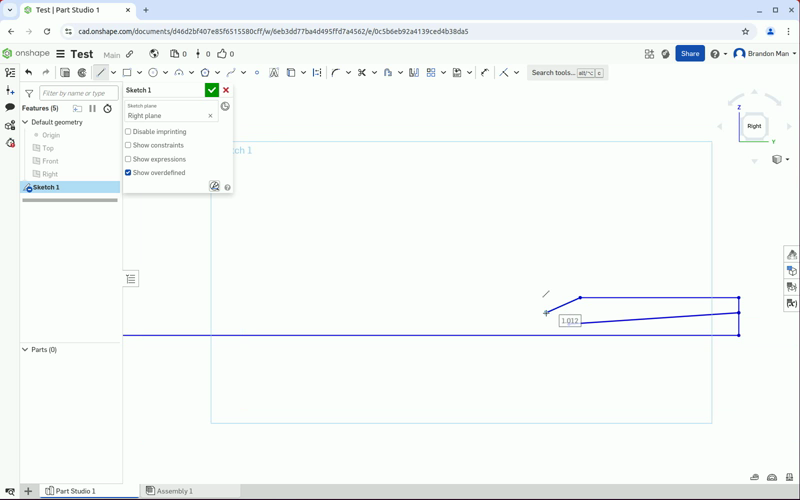
scroll(-6)
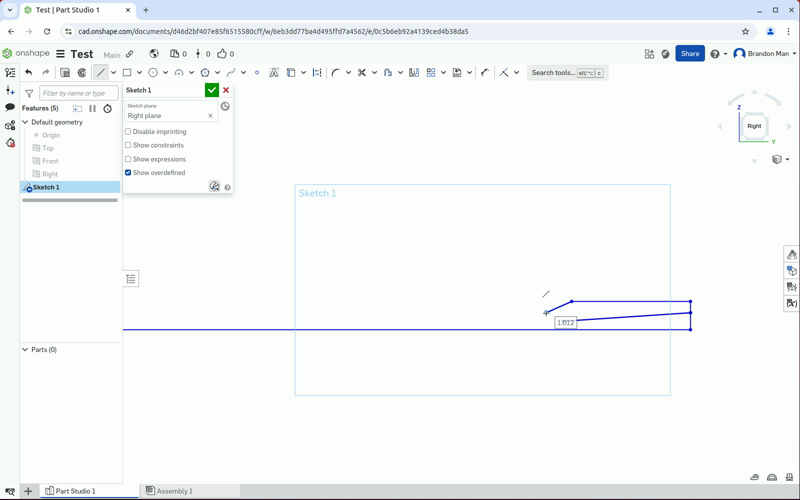
scroll(-6)
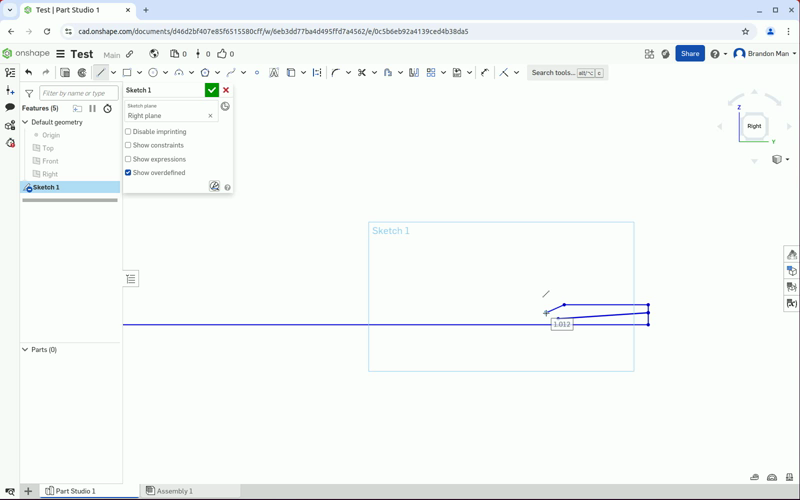
scroll(-6)
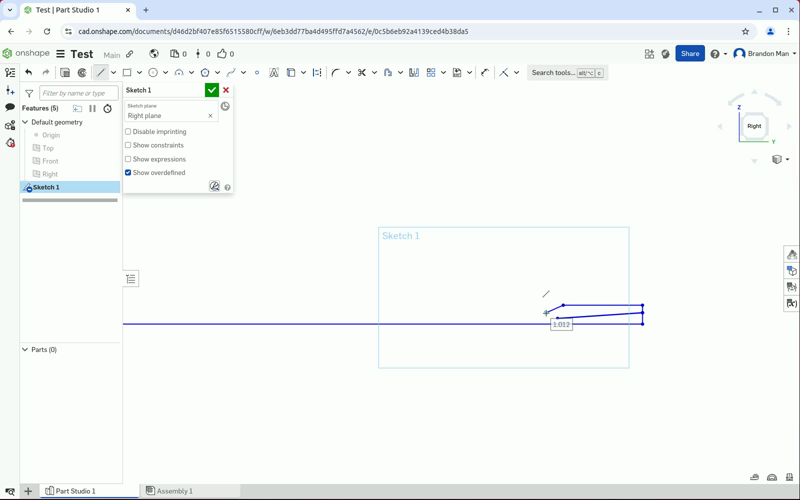
scroll(-6)
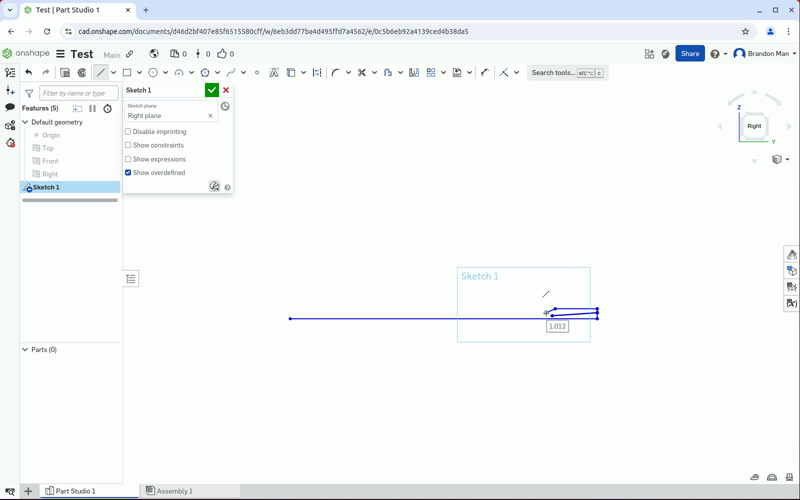
scroll(-6)
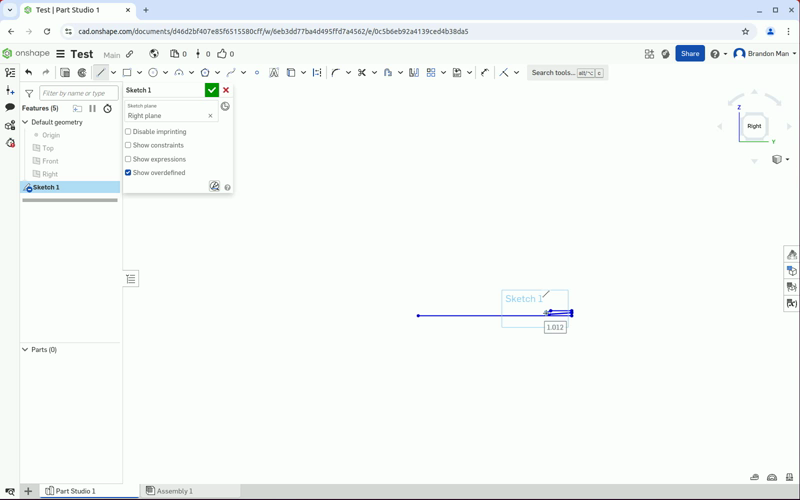
key_up(shift)
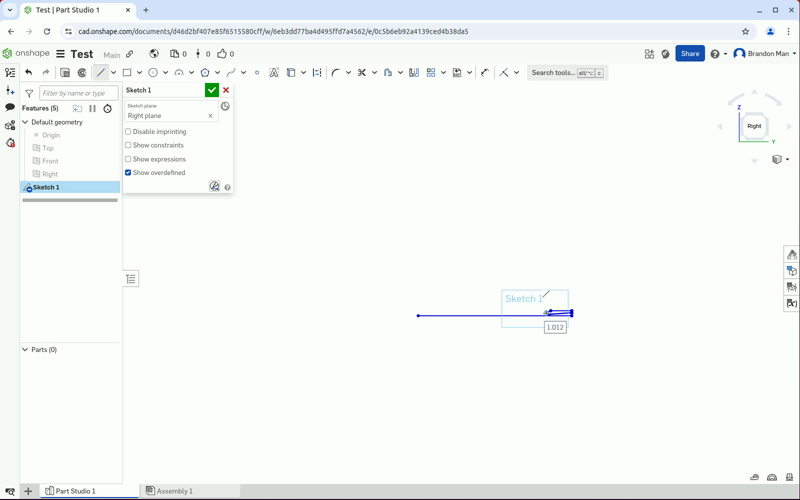
key_down(shift)
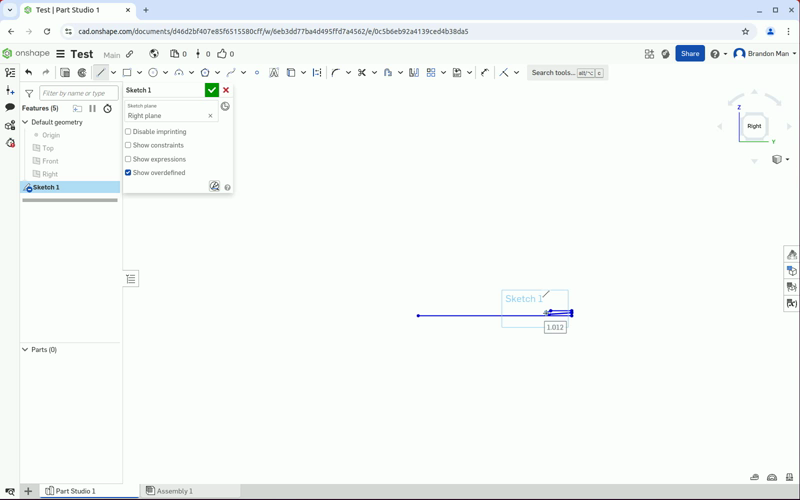
mouse_move(434, 312)
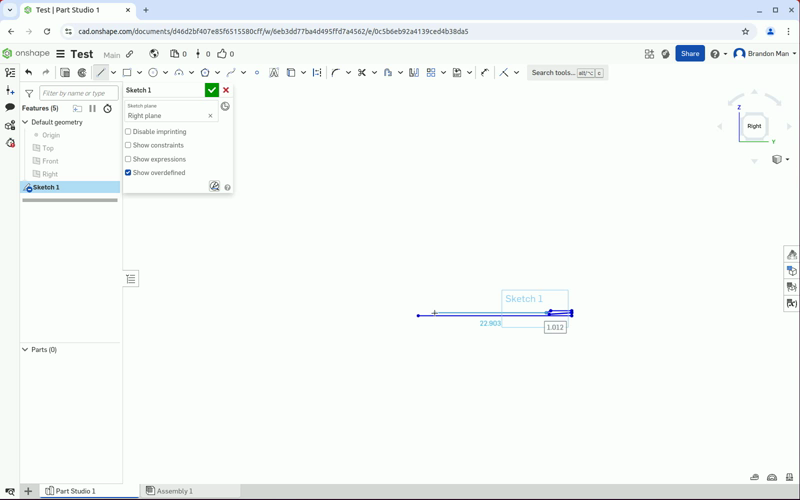
click(434, 312)
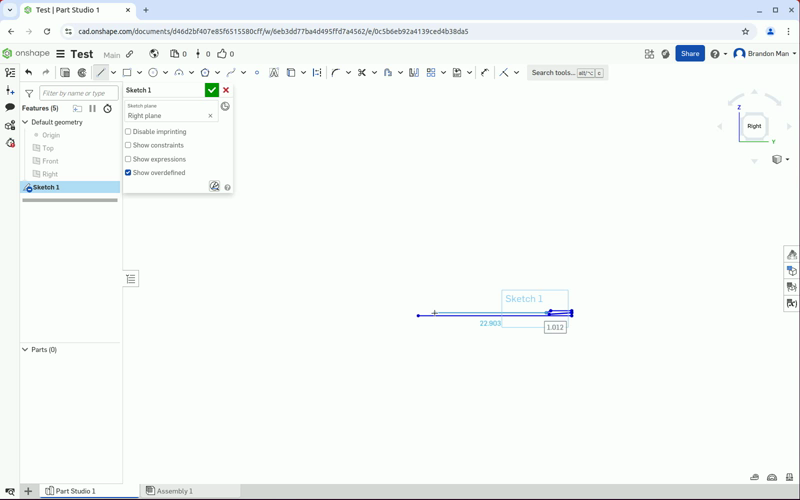
key_up(shift)
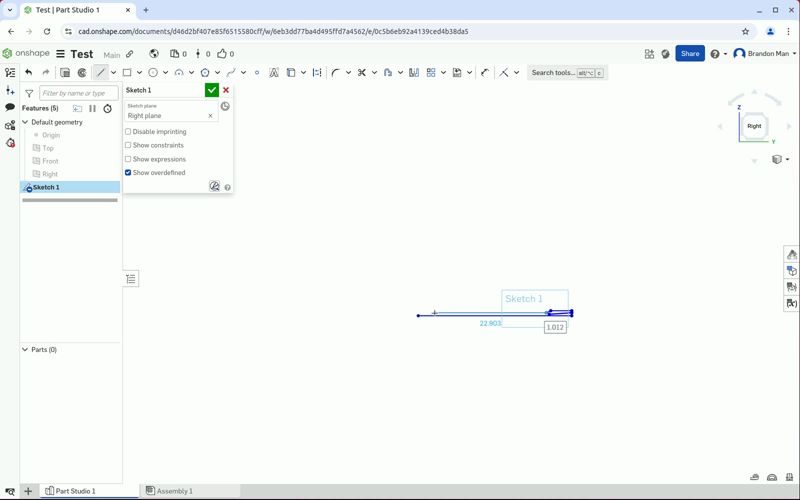
key_down(shift)
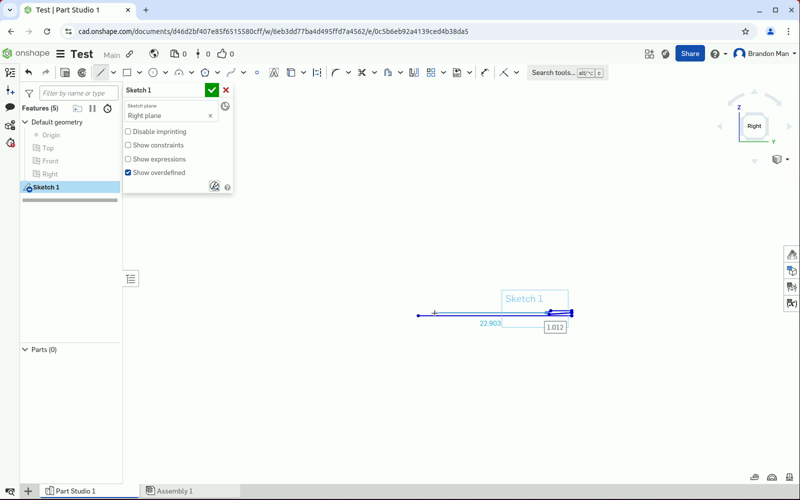
mouse_move(464, 312)
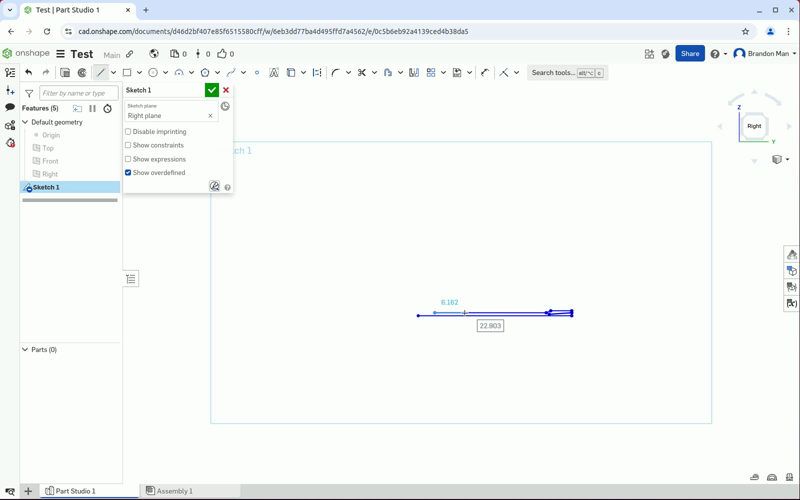
mouse_move(428, 310)
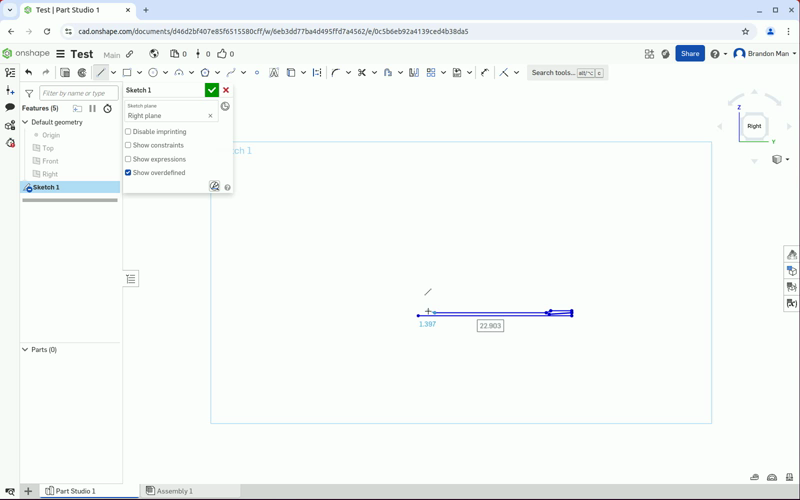
scroll(6)
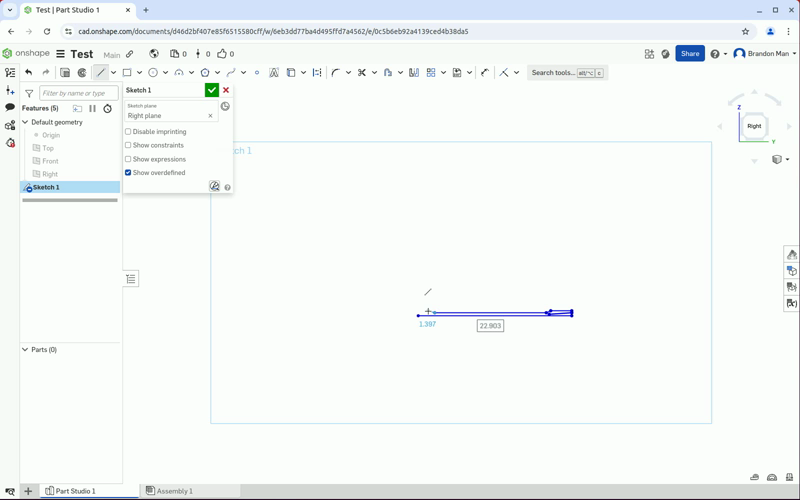
scroll(6)
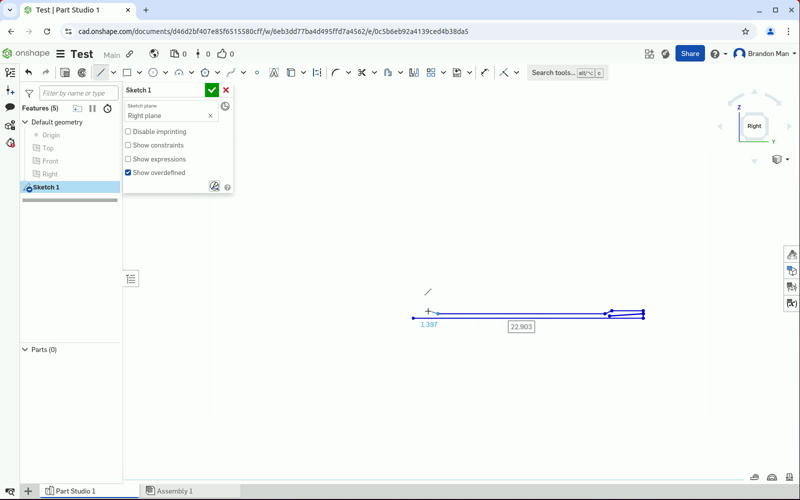
scroll(6)
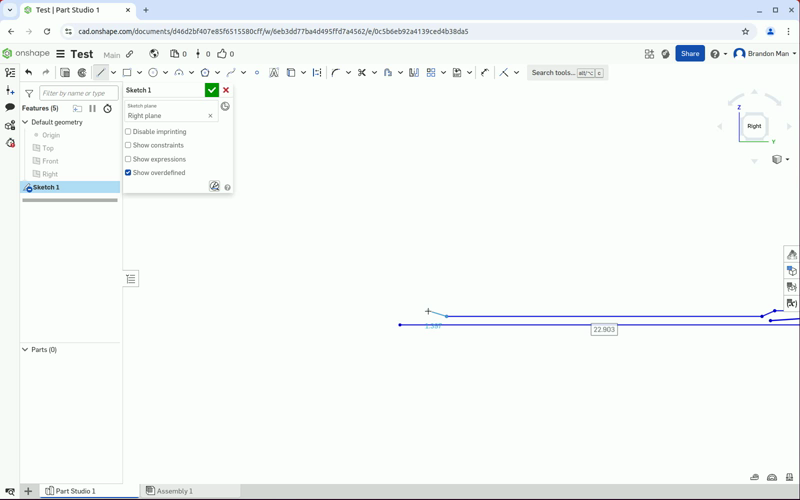
scroll(6)
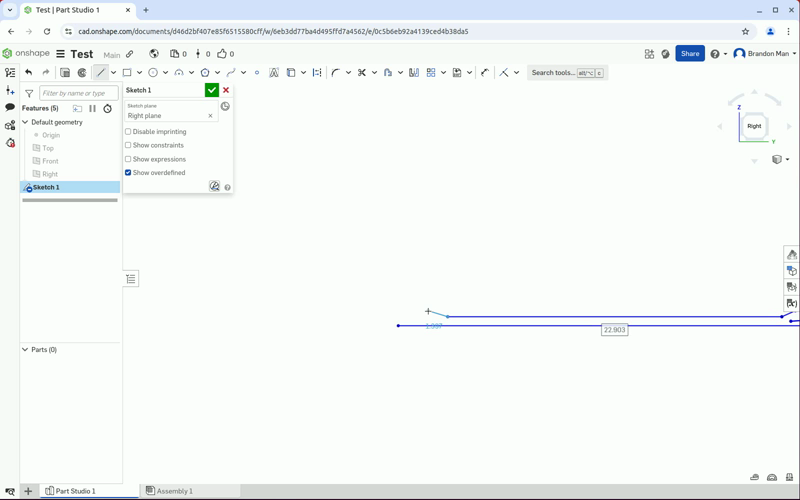
scroll(6)
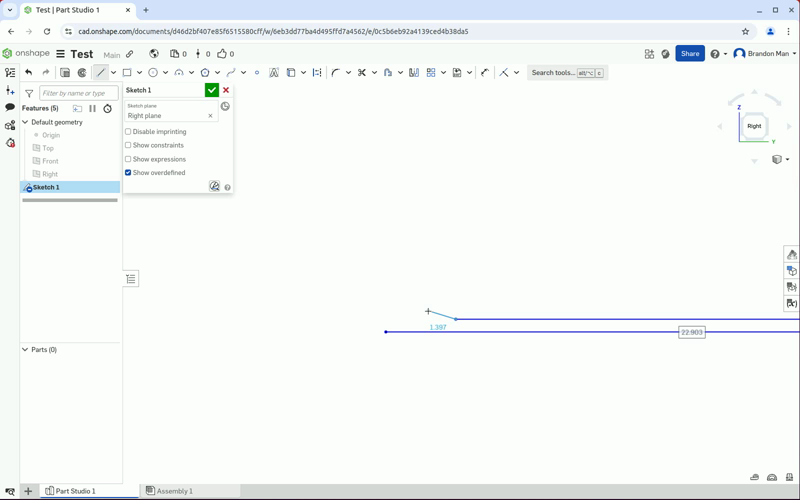
scroll(6)
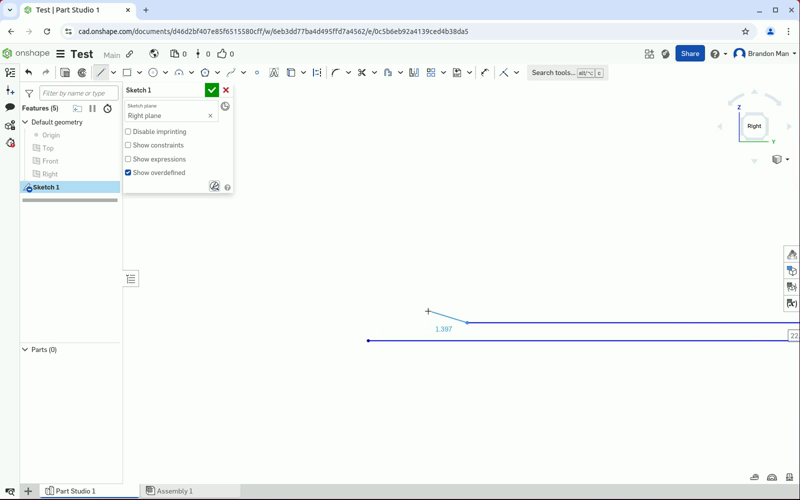
scroll(6)
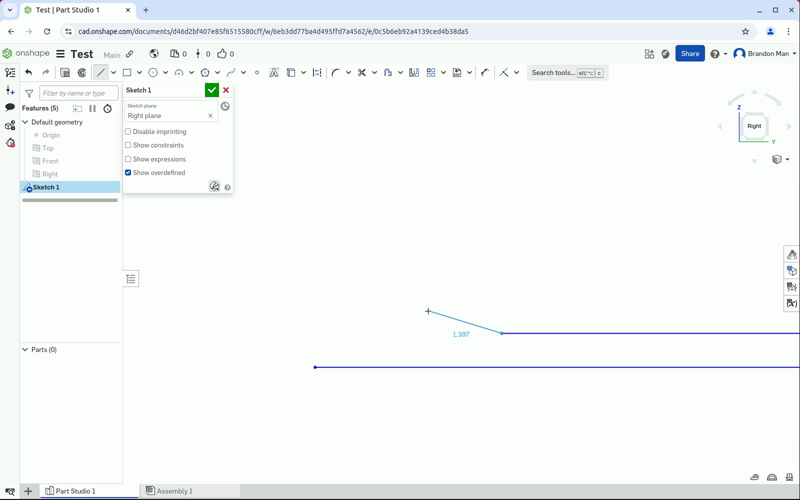
click(428, 310)
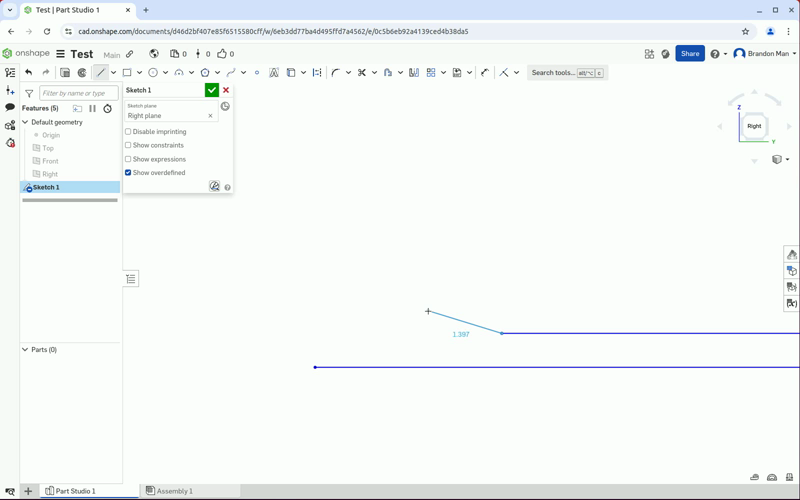
scroll(-6)
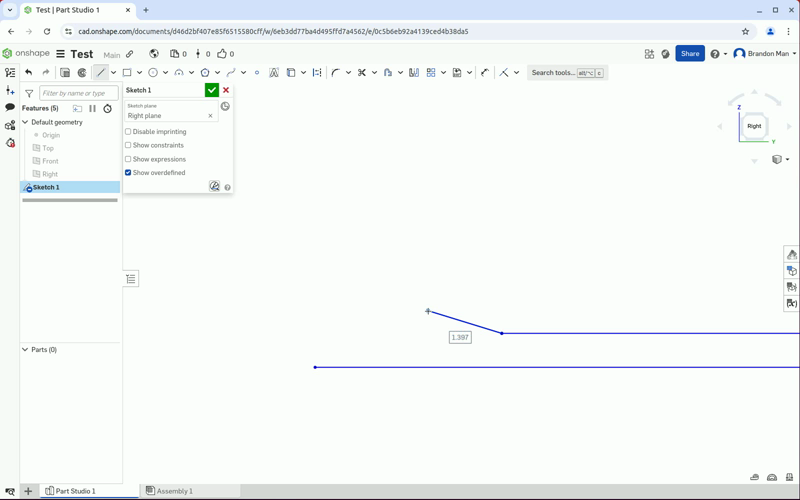
scroll(-6)
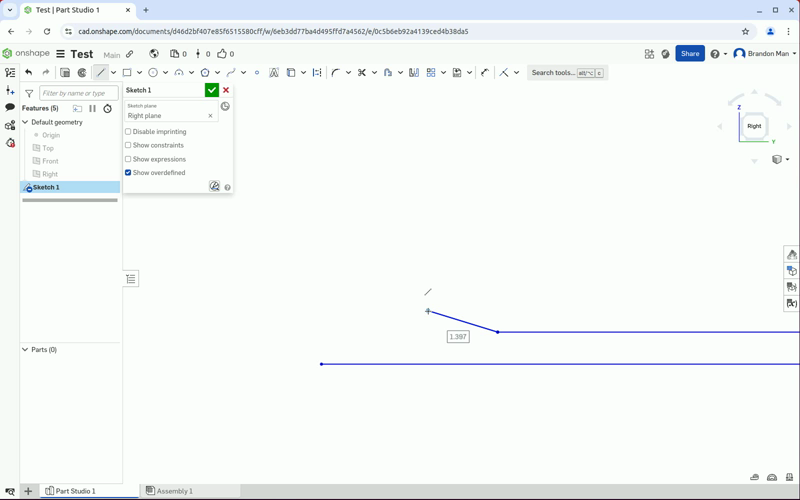
scroll(-6)
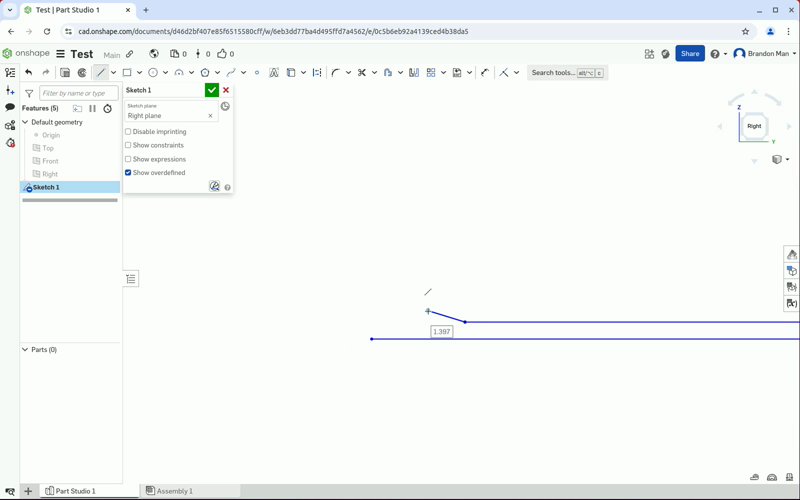
scroll(-6)
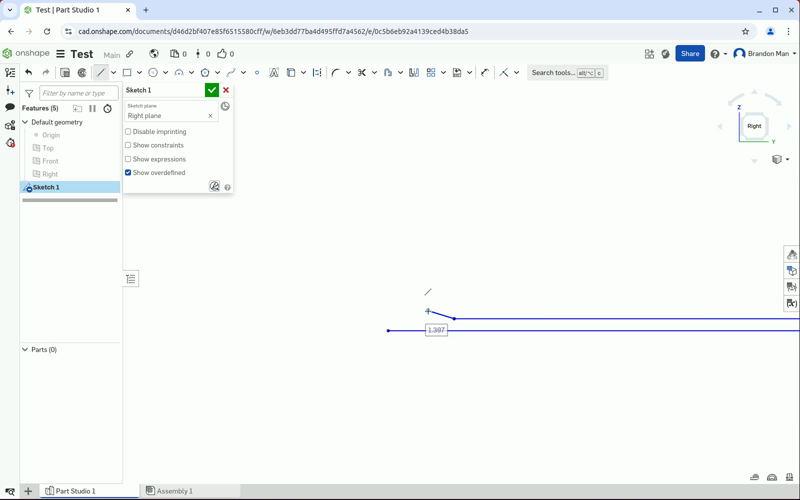
scroll(-6)
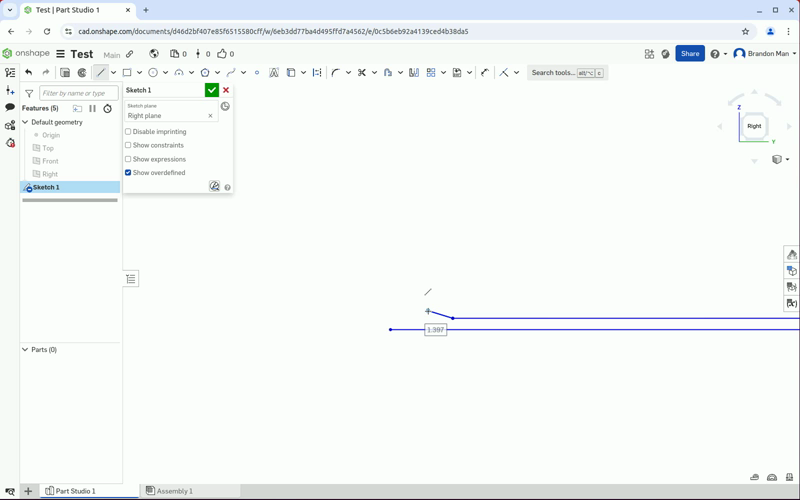
scroll(-6)
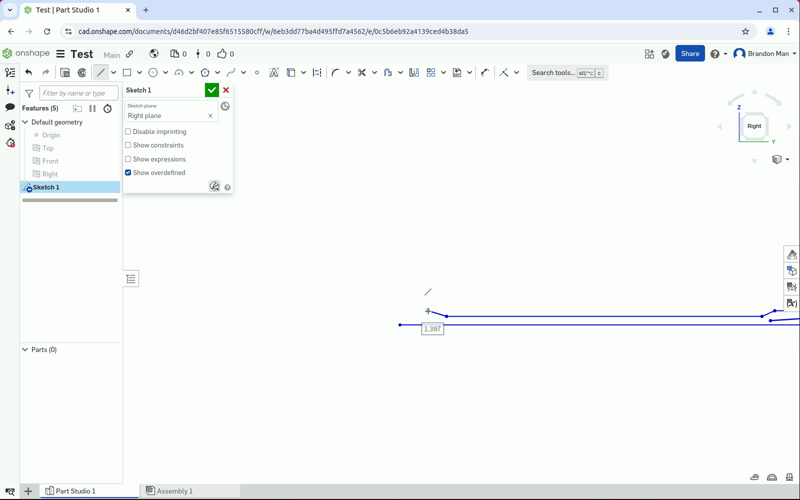
scroll(-6)
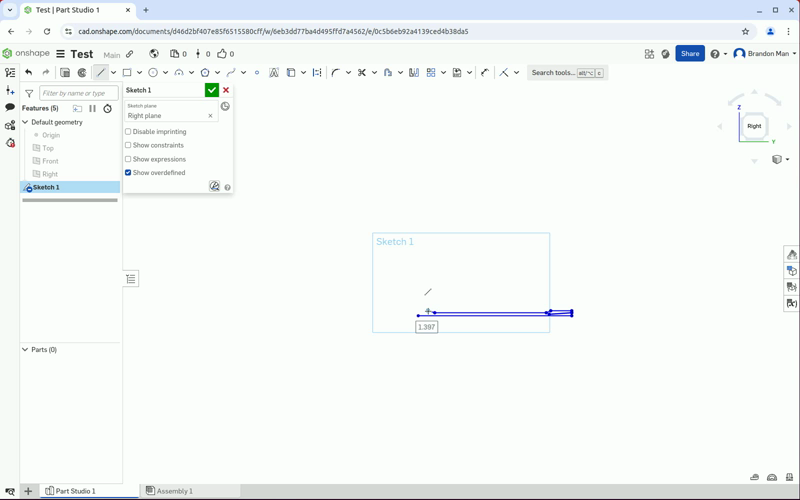
key_up(shift)
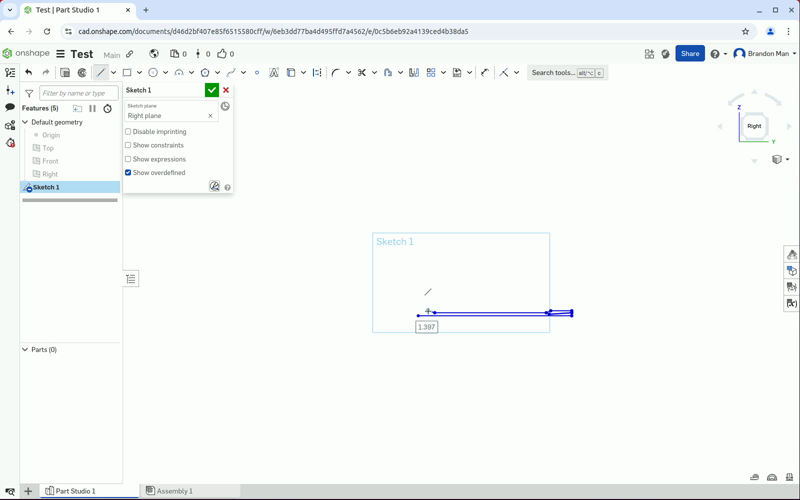
key_down(shift)
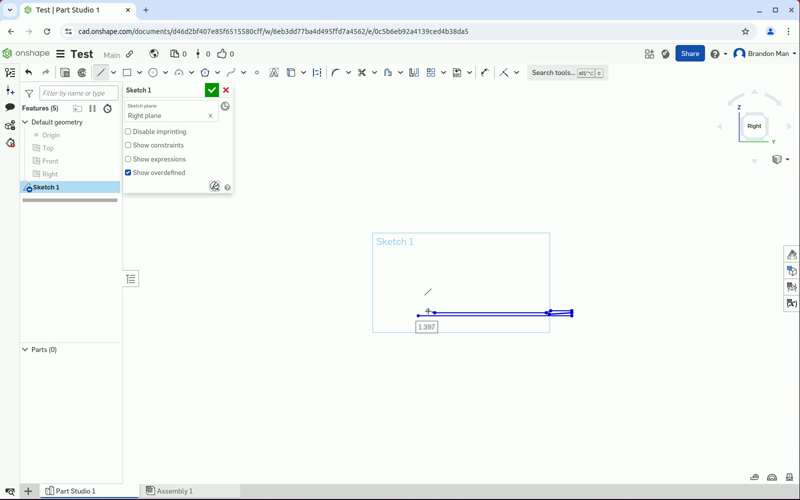
mouse_move(458, 310)
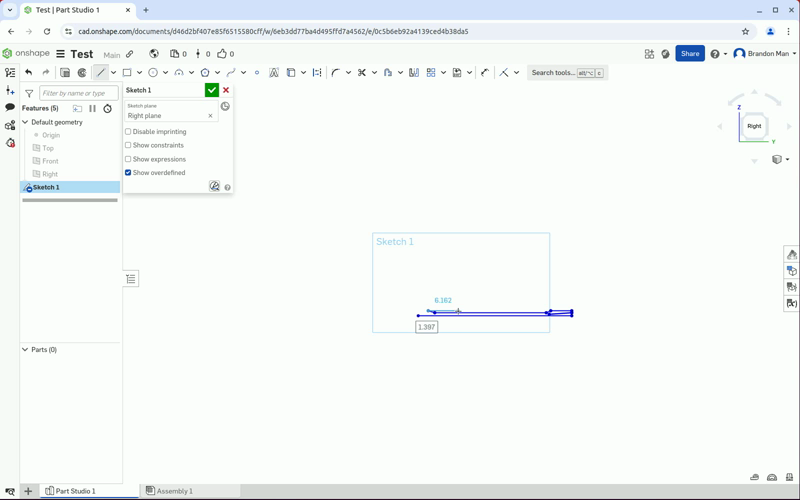
mouse_move(418, 310)
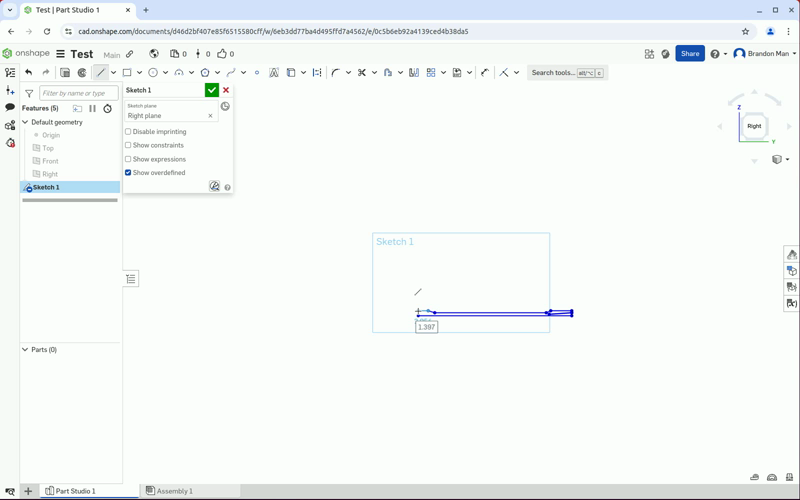
click(418, 310)
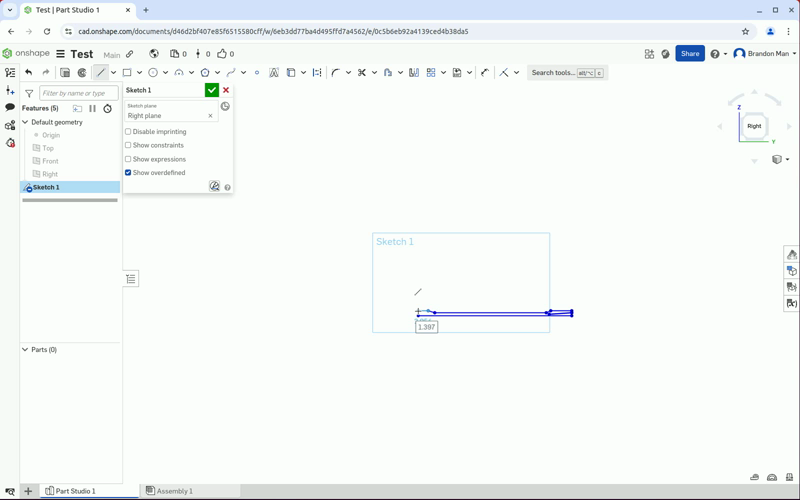
key_up(shift)
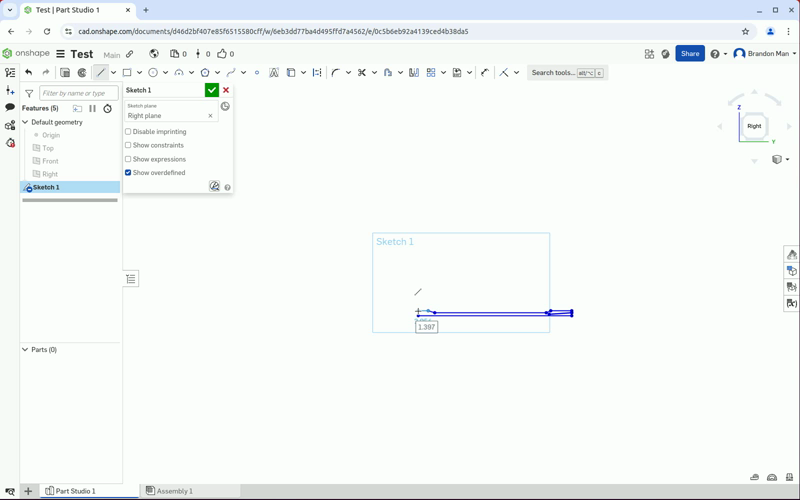
mouse_move(448, 310)
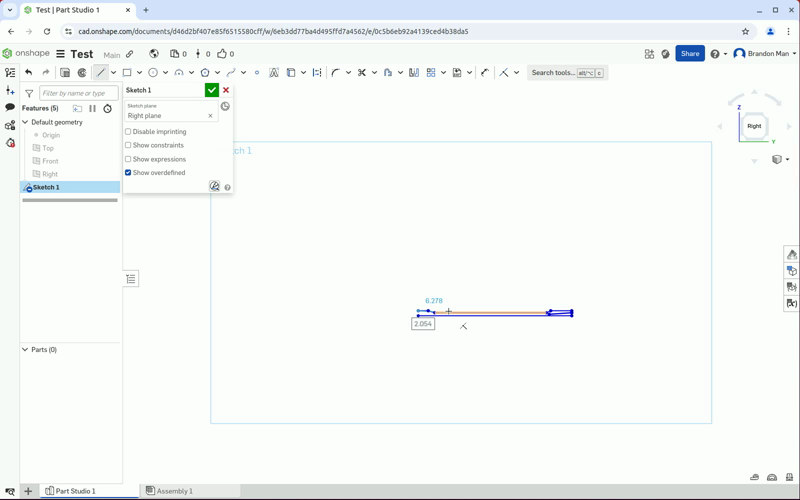
key_down(shift)
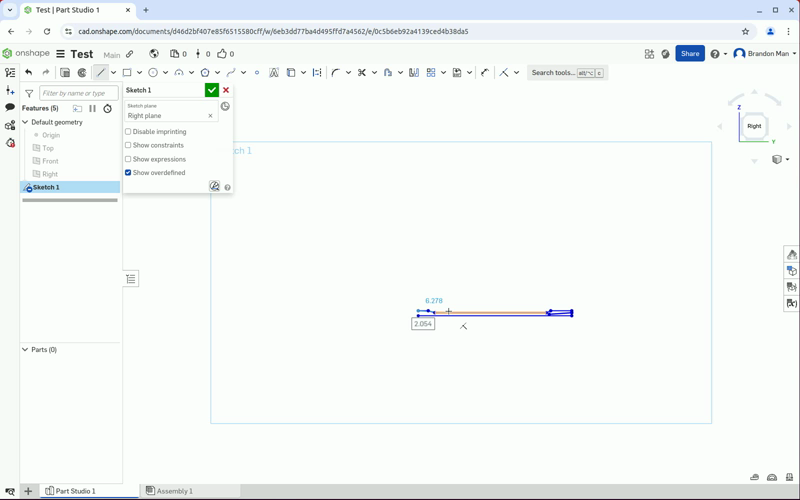
mouse_move(418, 315)
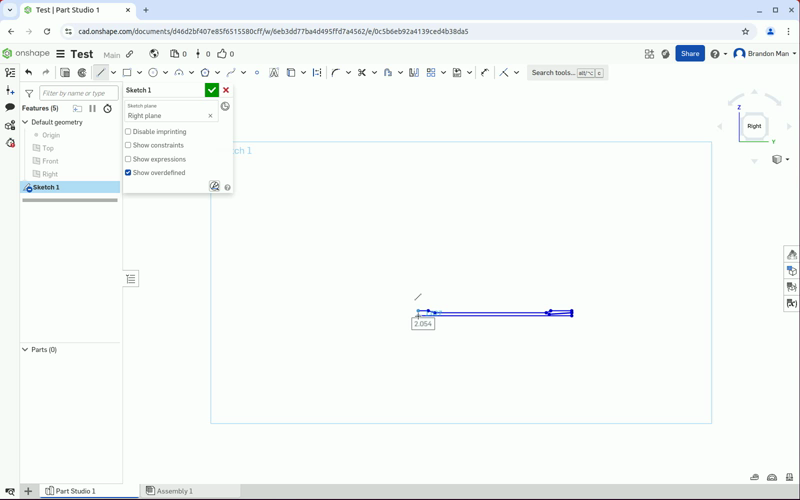
scroll(6)
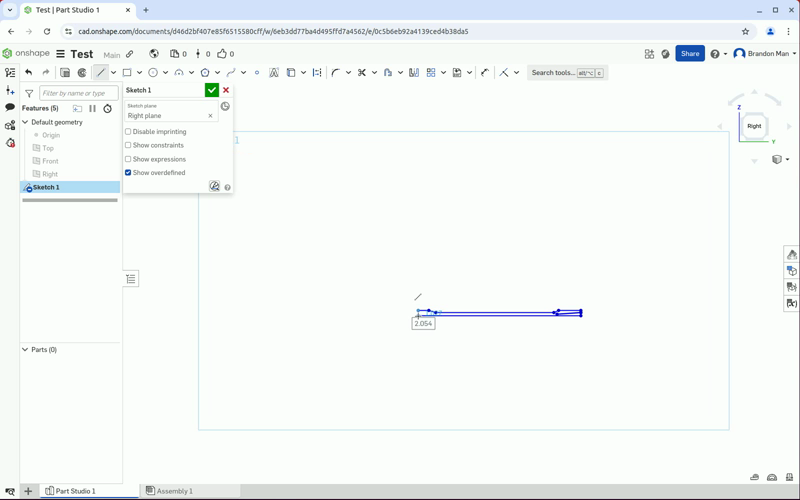
scroll(6)
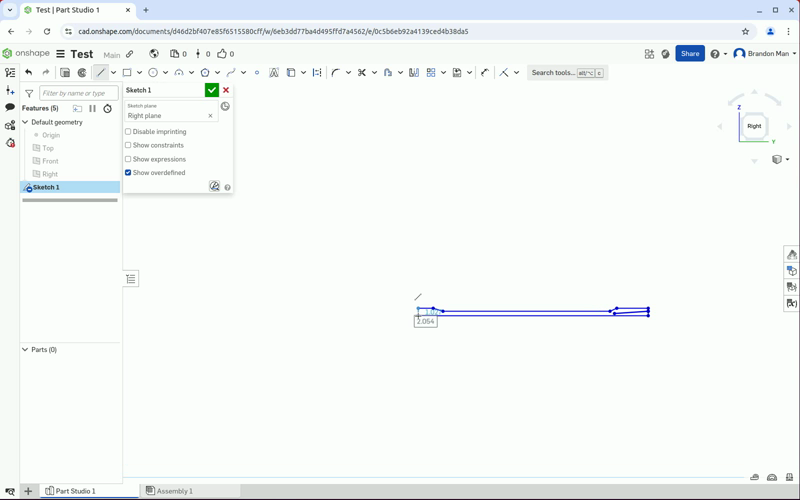
scroll(6)
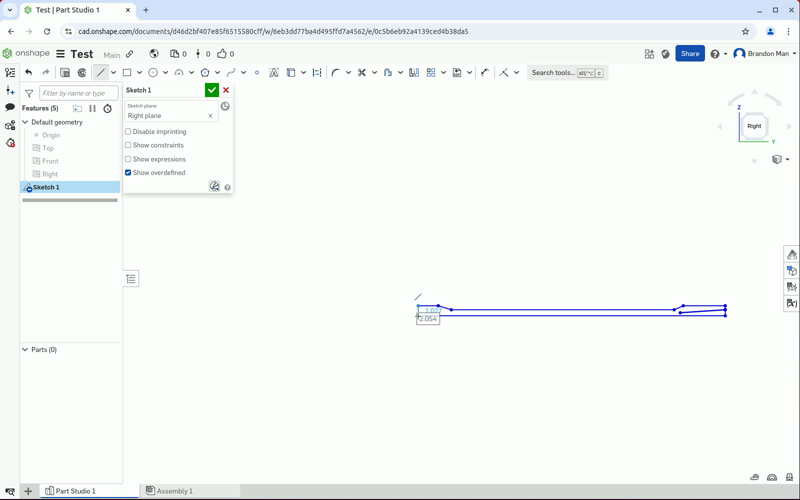
scroll(6)
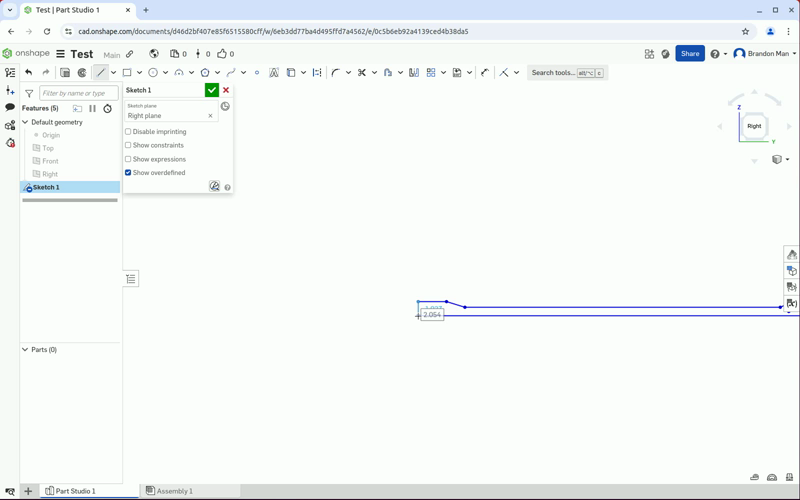
scroll(6)
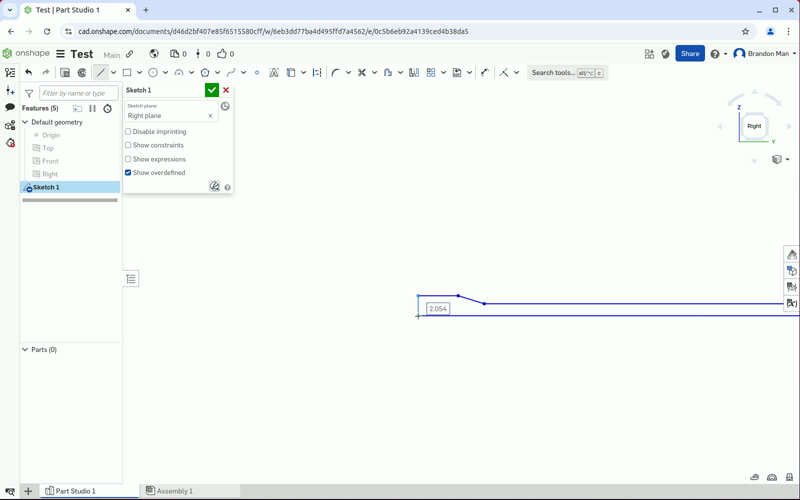
scroll(6)
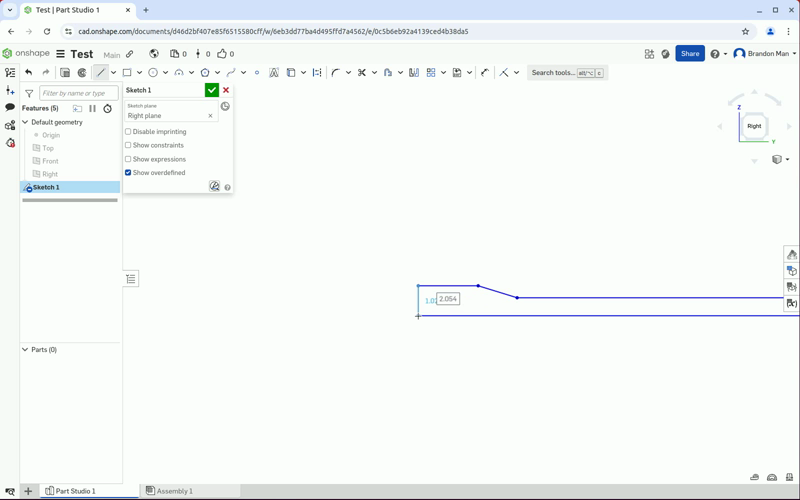
scroll(6)
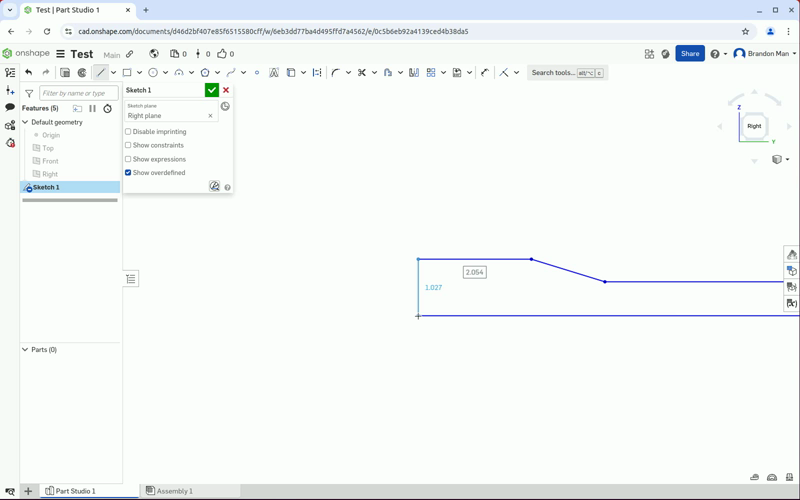
key_up(shift)
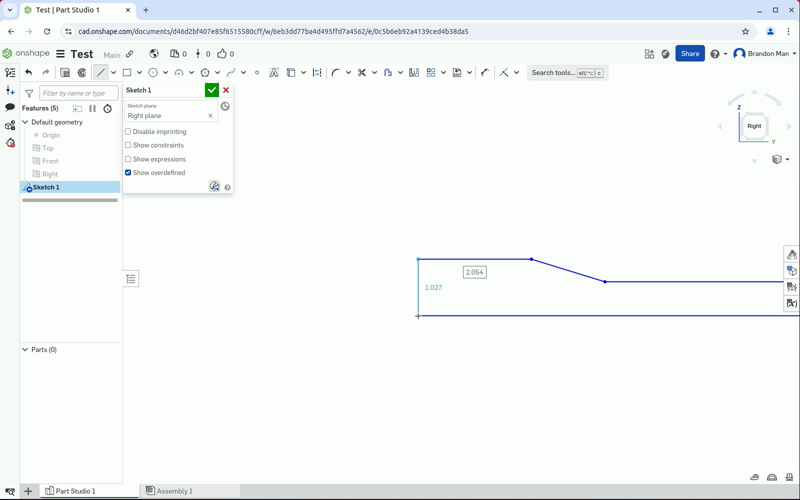
click(418, 315)
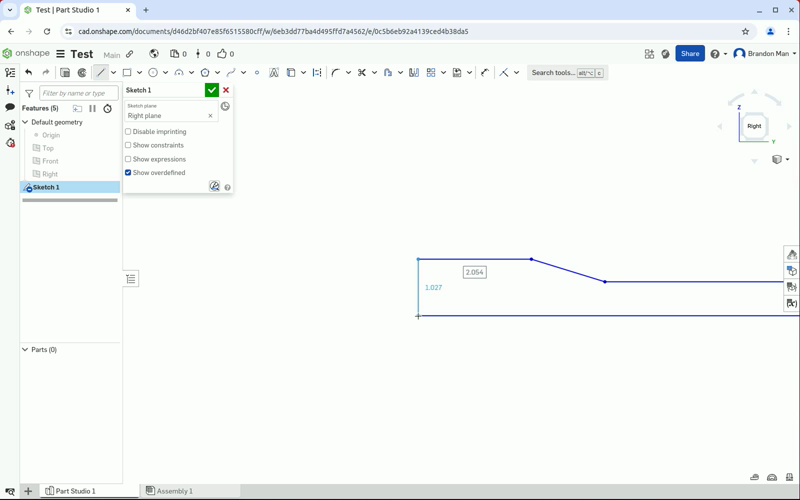
scroll(-6)
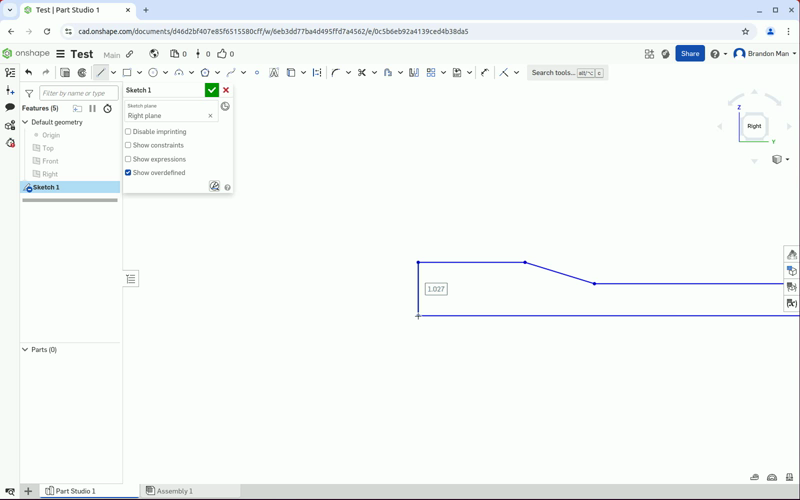
scroll(-6)
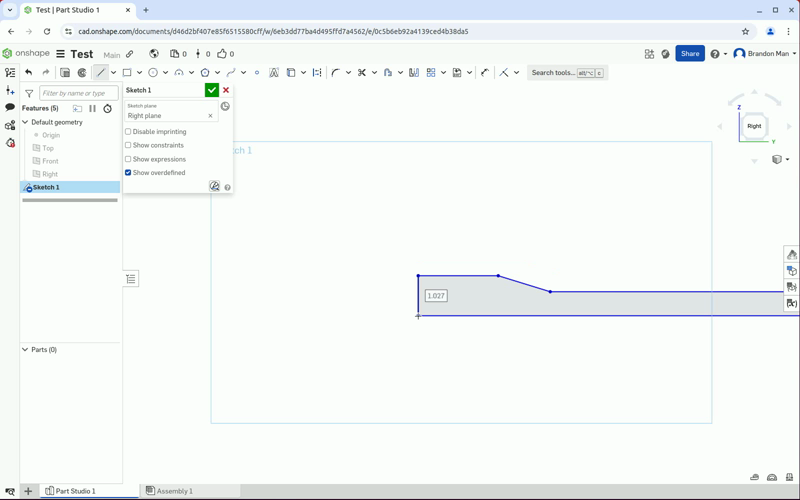
scroll(-6)
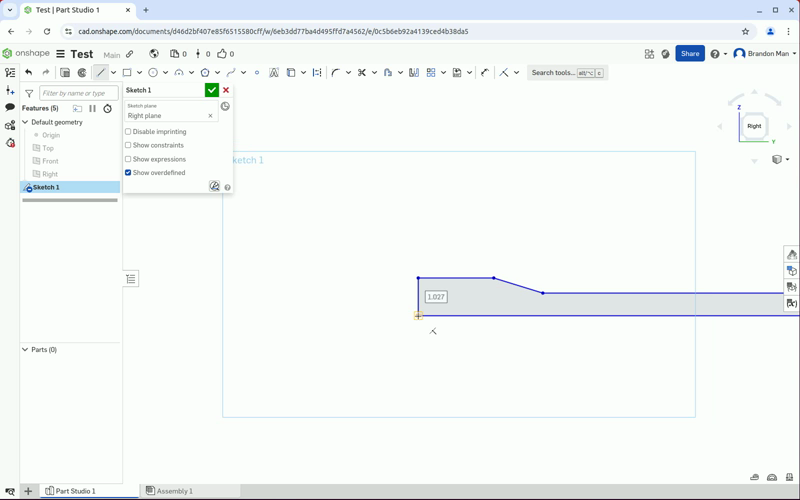
scroll(-6)
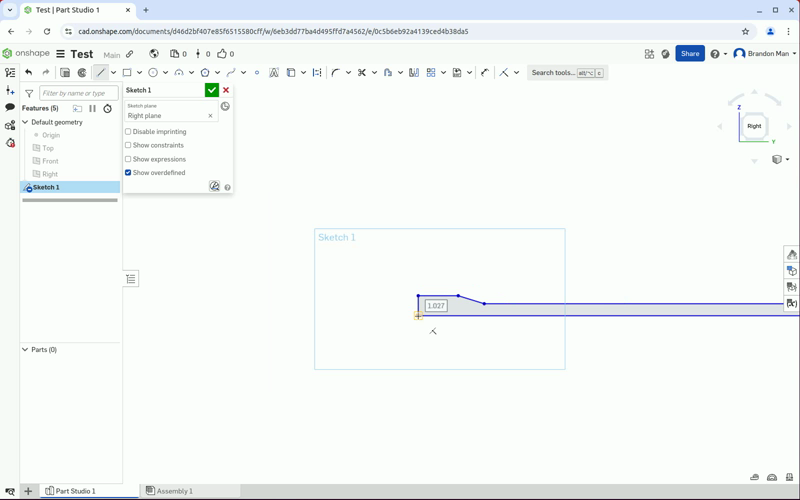
scroll(-6)
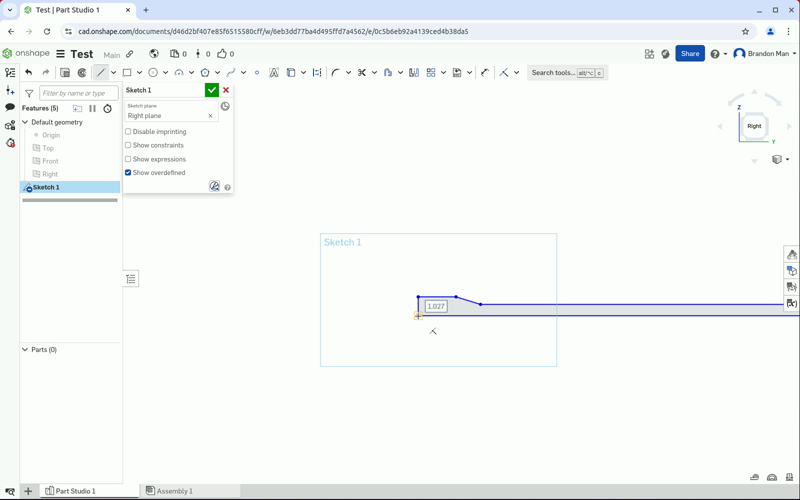
scroll(-6)
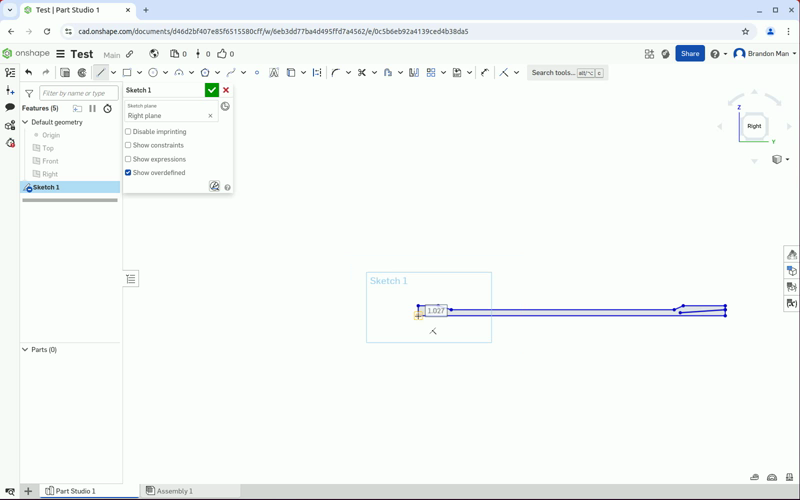
scroll(-6)
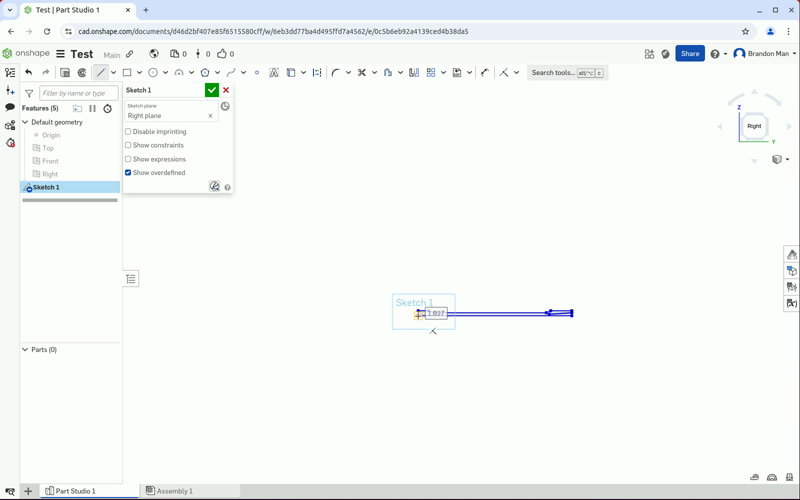
key(esc)
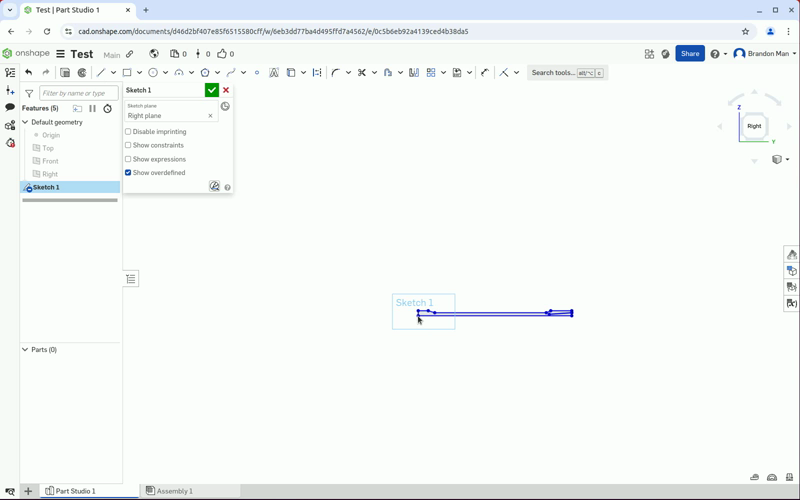
key(l)
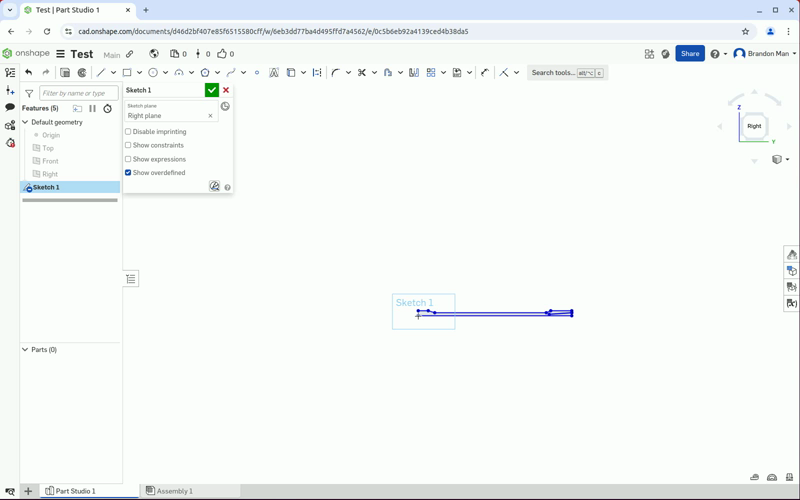
key_down(shift)
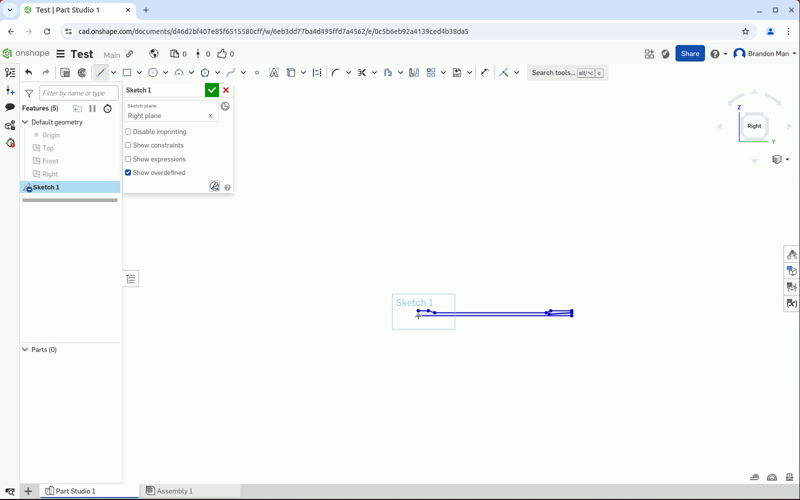
mouse_move(447, 314)
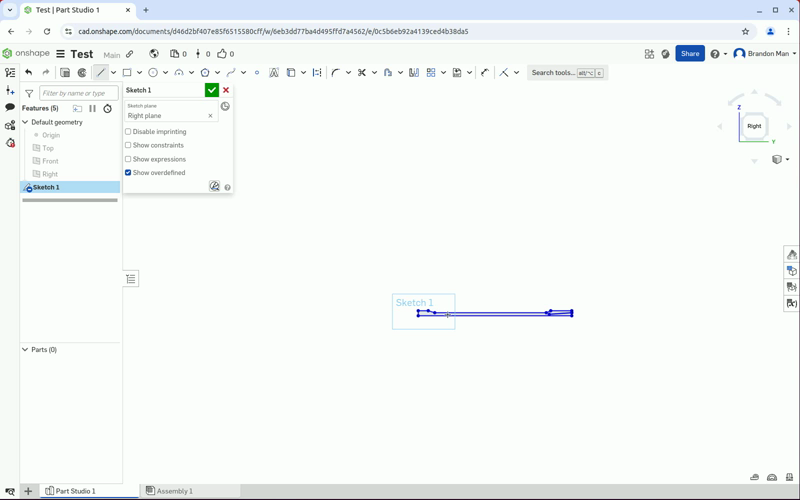
click(447, 314)
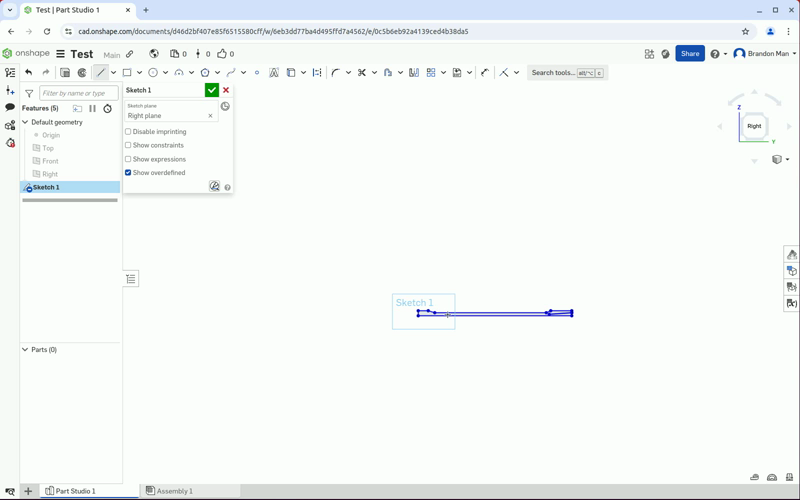
key_up(shift)
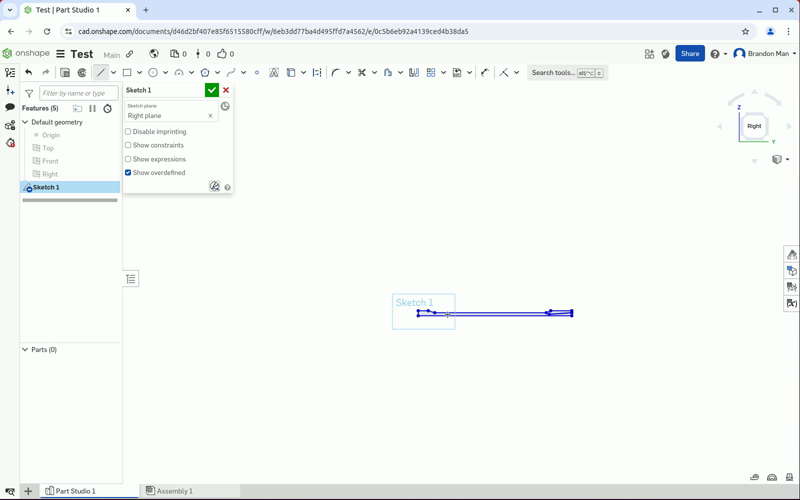
key_down(shift)
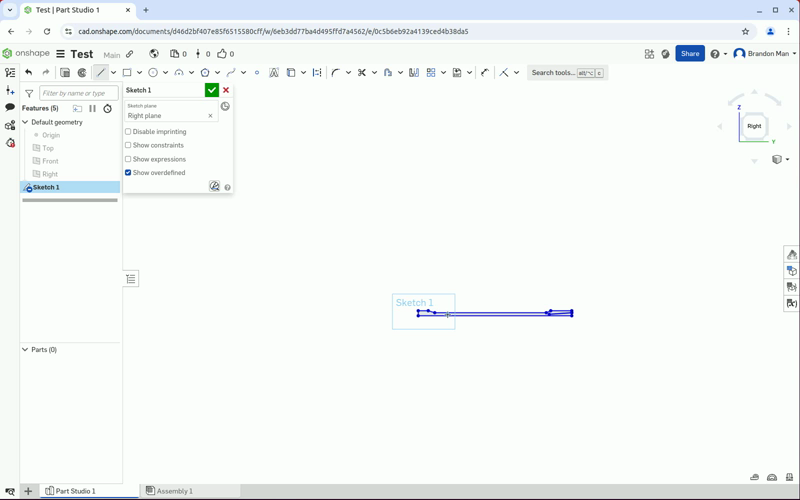
mouse_move(477, 314)
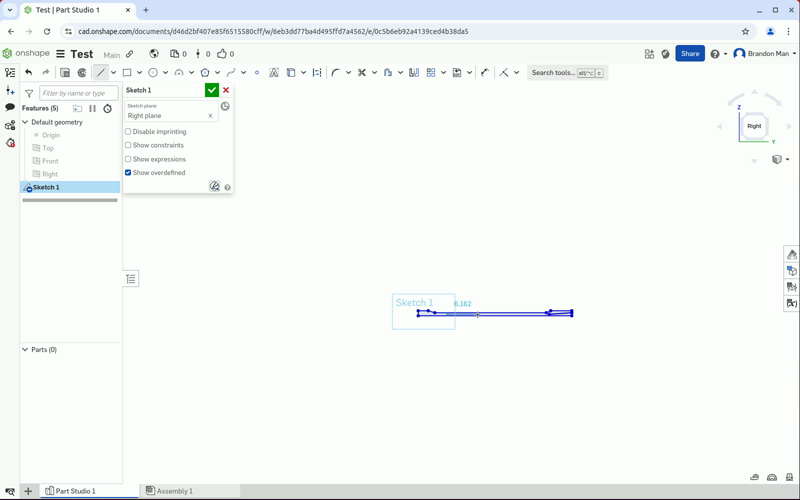
mouse_move(497, 314)
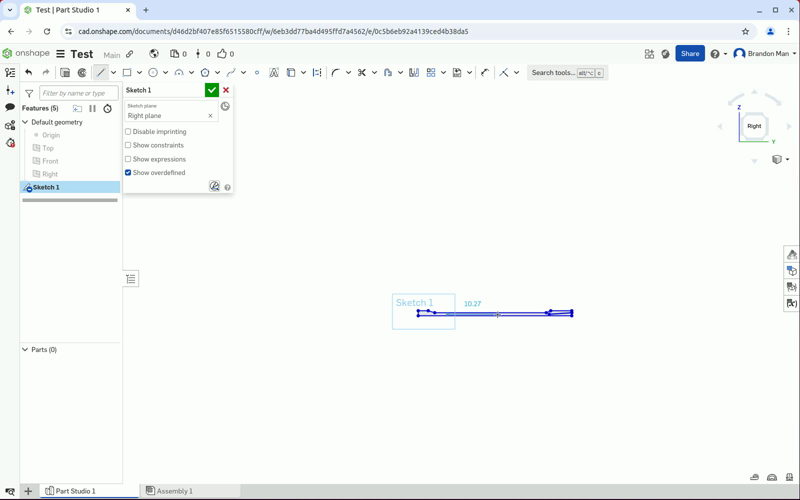
click(497, 314)
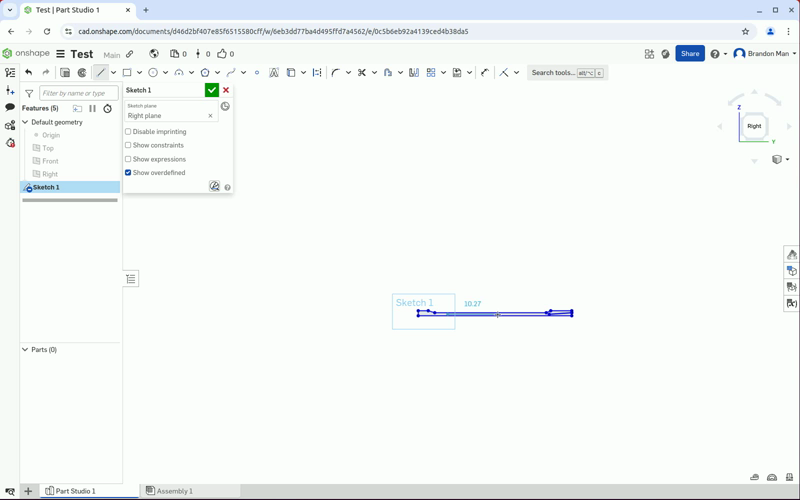
key_up(shift)
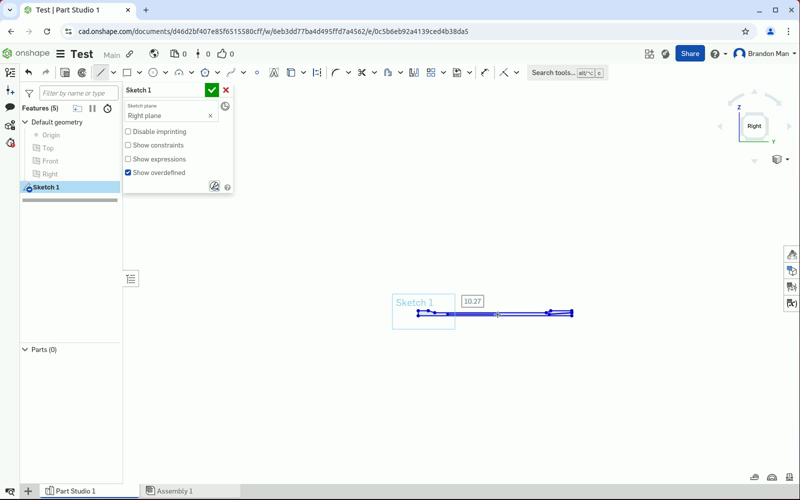
mouse_move(527, 314)
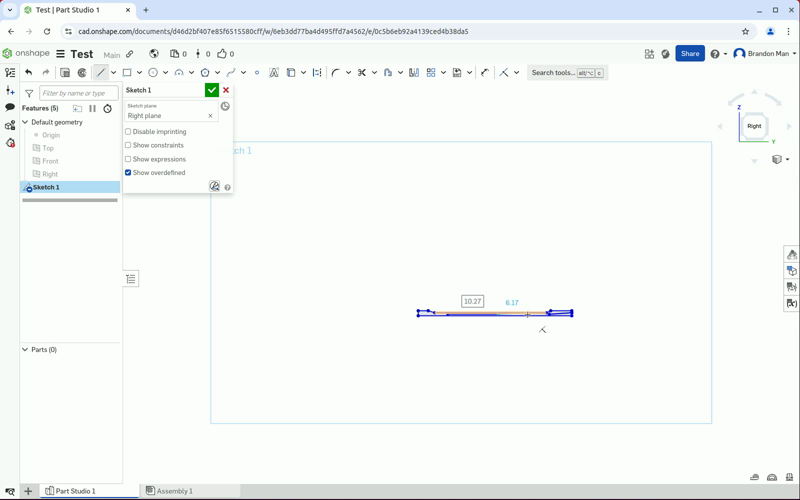
key_down(shift)
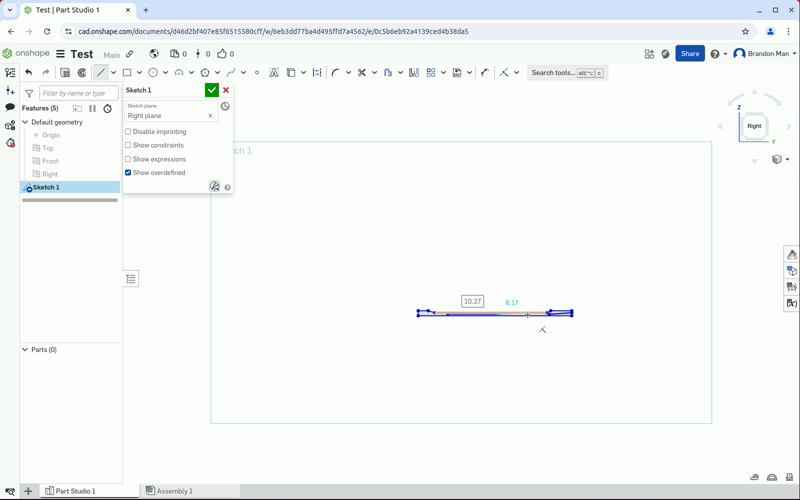
mouse_move(447, 314)
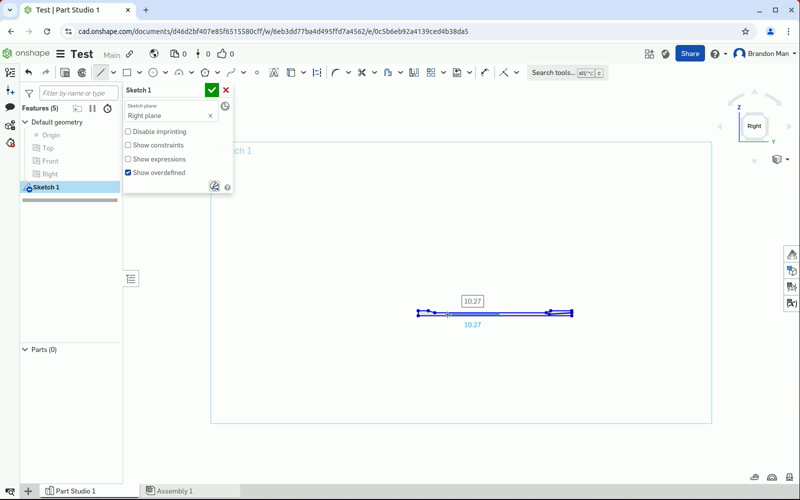
key_up(shift)
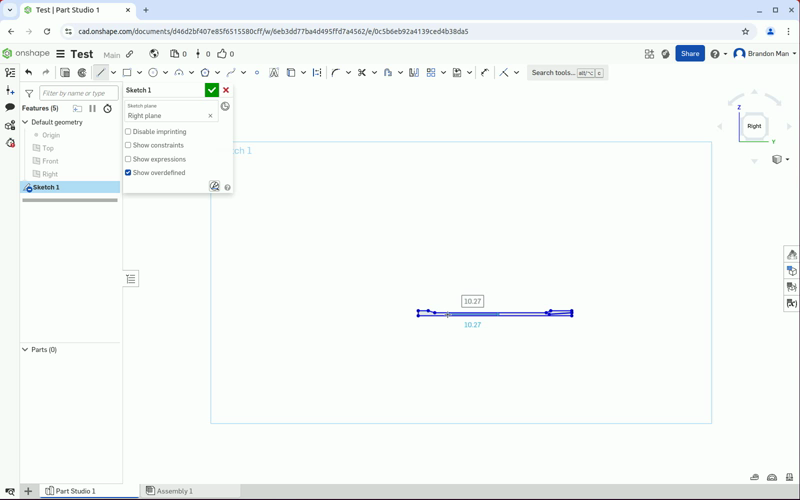
click(447, 314)
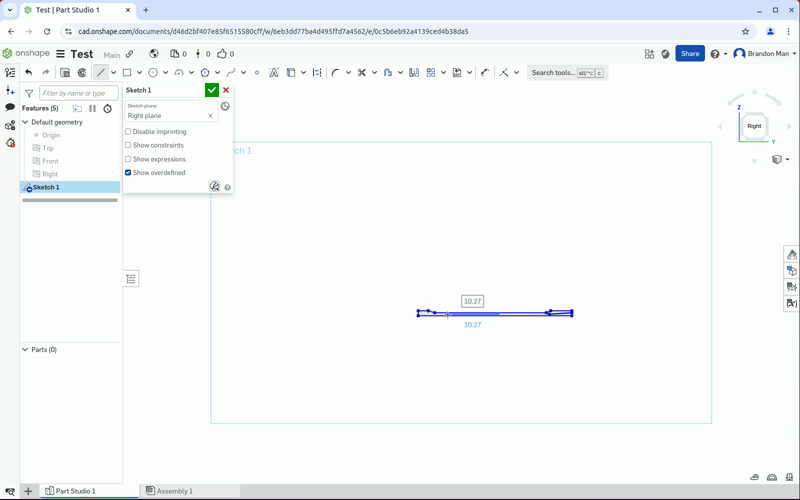
key(esc)
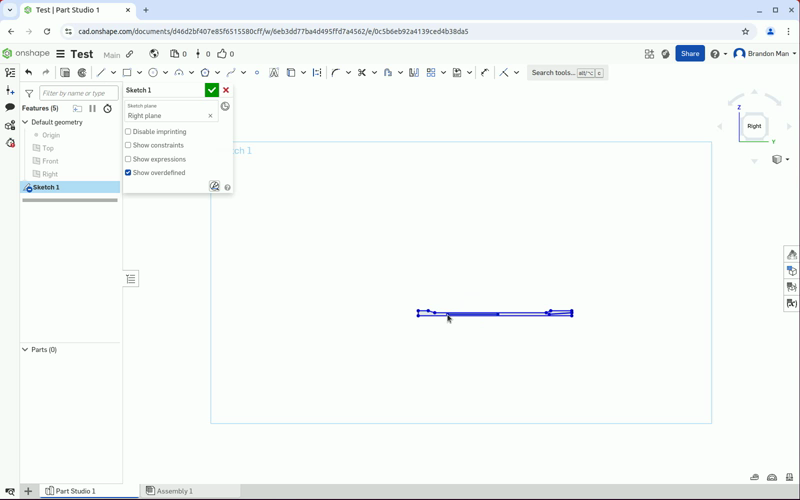
mouse_move(567, 311)
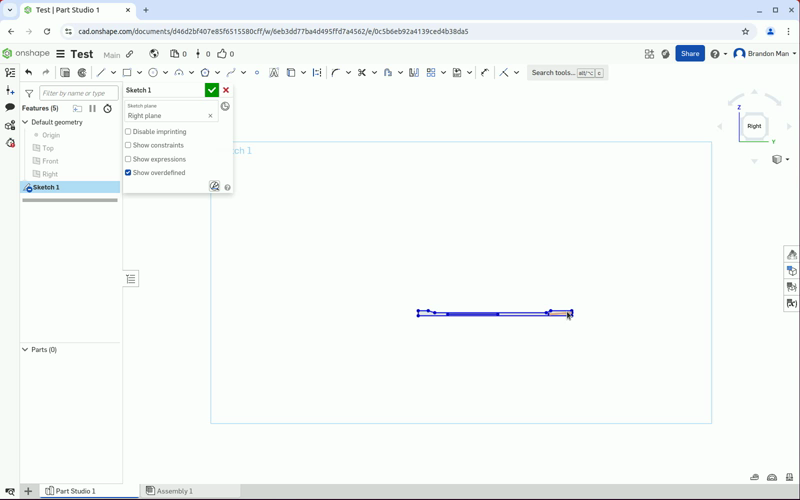
scroll(6)
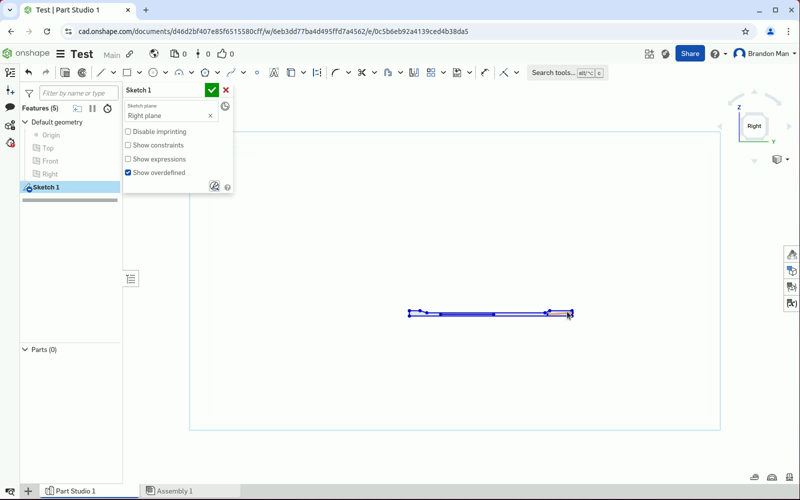
scroll(6)
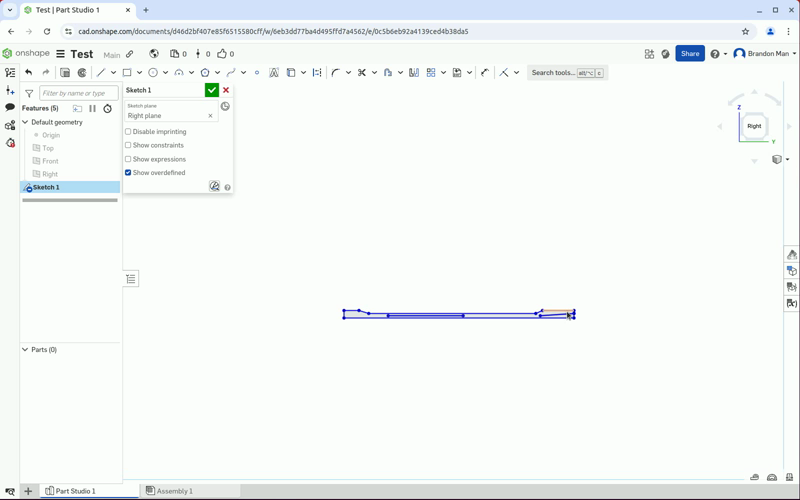
scroll(6)
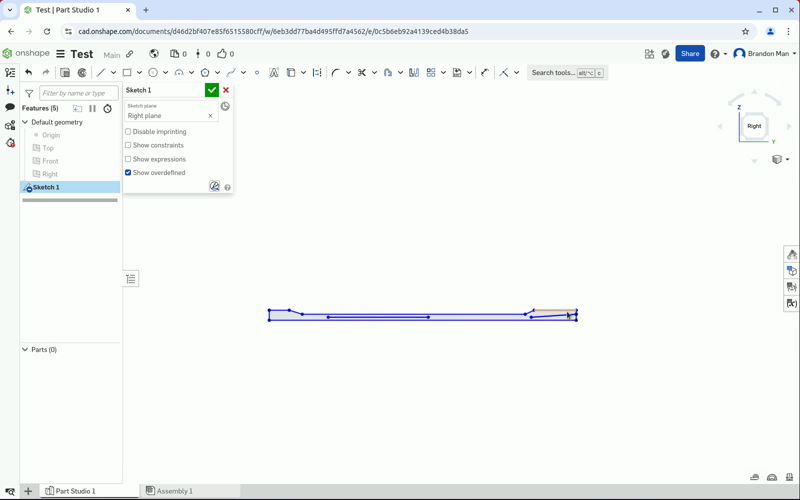
scroll(6)
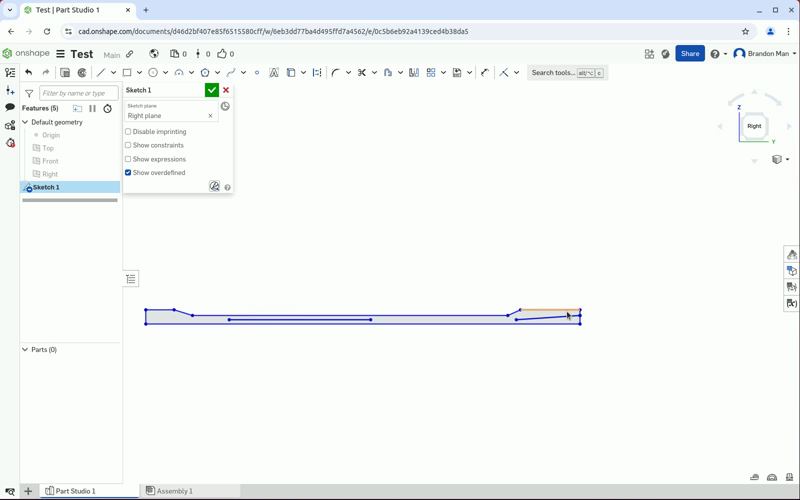
scroll(6)
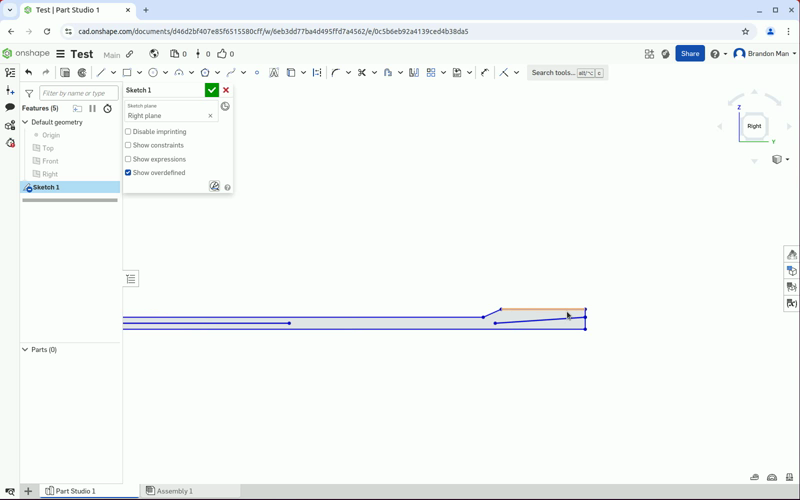
scroll(6)
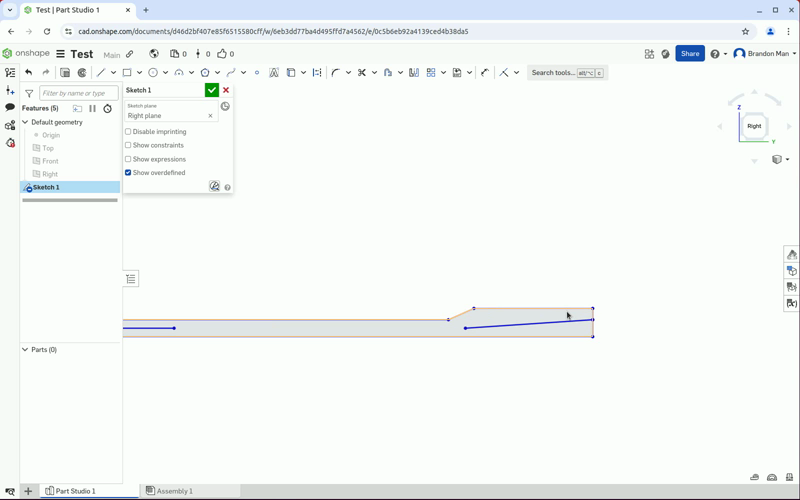
scroll(6)
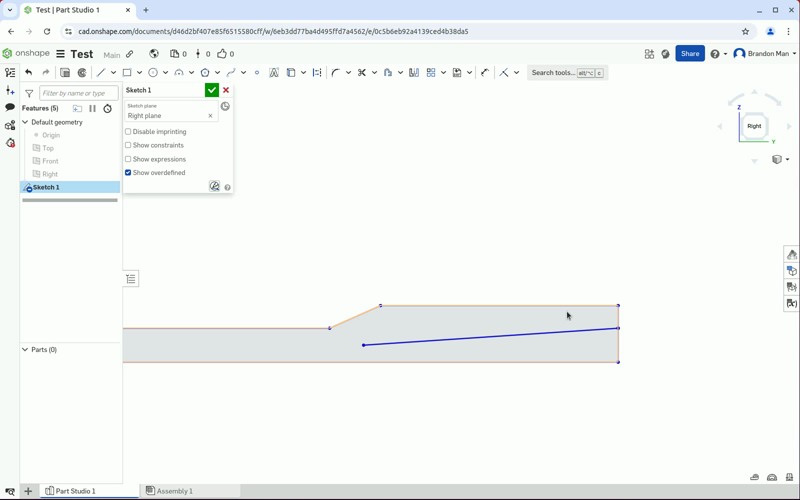
click(567, 311)
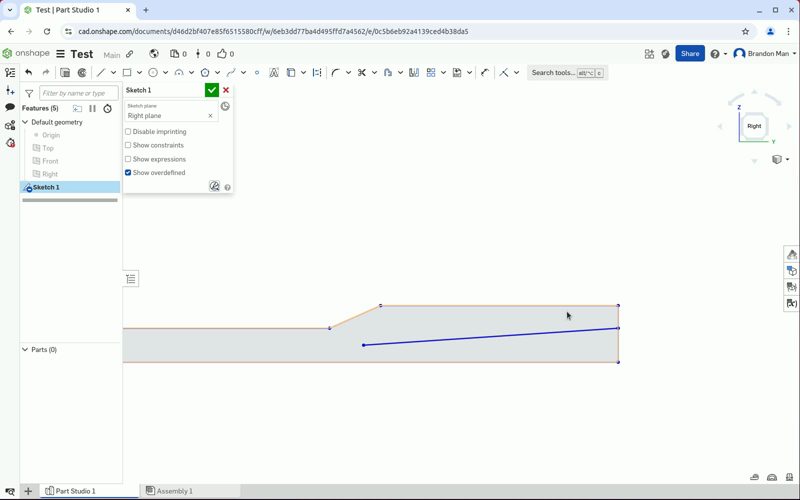
scroll(-6)
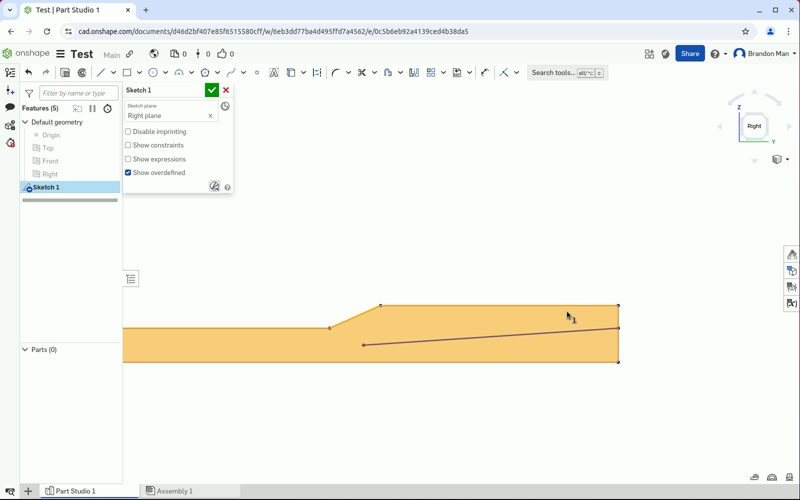
scroll(-6)
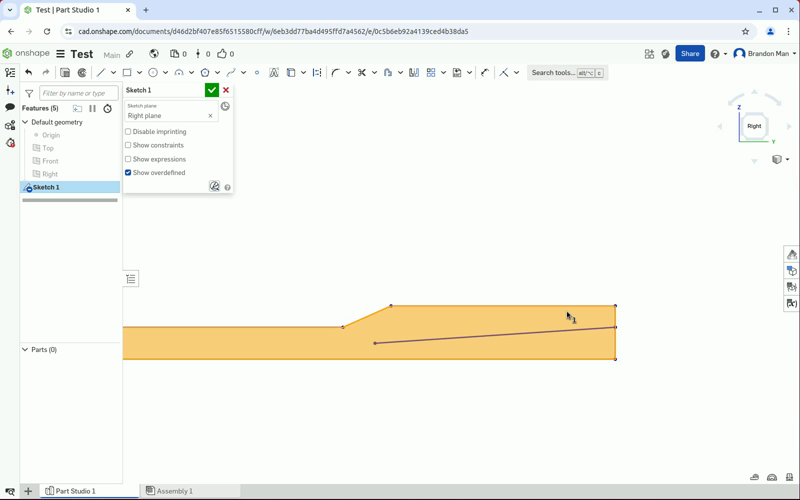
scroll(-6)
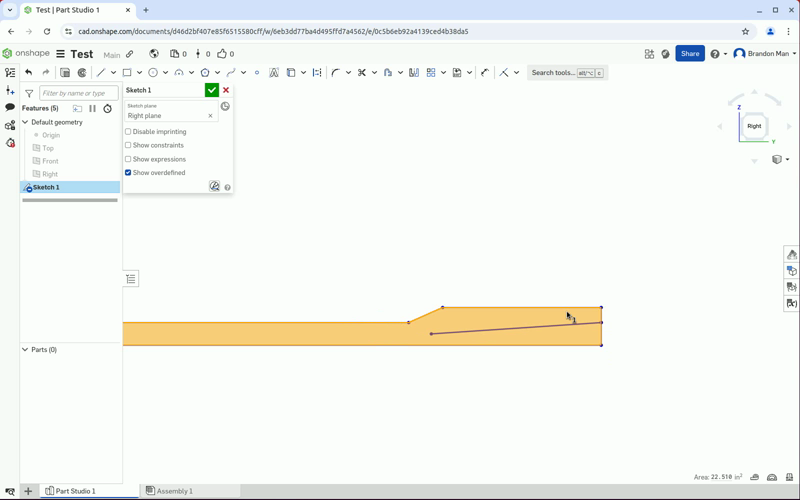
scroll(-6)
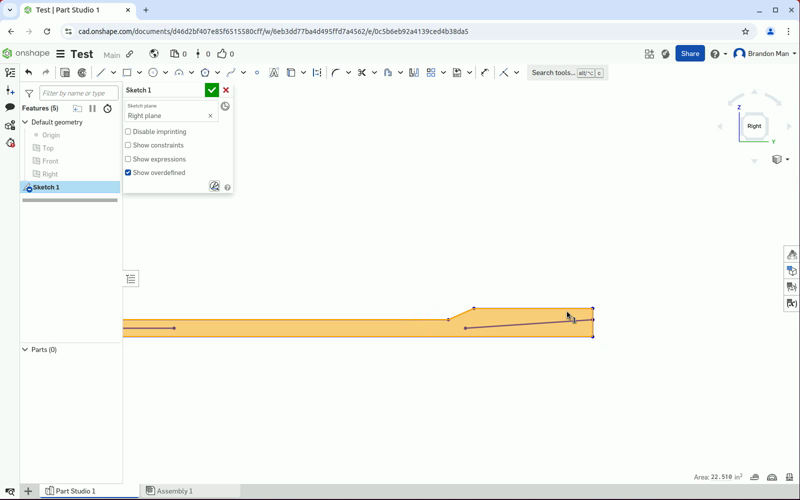
scroll(-6)
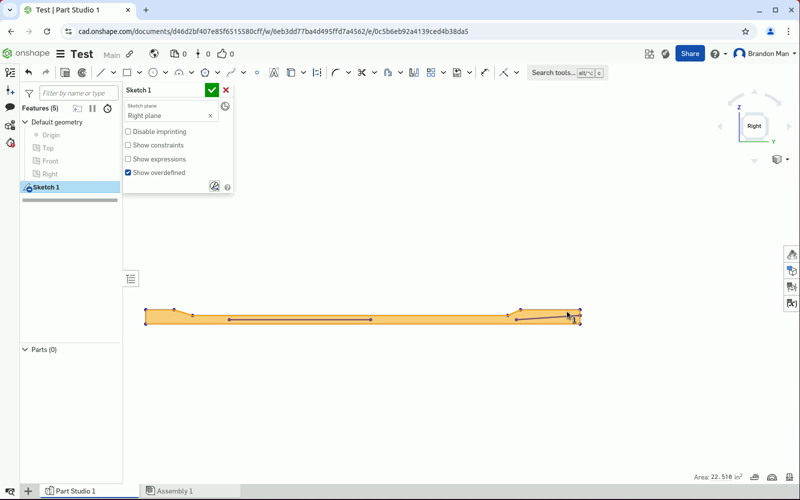
scroll(-6)
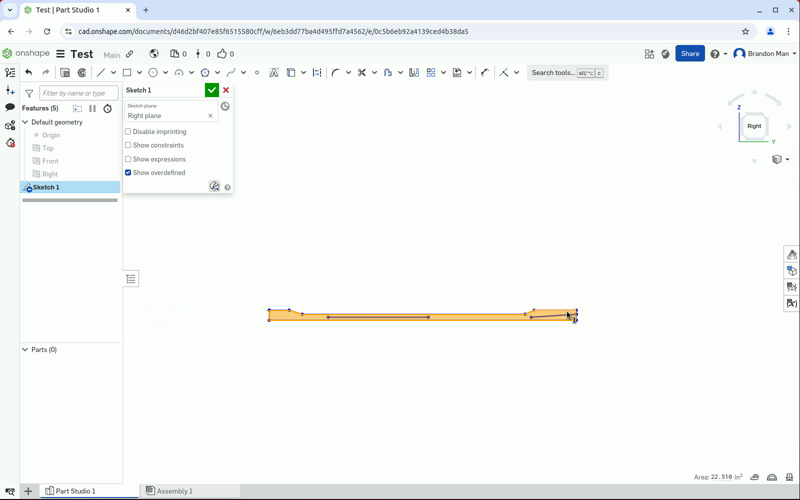
scroll(-6)
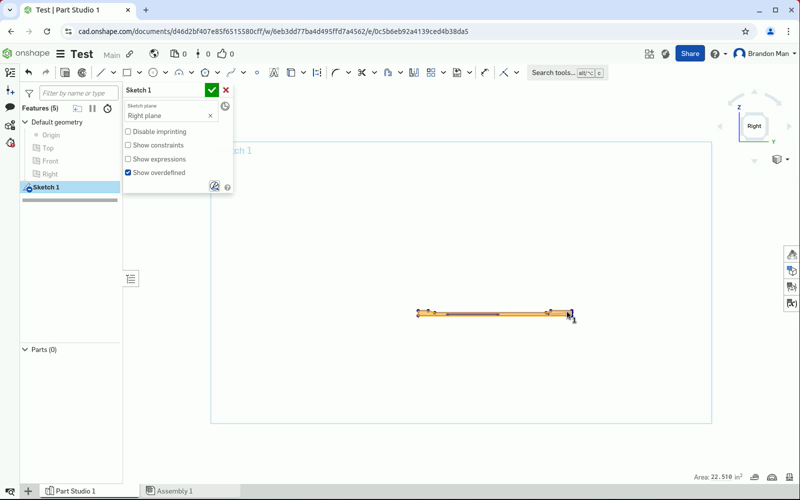
mouse_move(73, 352)
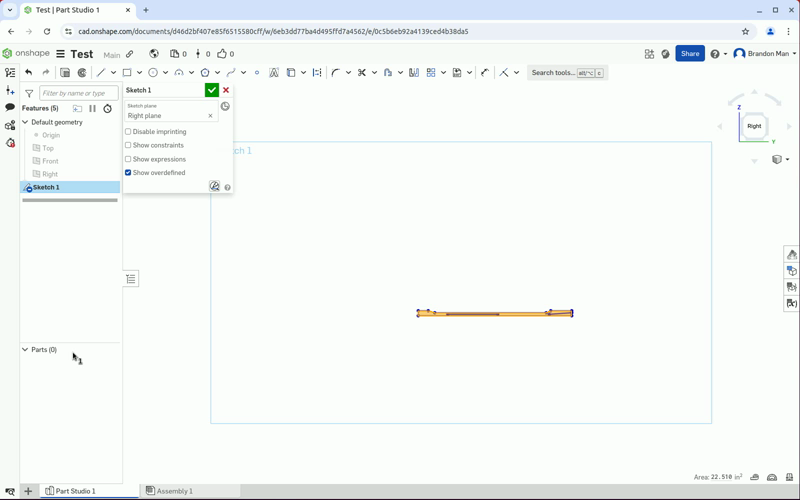
key(shift+y)
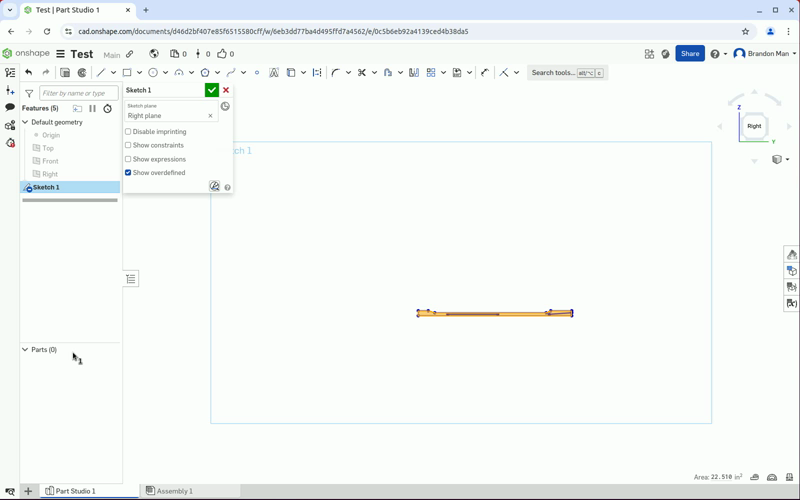
key(shift+e)
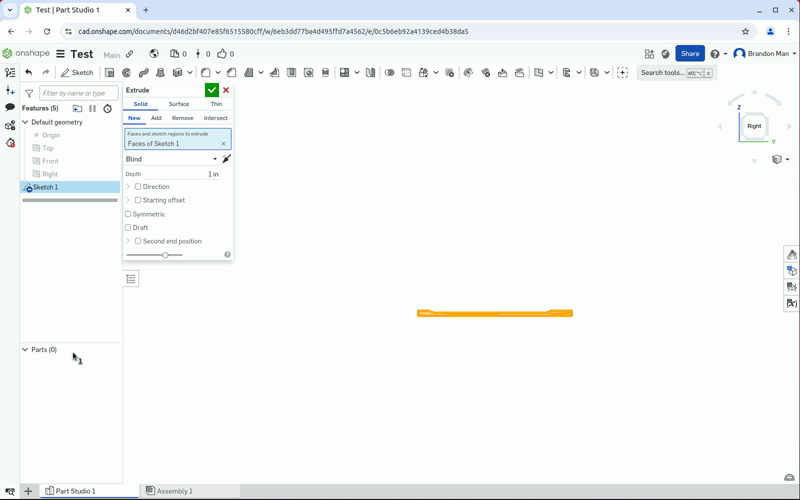
mouse_move(143, 106)
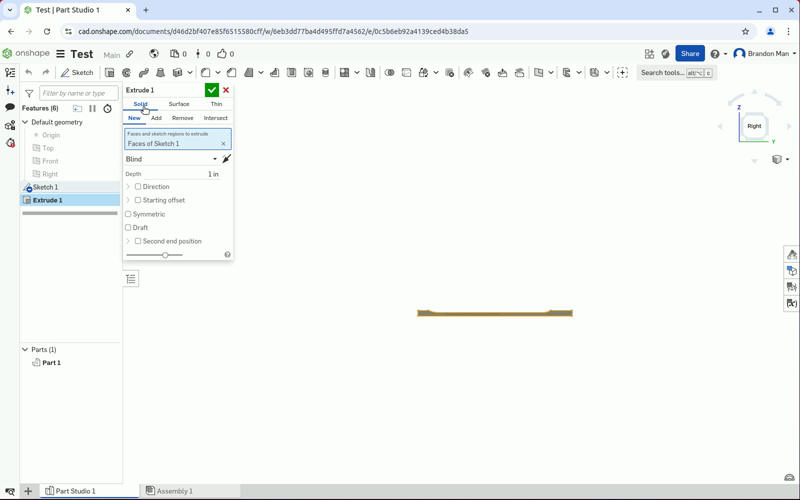
click(143, 106)
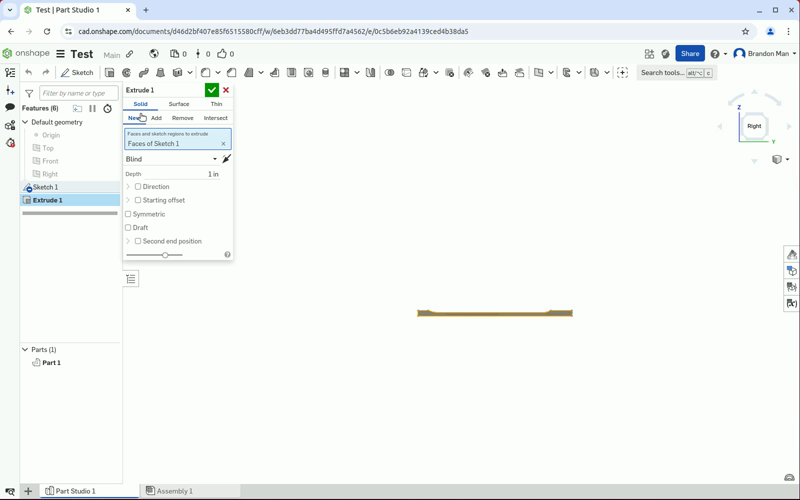
mouse_move(137, 120)
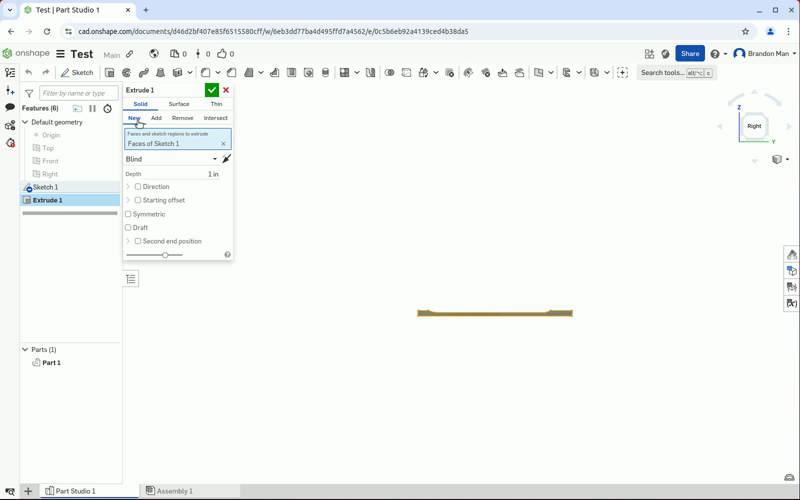
click(137, 120)
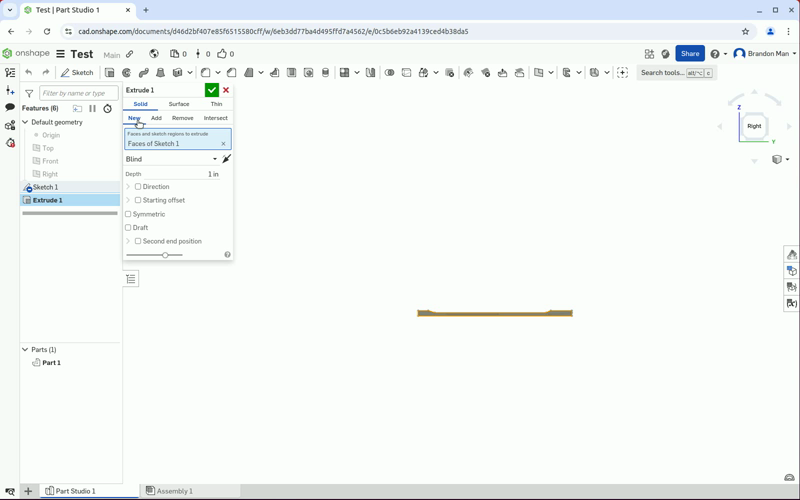
key(tab, 4)
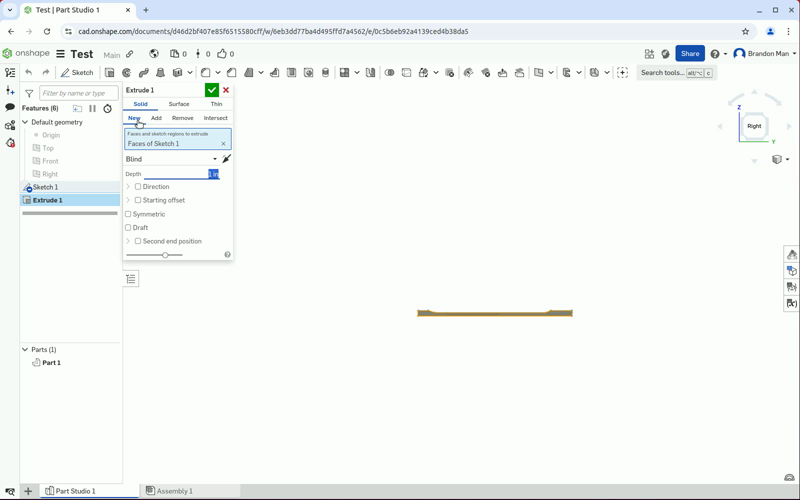
text(0.722)
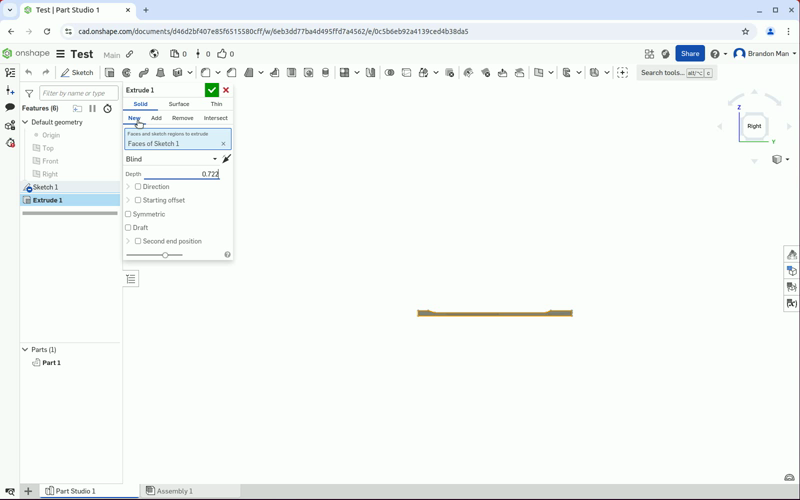
key(enter)
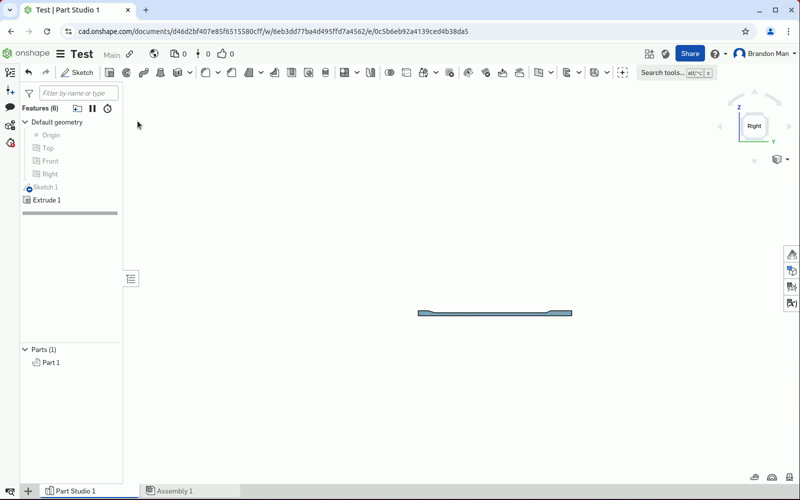
key(shift+h)
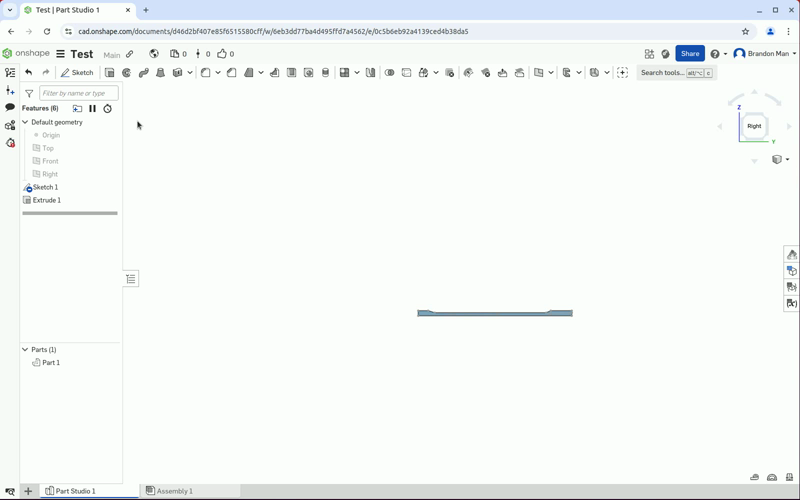
key(shift+h)
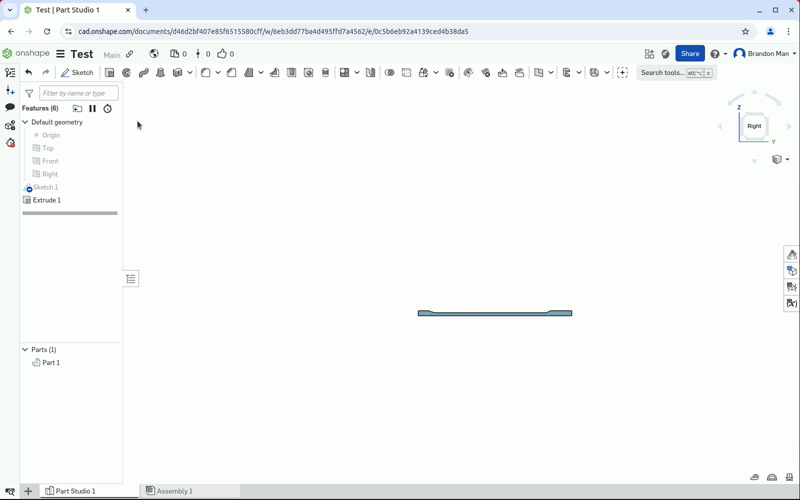
mouse_move(73, 189)
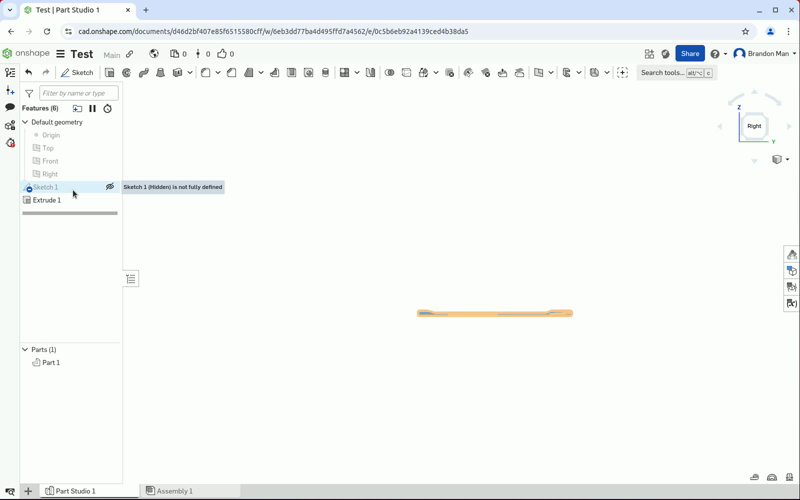
click(73, 189)
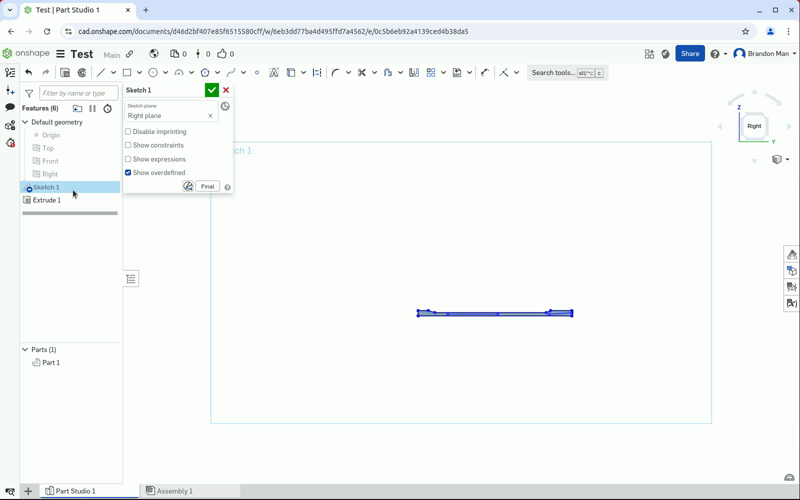
mouse_move(229, 92)
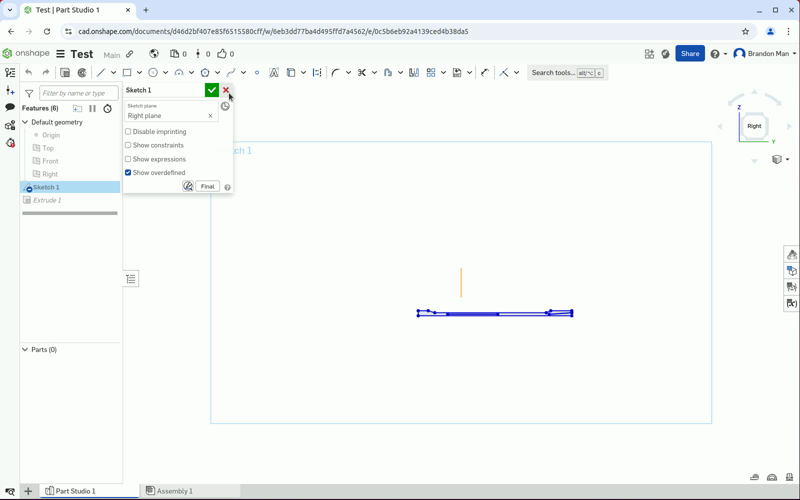
click(229, 92)
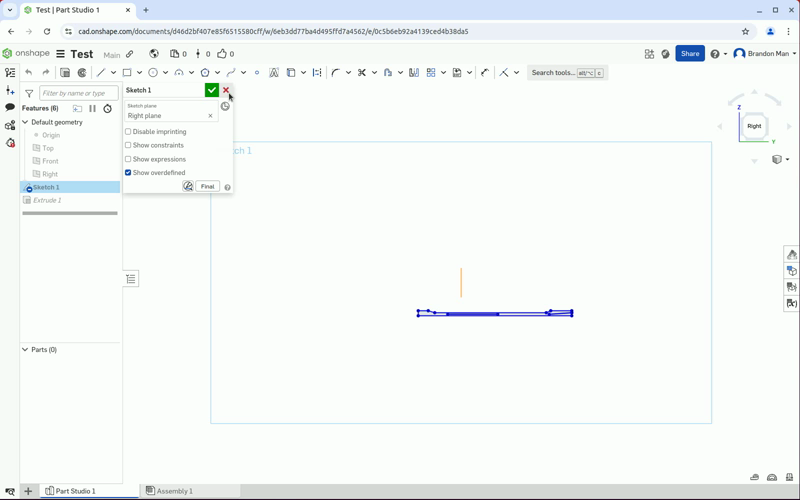
key(shift+s)
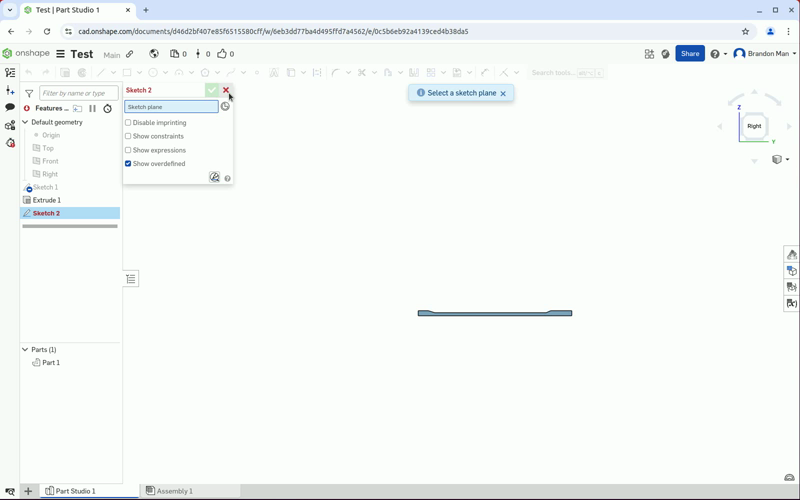
mouse_move(73, 176)
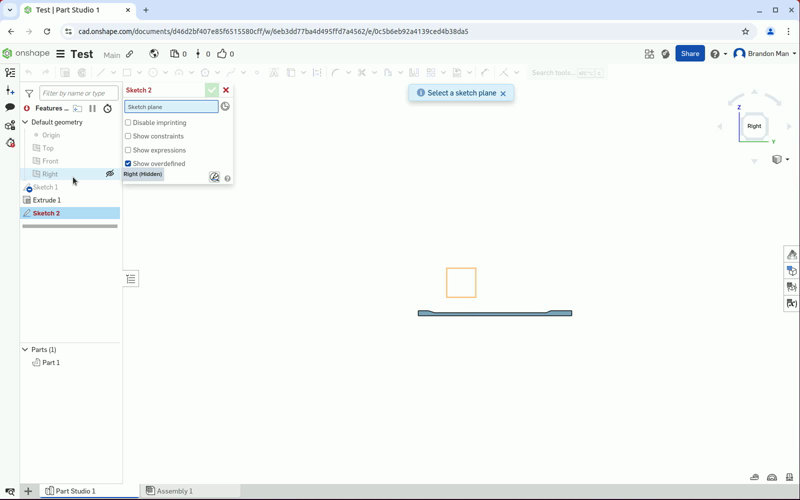
click(73, 176)
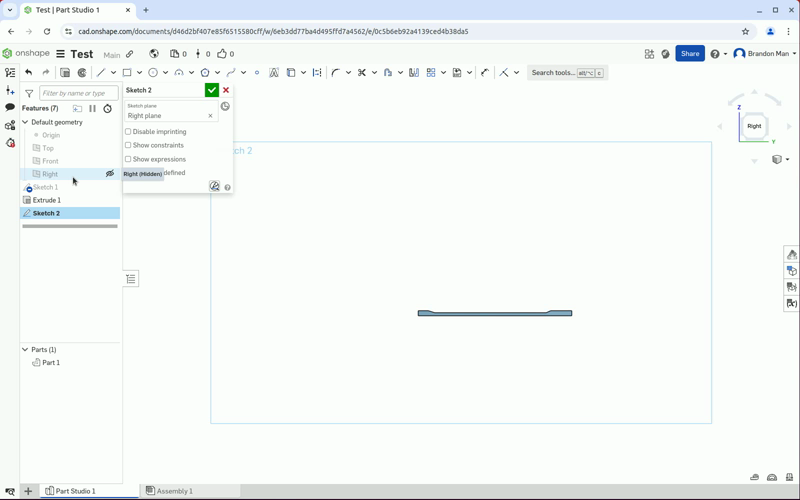
mouse_move(73, 352)
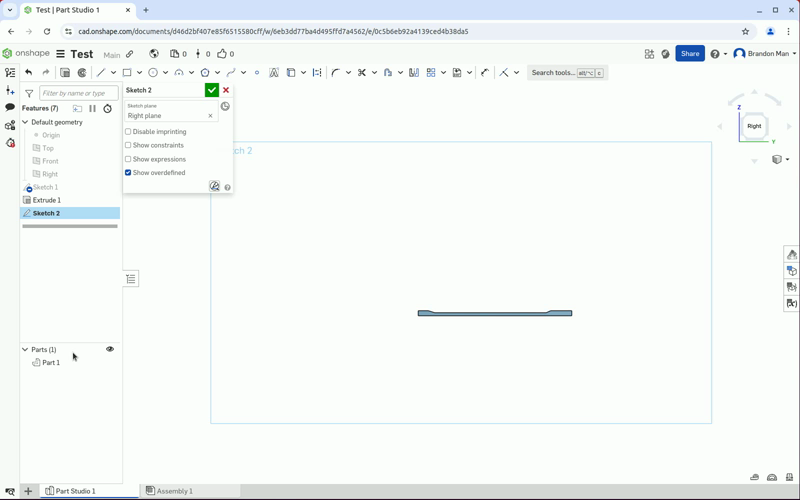
key(y)
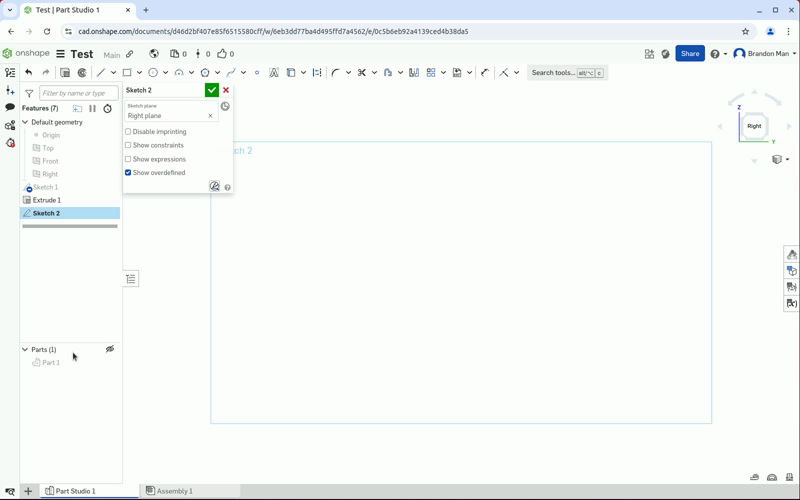
key(l)
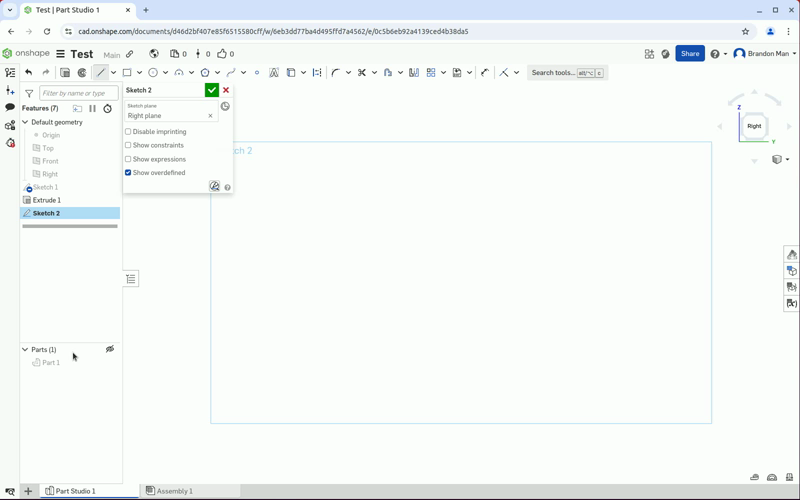
key_down(shift)
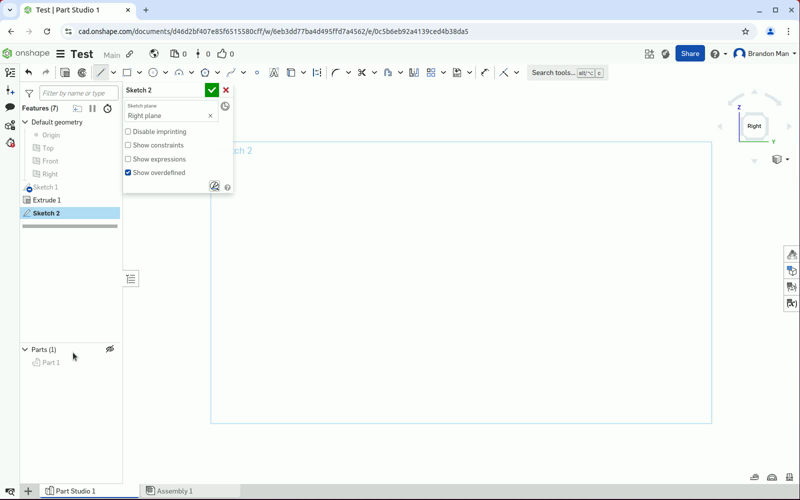
mouse_move(418, 290)
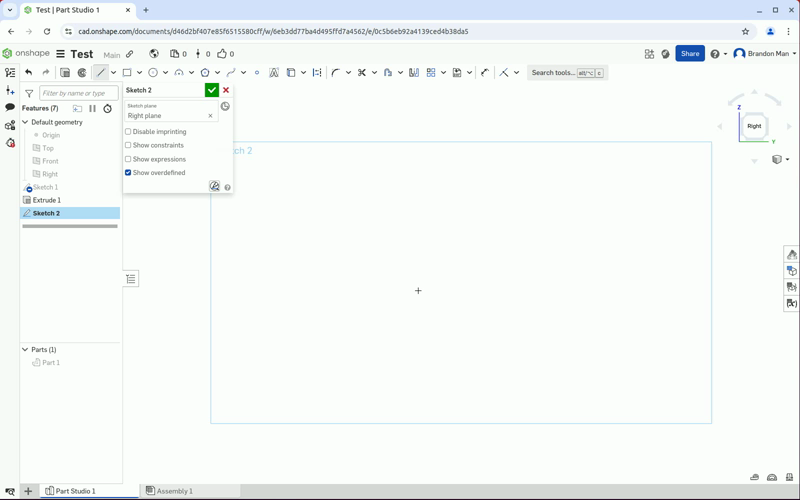
click(418, 290)
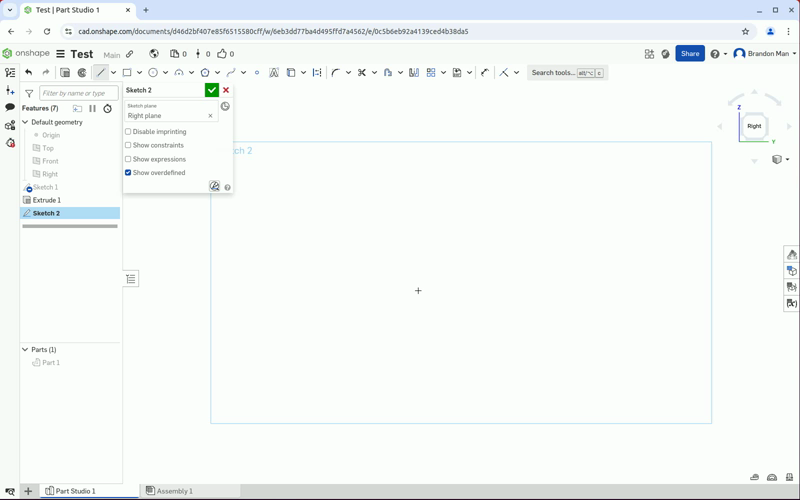
key_up(shift)
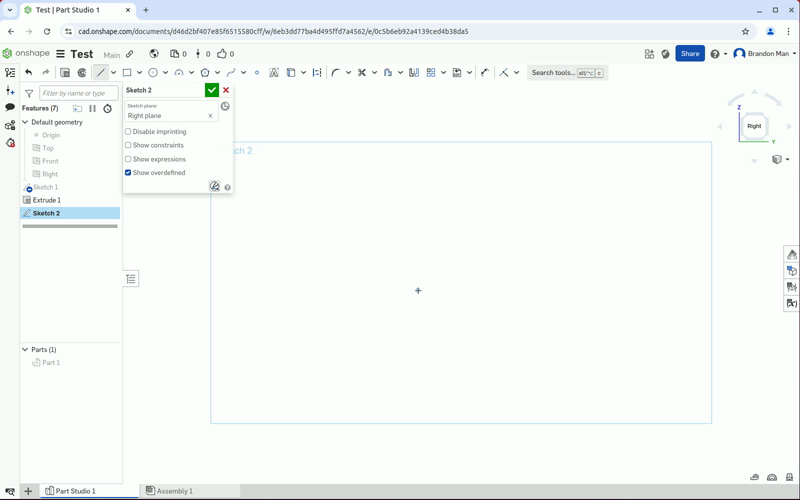
key_down(shift)
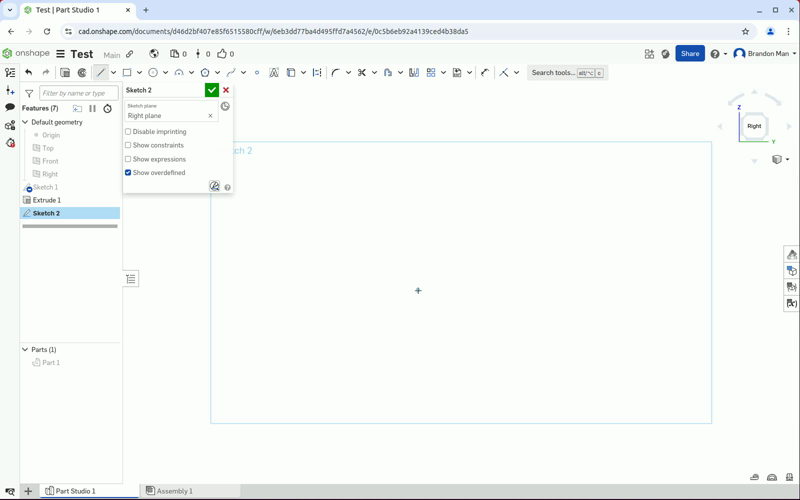
mouse_move(573, 290)
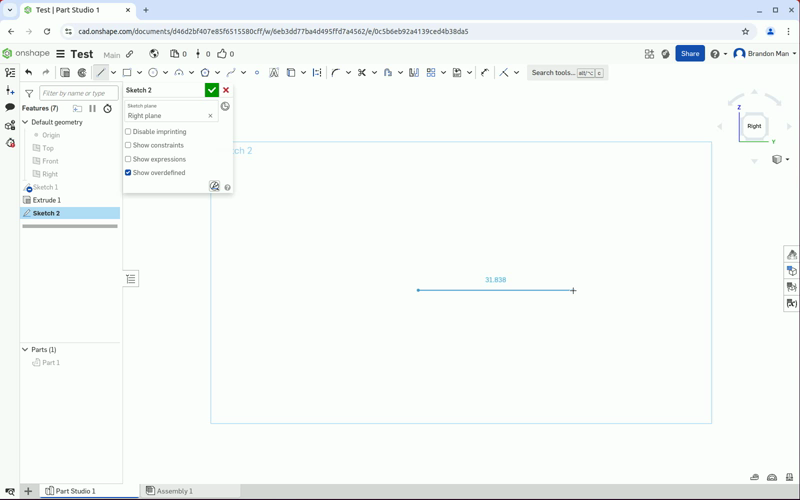
click(573, 290)
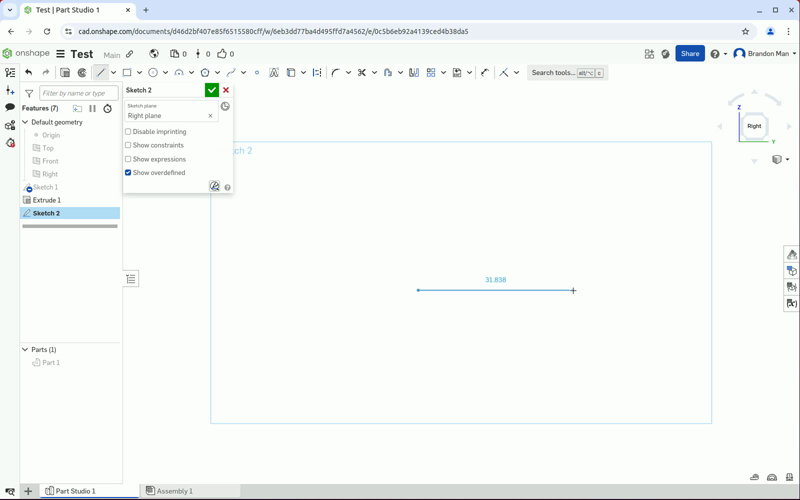
key_up(shift)
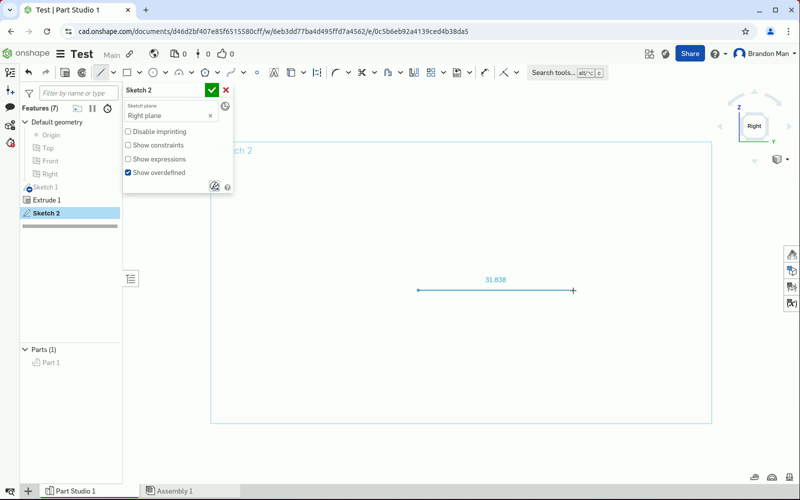
key_down(shift)
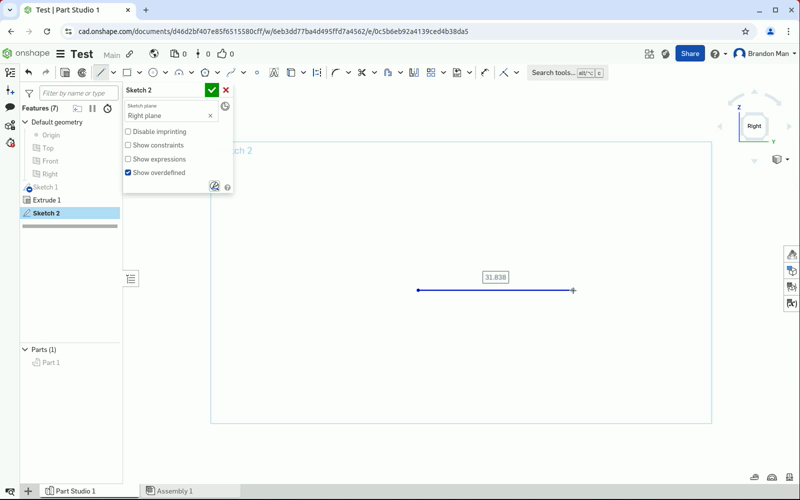
mouse_move(589, 290)
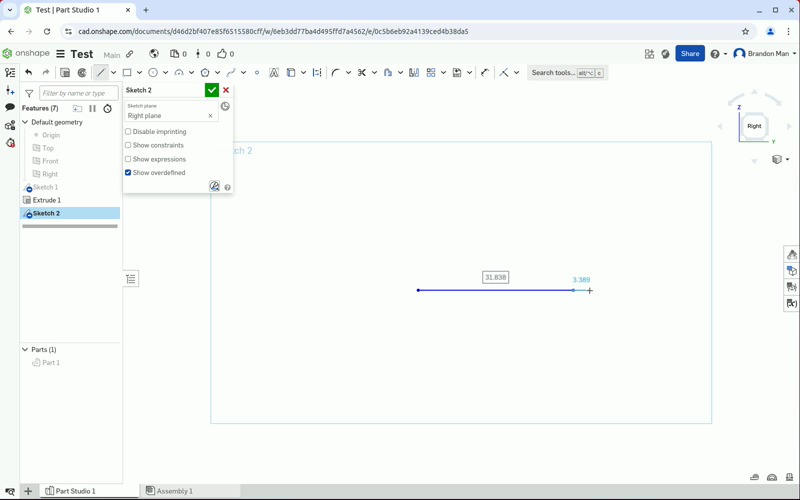
mouse_move(573, 285)
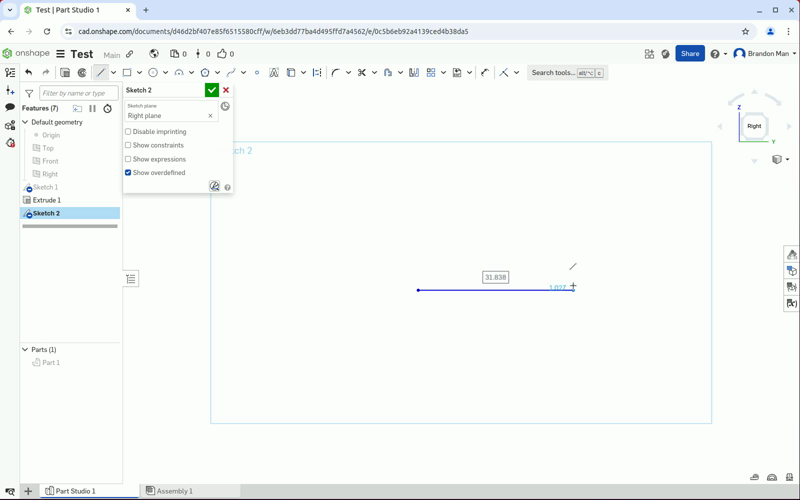
scroll(6)
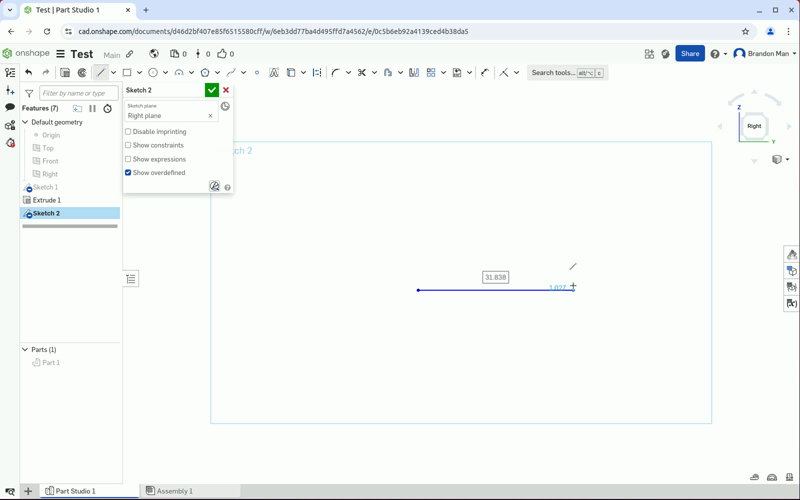
scroll(6)
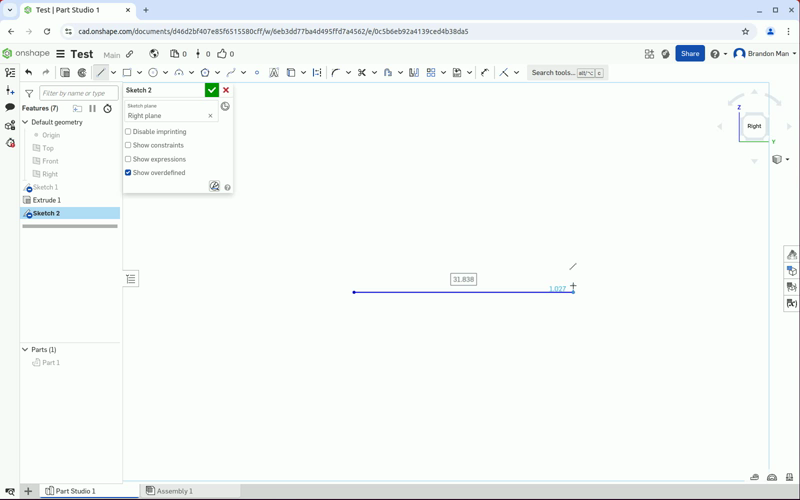
scroll(6)
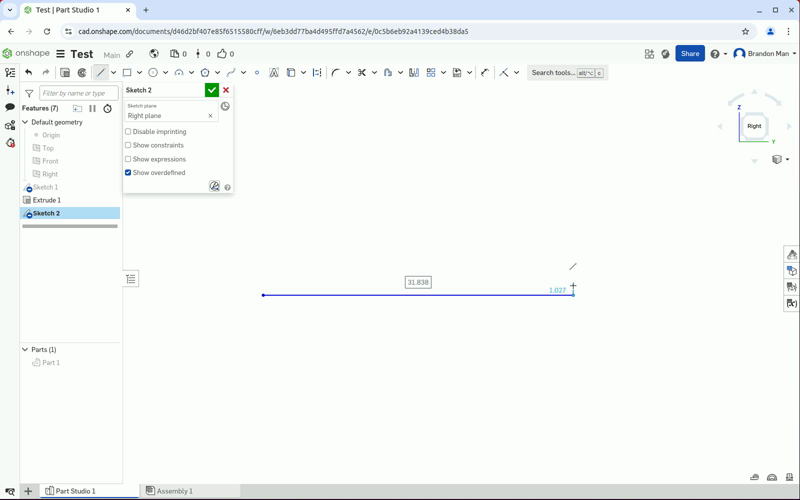
scroll(6)
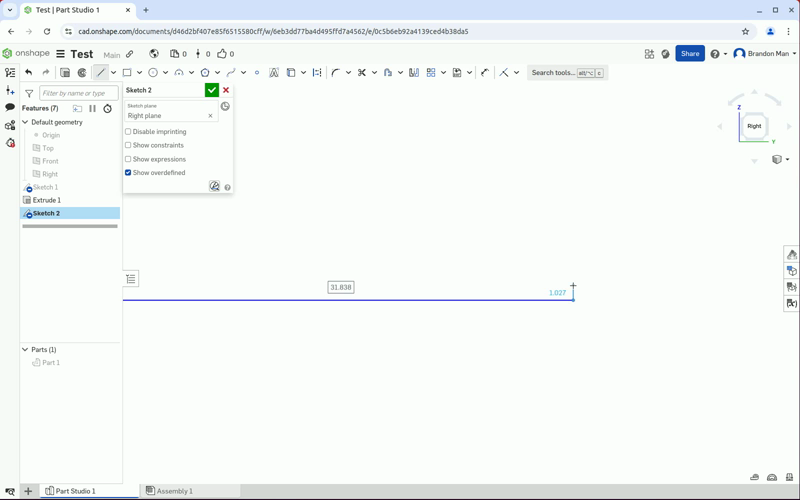
scroll(6)
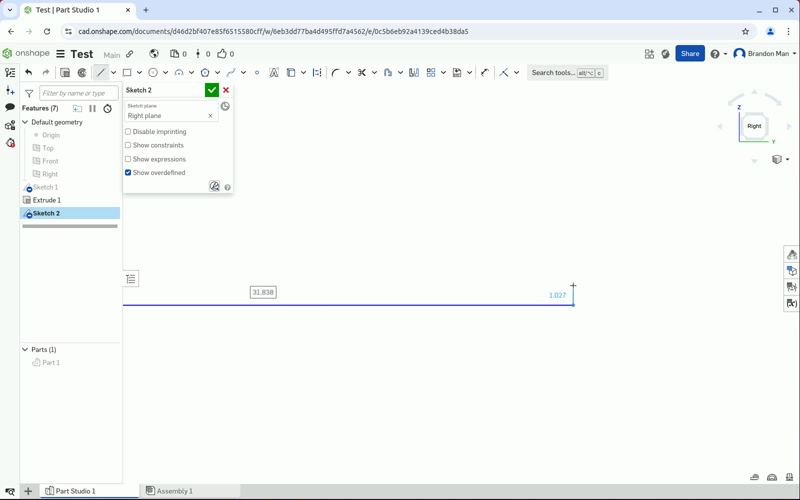
scroll(6)
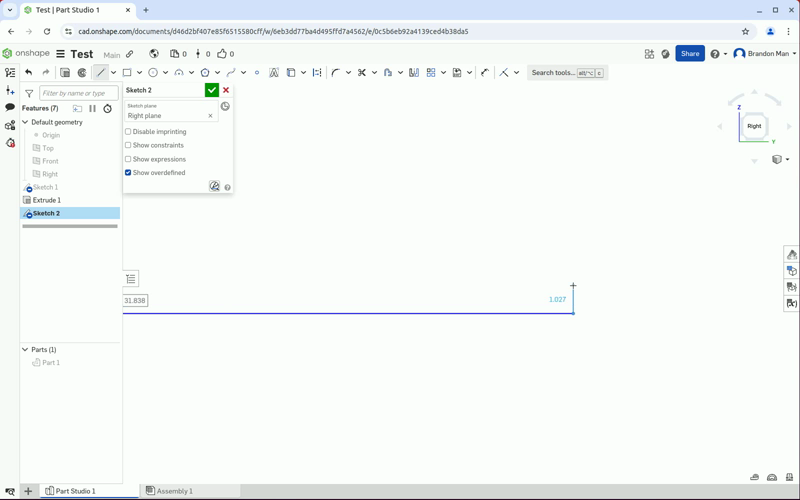
scroll(6)
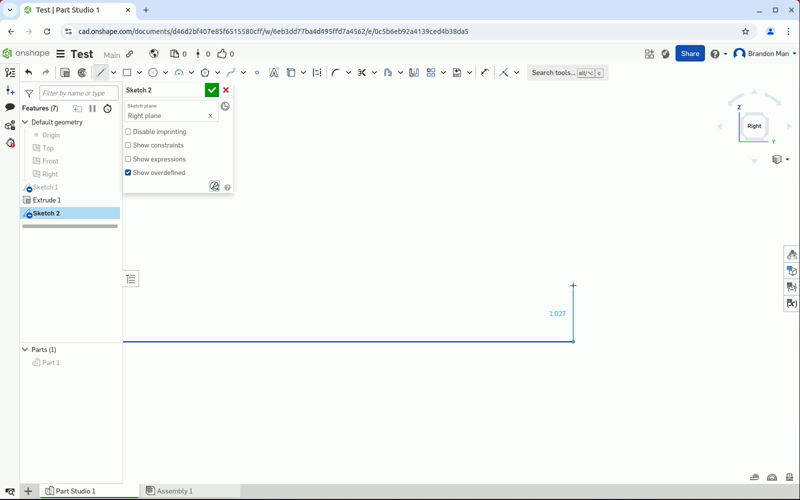
click(573, 285)
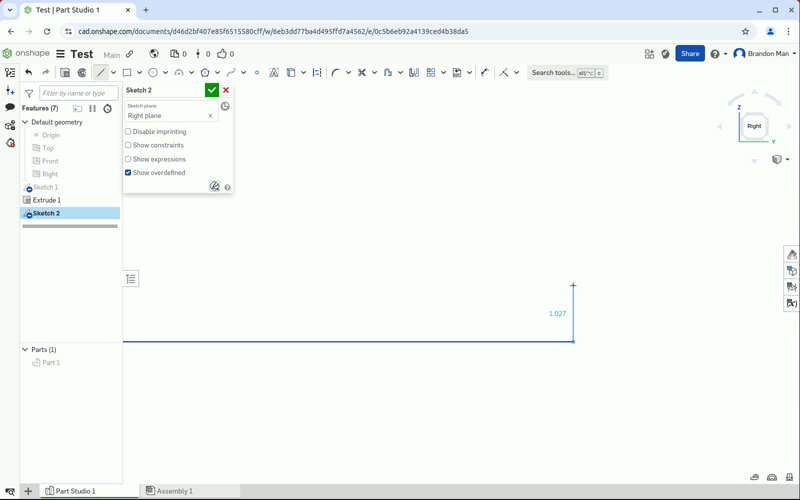
scroll(-6)
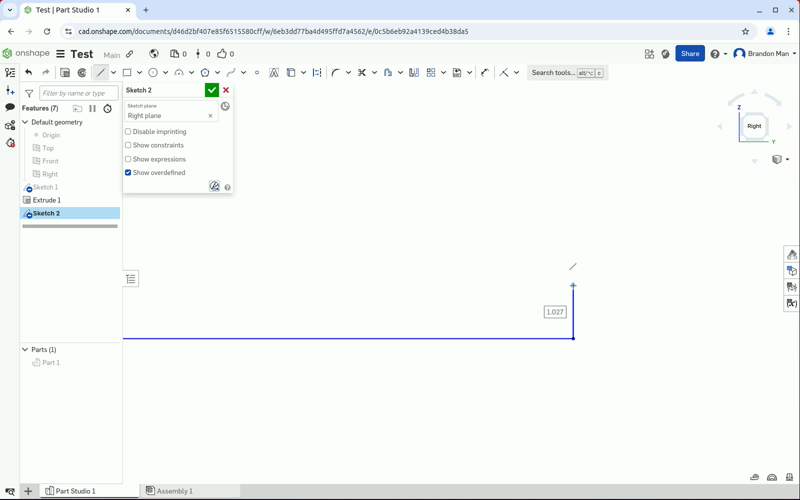
scroll(-6)
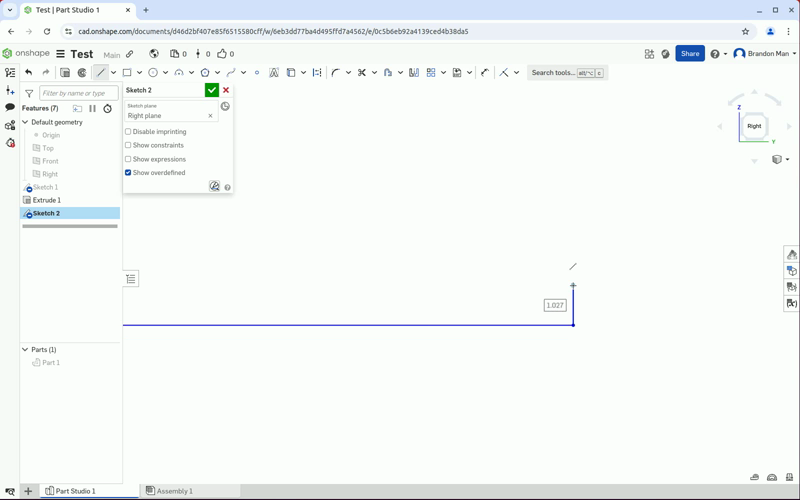
scroll(-6)
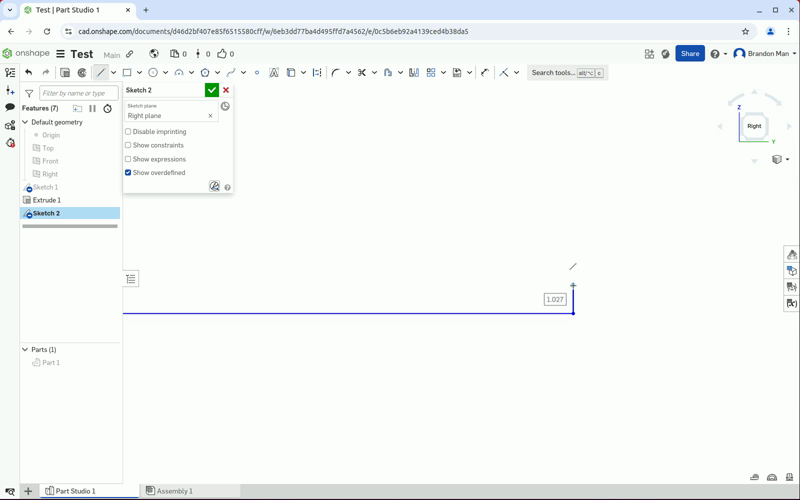
scroll(-6)
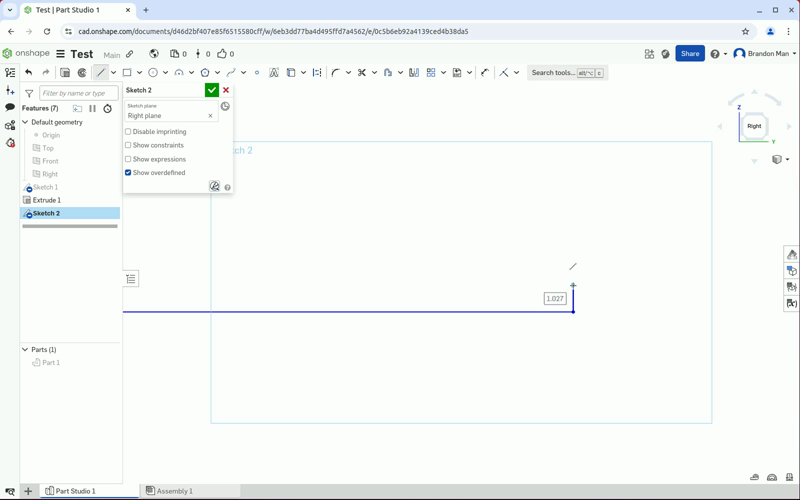
scroll(-6)
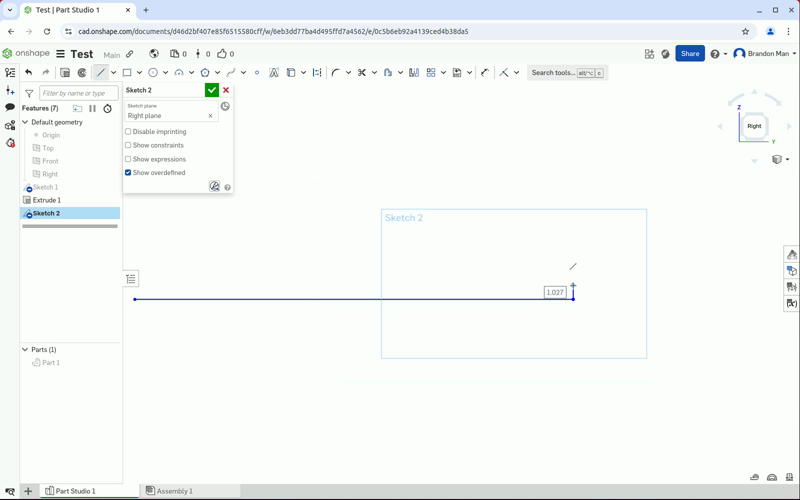
scroll(-6)
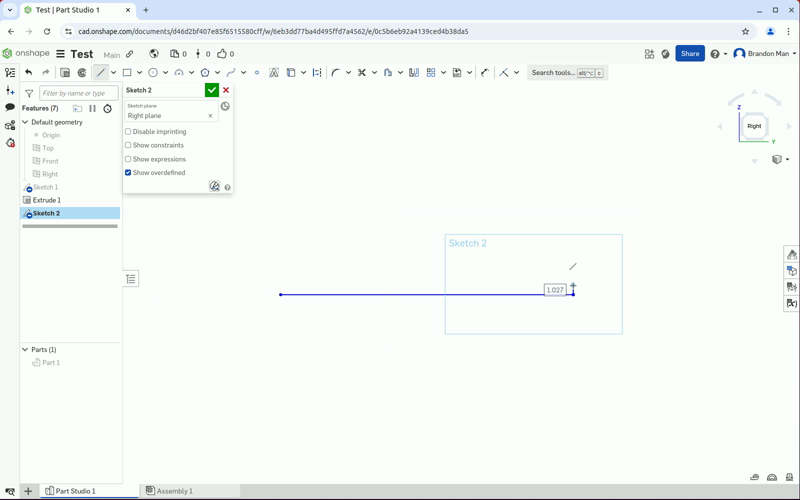
scroll(-6)
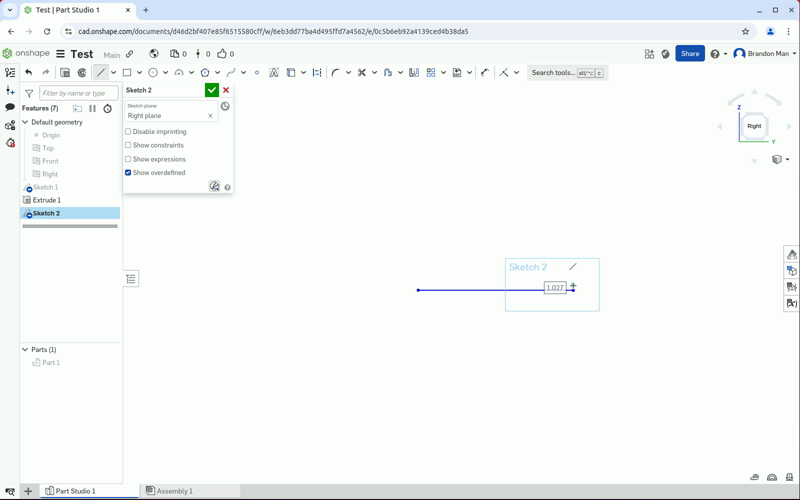
key_up(shift)
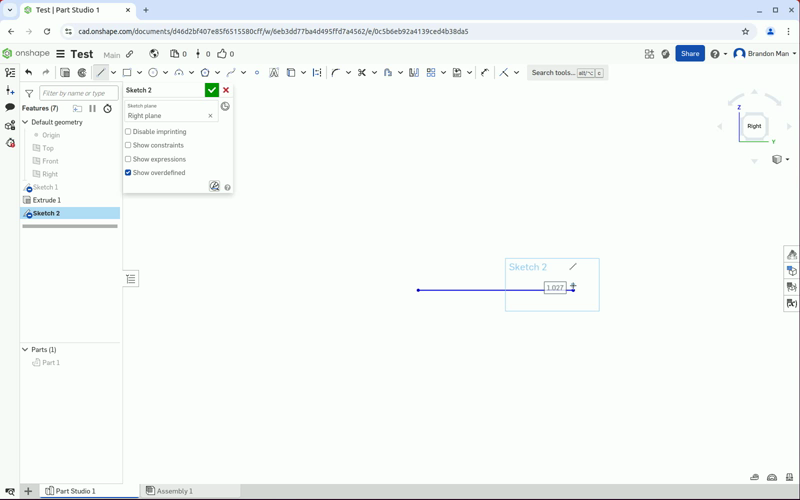
key_down(shift)
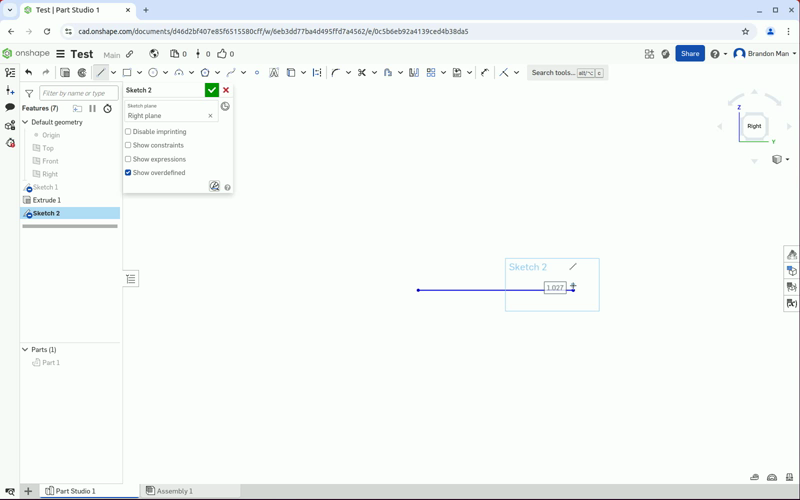
mouse_move(589, 285)
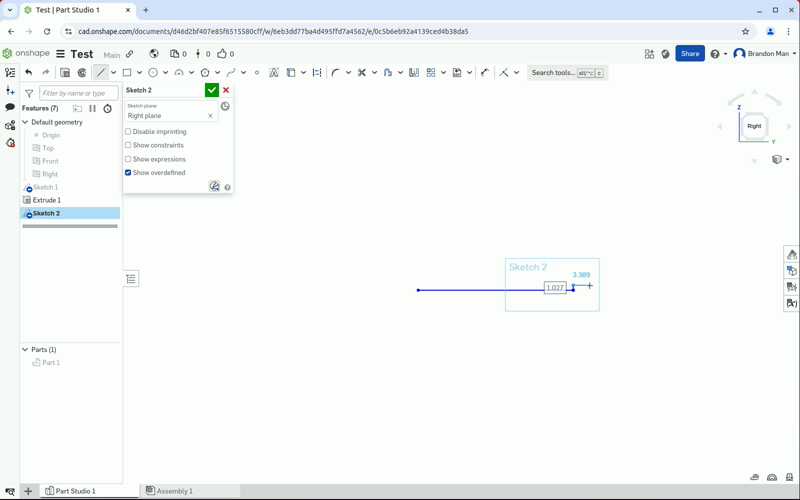
mouse_move(550, 288)
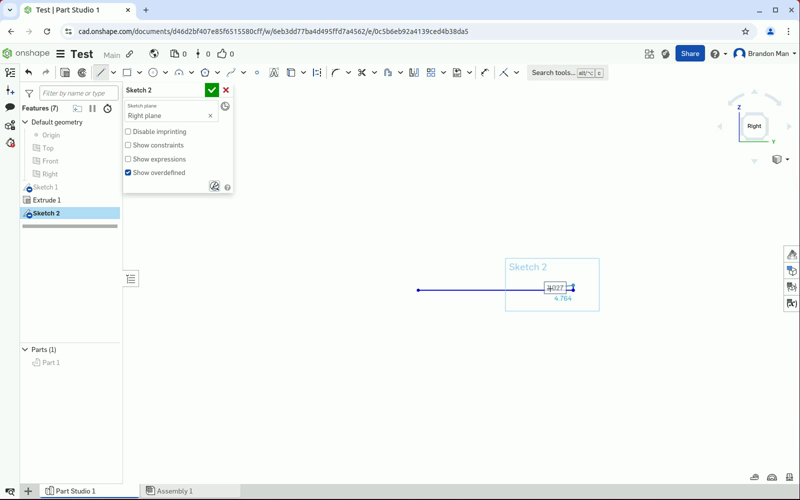
click(550, 288)
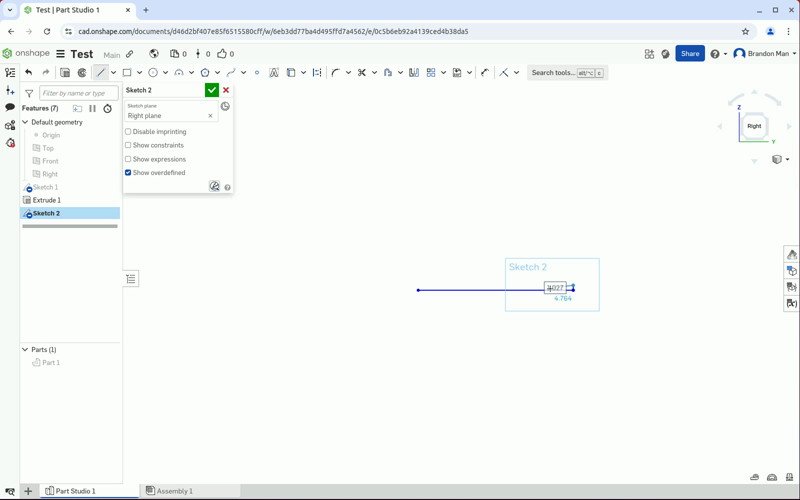
key_up(shift)
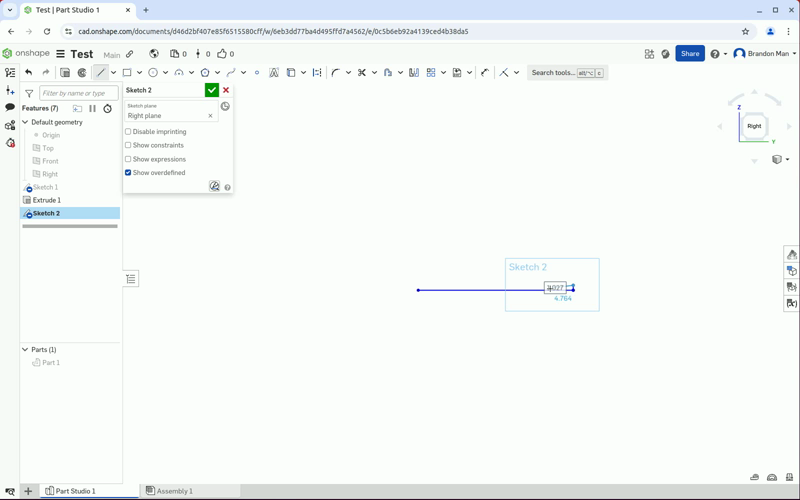
key_down(shift)
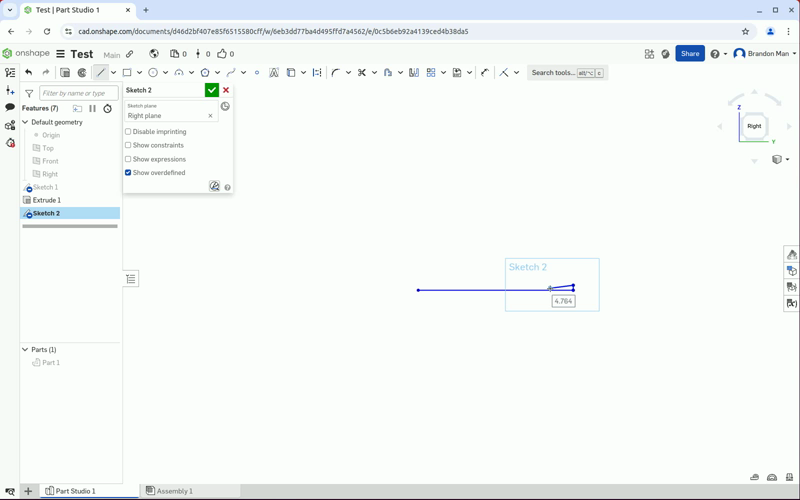
mouse_move(580, 288)
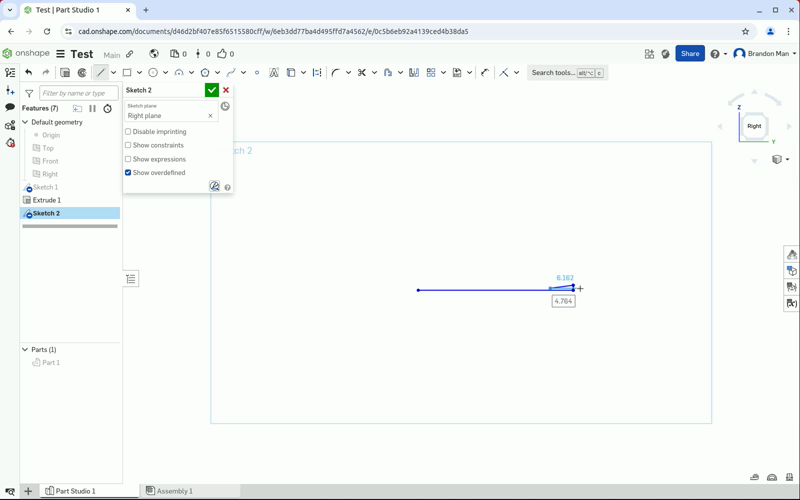
mouse_move(573, 285)
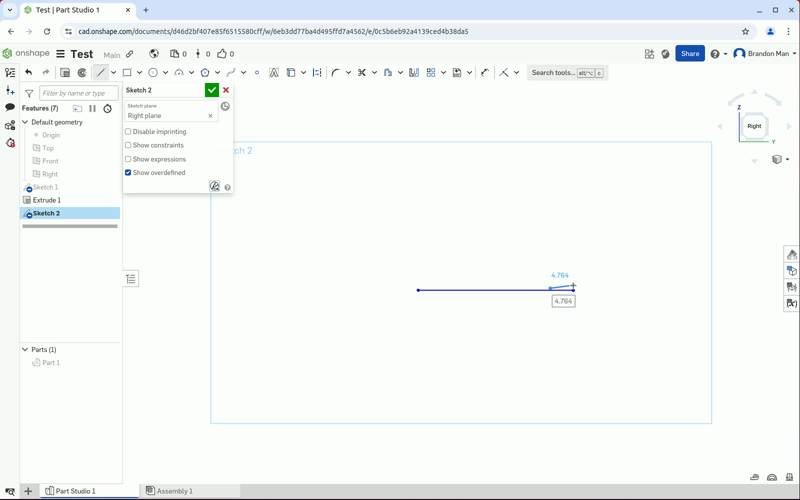
click(573, 285)
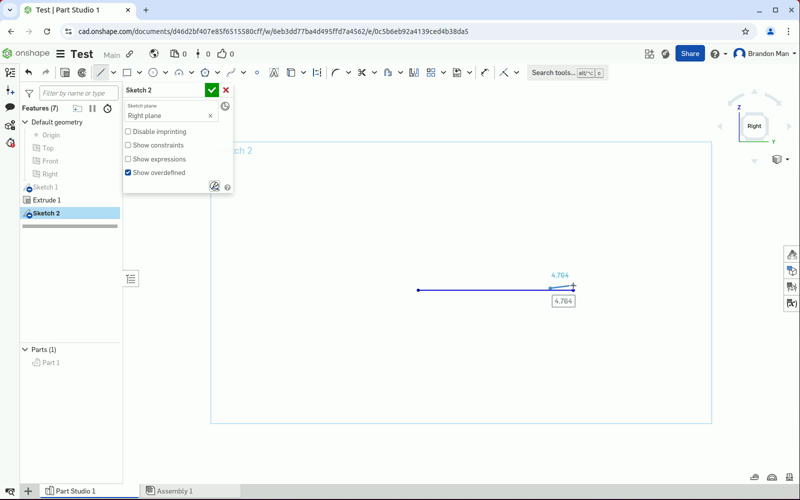
key_up(shift)
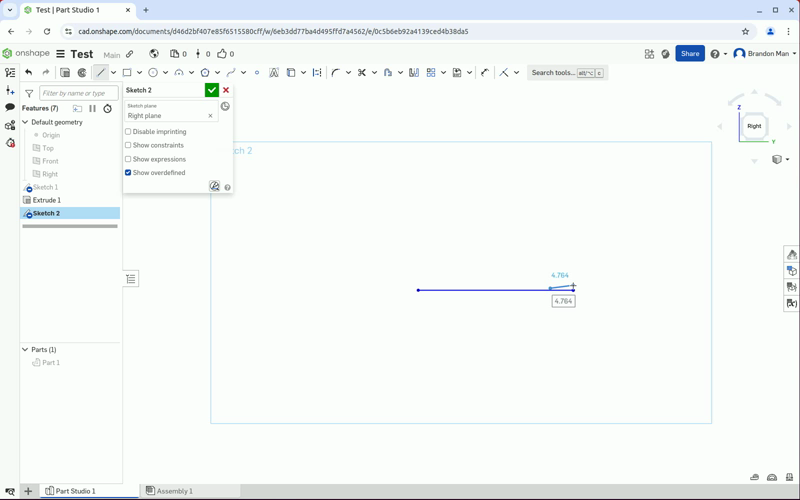
key_down(shift)
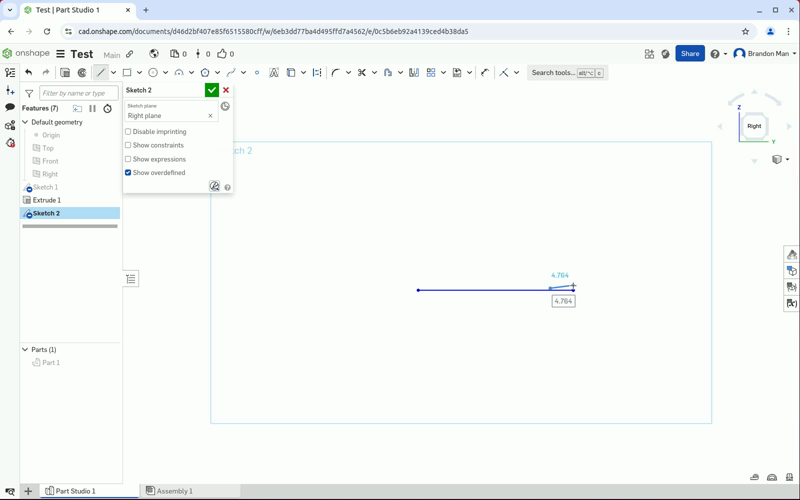
mouse_move(589, 285)
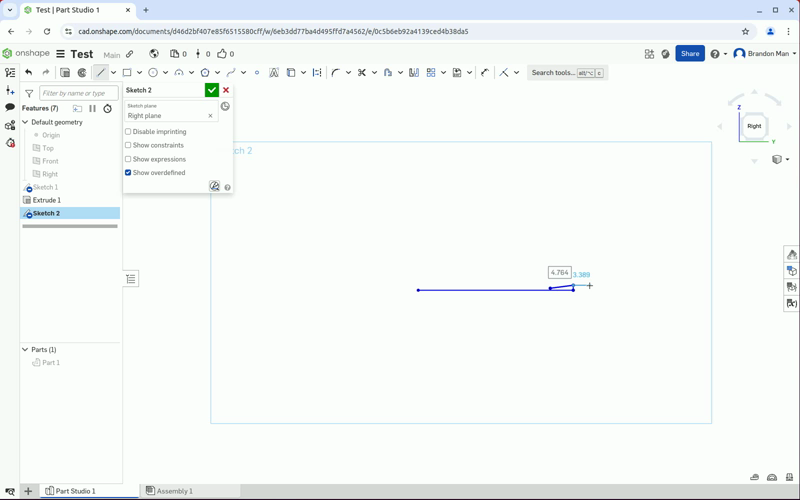
mouse_move(573, 283)
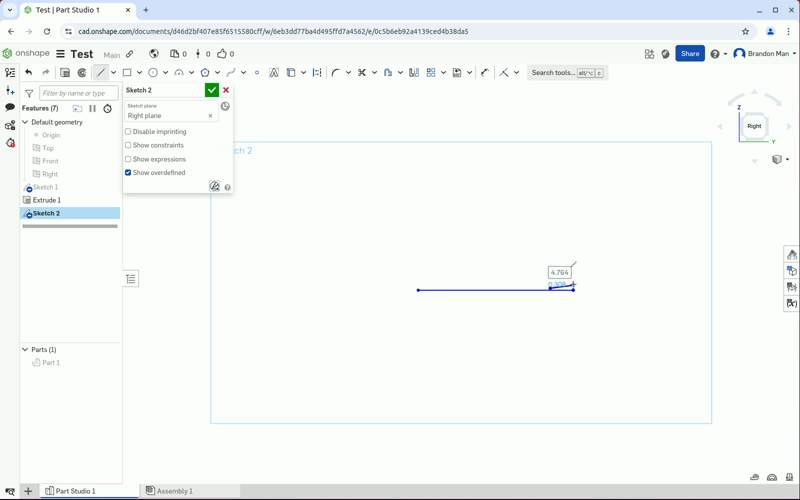
scroll(6)
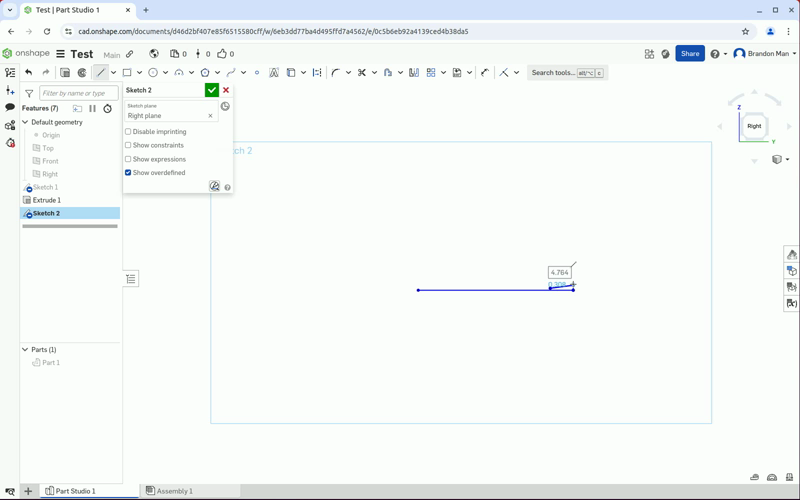
scroll(6)
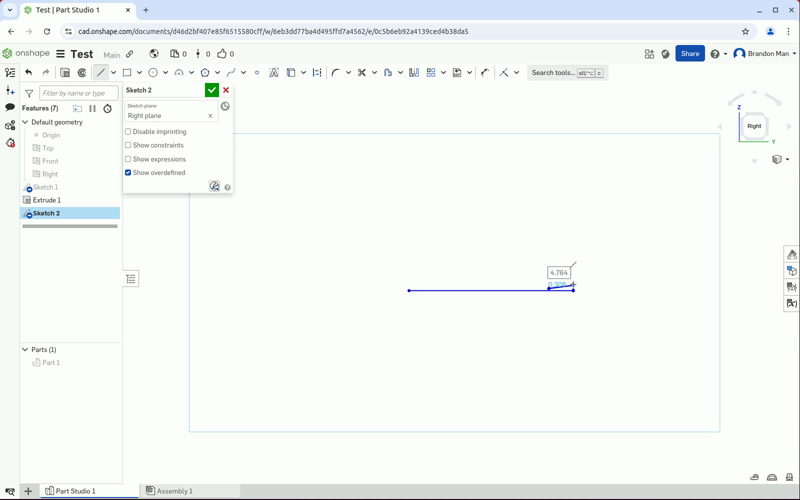
scroll(6)
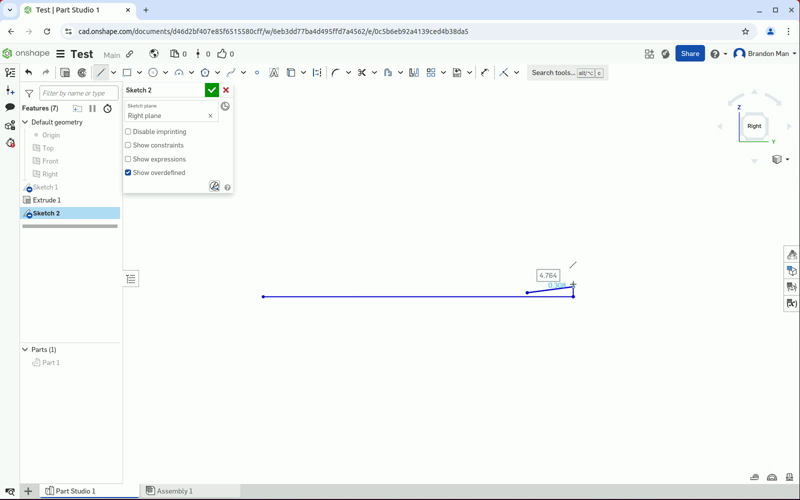
scroll(6)
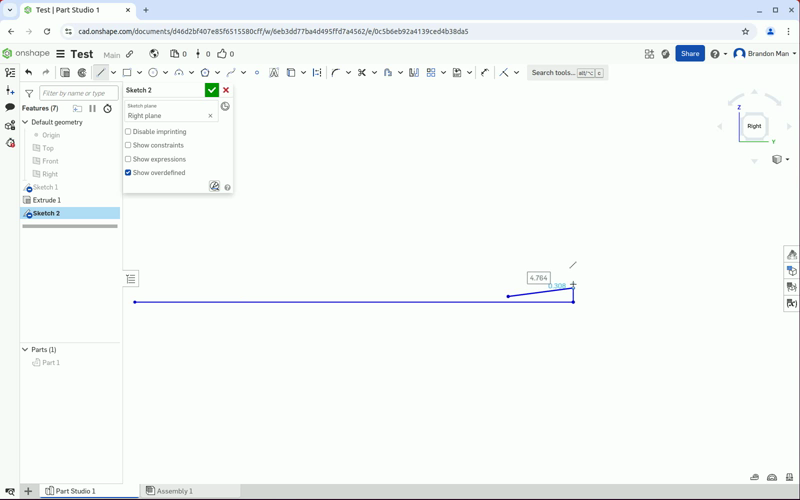
scroll(6)
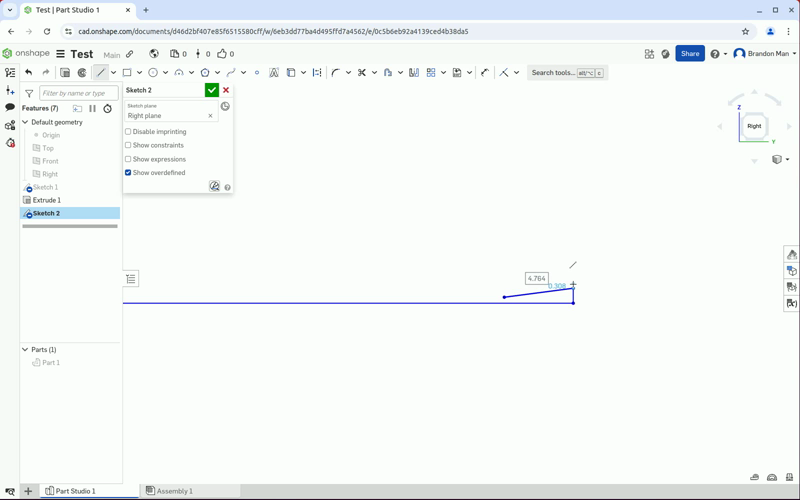
scroll(6)
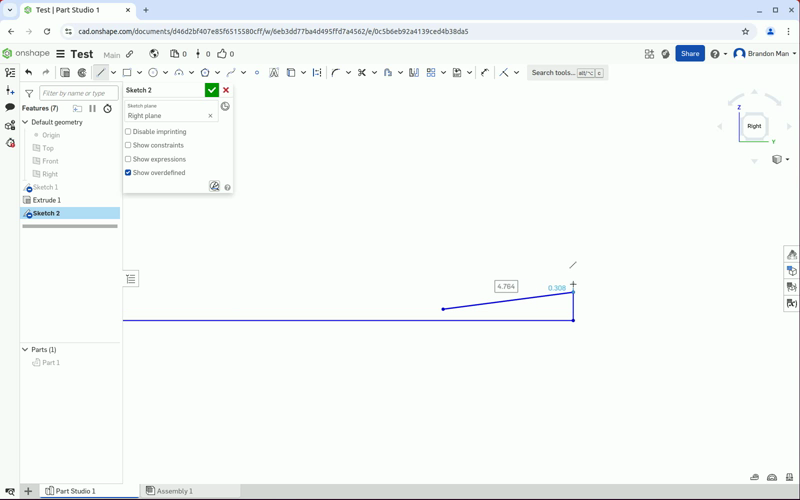
scroll(6)
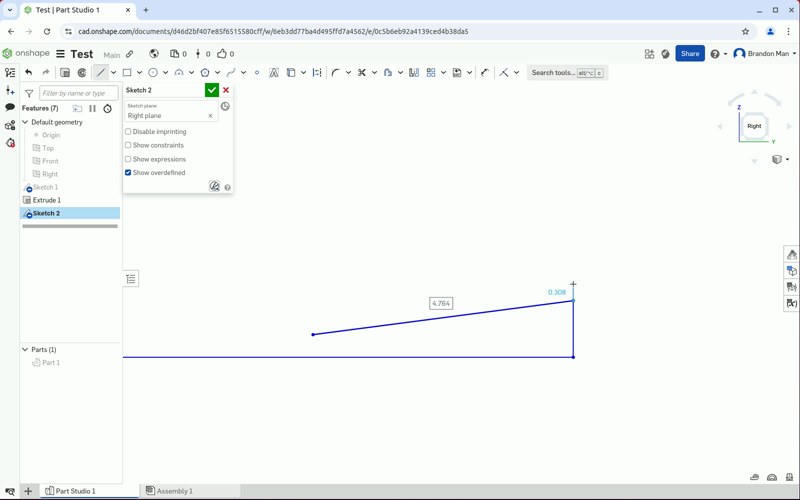
click(573, 283)
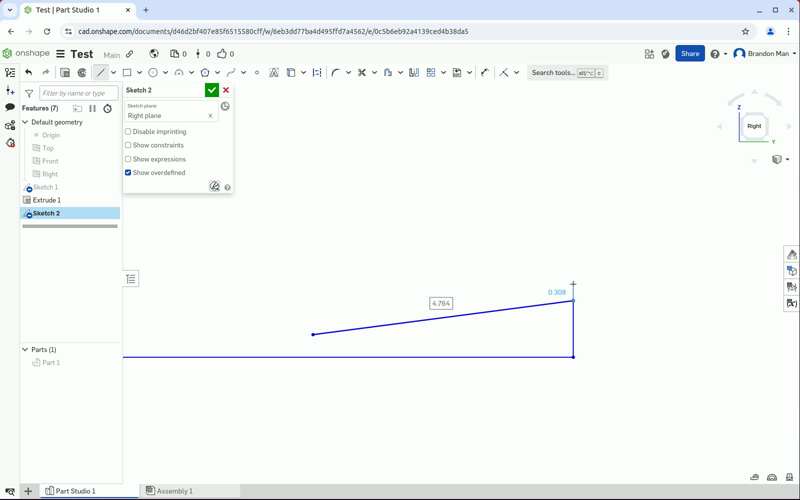
scroll(-6)
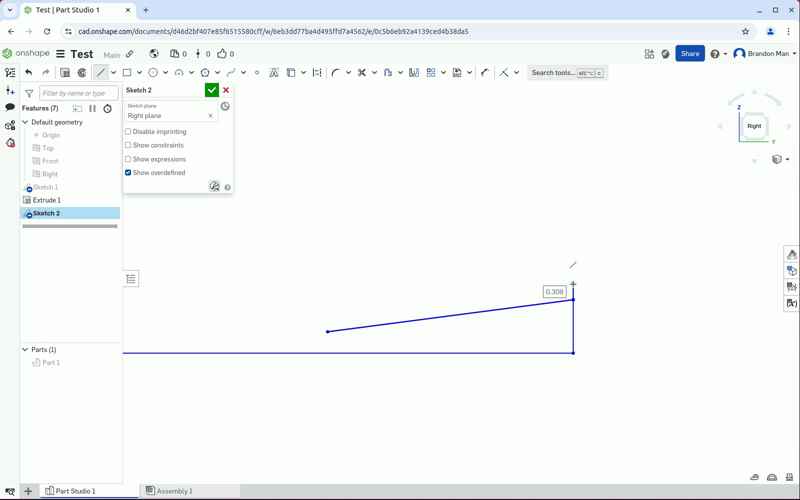
scroll(-6)
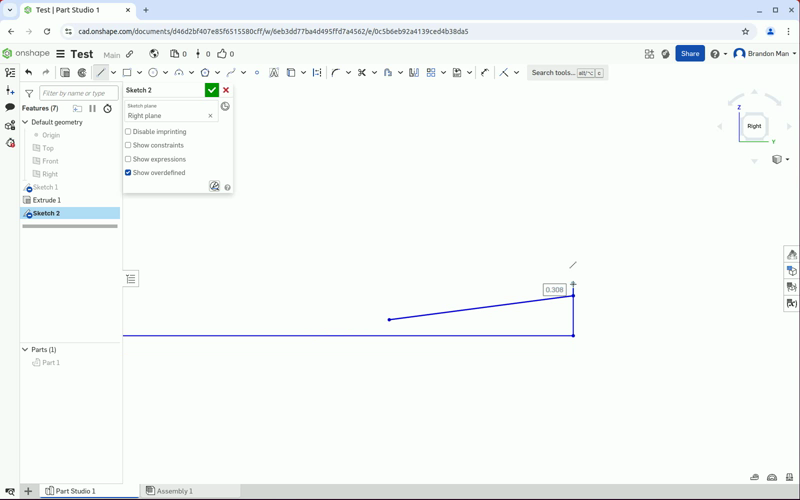
scroll(-6)
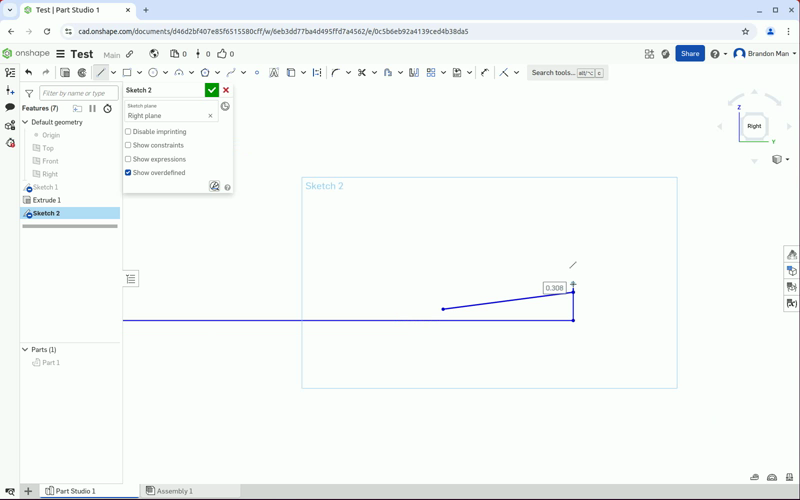
scroll(-6)
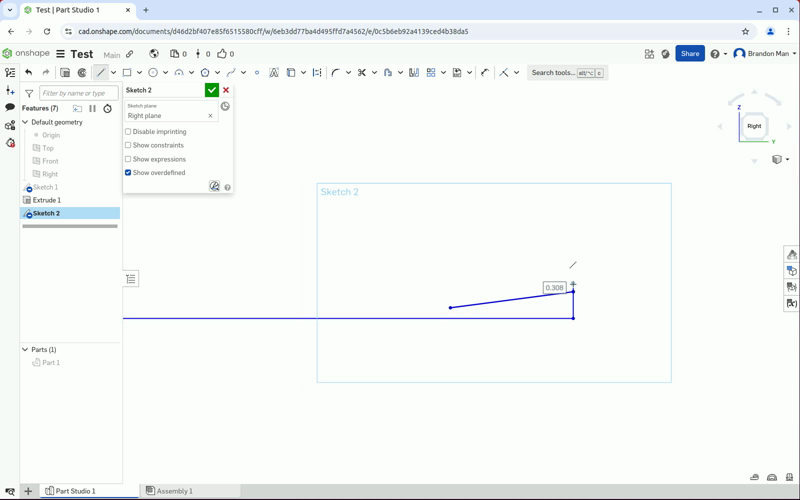
scroll(-6)
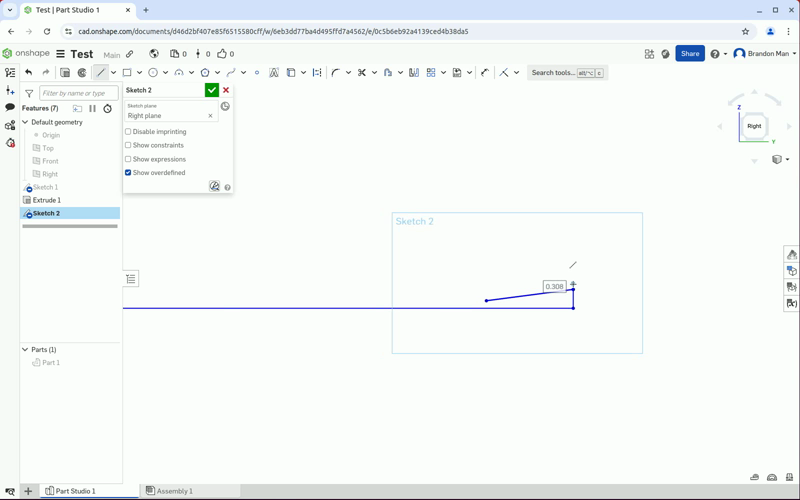
scroll(-6)
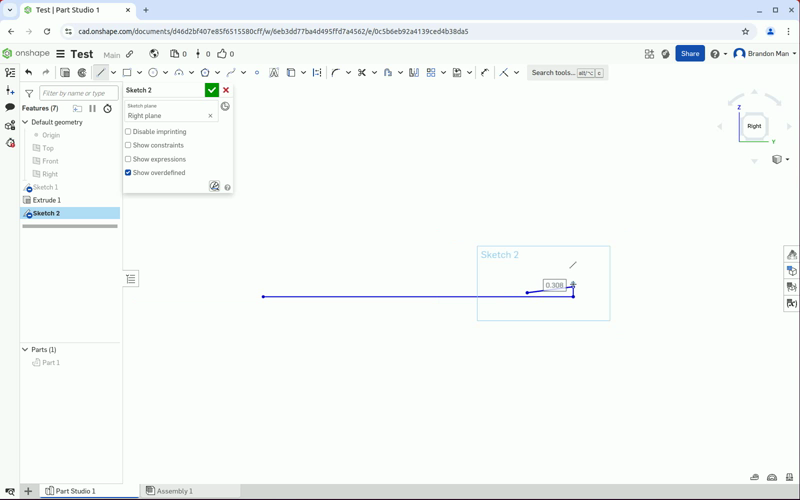
scroll(-6)
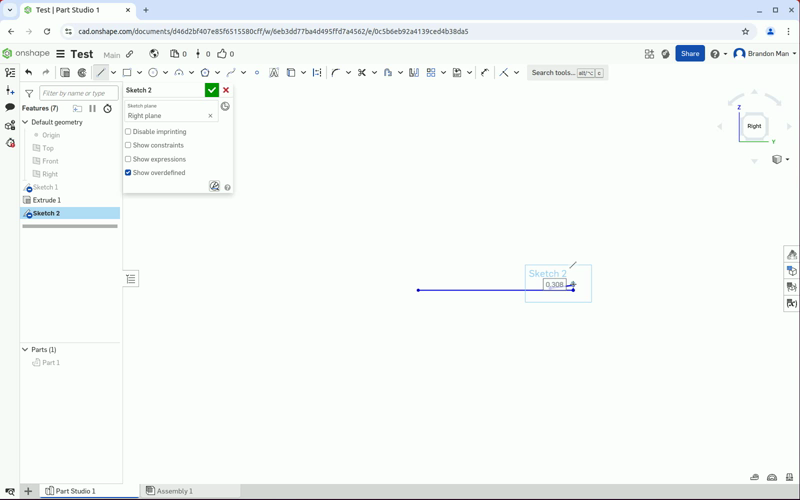
key_up(shift)
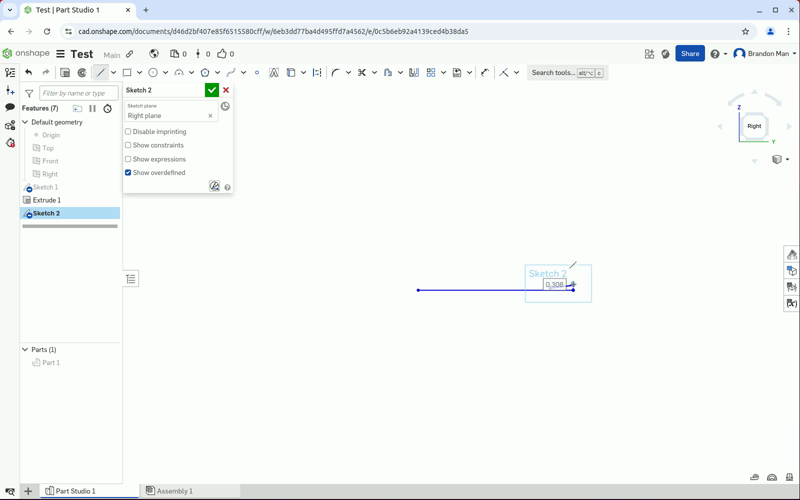
key_down(shift)
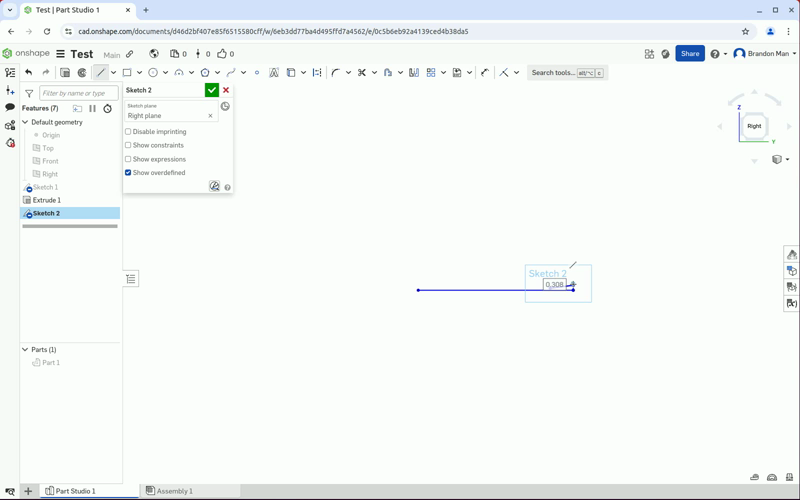
mouse_move(589, 283)
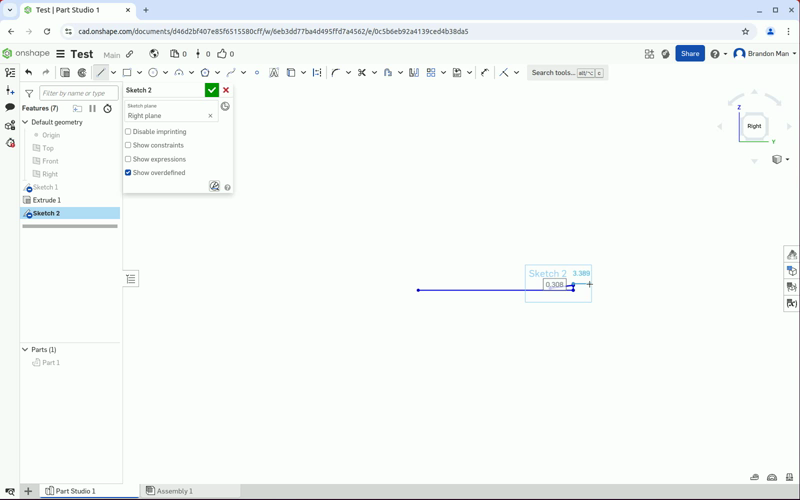
mouse_move(551, 283)
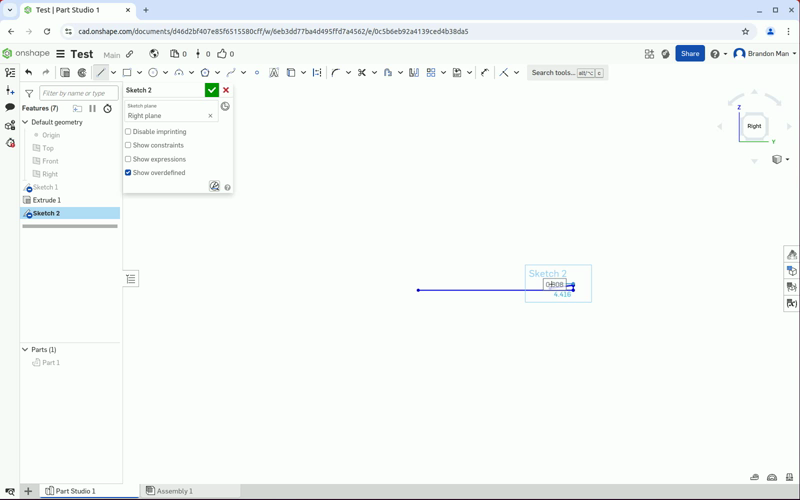
click(551, 283)
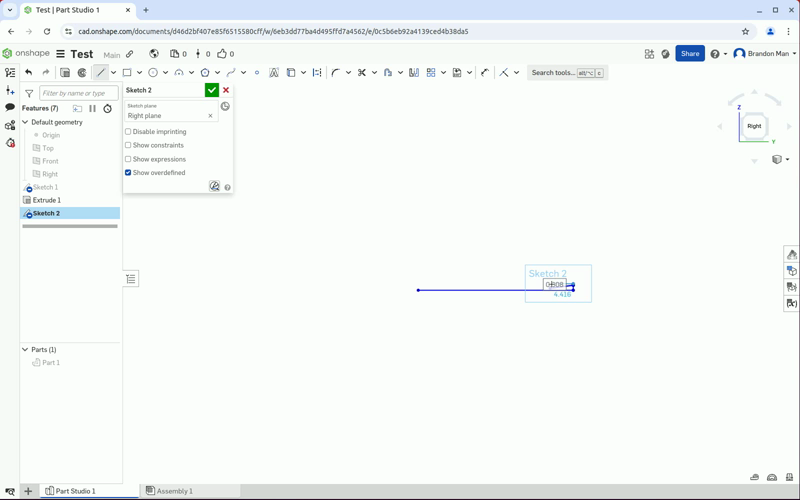
key_up(shift)
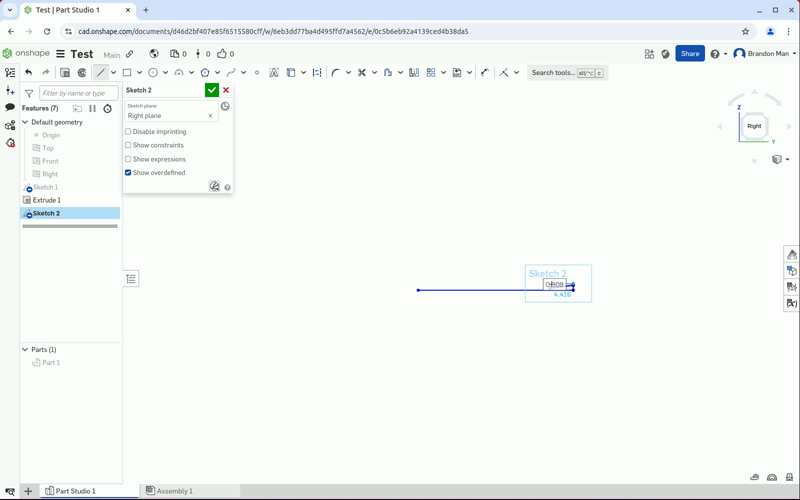
key_down(shift)
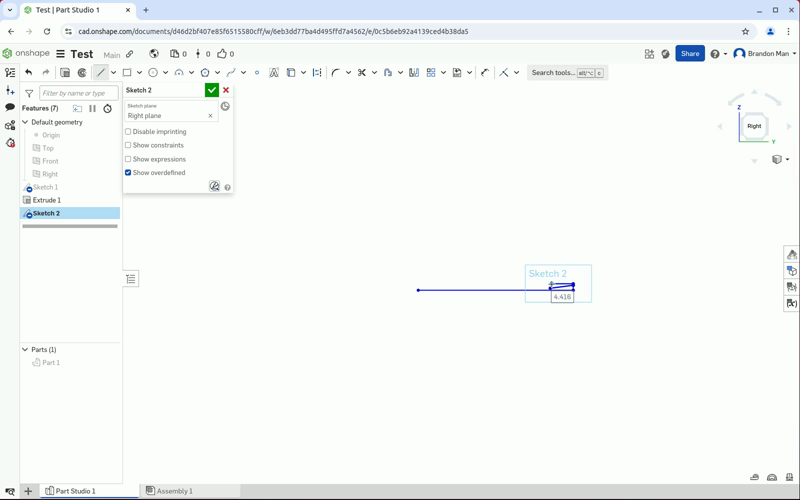
mouse_move(581, 283)
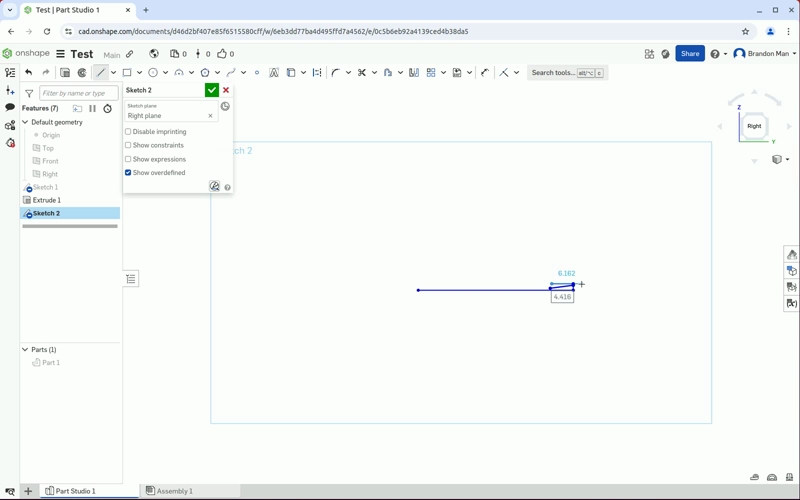
mouse_move(538, 285)
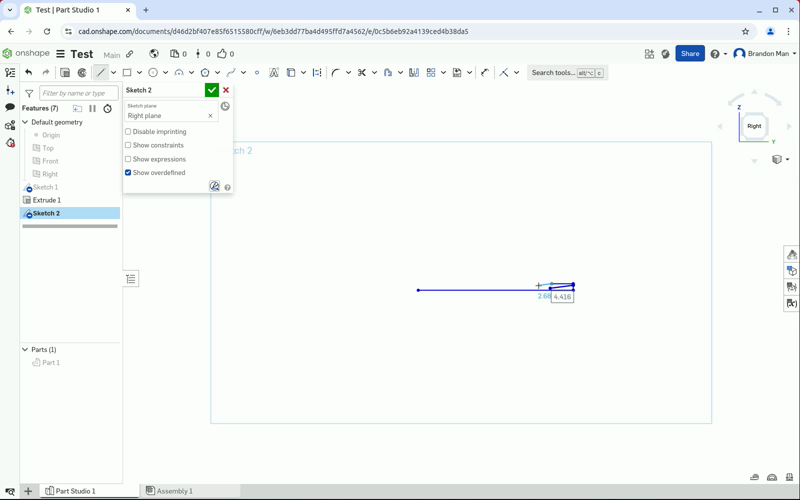
click(538, 285)
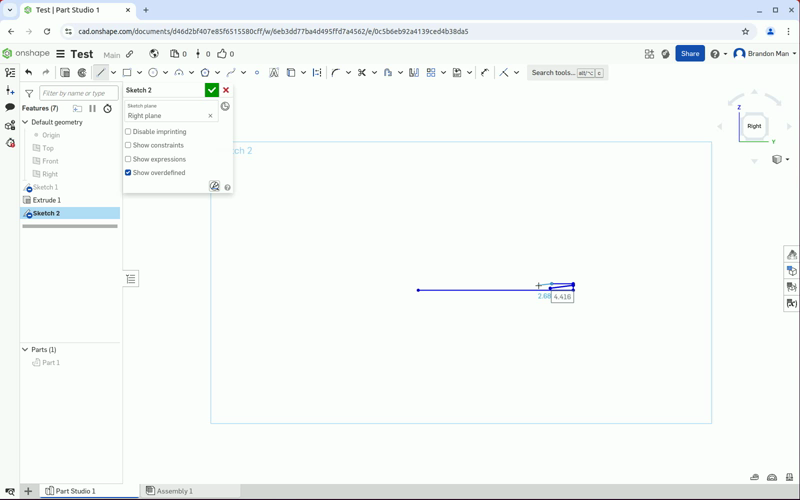
key_up(shift)
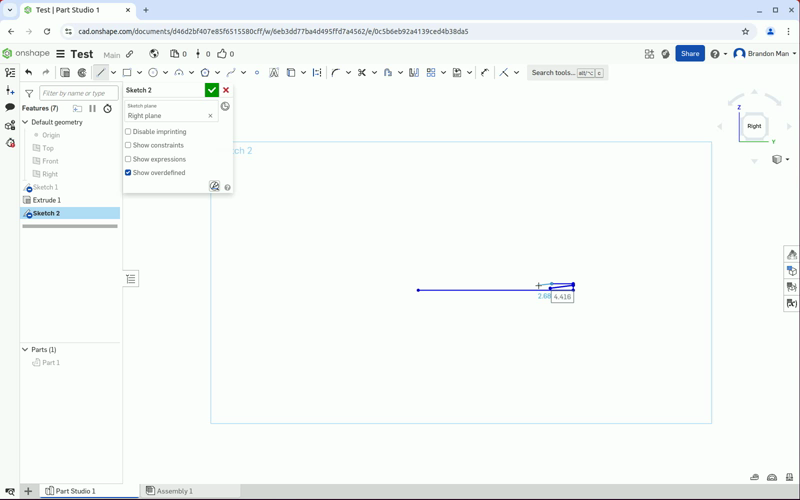
key_down(shift)
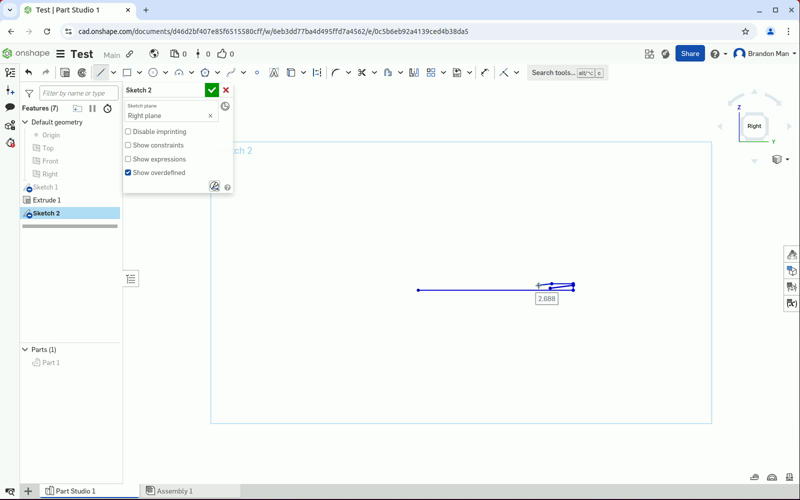
mouse_move(434, 285)
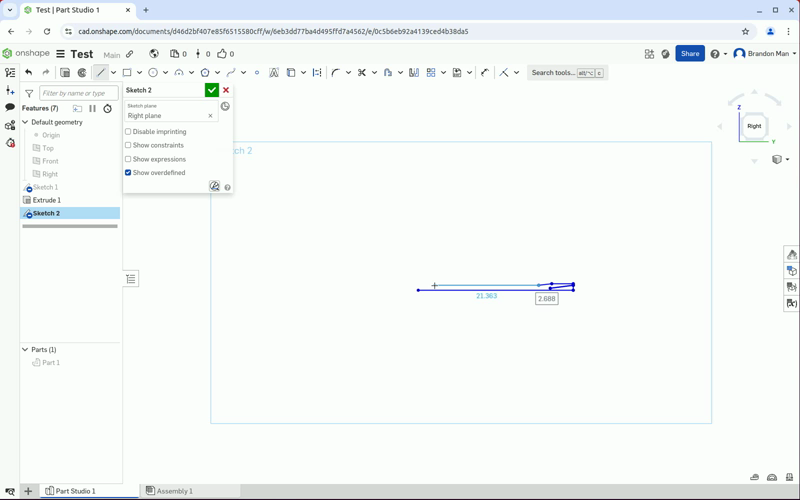
click(434, 285)
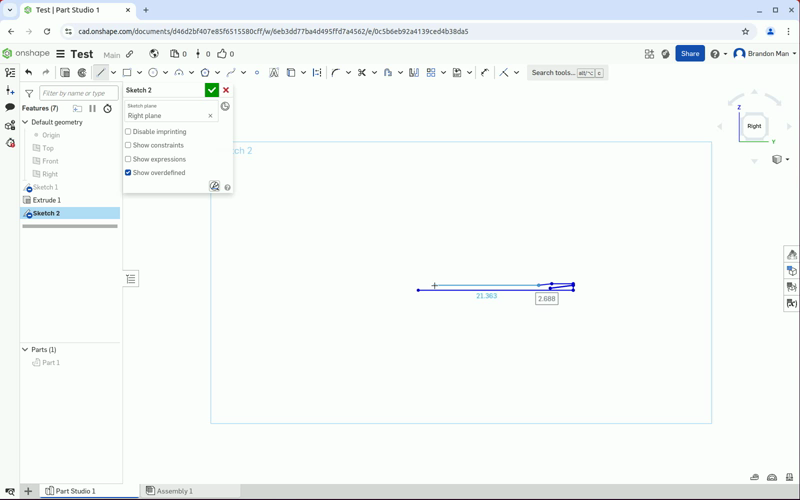
key_up(shift)
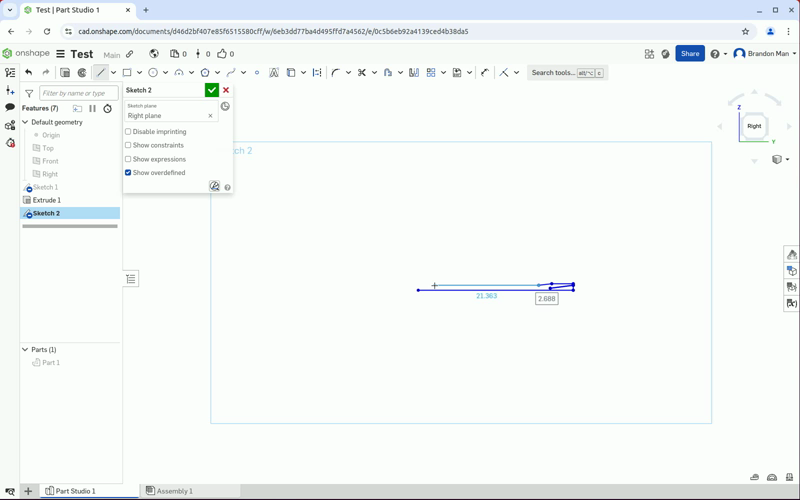
key_down(shift)
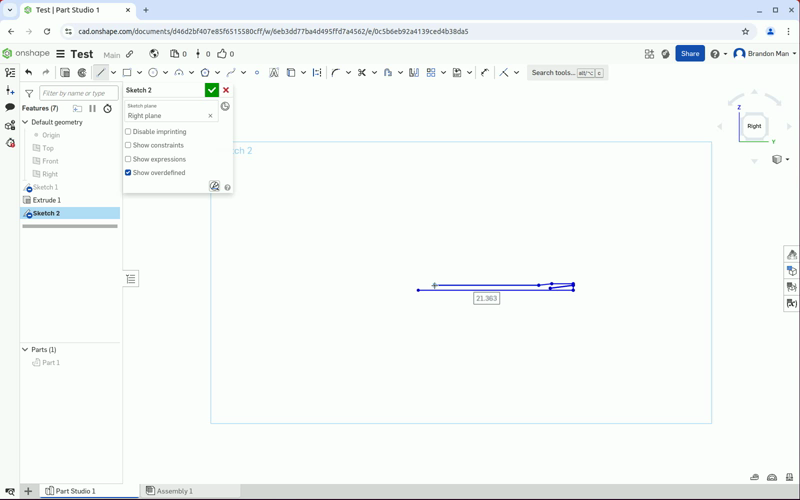
mouse_move(464, 285)
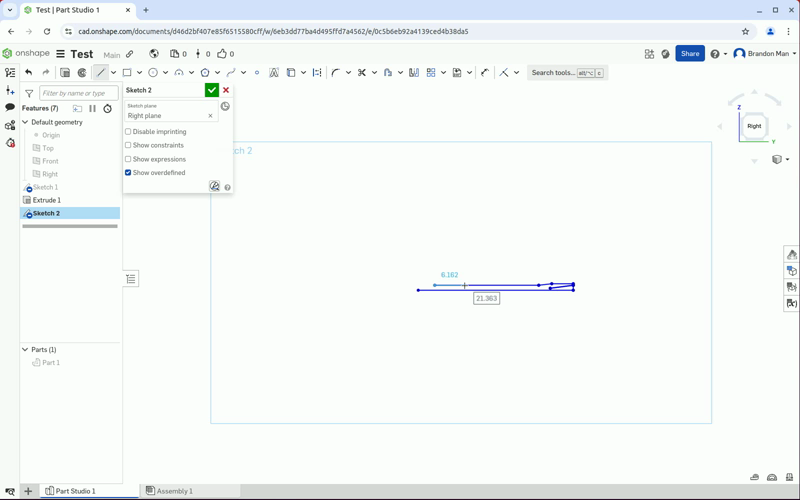
mouse_move(431, 283)
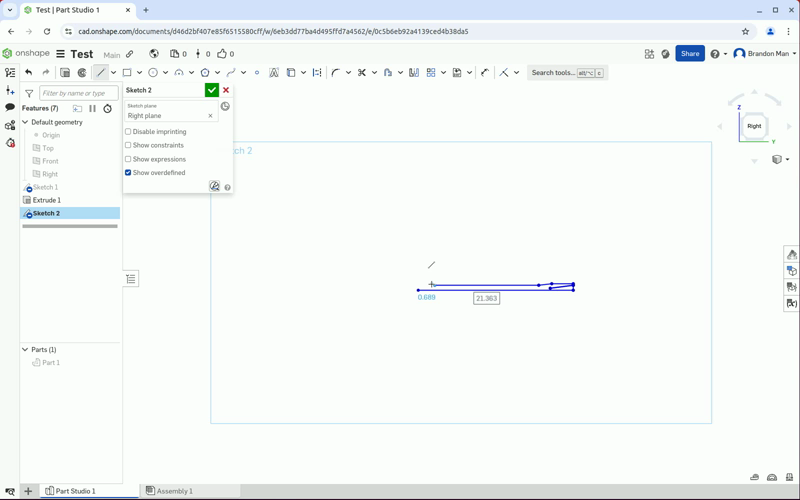
scroll(6)
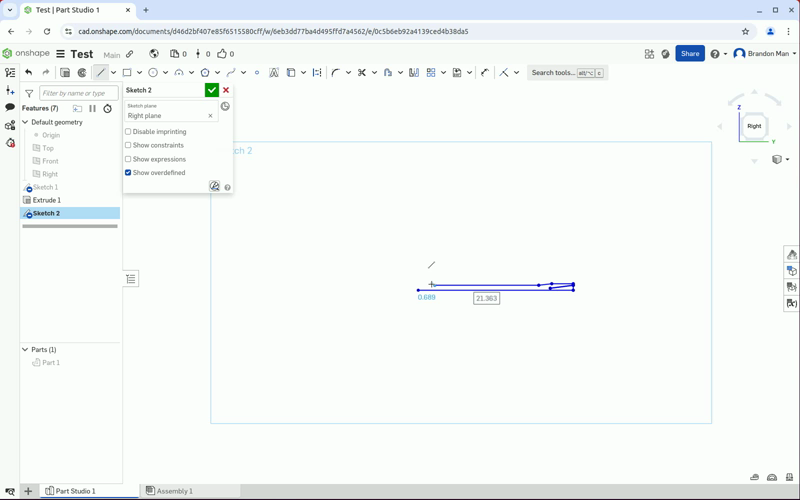
scroll(6)
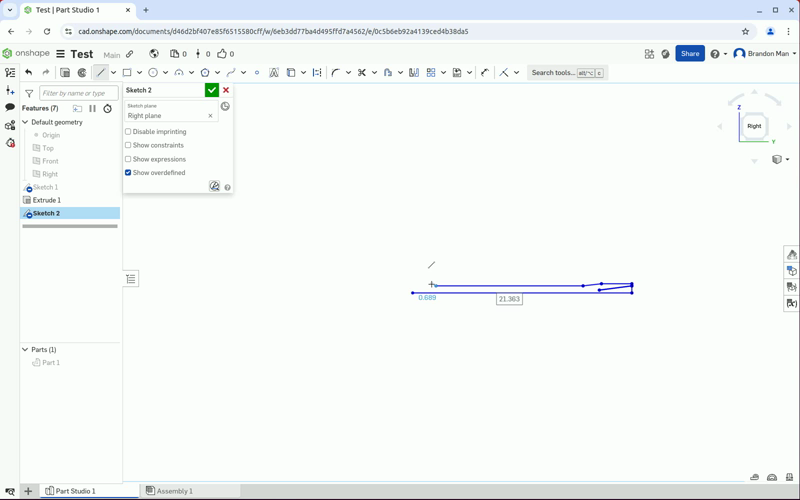
scroll(6)
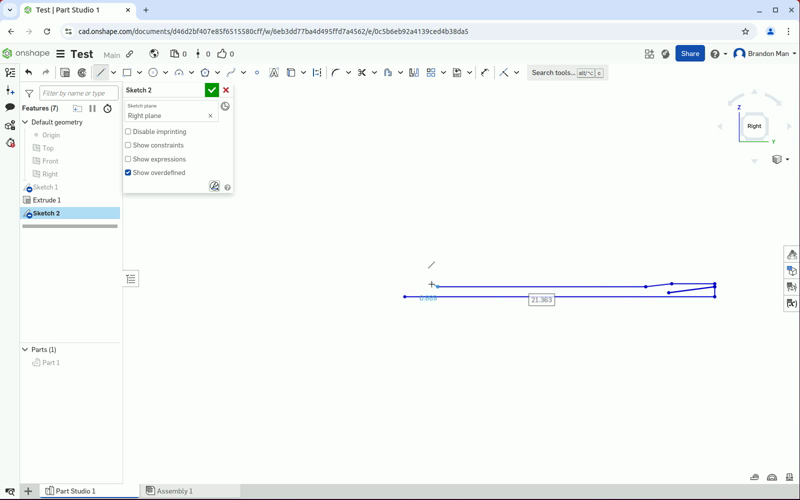
scroll(6)
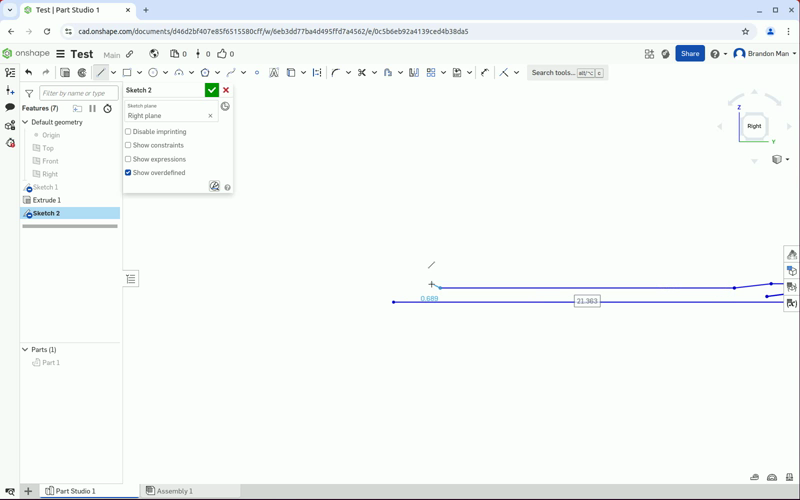
scroll(6)
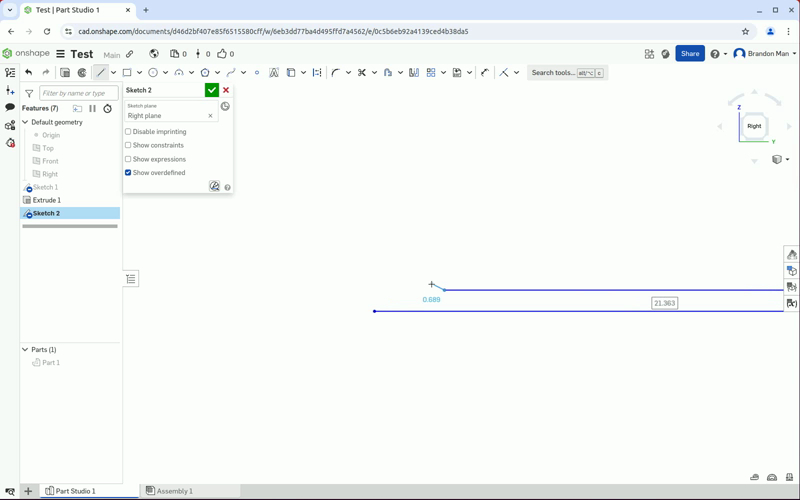
scroll(6)
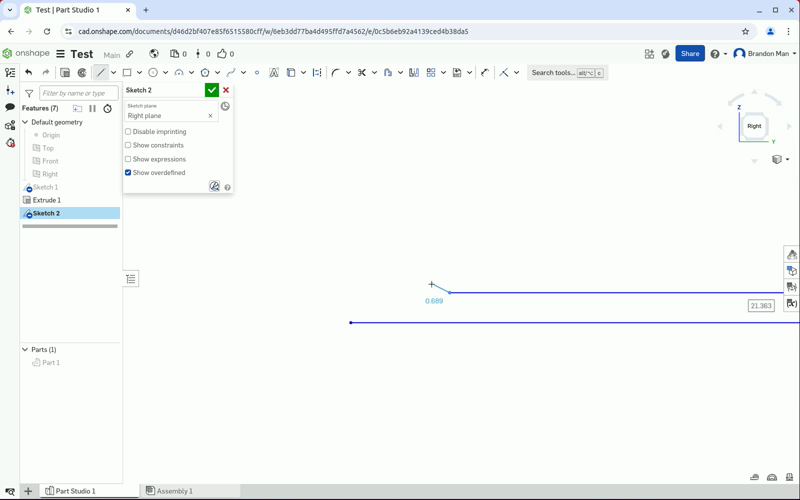
scroll(6)
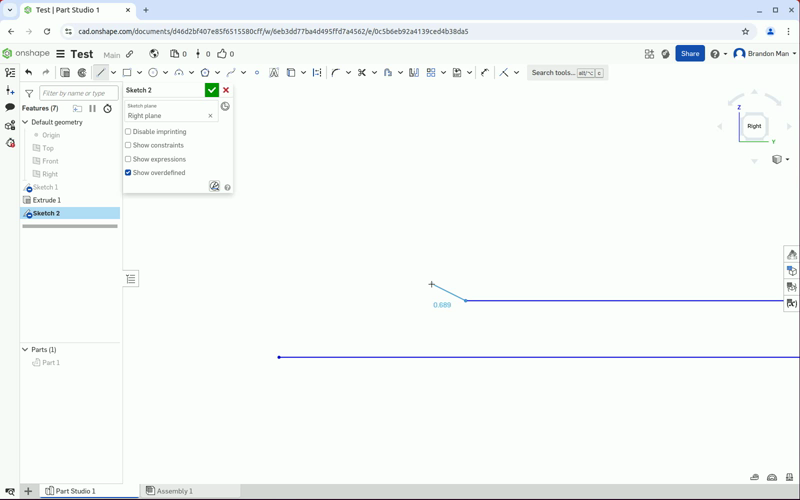
click(431, 283)
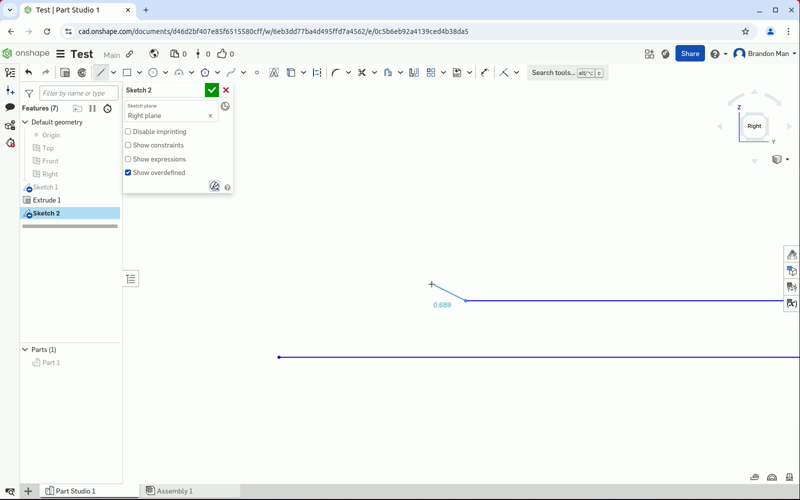
scroll(-6)
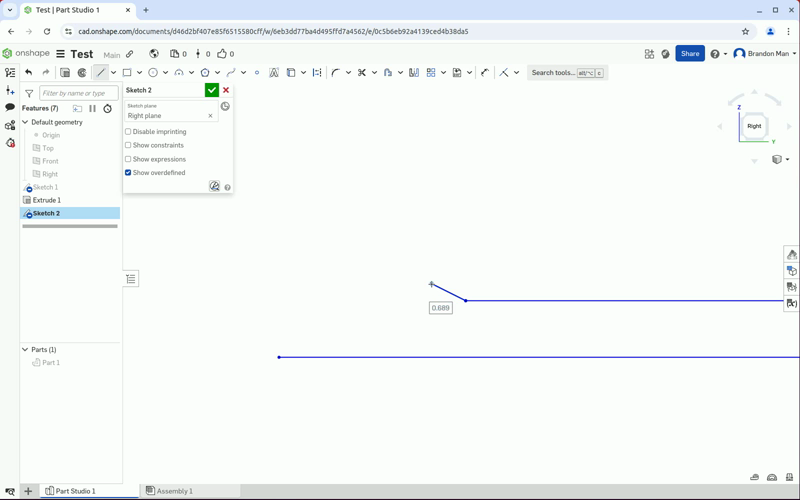
scroll(-6)
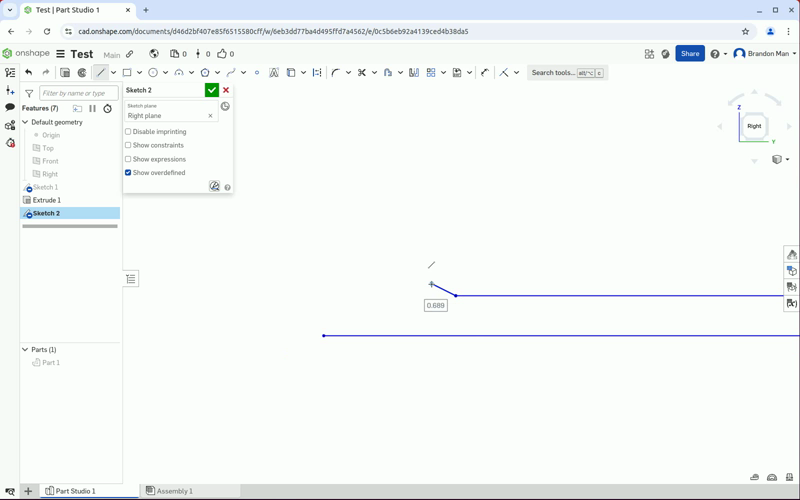
scroll(-6)
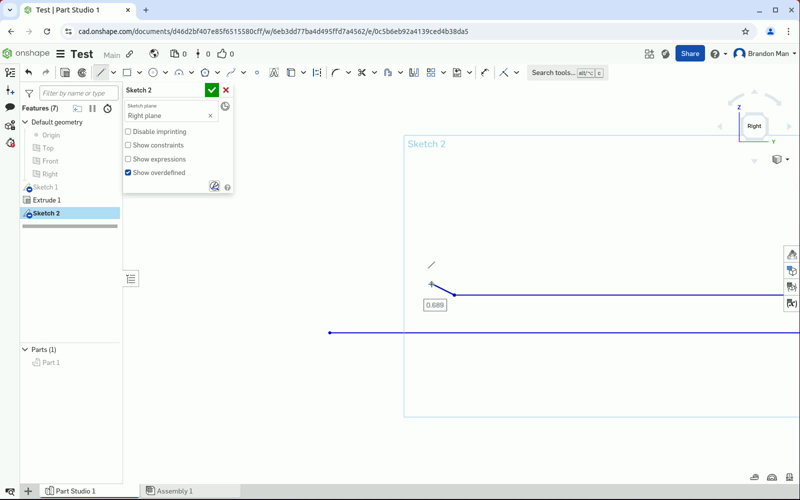
scroll(-6)
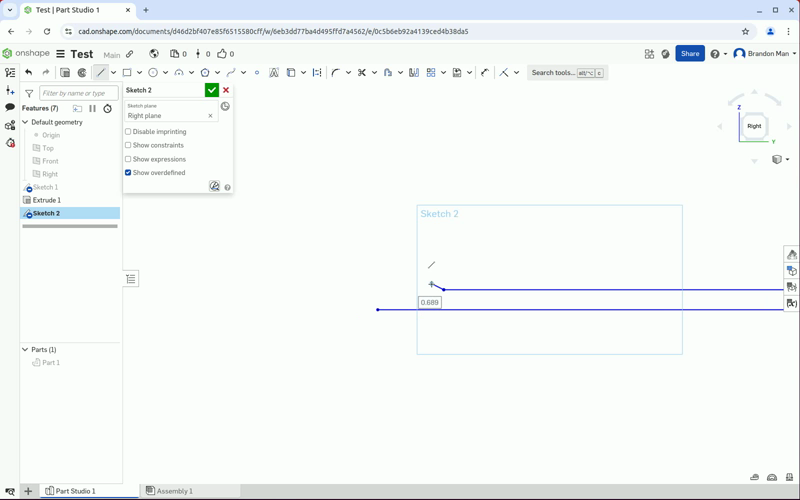
scroll(-6)
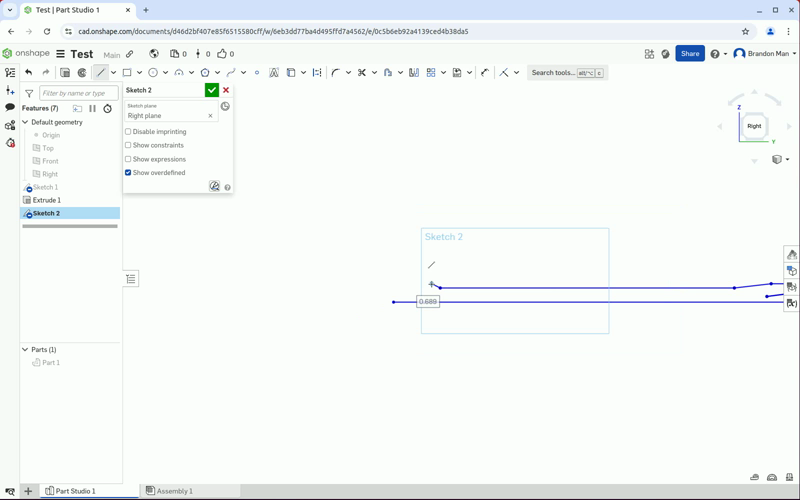
scroll(-6)
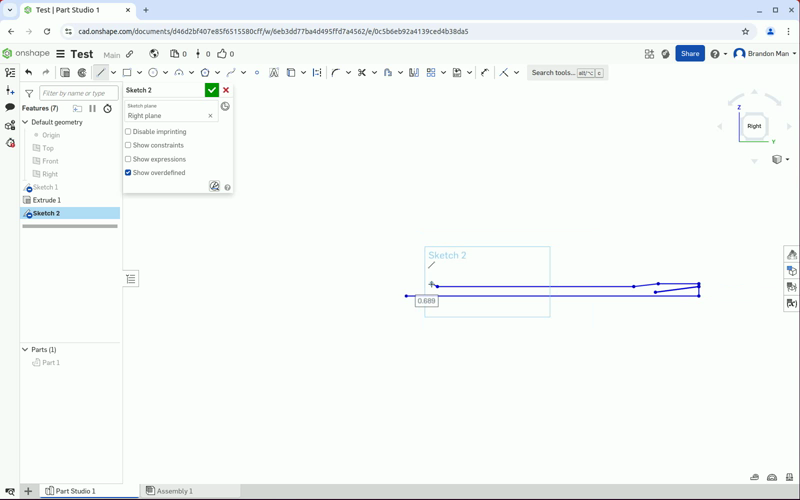
scroll(-6)
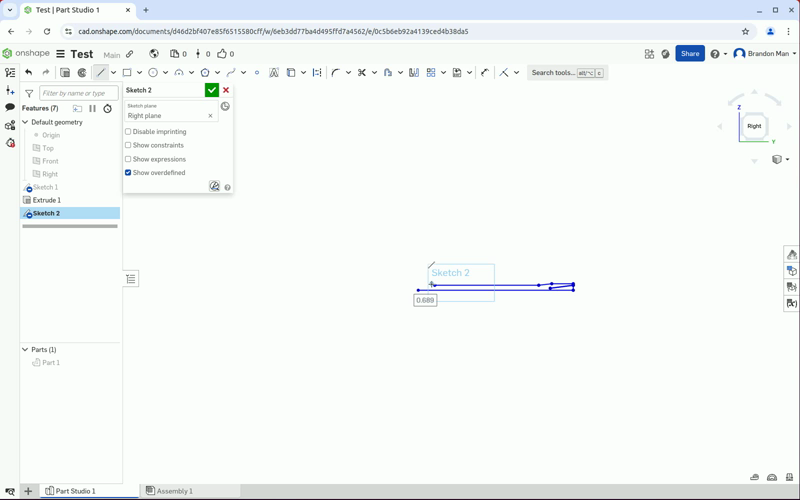
key_up(shift)
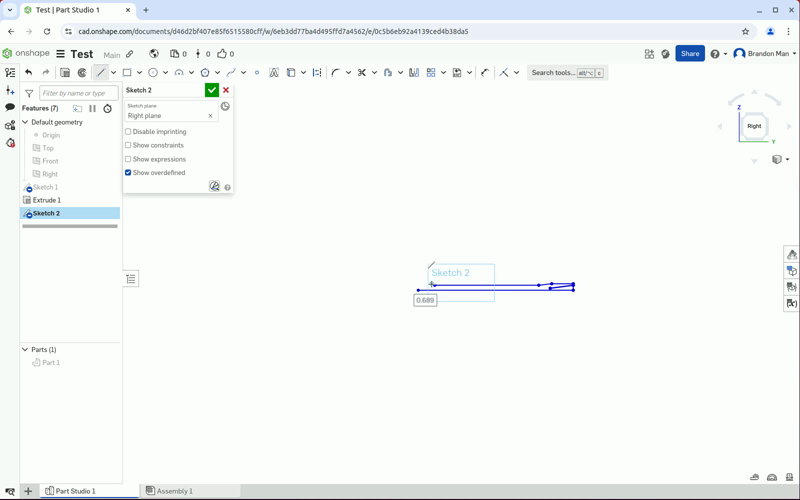
key_down(shift)
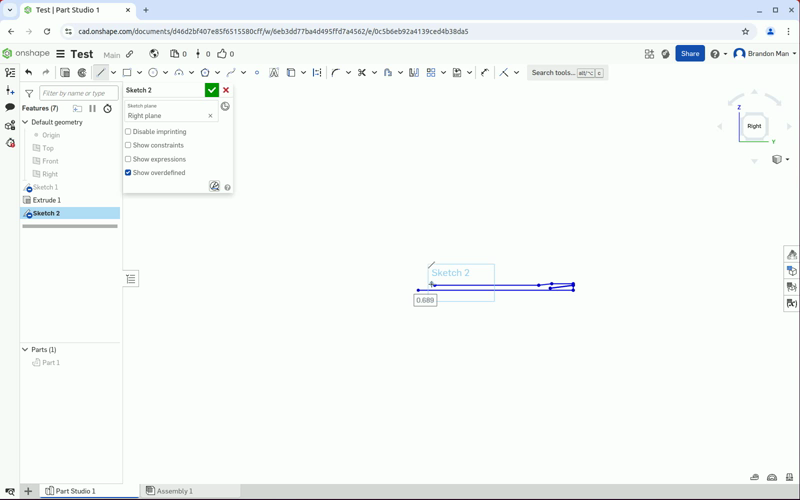
mouse_move(461, 283)
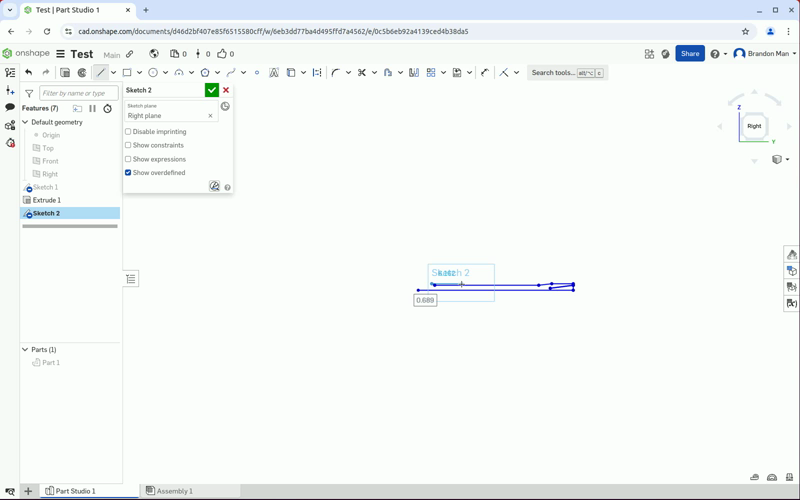
mouse_move(418, 283)
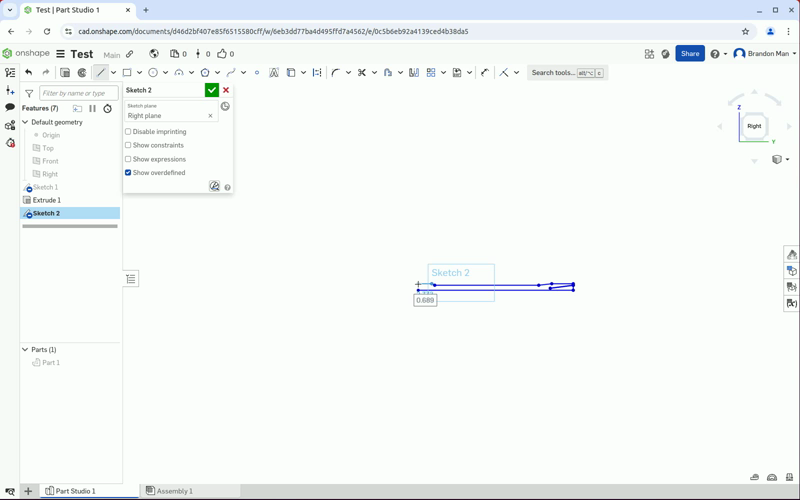
click(418, 283)
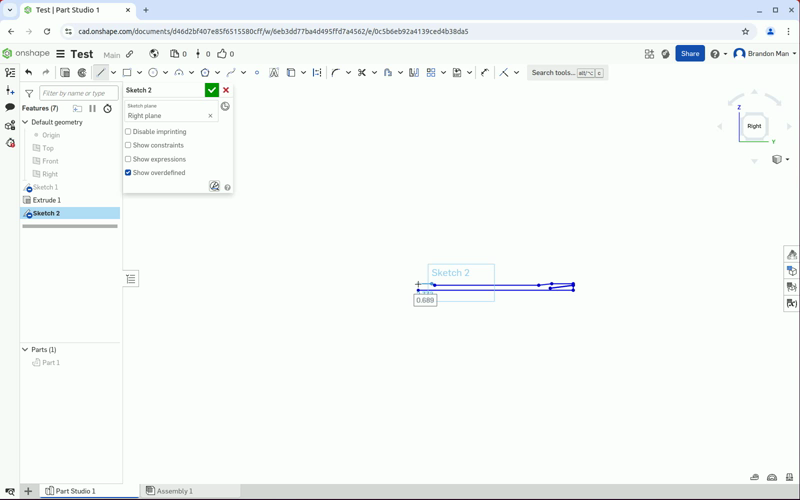
key_up(shift)
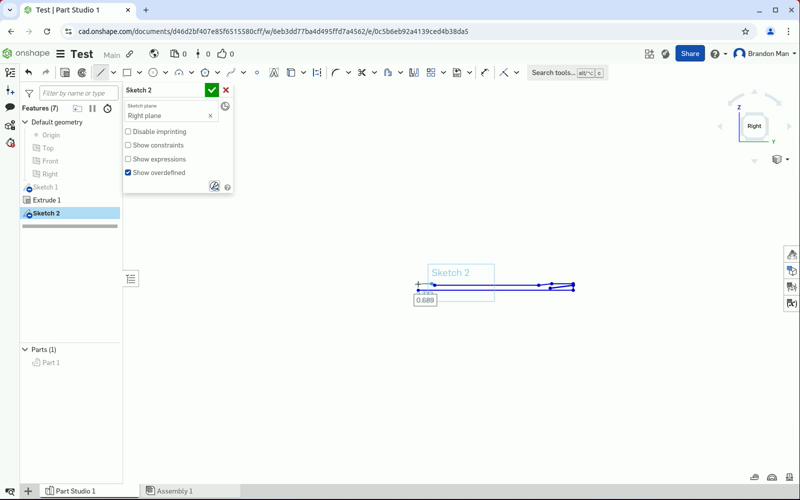
mouse_move(448, 283)
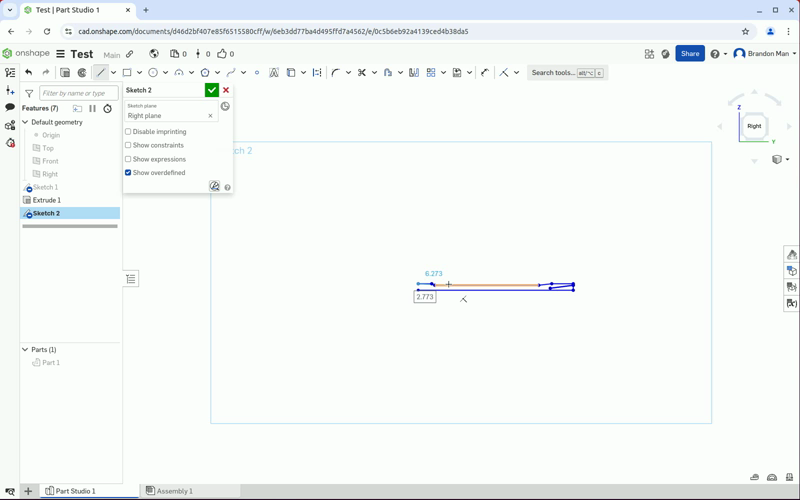
key_down(shift)
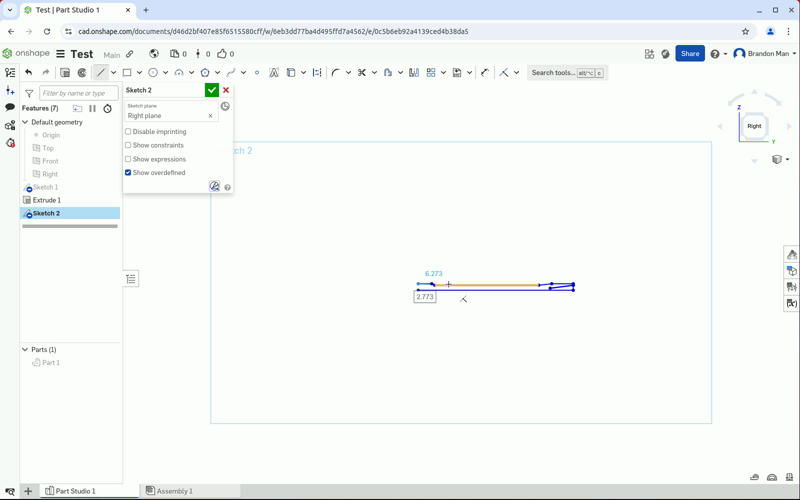
mouse_move(418, 290)
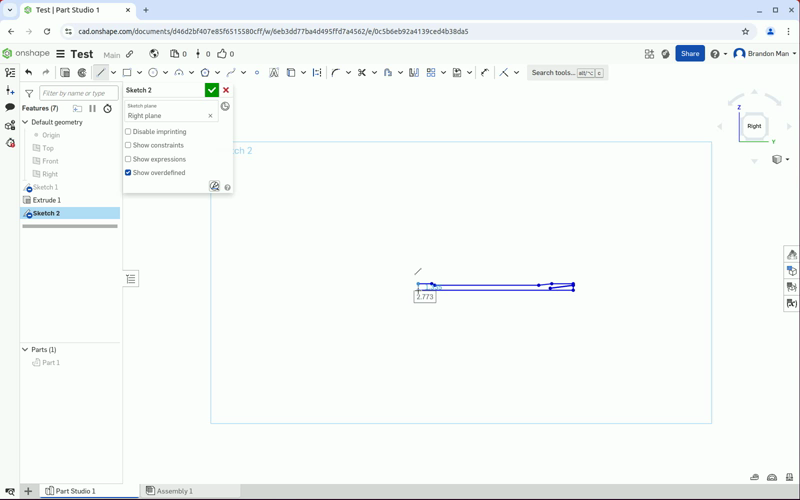
scroll(6)
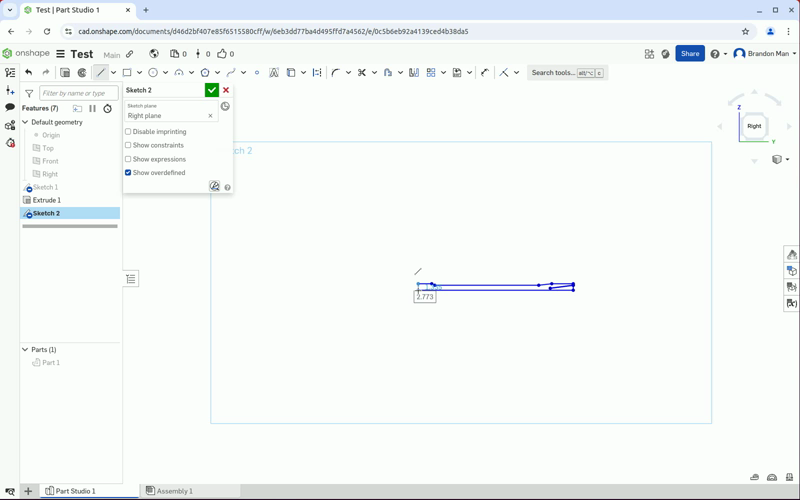
scroll(6)
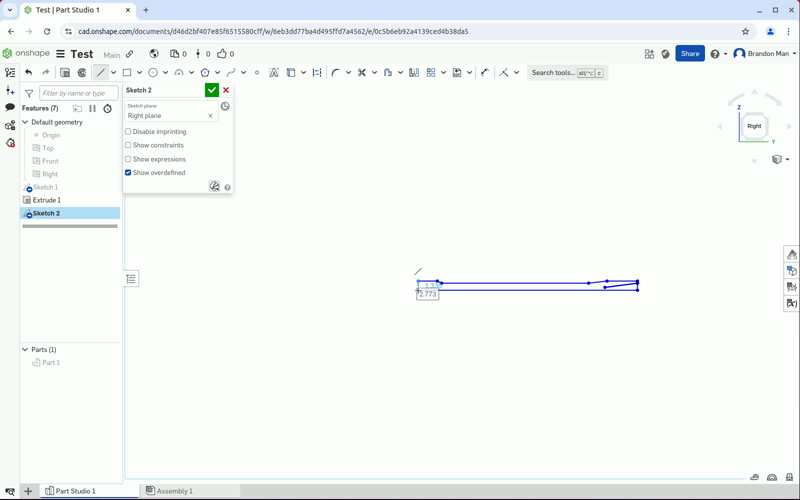
scroll(6)
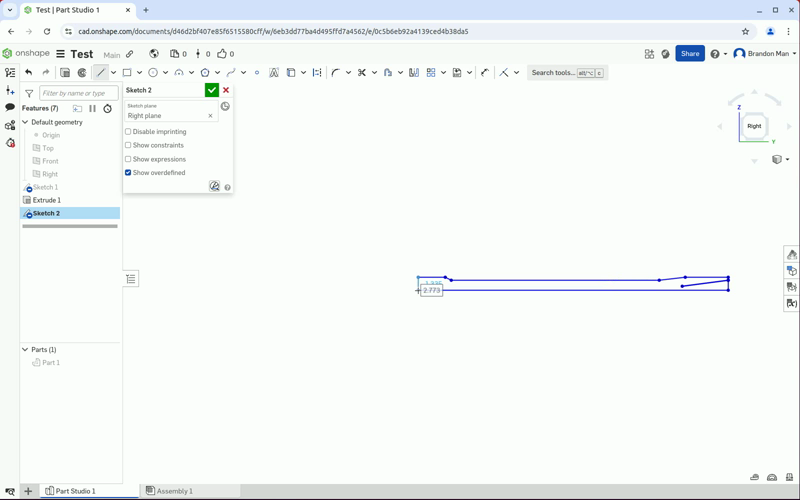
scroll(6)
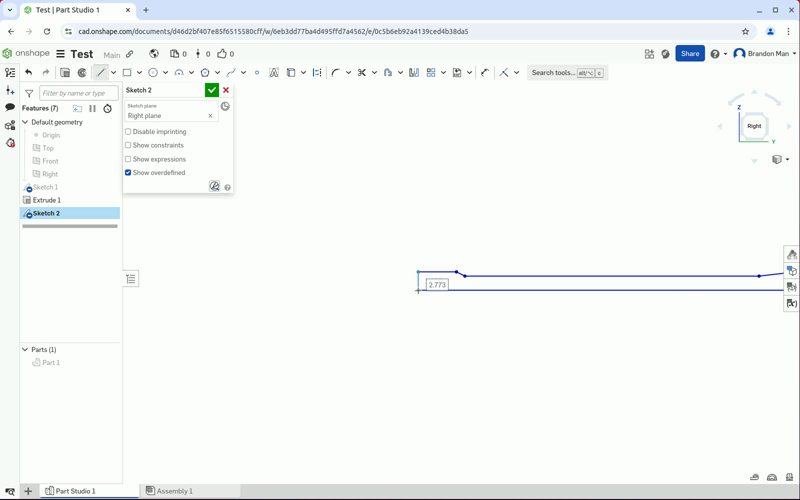
scroll(6)
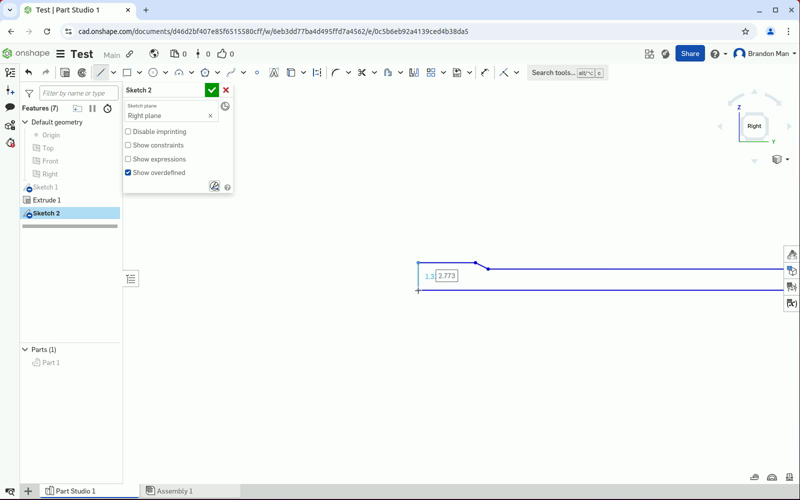
scroll(6)
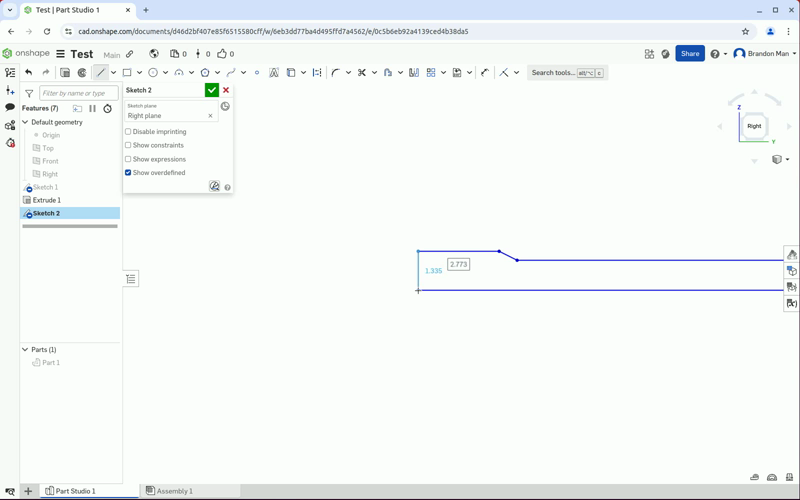
scroll(6)
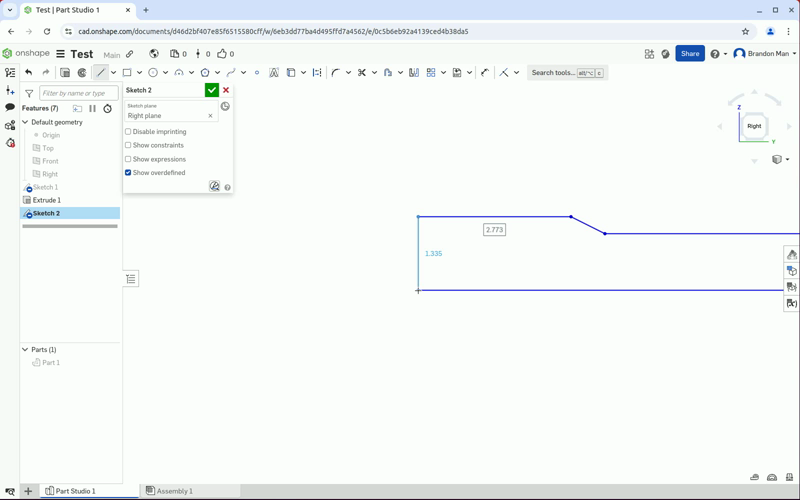
key_up(shift)
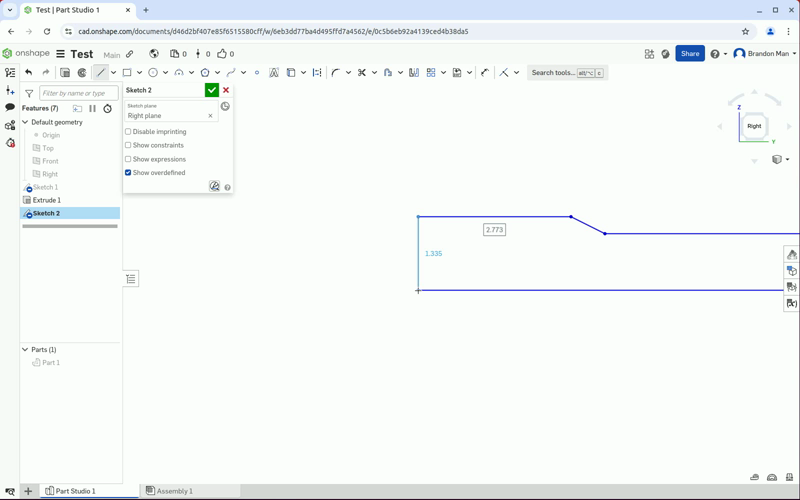
click(418, 290)
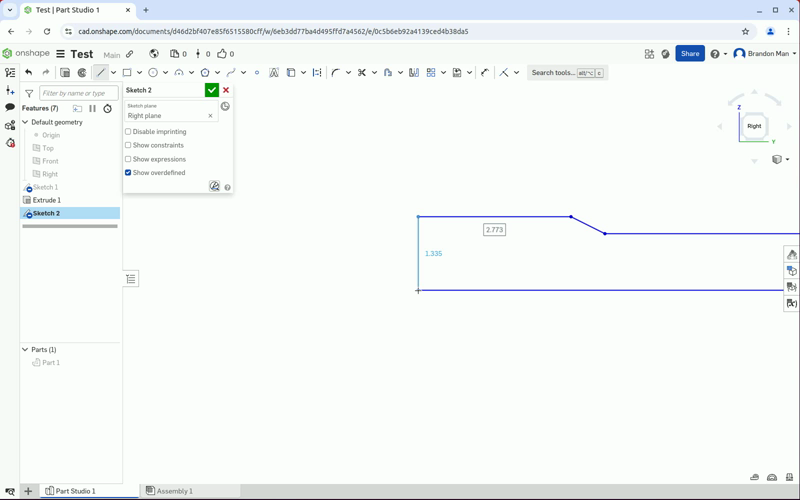
scroll(-6)
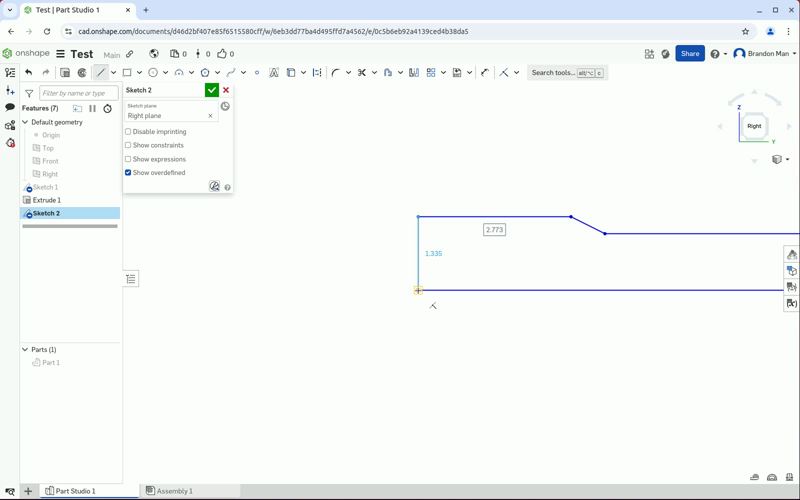
scroll(-6)
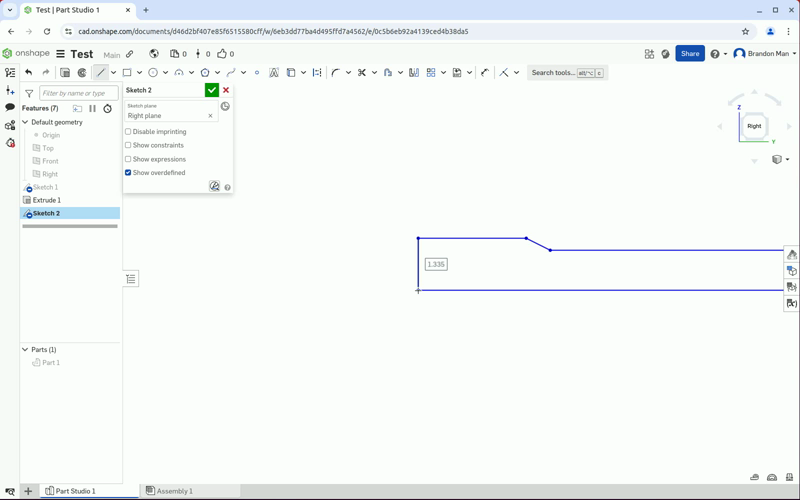
scroll(-6)
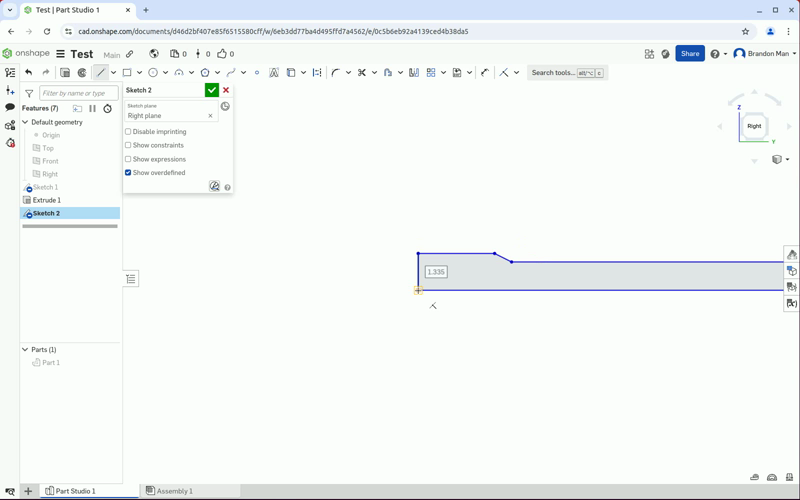
scroll(-6)
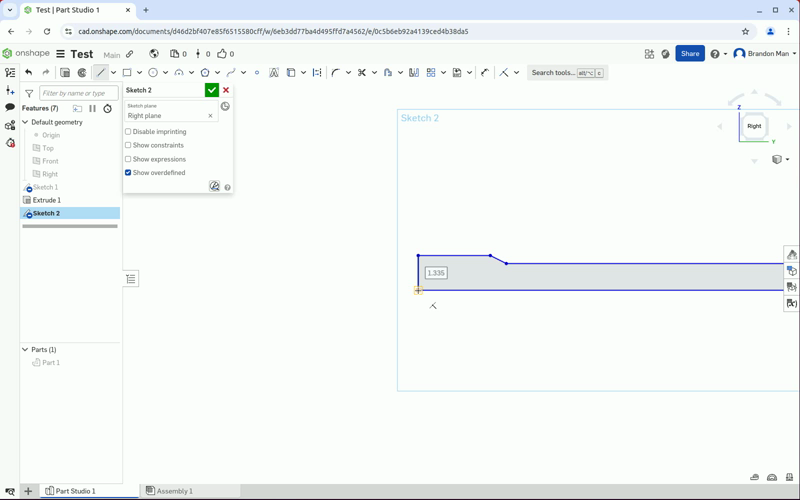
scroll(-6)
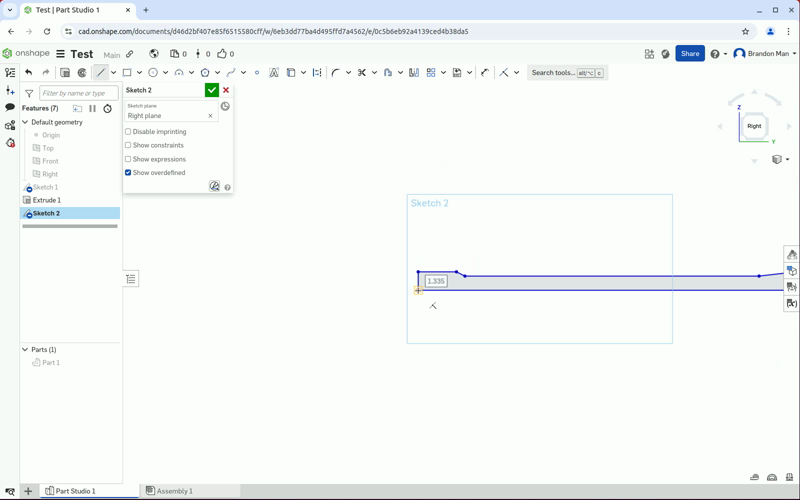
scroll(-6)
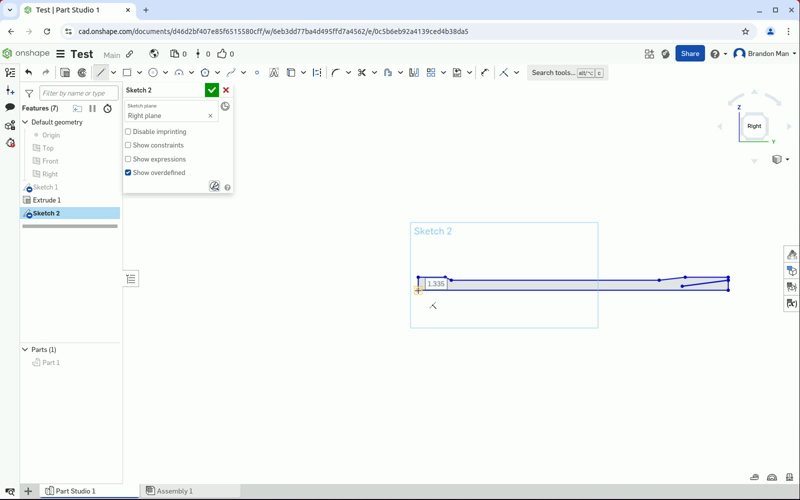
scroll(-6)
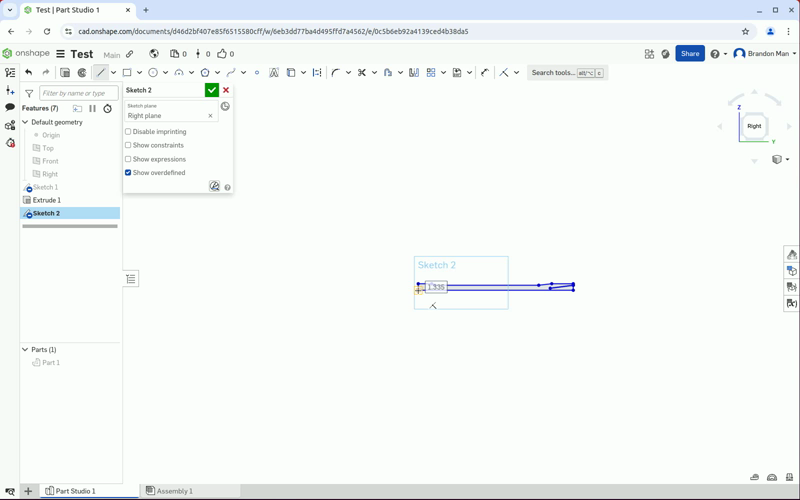
key(esc)
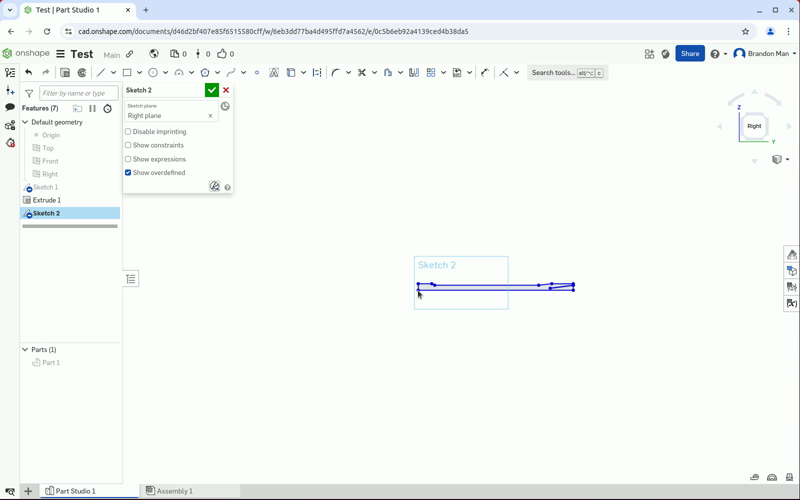
key(l)
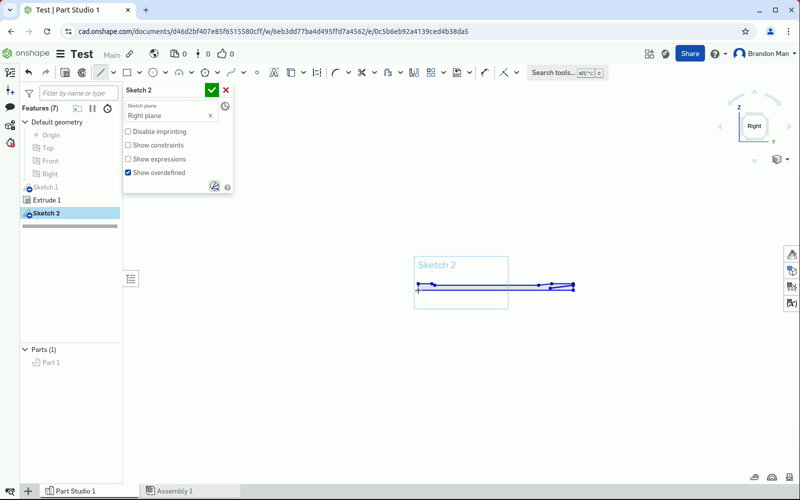
key_down(shift)
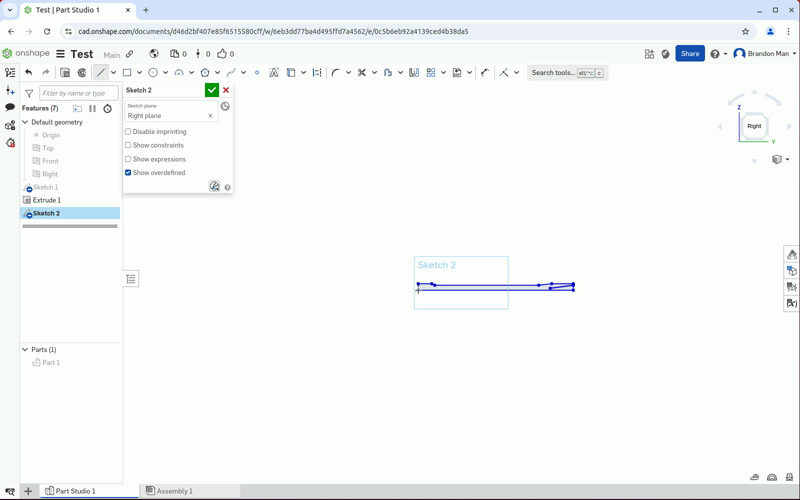
mouse_move(447, 288)
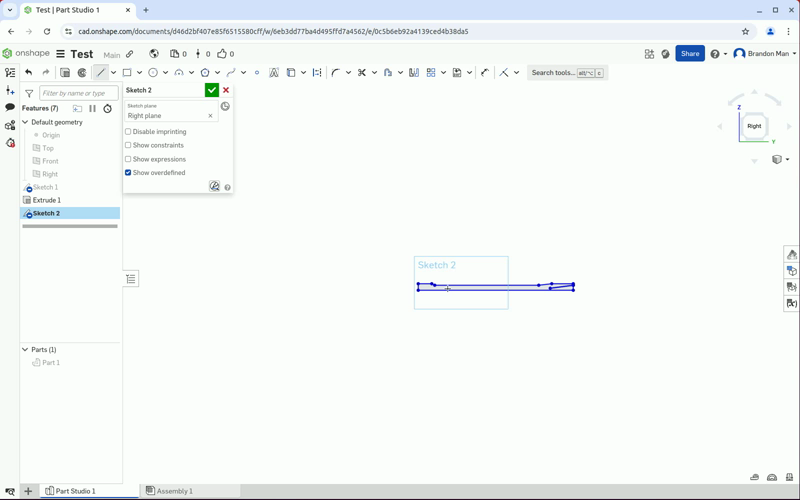
click(447, 288)
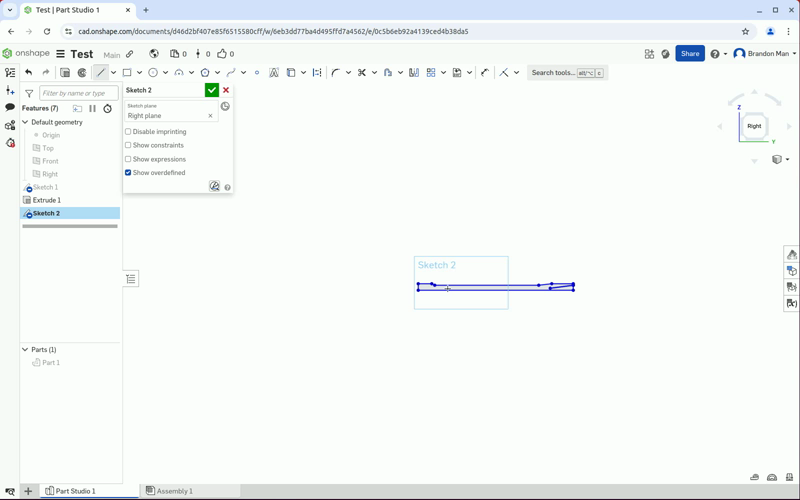
key_up(shift)
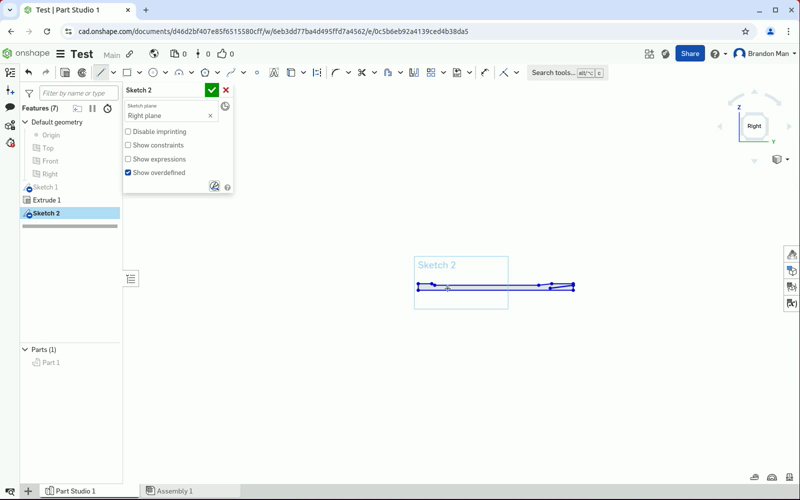
key_down(shift)
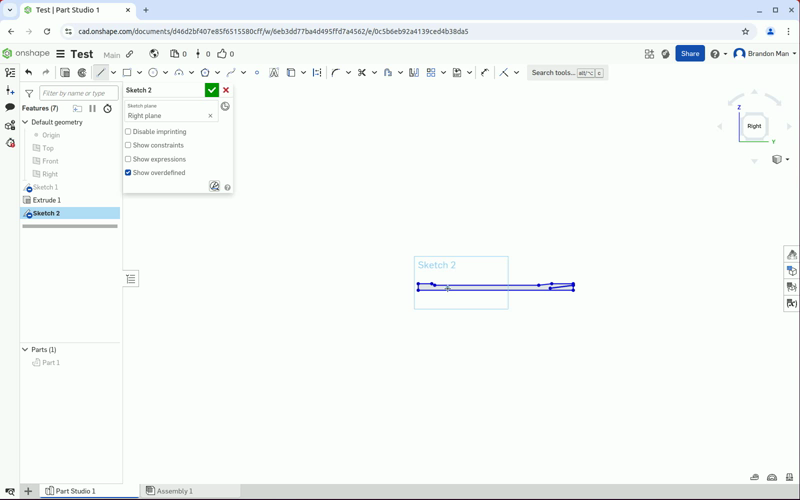
mouse_move(477, 288)
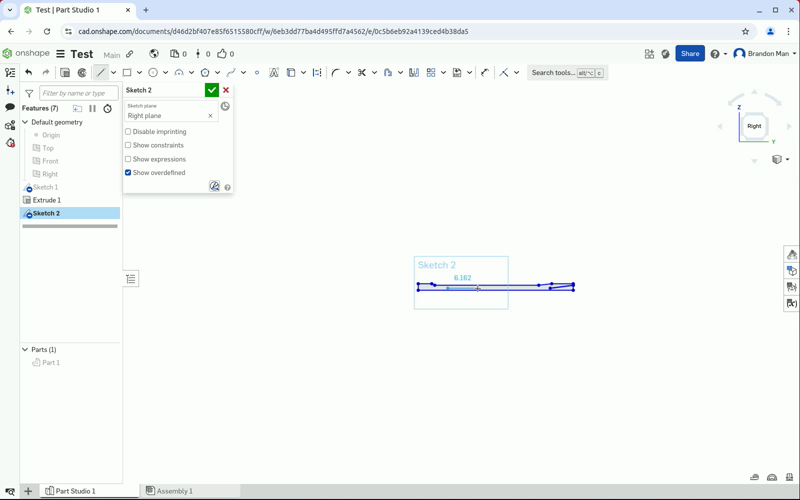
mouse_move(499, 288)
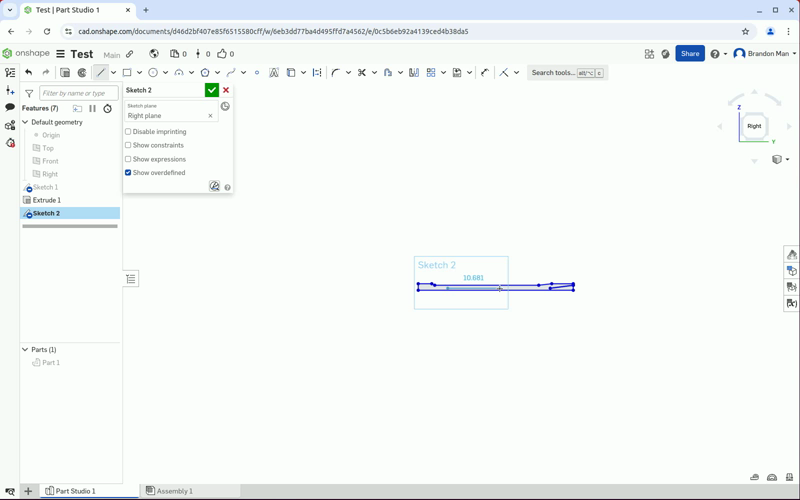
click(499, 288)
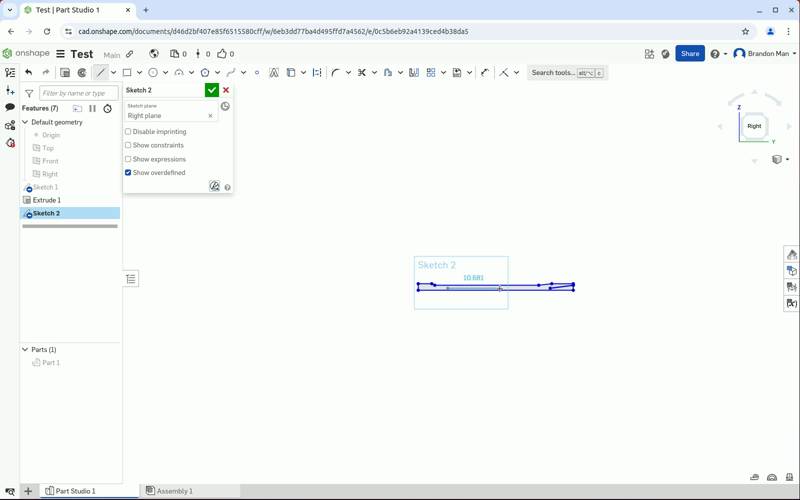
key_up(shift)
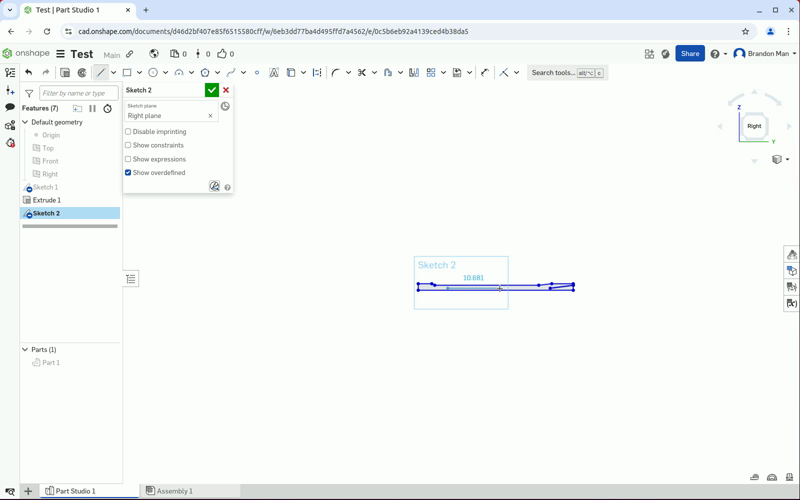
key_down(shift)
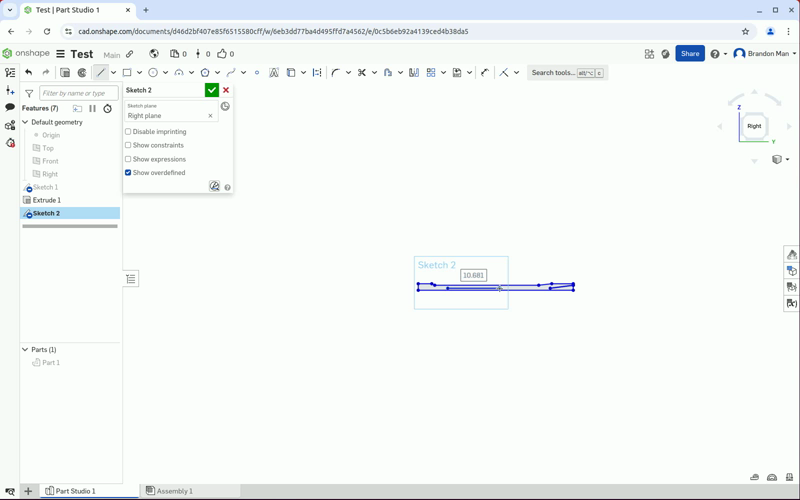
mouse_move(529, 288)
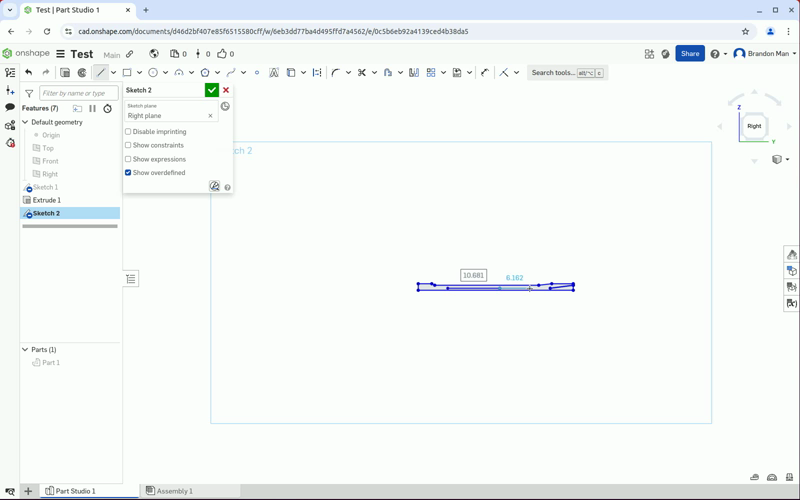
mouse_move(499, 286)
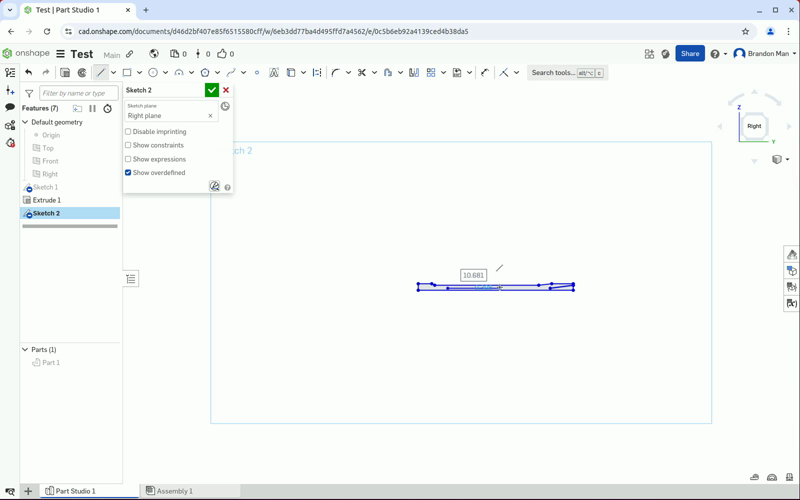
scroll(6)
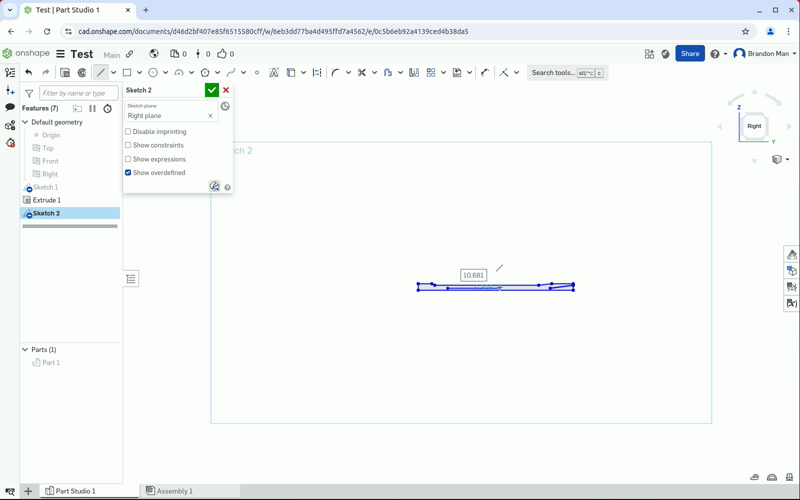
scroll(6)
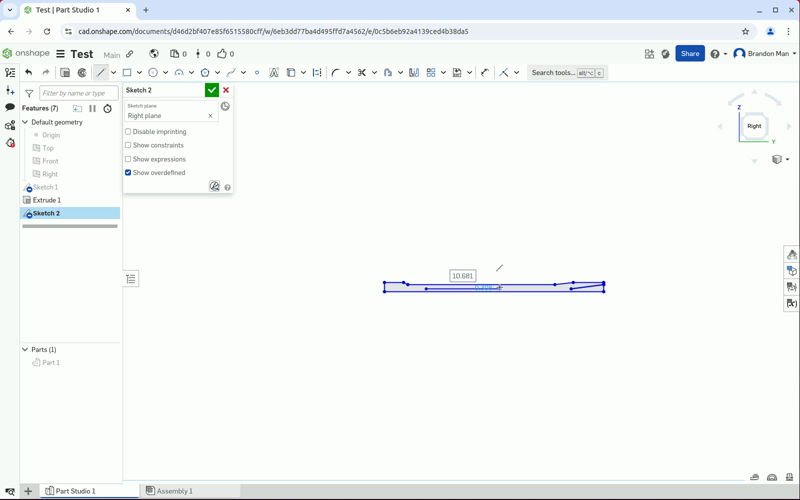
scroll(6)
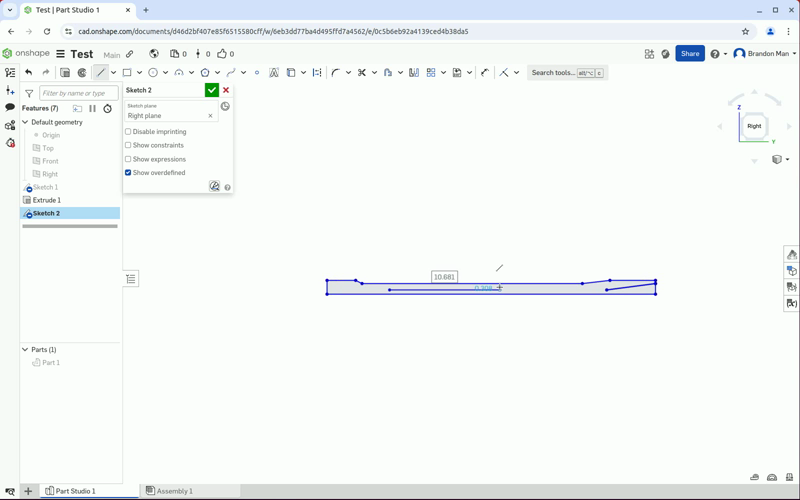
scroll(6)
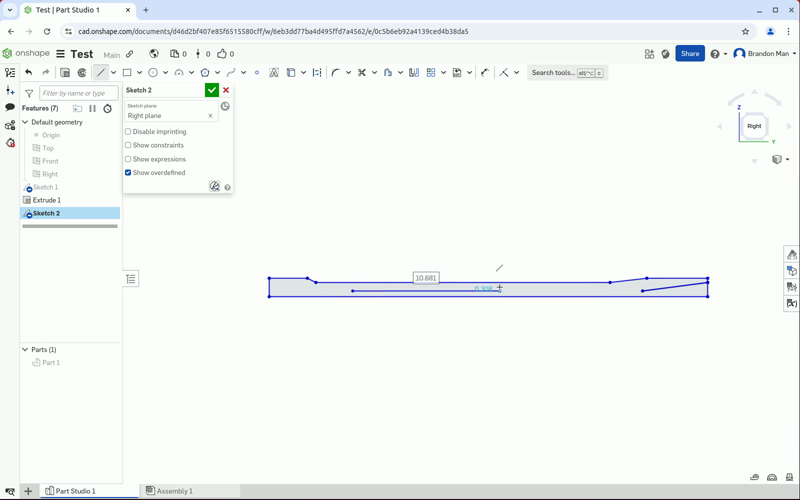
scroll(6)
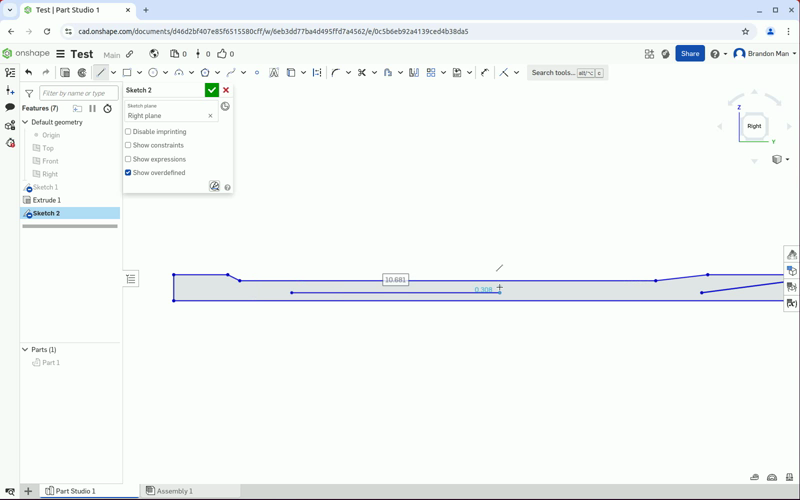
scroll(6)
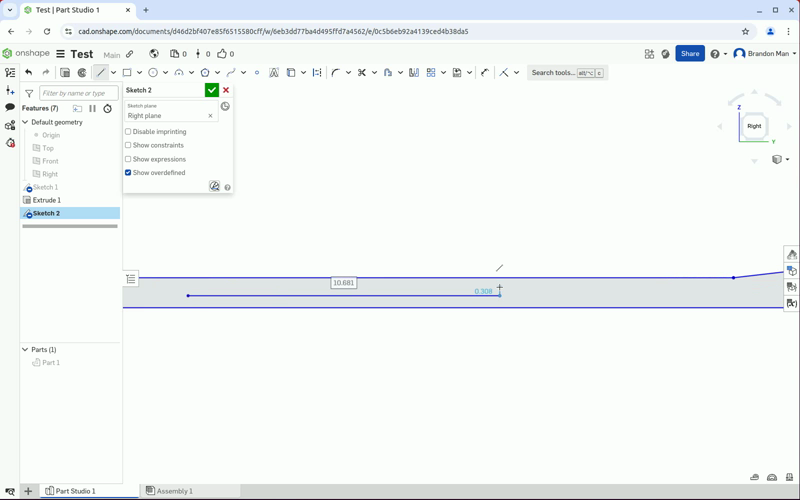
scroll(6)
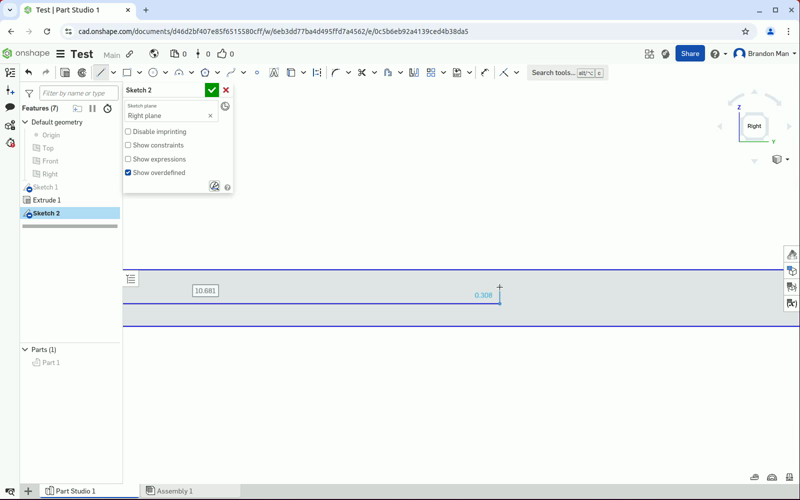
click(499, 286)
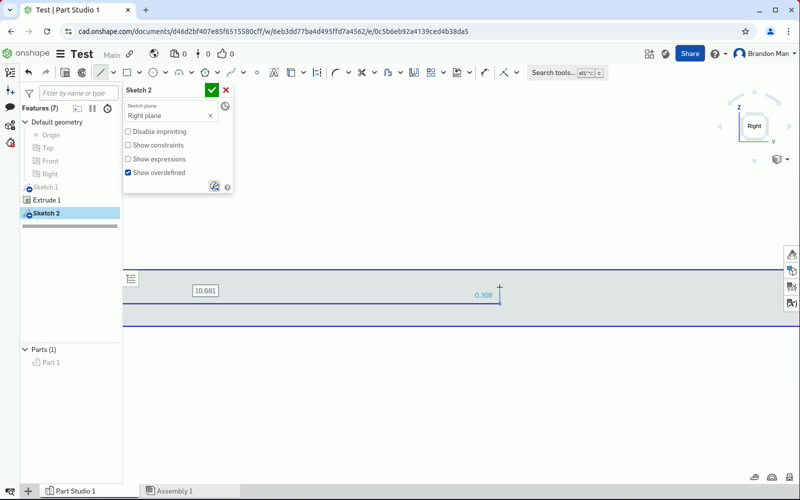
scroll(-6)
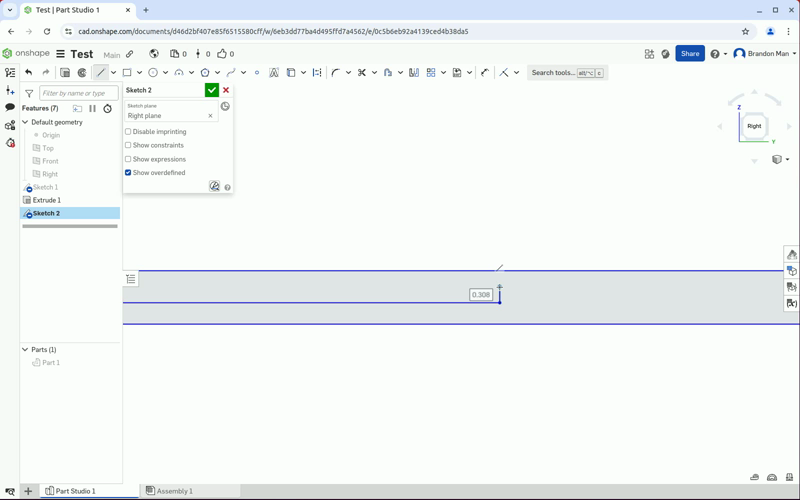
scroll(-6)
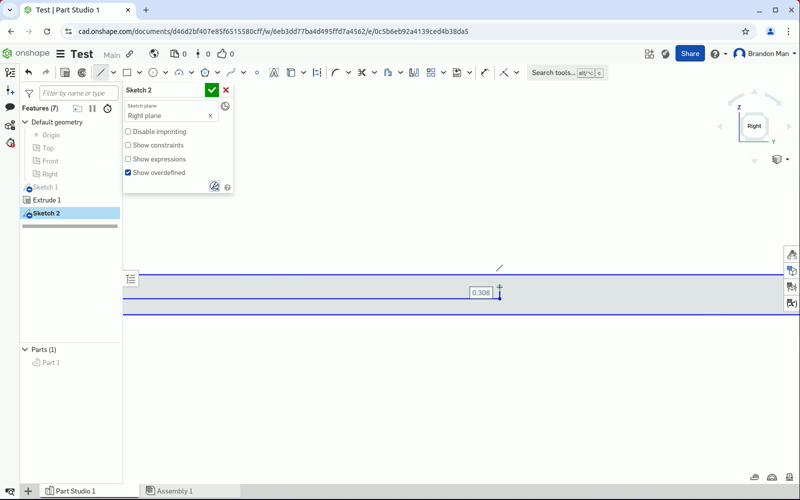
scroll(-6)
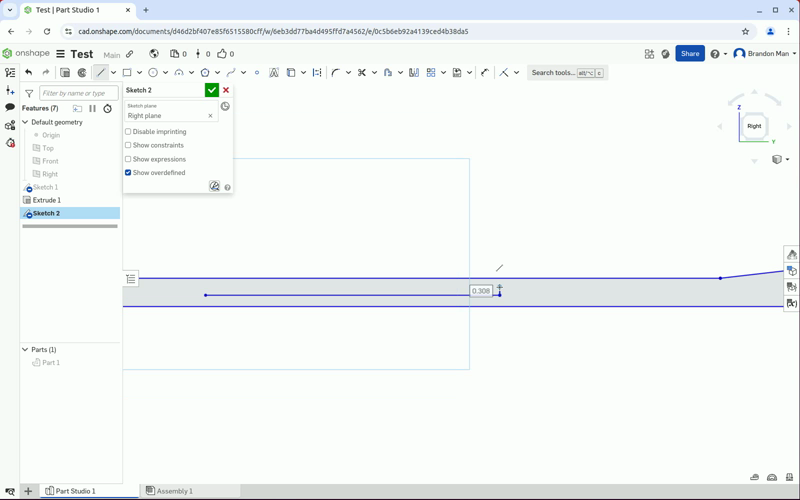
scroll(-6)
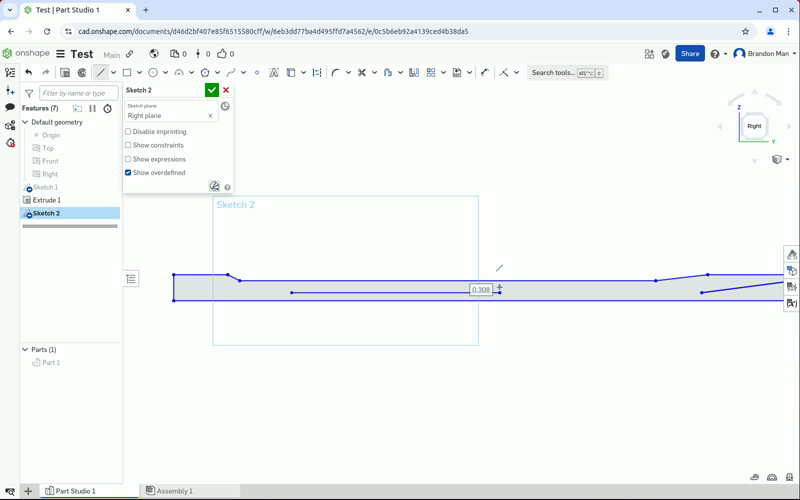
scroll(-6)
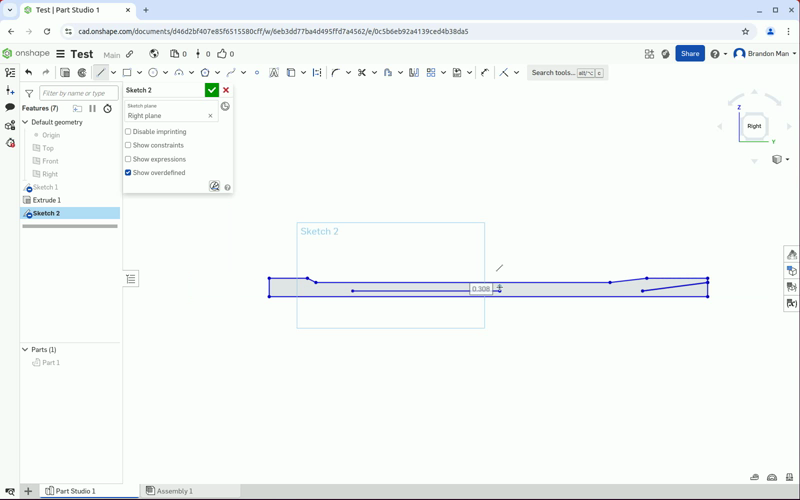
scroll(-6)
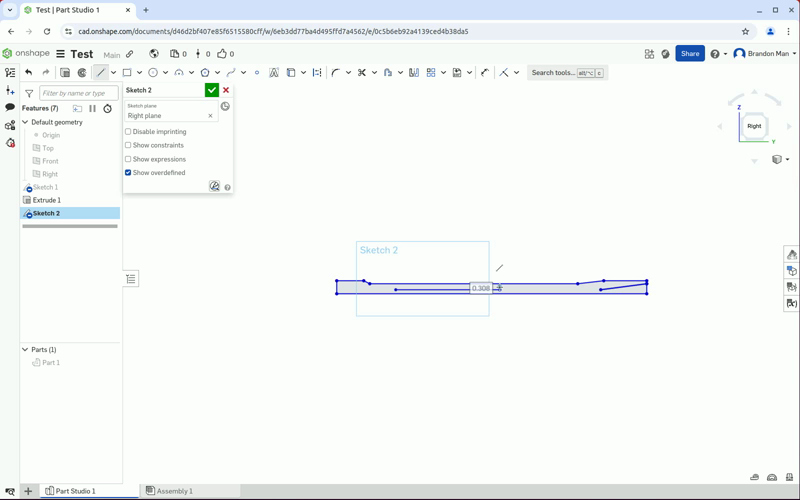
scroll(-6)
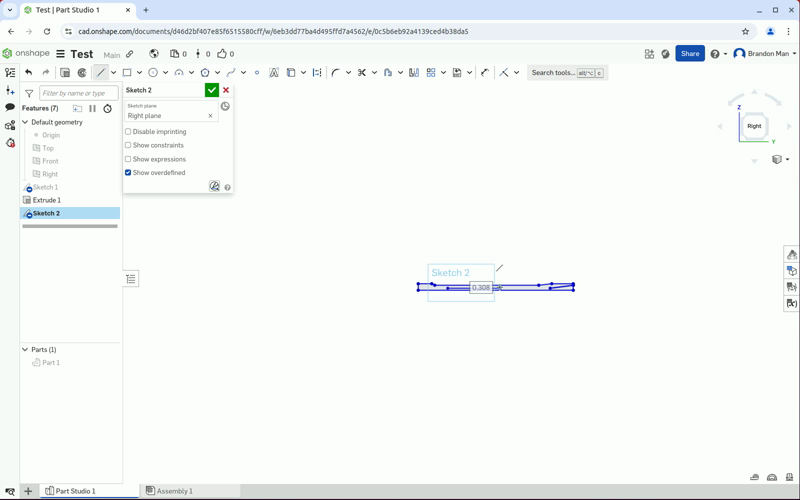
key_up(shift)
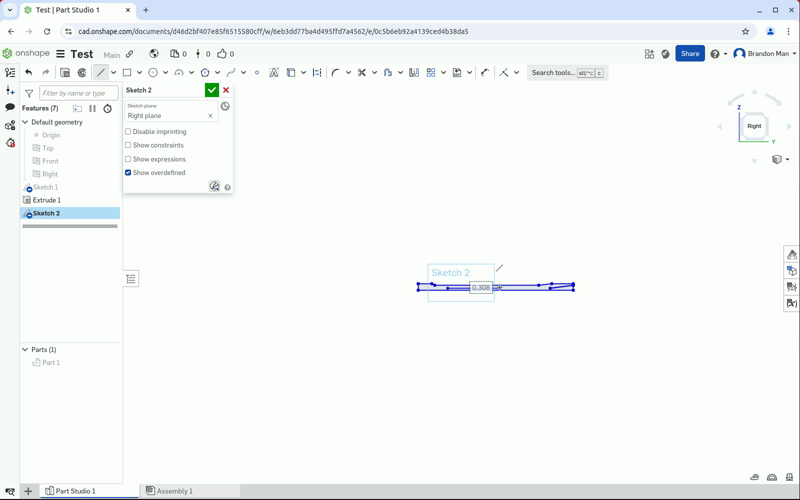
key_down(shift)
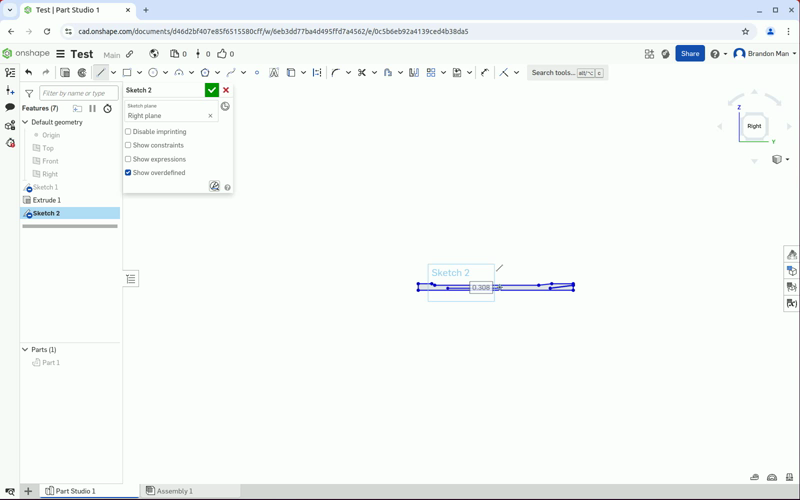
mouse_move(529, 286)
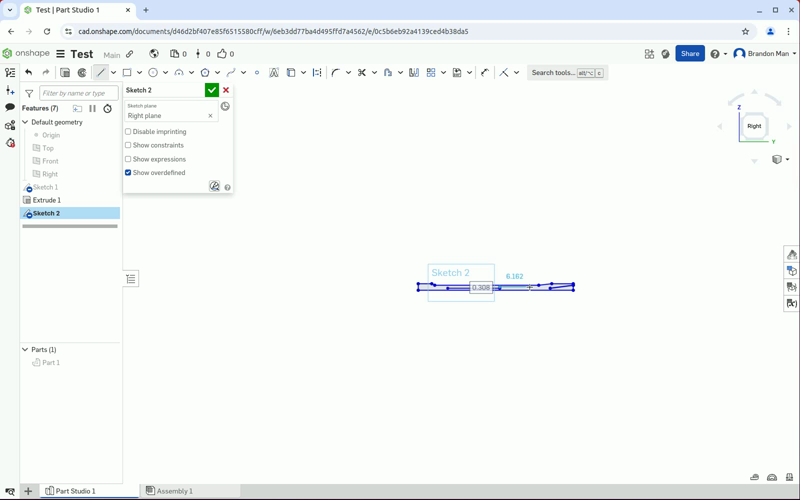
mouse_move(447, 286)
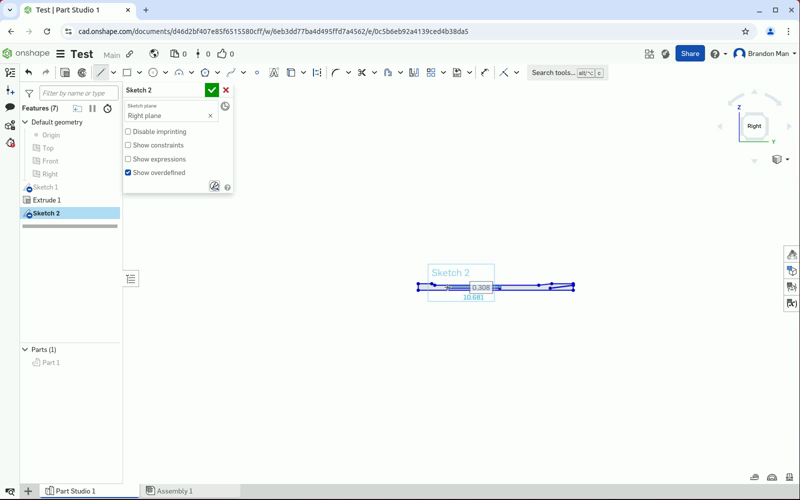
scroll(6)
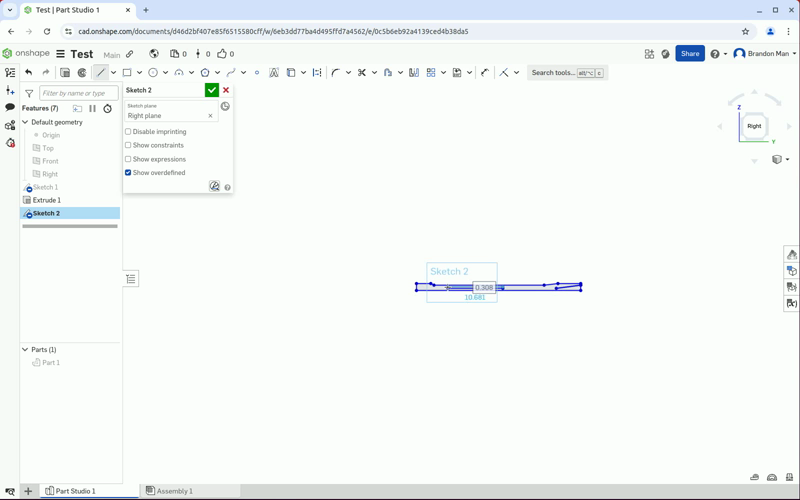
scroll(6)
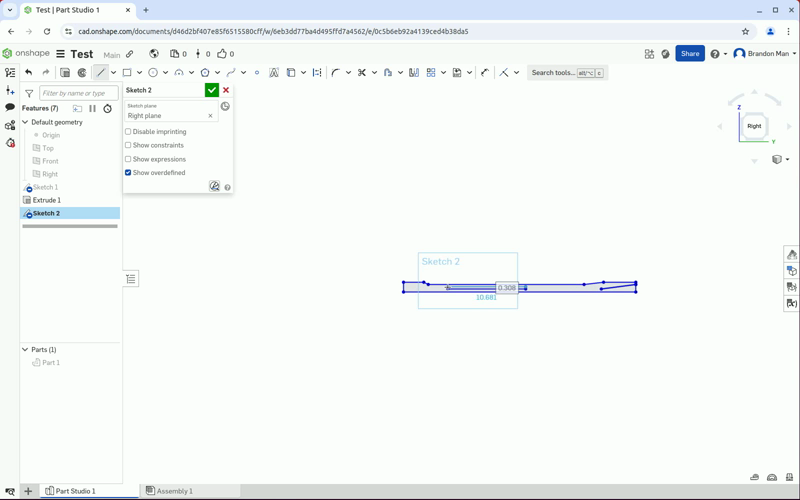
scroll(6)
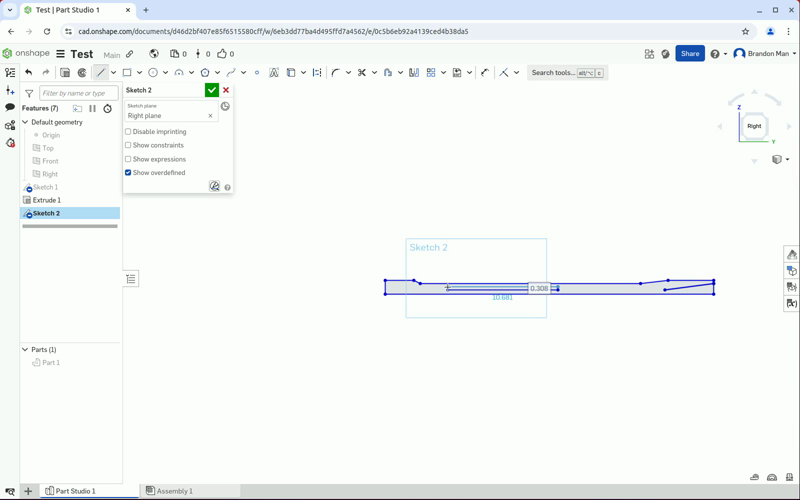
scroll(6)
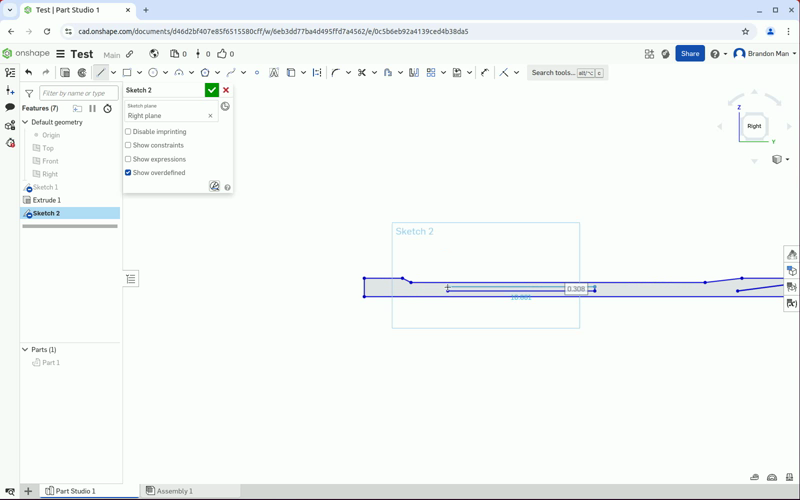
scroll(6)
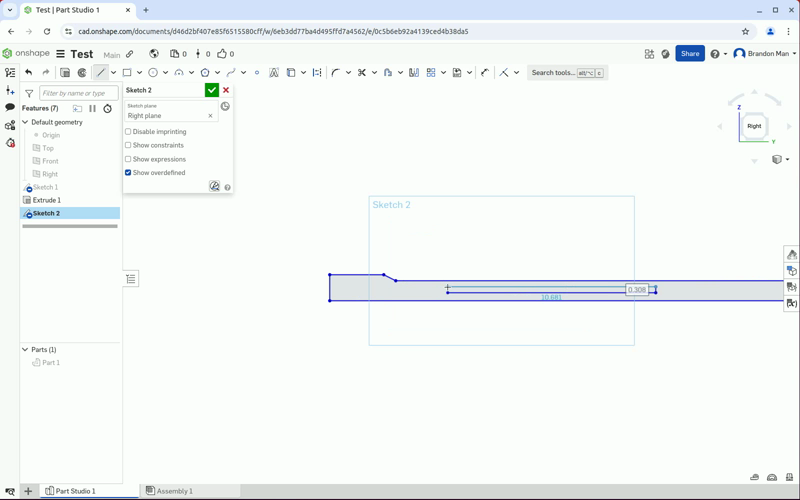
scroll(6)
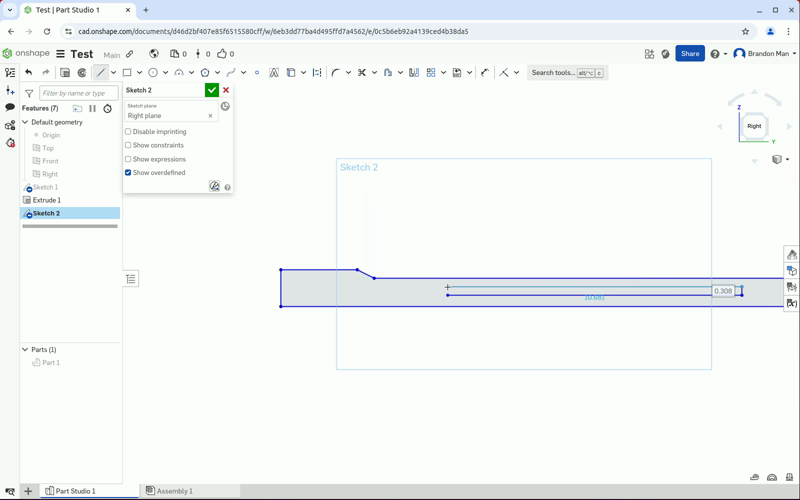
scroll(6)
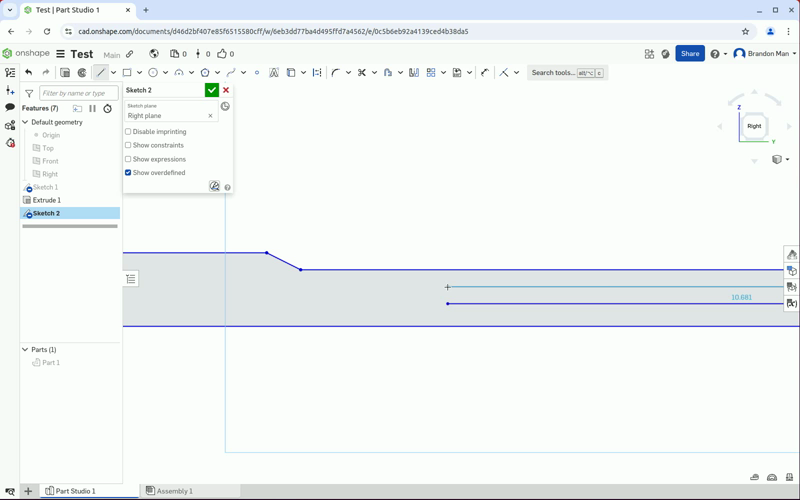
click(447, 286)
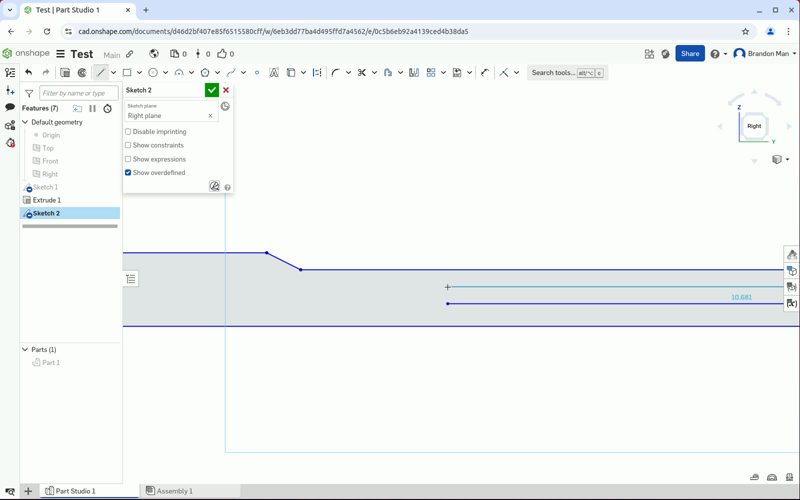
scroll(-6)
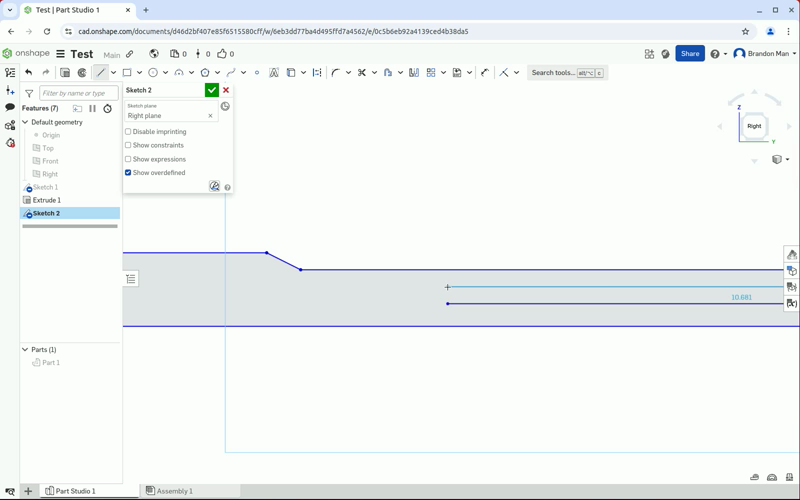
scroll(-6)
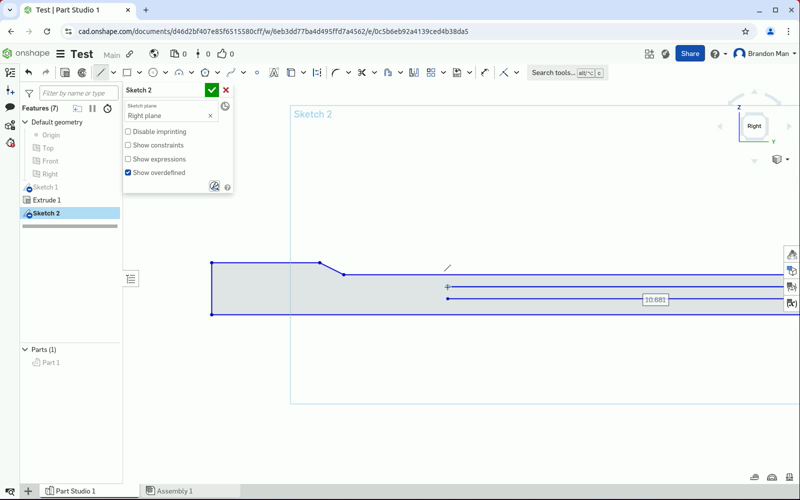
scroll(-6)
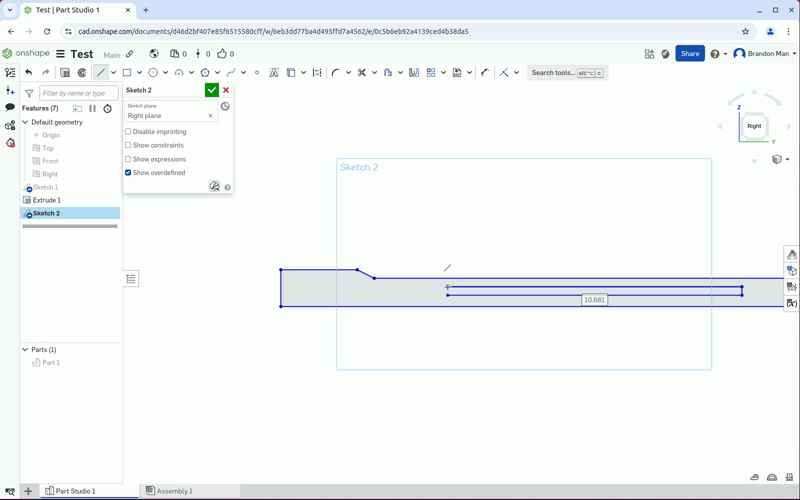
scroll(-6)
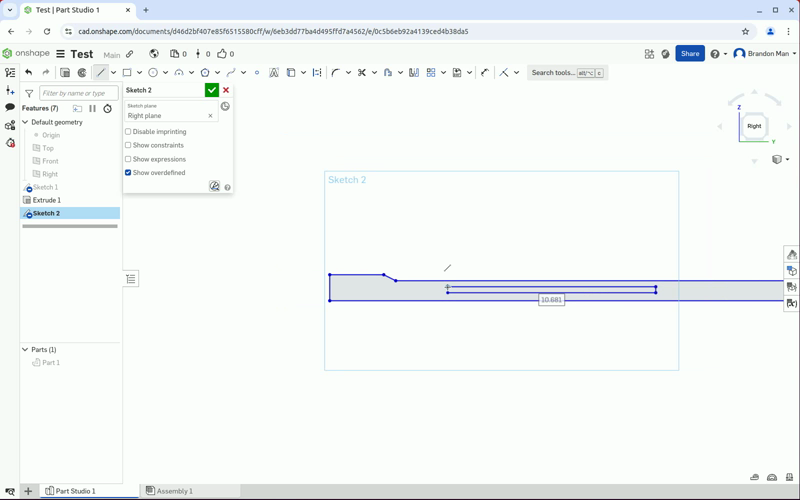
scroll(-6)
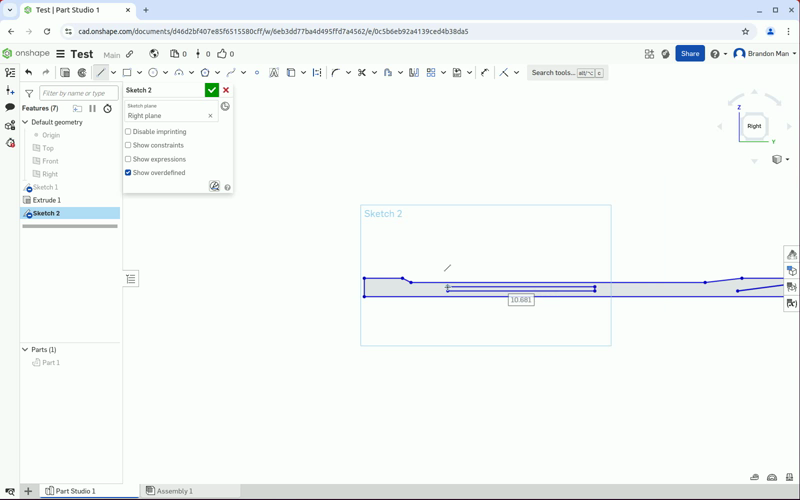
scroll(-6)
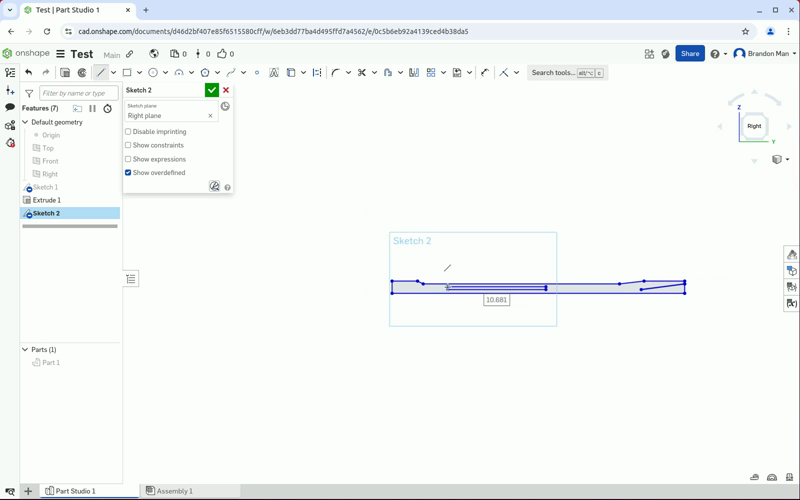
scroll(-6)
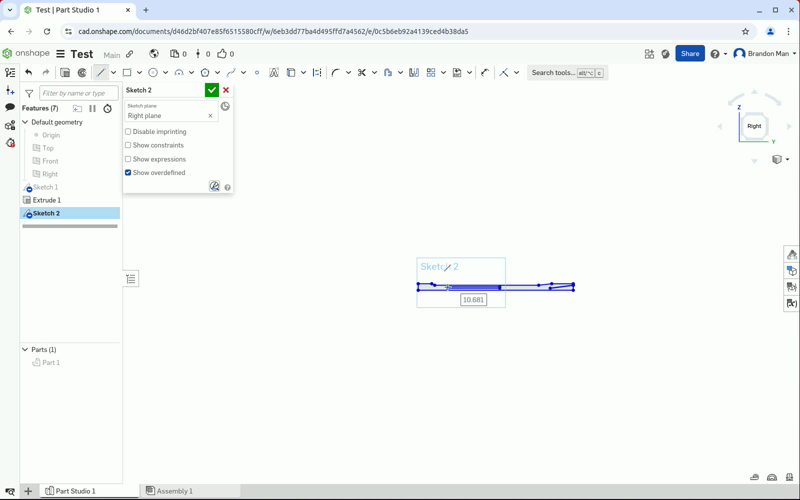
key_up(shift)
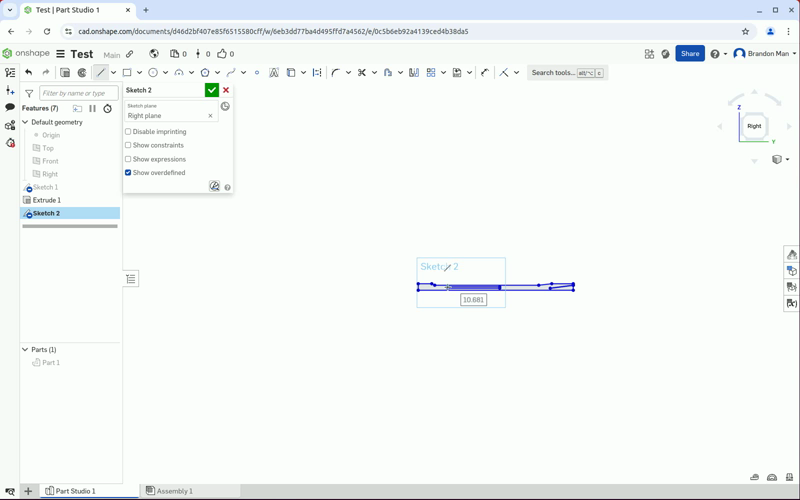
mouse_move(477, 286)
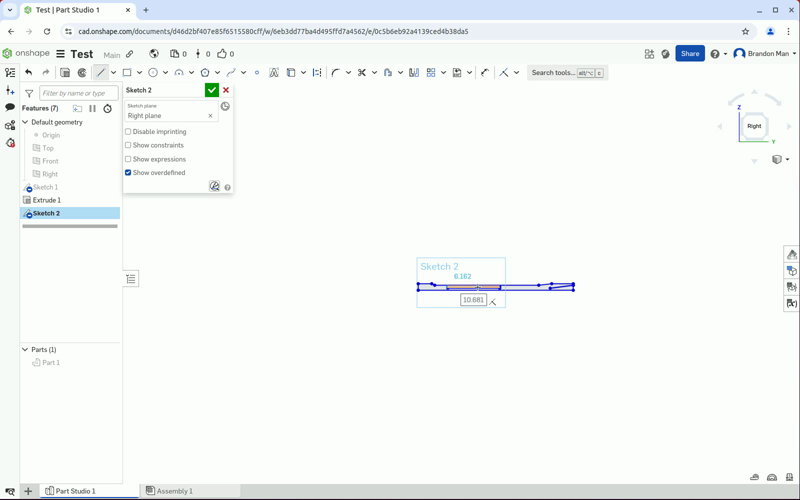
key_down(shift)
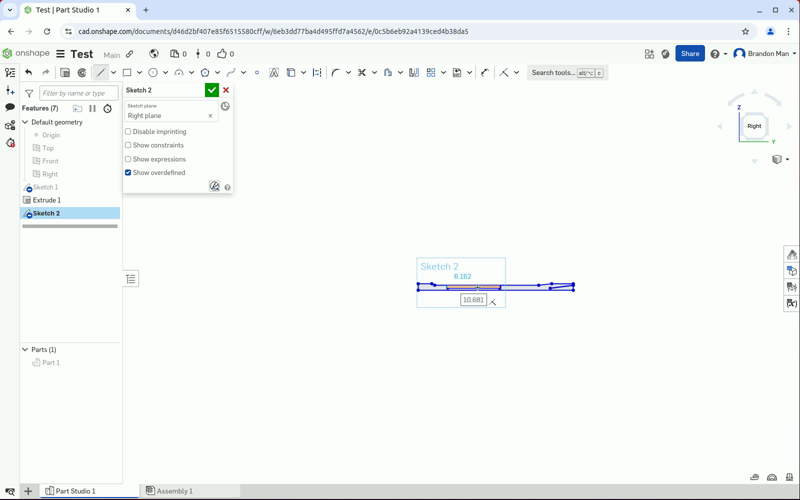
mouse_move(447, 288)
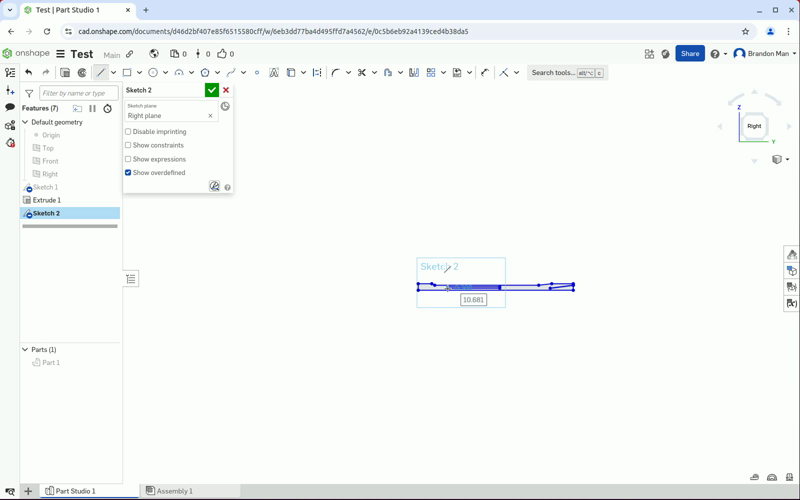
scroll(6)
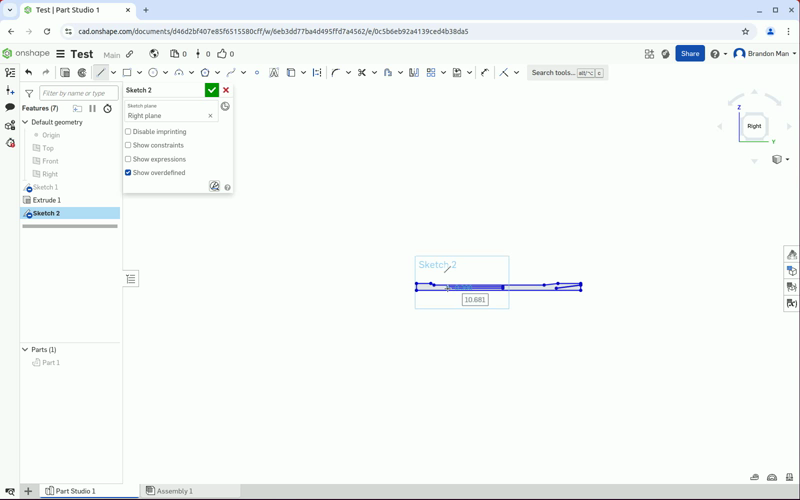
scroll(6)
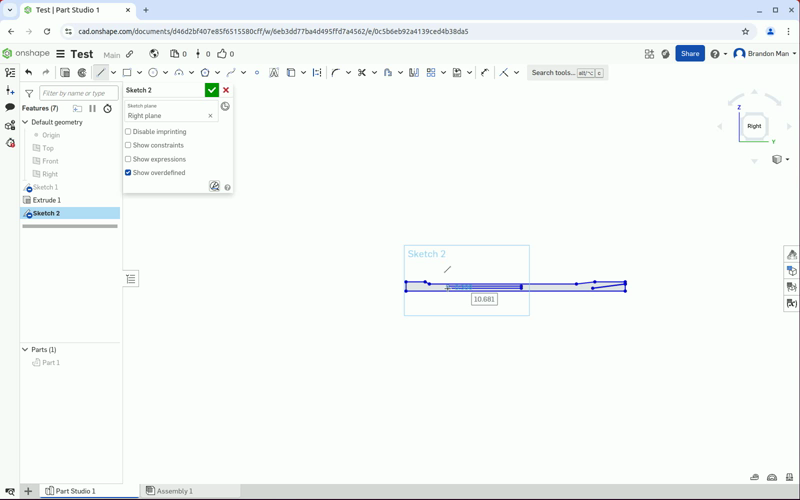
scroll(6)
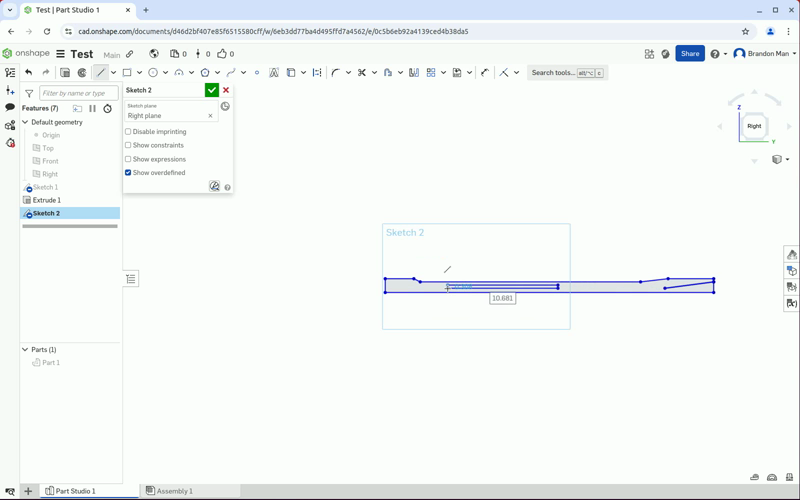
scroll(6)
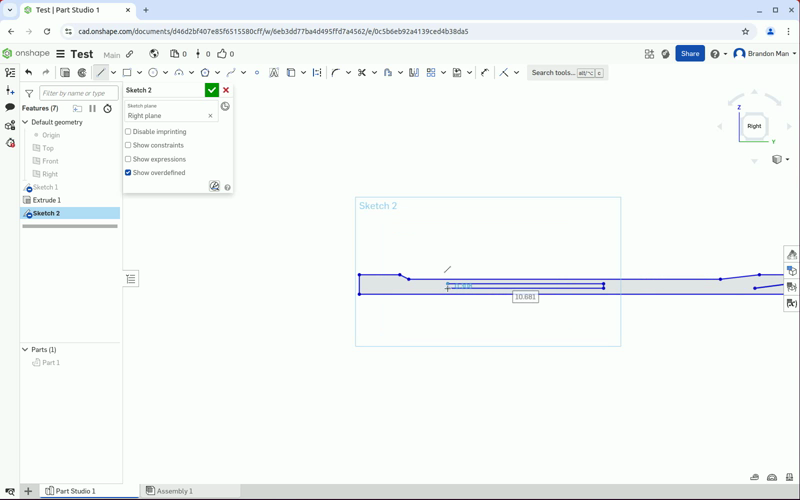
scroll(6)
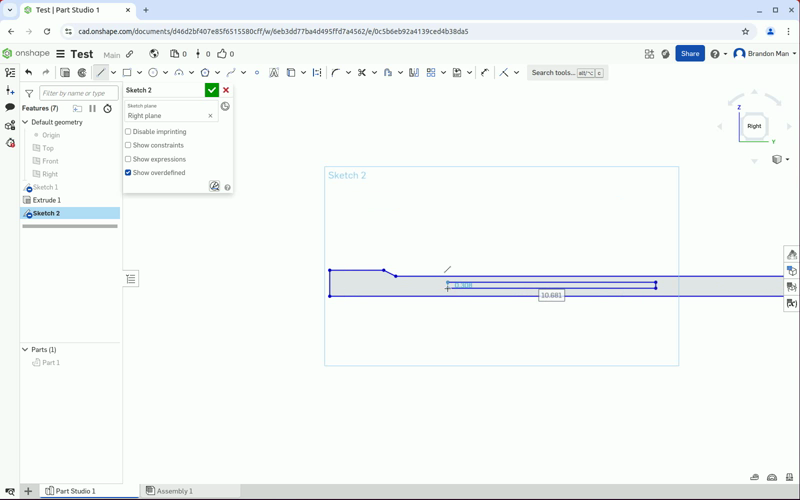
scroll(6)
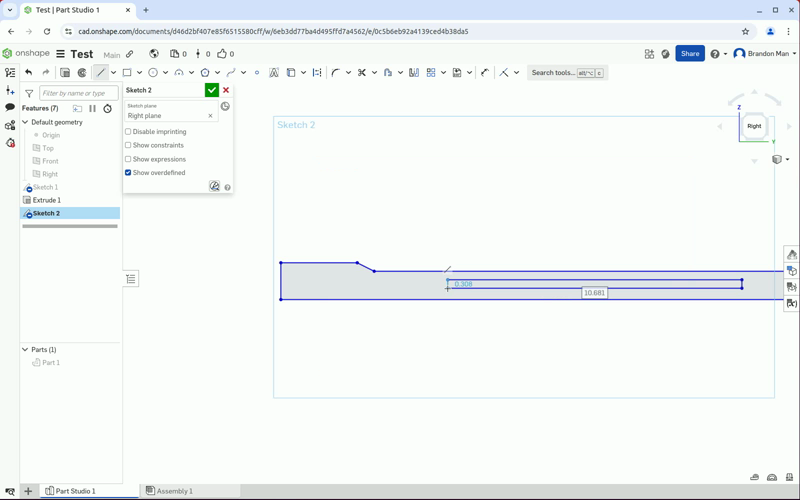
scroll(6)
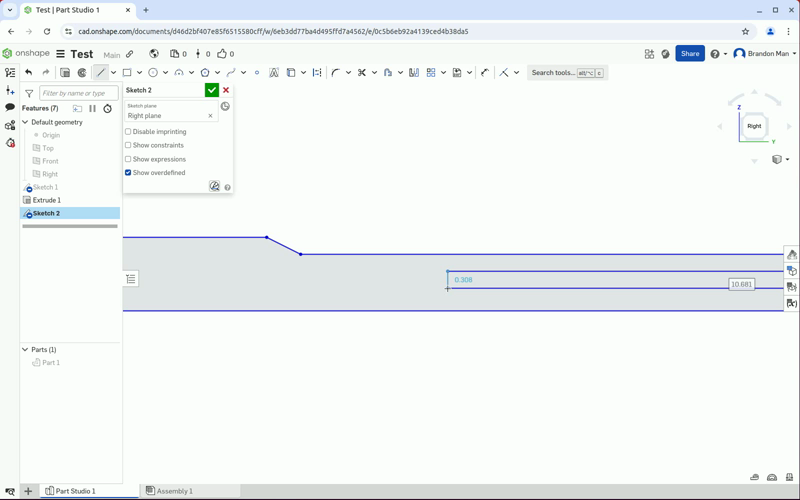
key_up(shift)
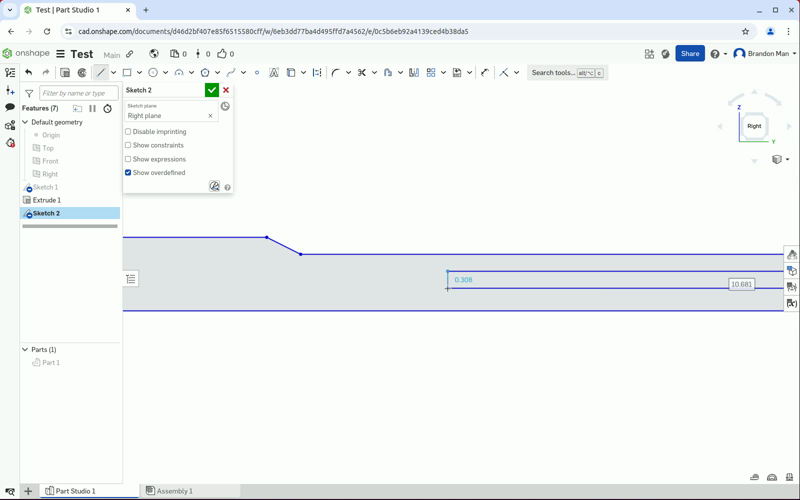
click(447, 288)
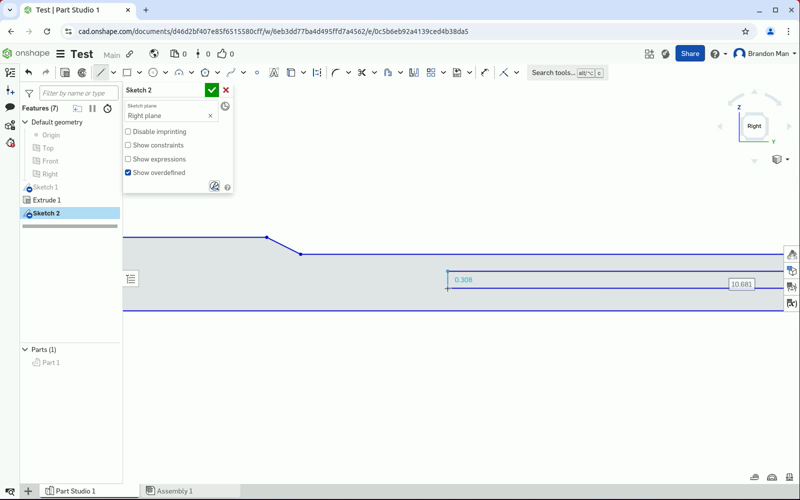
scroll(-6)
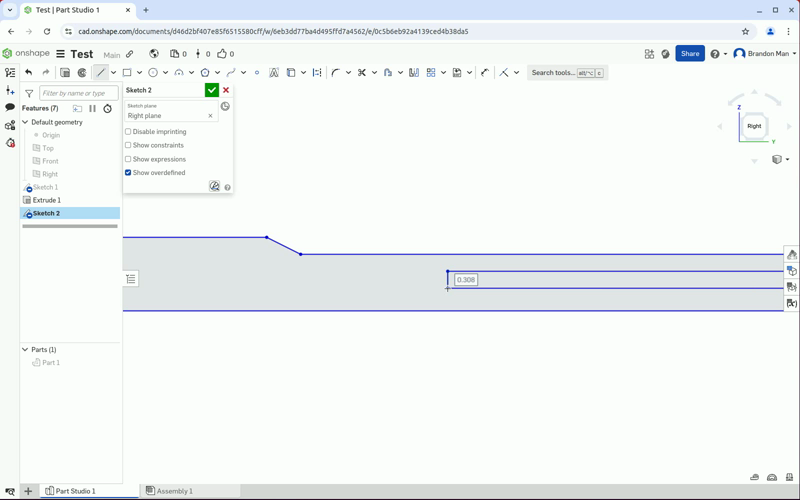
scroll(-6)
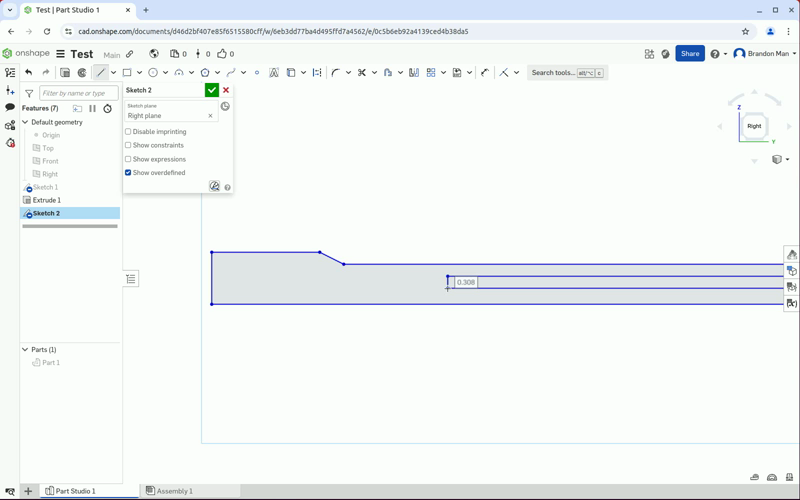
scroll(-6)
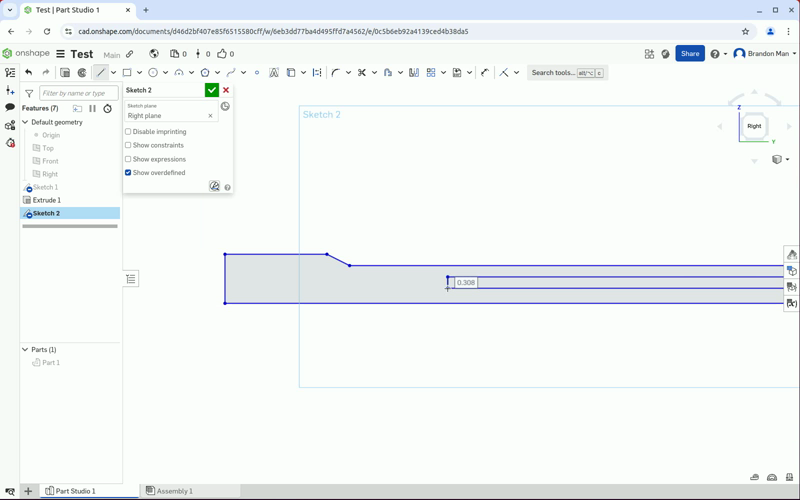
scroll(-6)
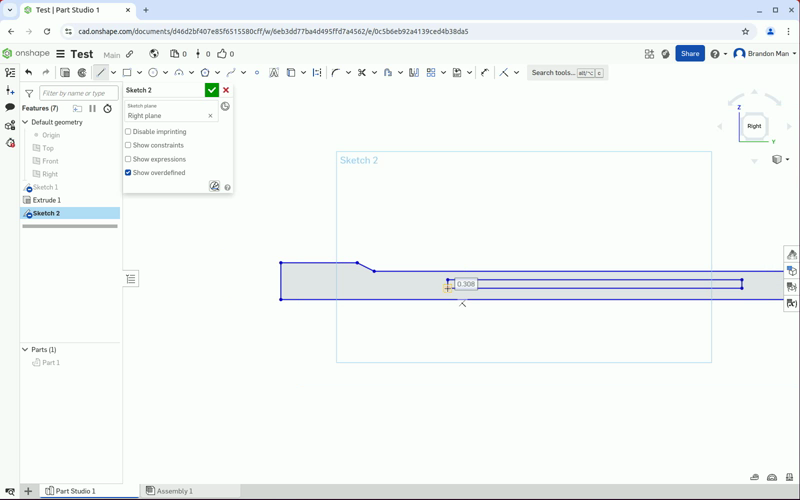
scroll(-6)
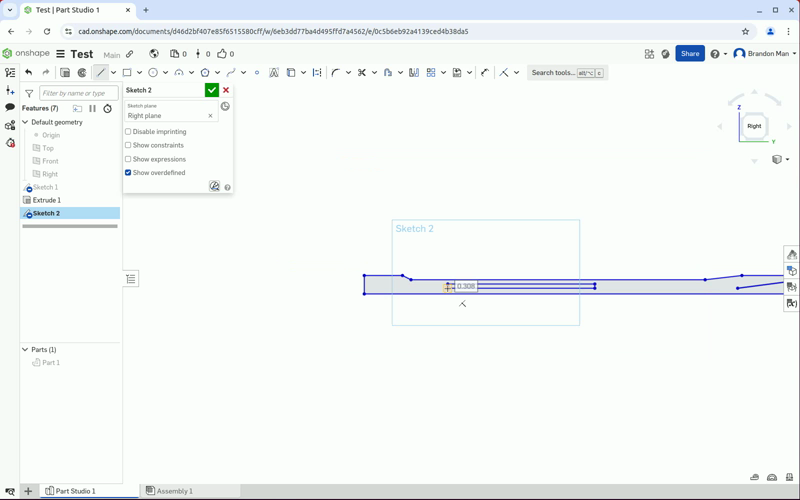
scroll(-6)
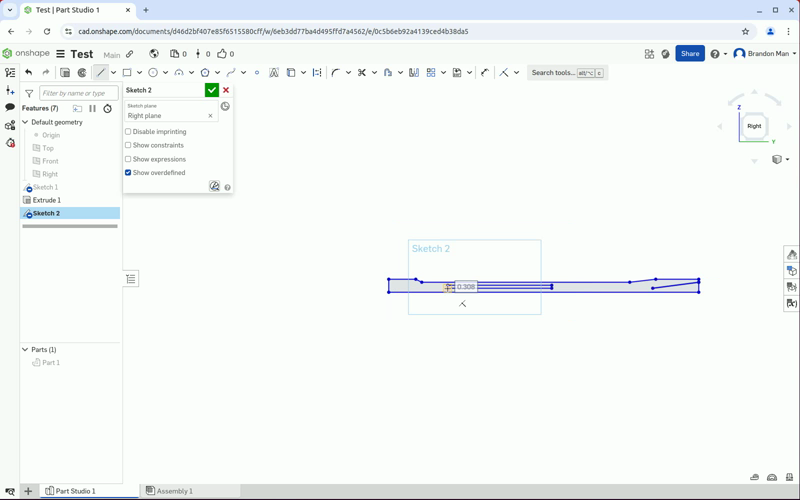
scroll(-6)
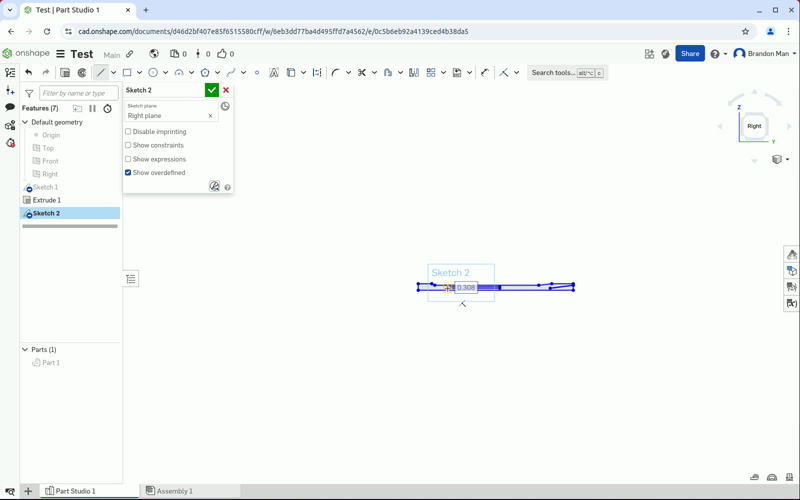
key(esc)
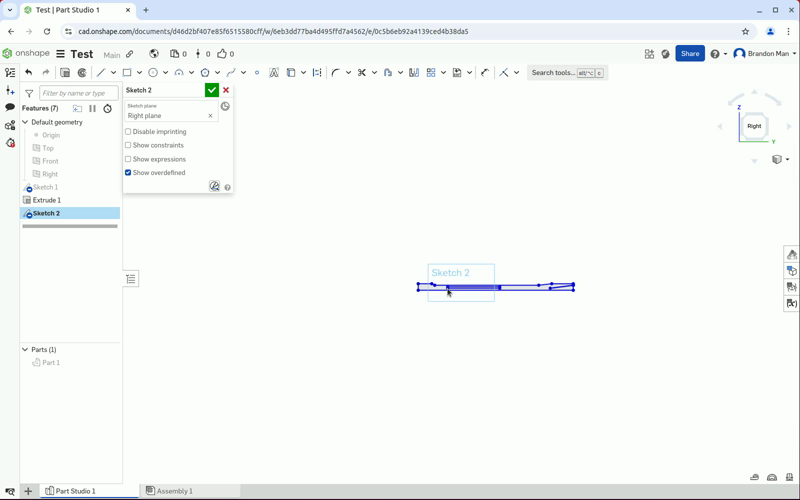
mouse_move(423, 287)
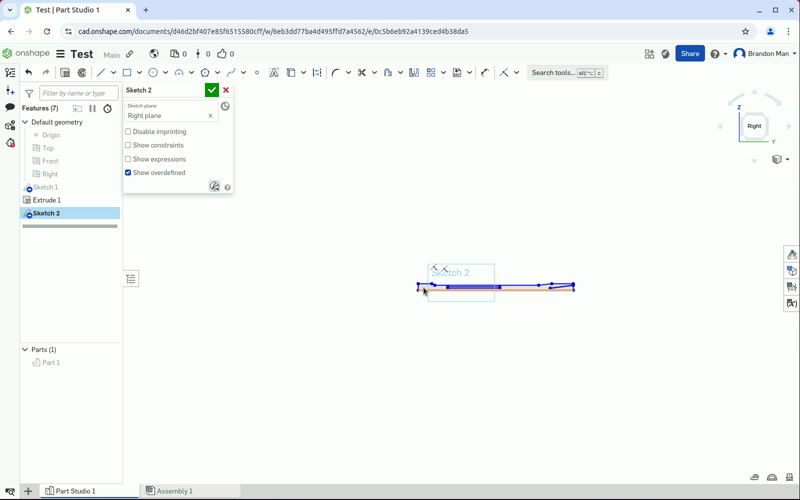
scroll(6)
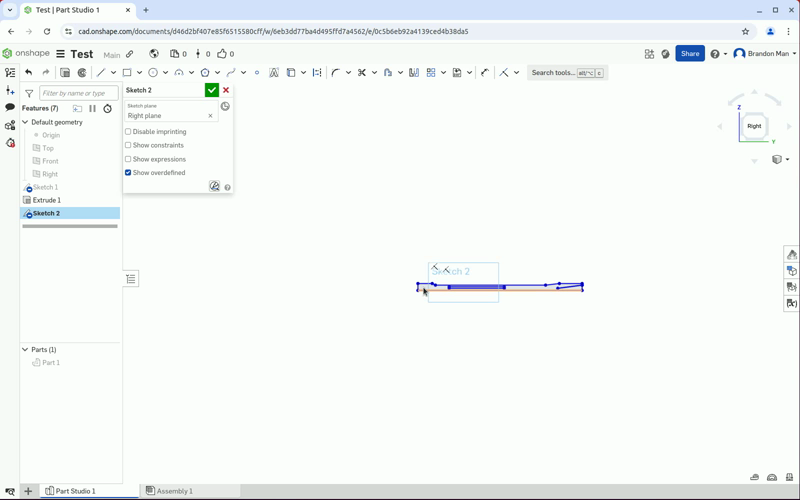
scroll(6)
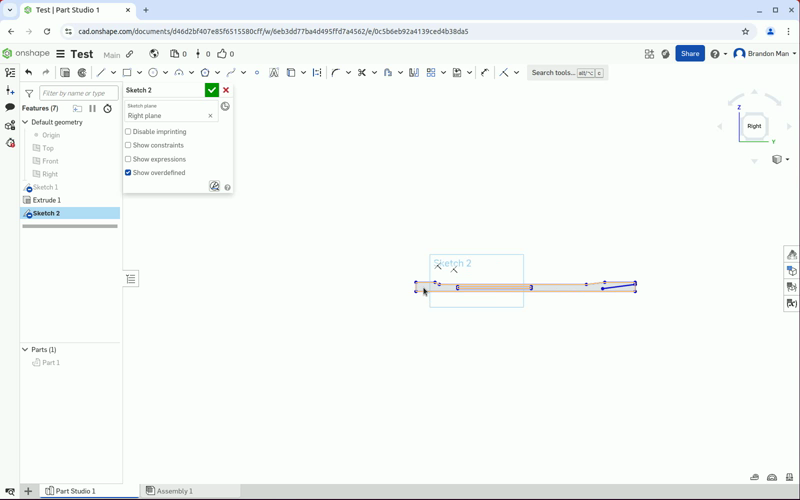
scroll(6)
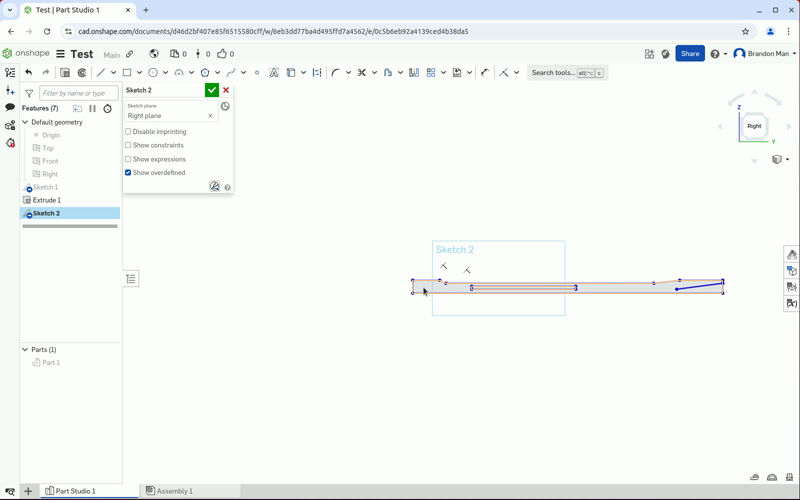
scroll(6)
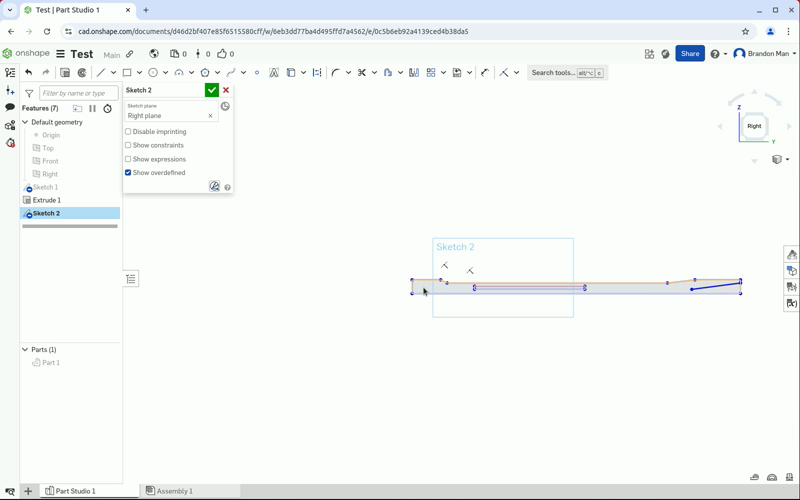
scroll(6)
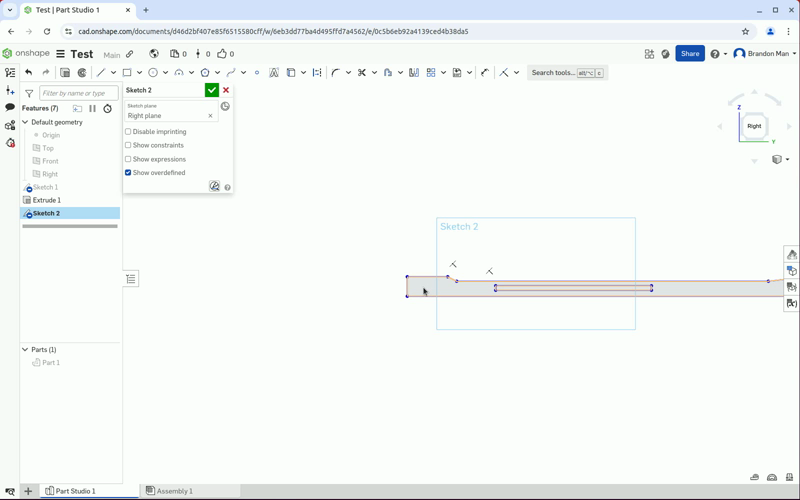
scroll(6)
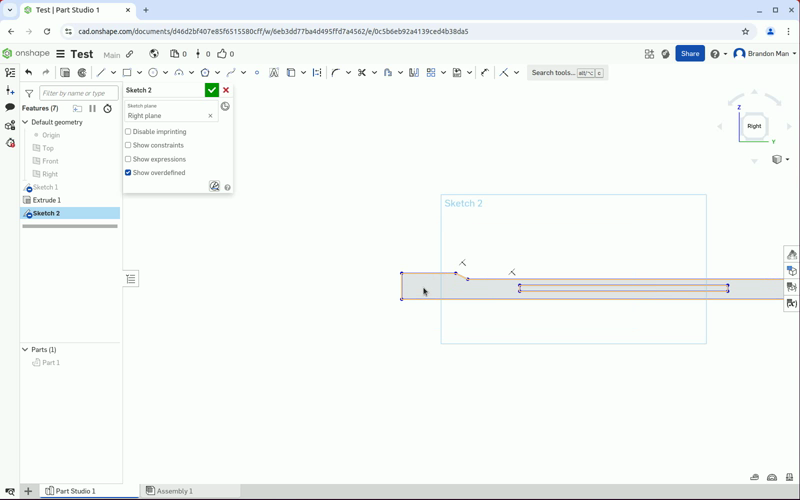
scroll(6)
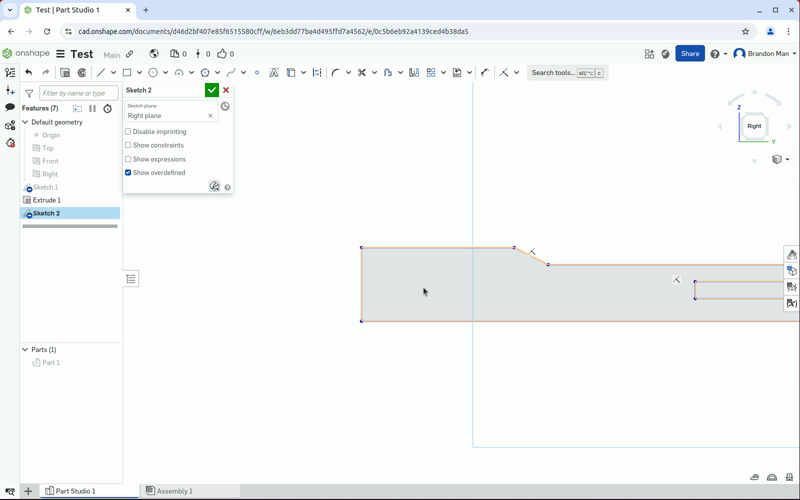
click(423, 287)
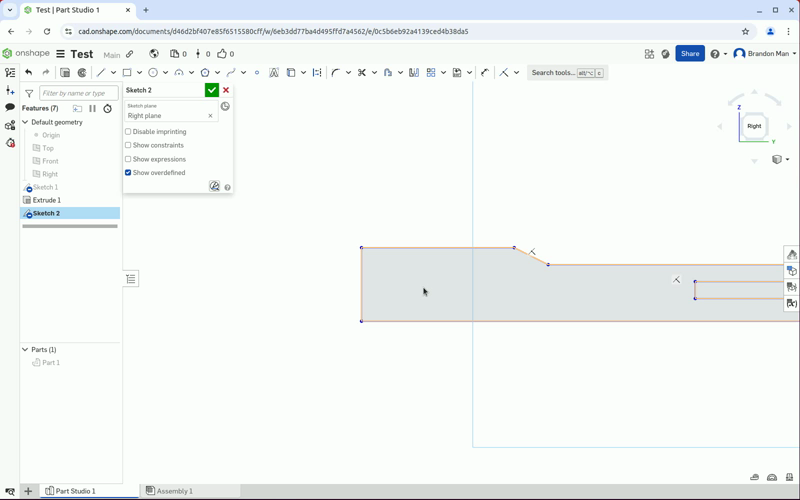
scroll(-6)
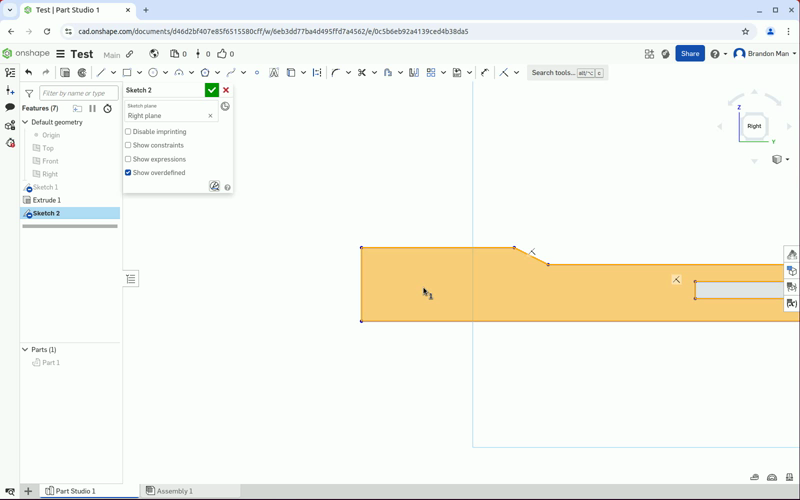
scroll(-6)
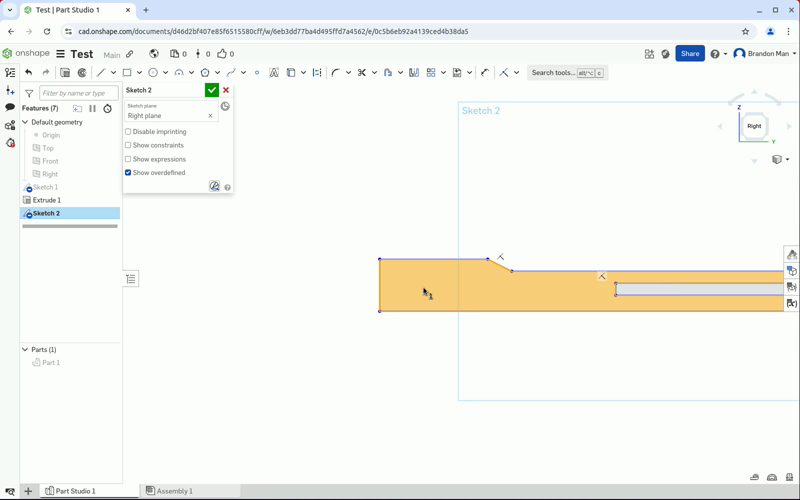
scroll(-6)
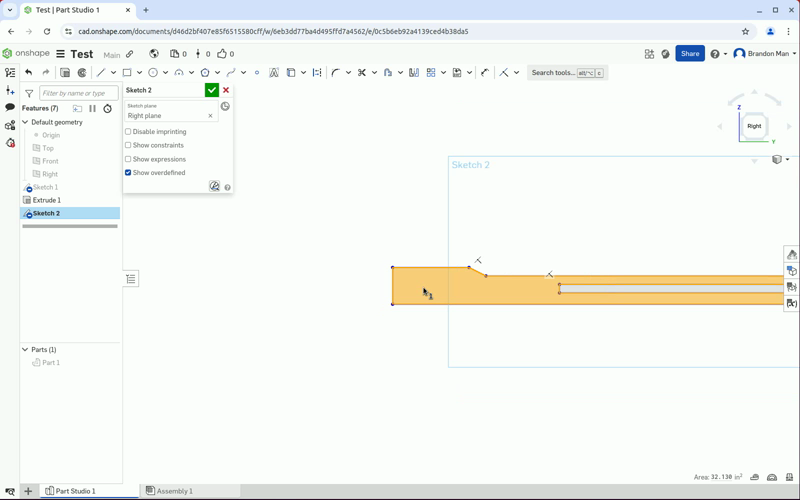
scroll(-6)
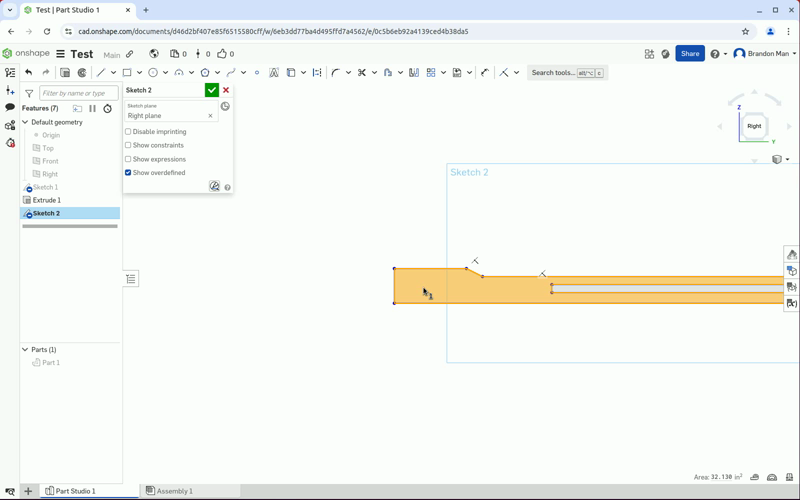
scroll(-6)
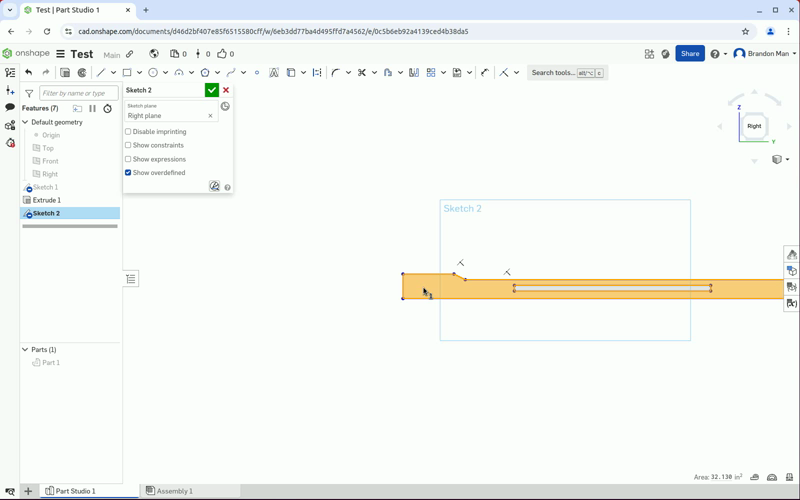
scroll(-6)
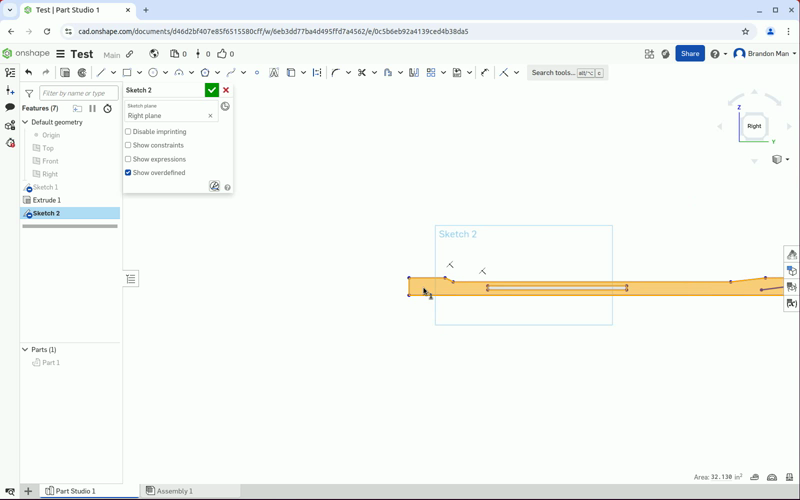
scroll(-6)
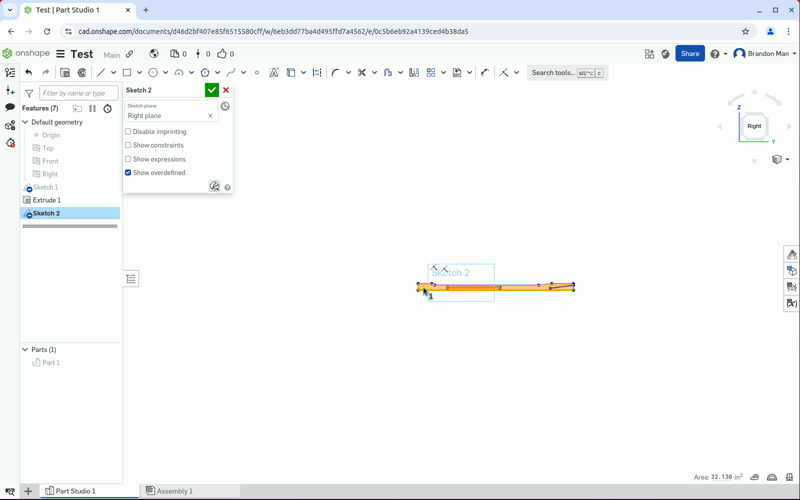
mouse_move(73, 352)
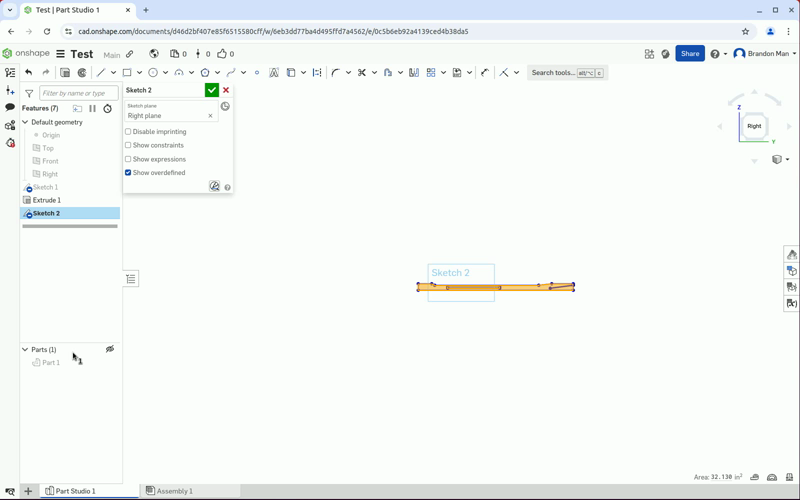
key(shift+y)
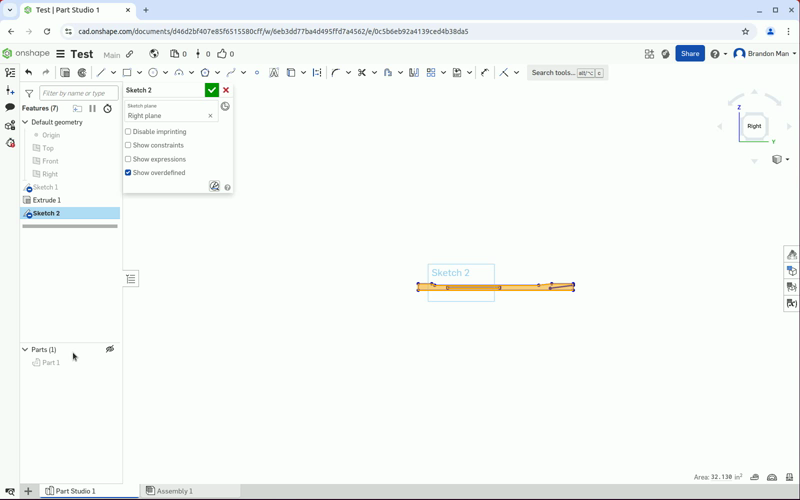
key(shift+e)
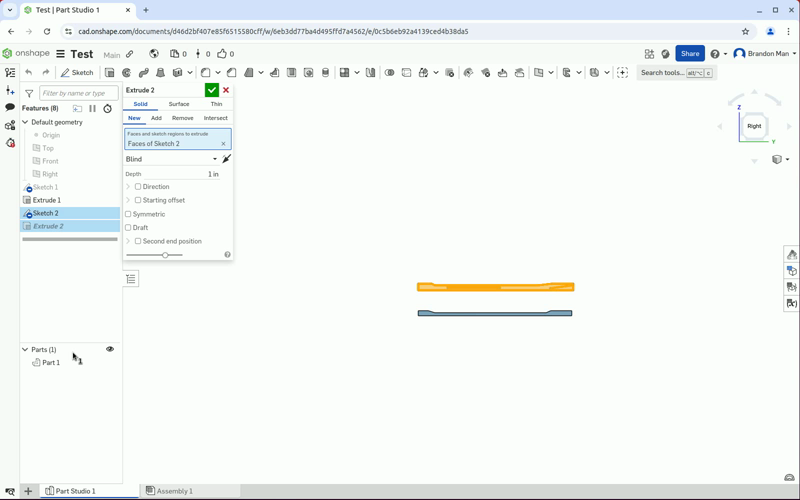
mouse_move(143, 106)
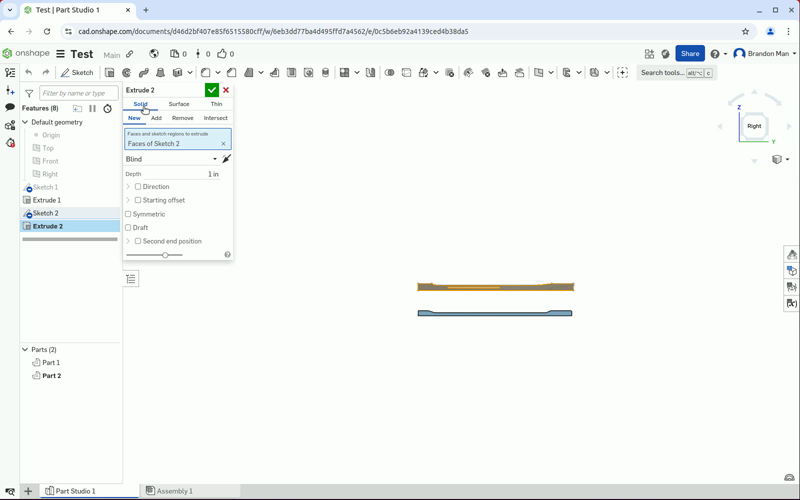
click(143, 106)
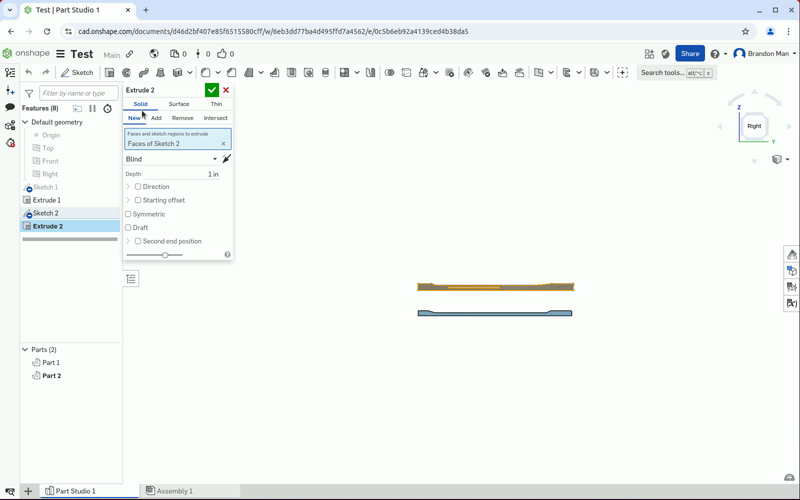
mouse_move(137, 120)
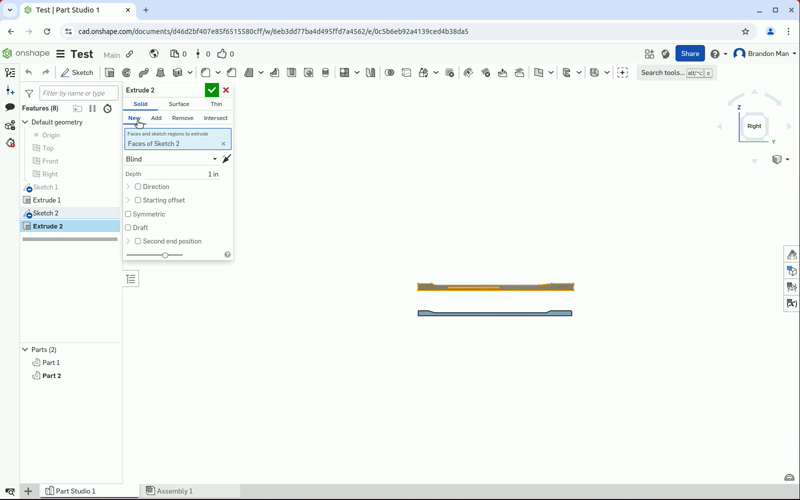
click(137, 120)
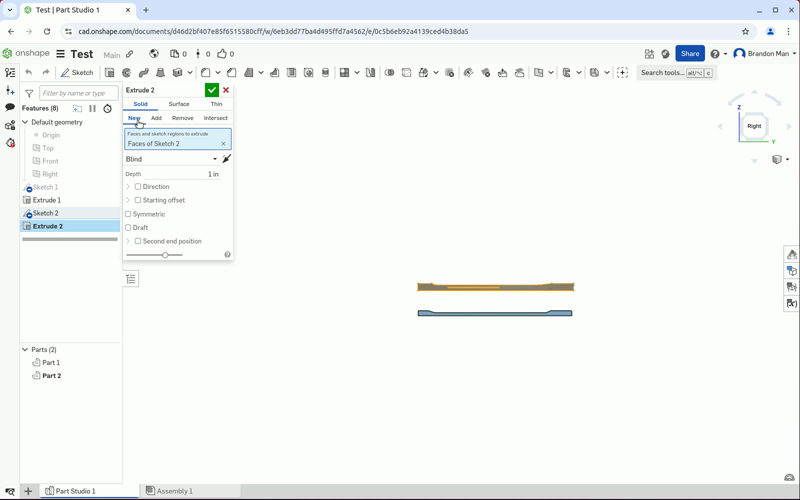
key(tab, 4)
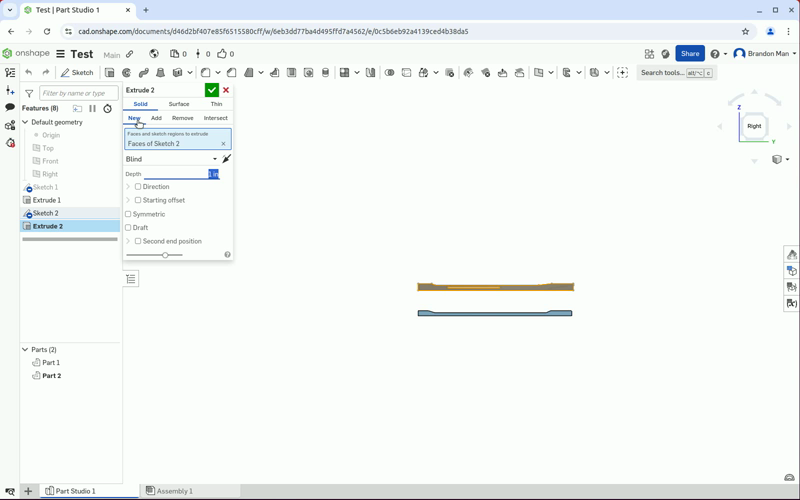
text(0.722)
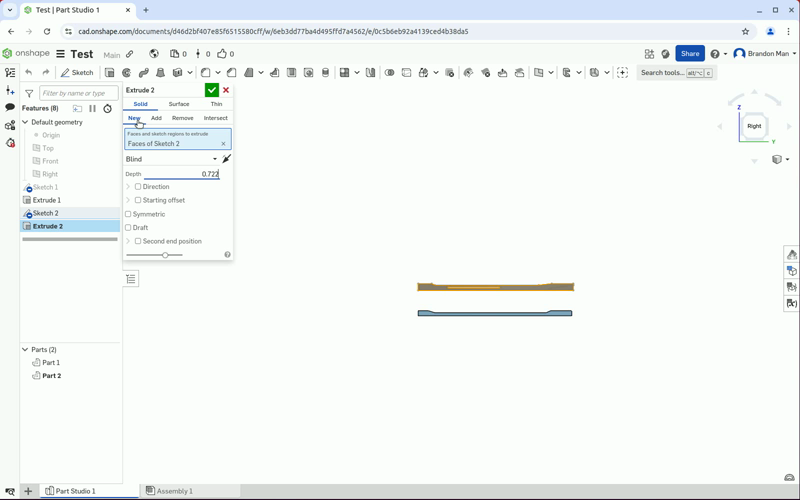
key(enter)
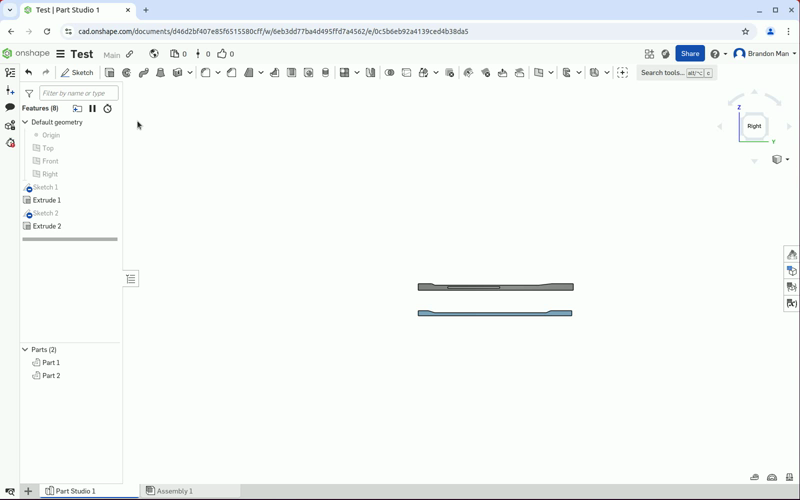
key(shift+h)
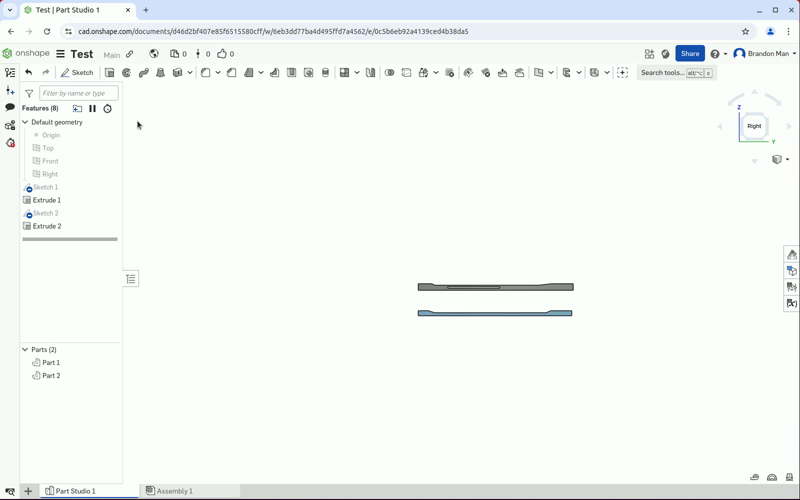
key(shift+h)
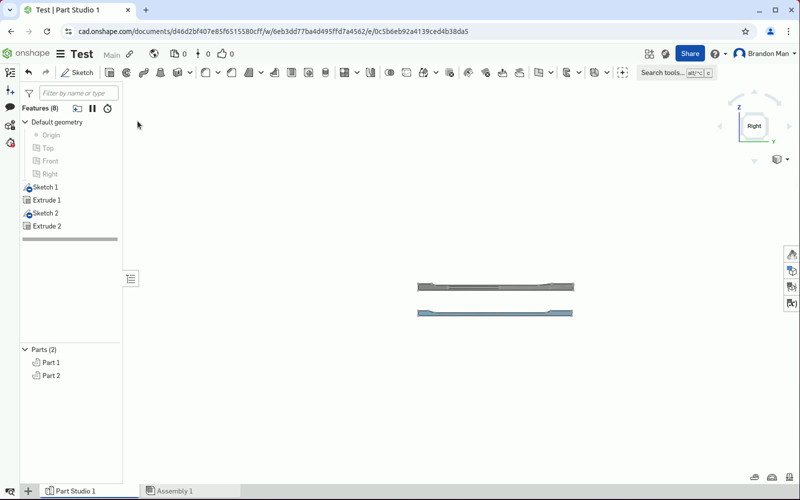
key(shift+7)
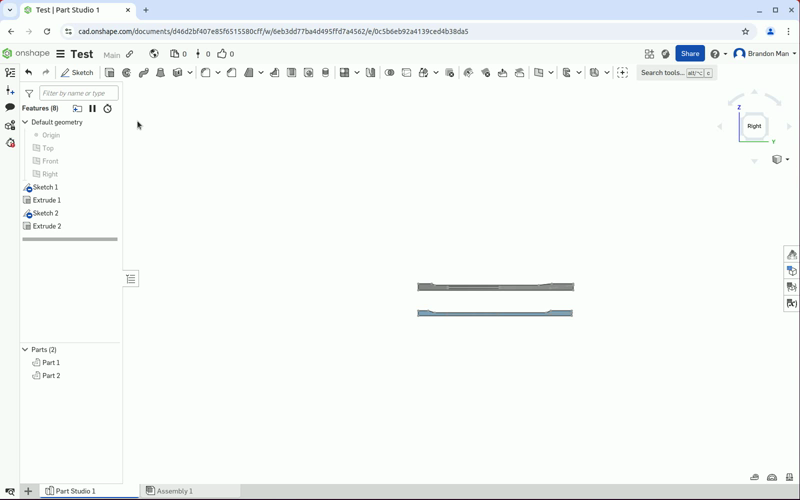
key(right, 2)
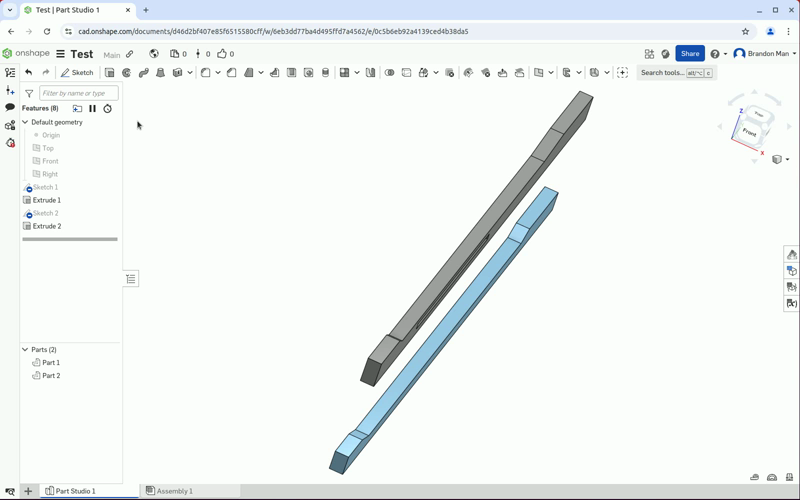
key(down, 2)
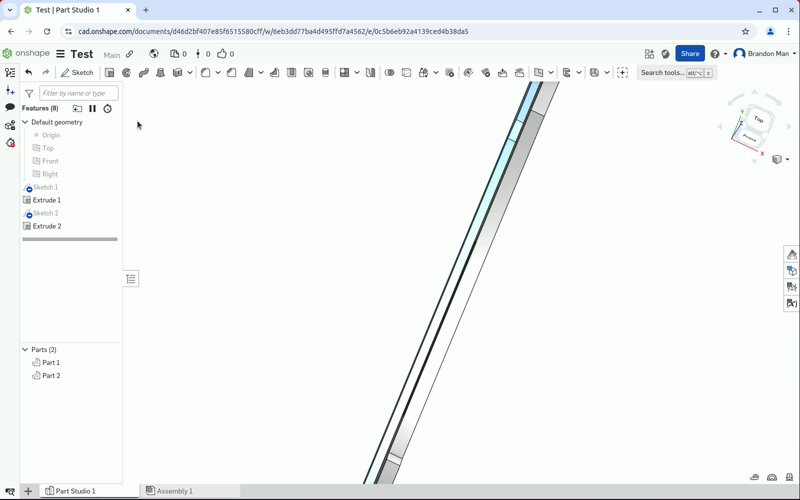
key(up, 2)
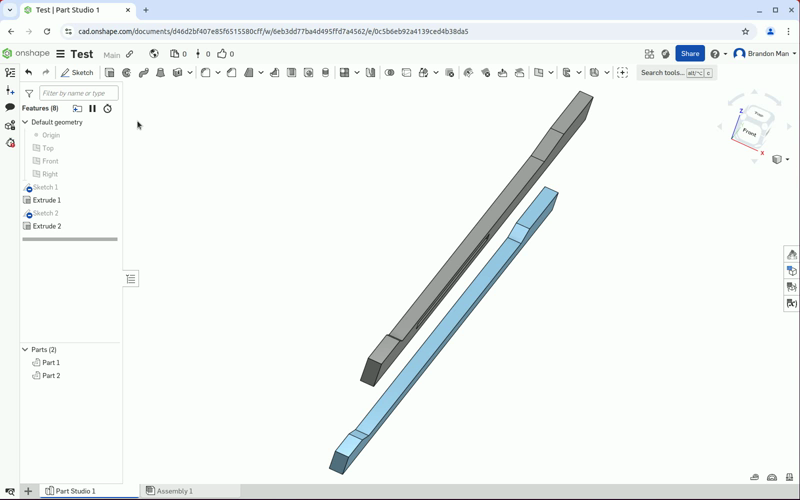
key(left, 2)
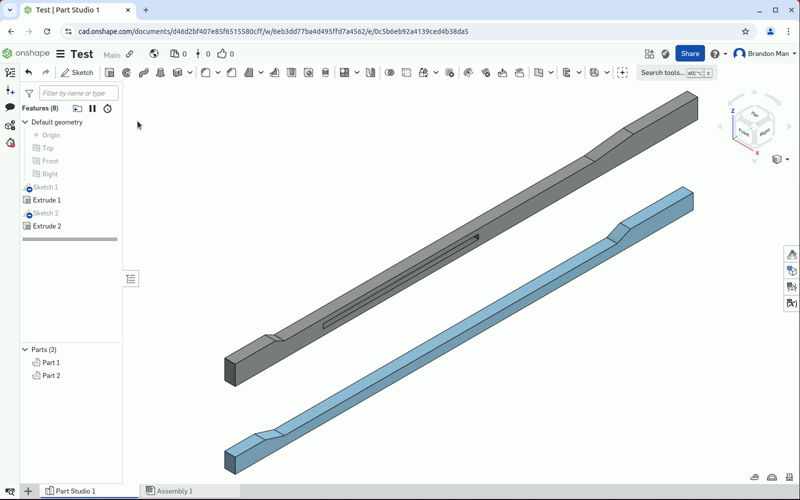
mouse_move(73, 189)
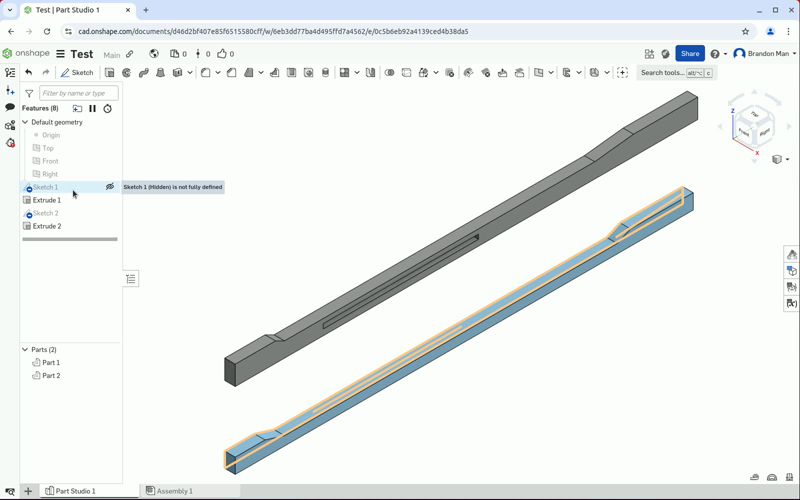
click(73, 189)